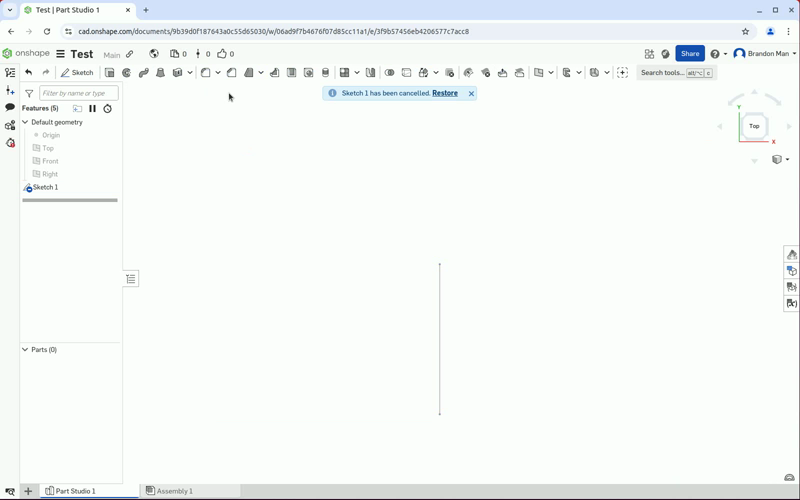
key(shift+h)
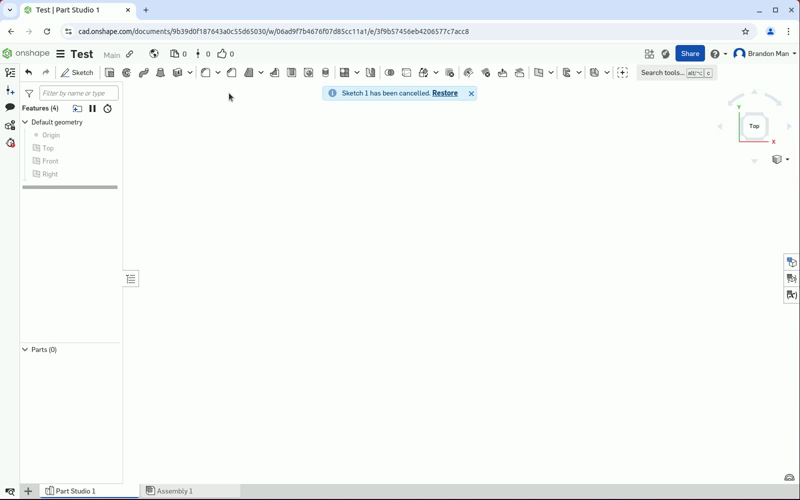
mouse_move(73, 352)
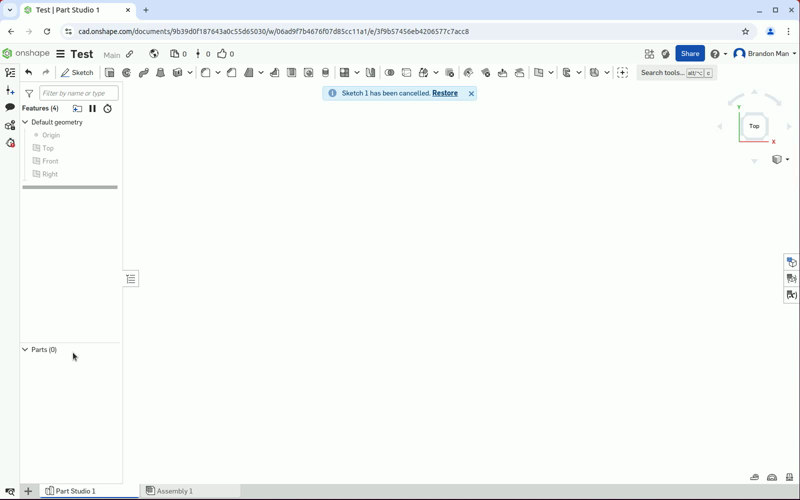
key(y)
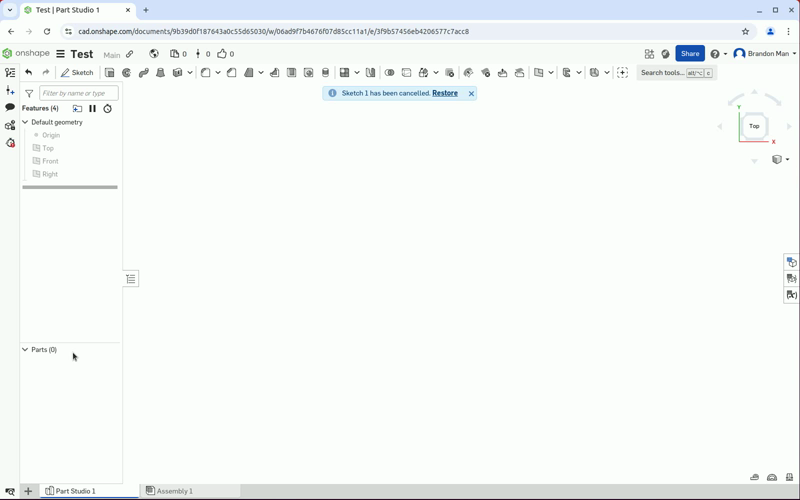
key(shift+p)
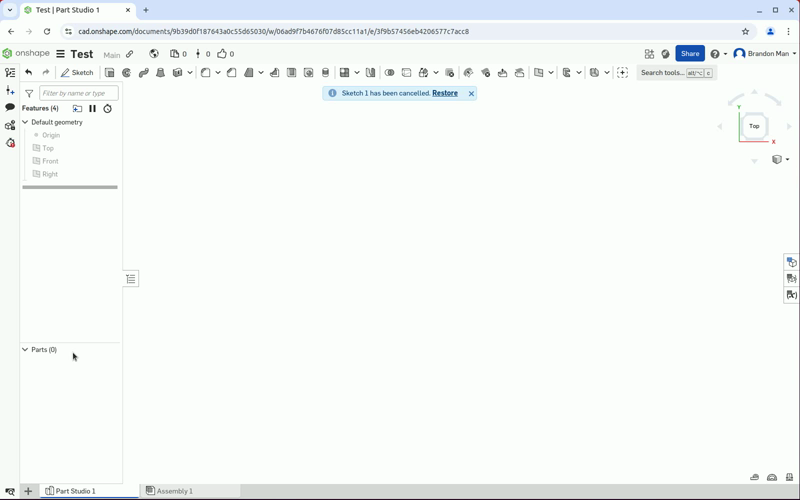
key(space)
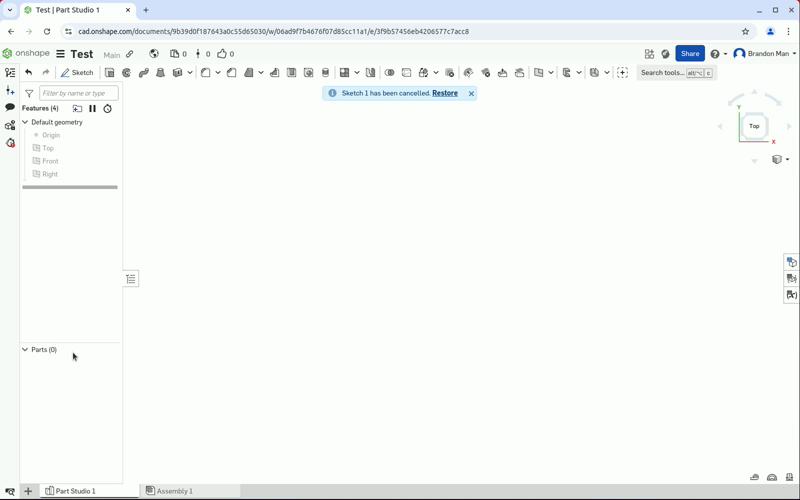
key_down(shift)
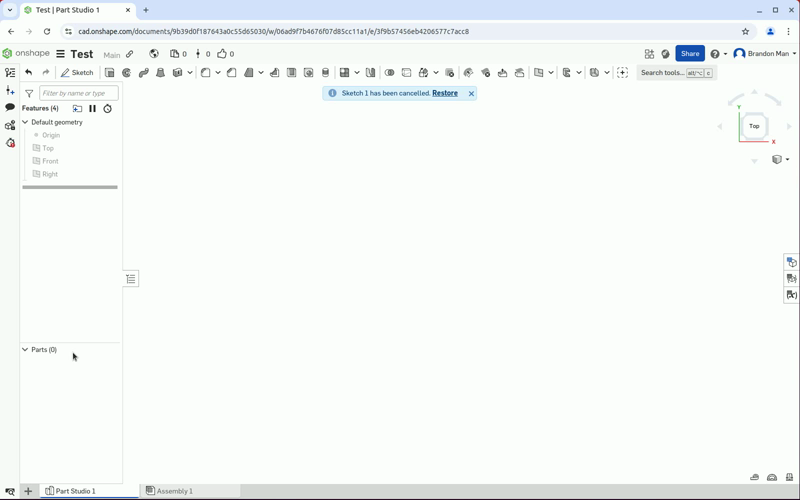
key(up)
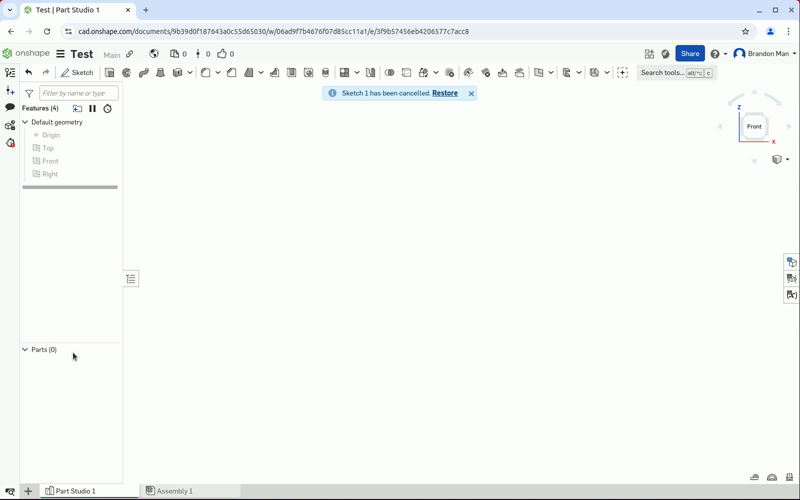
key_up(shift)
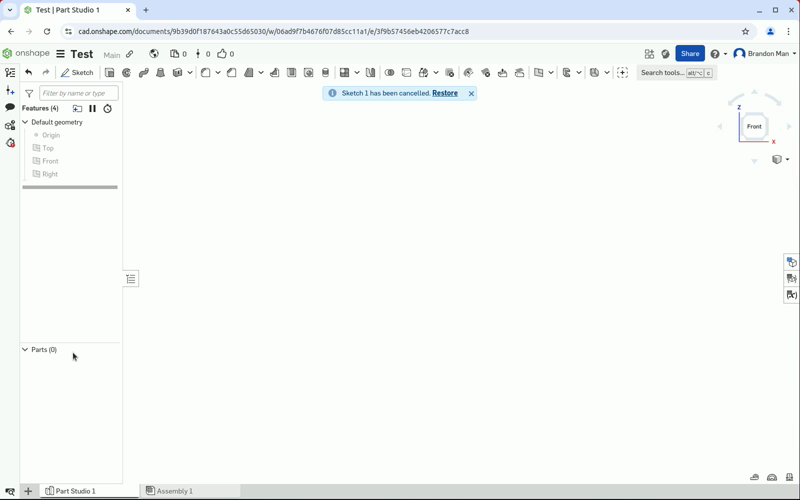
mouse_move(73, 352)
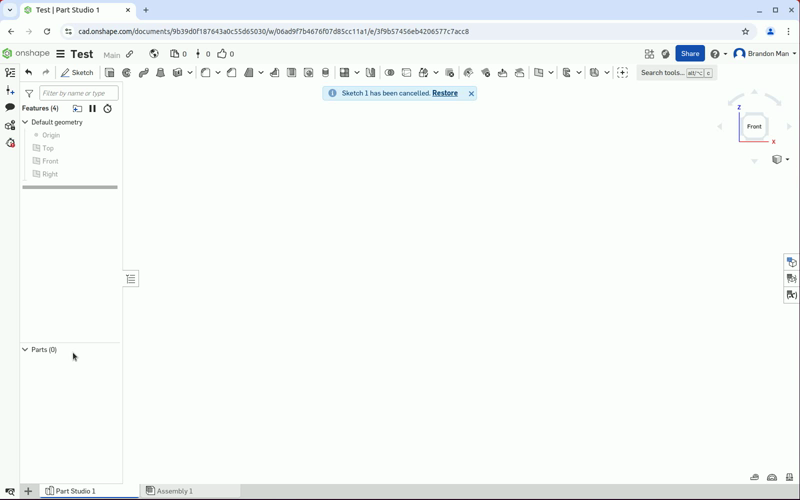
key(shift+y)
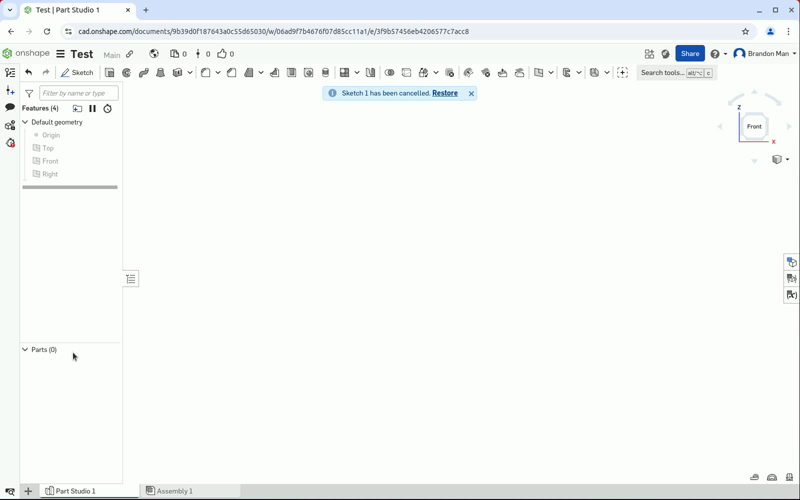
key(shift+s)
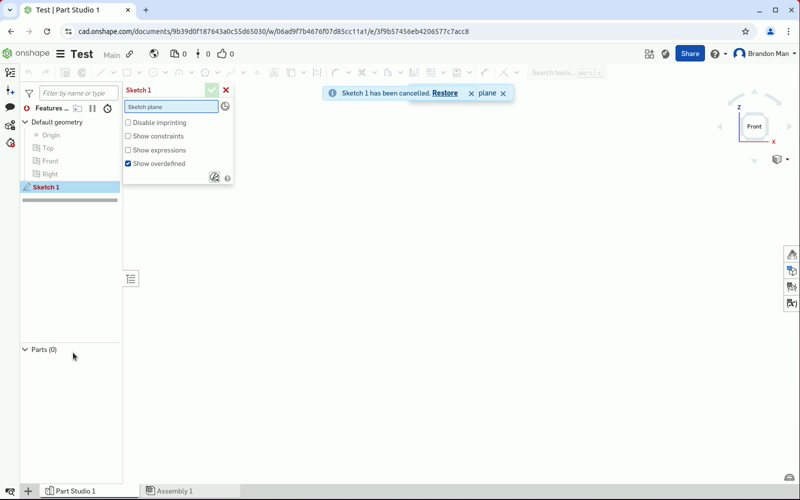
mouse_move(73, 163)
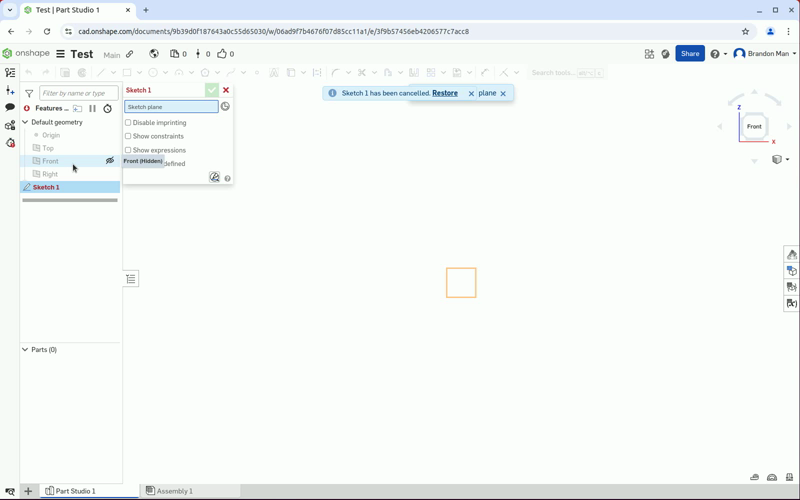
click(73, 163)
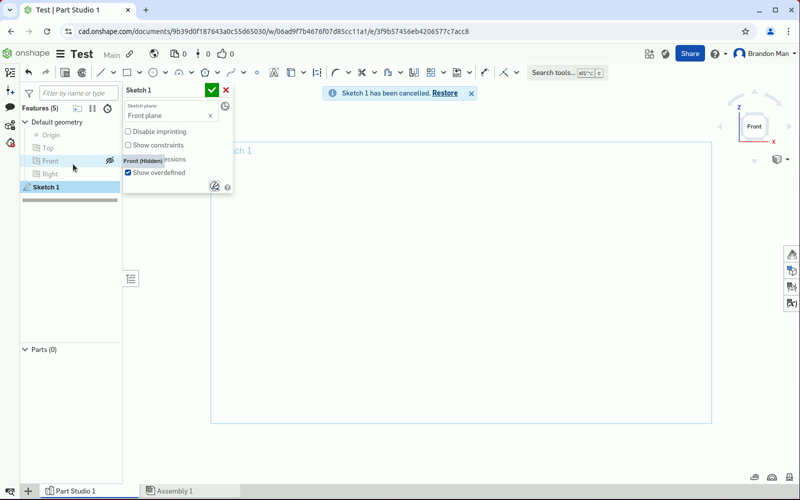
mouse_move(73, 352)
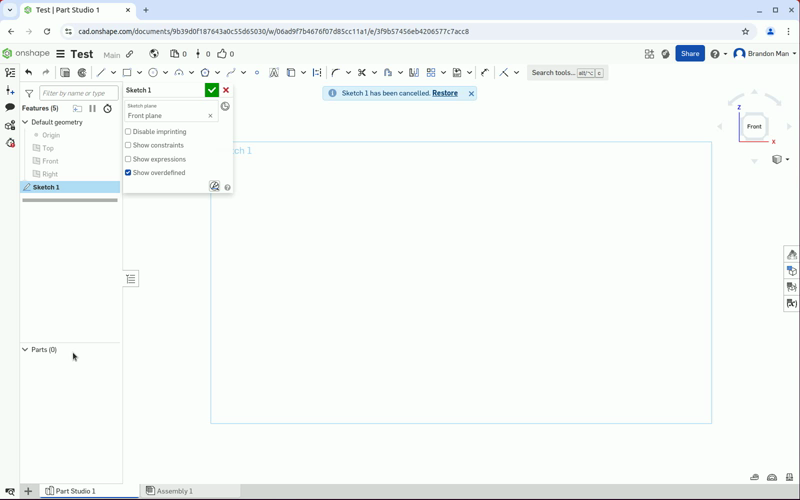
key(y)
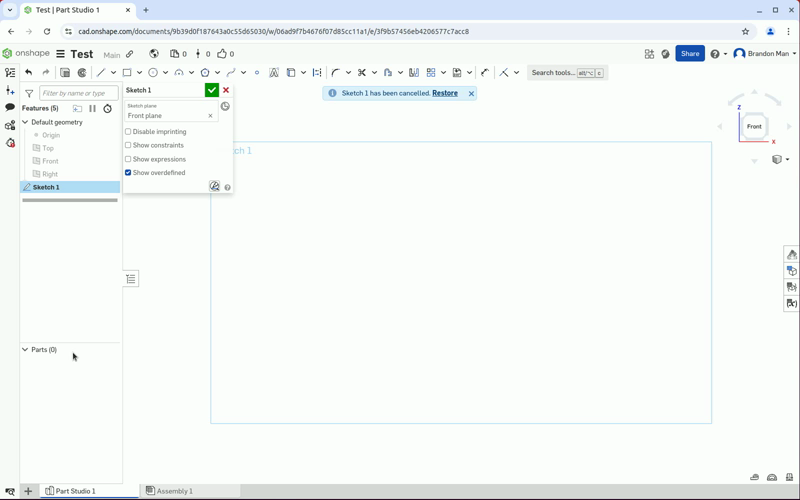
key(l)
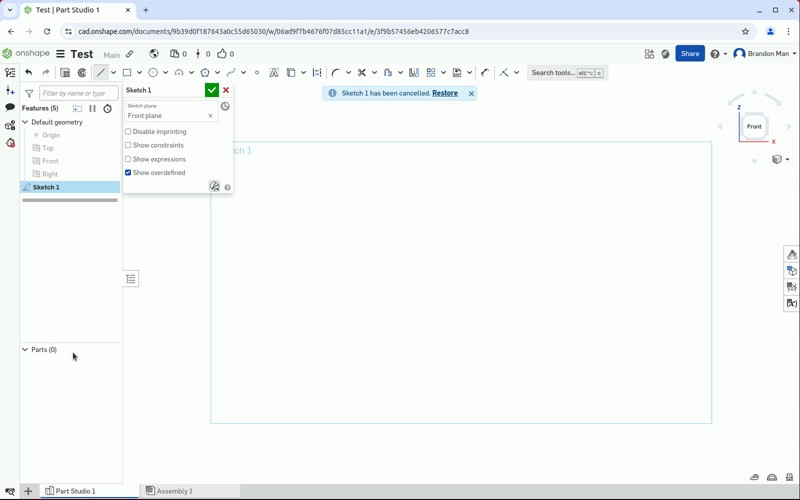
key_down(shift)
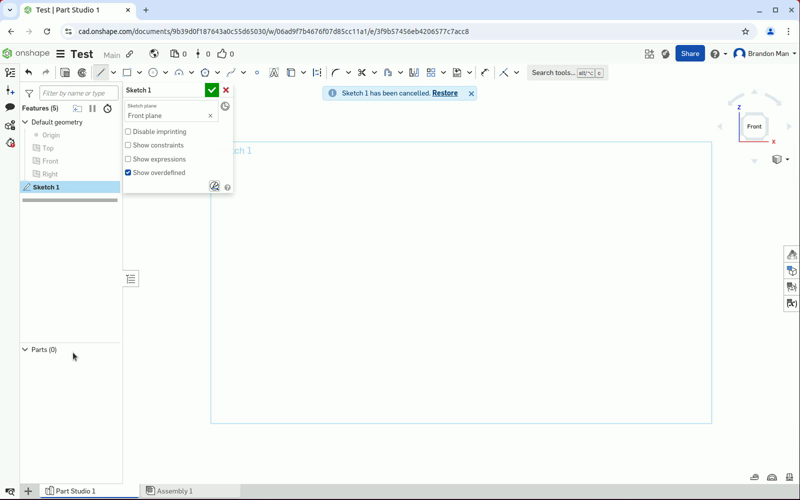
mouse_move(422, 282)
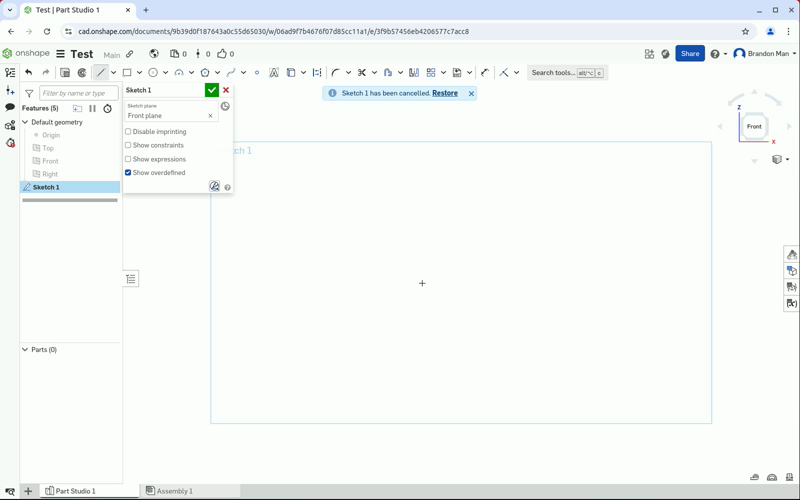
click(422, 282)
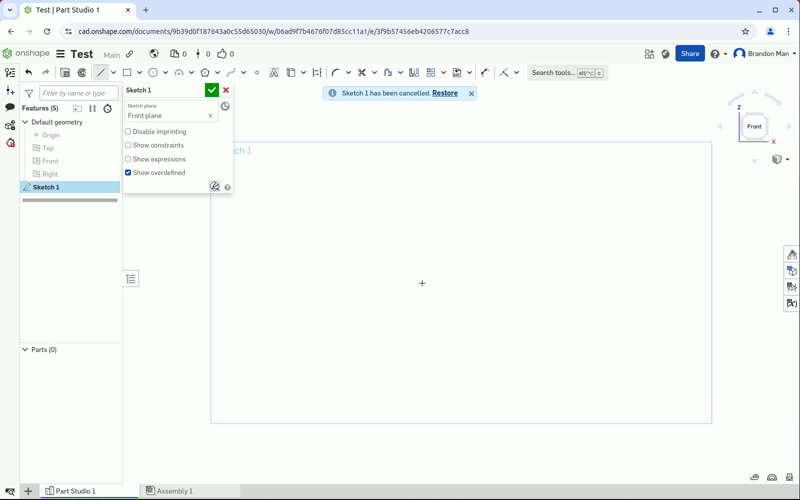
key_up(shift)
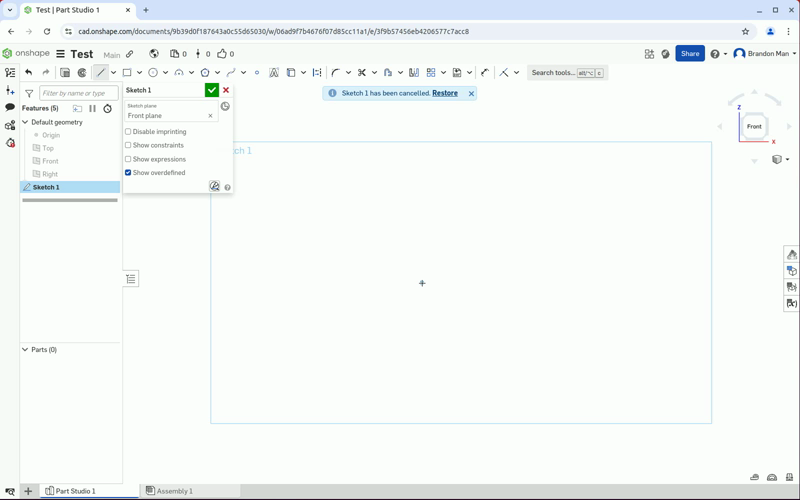
key_down(shift)
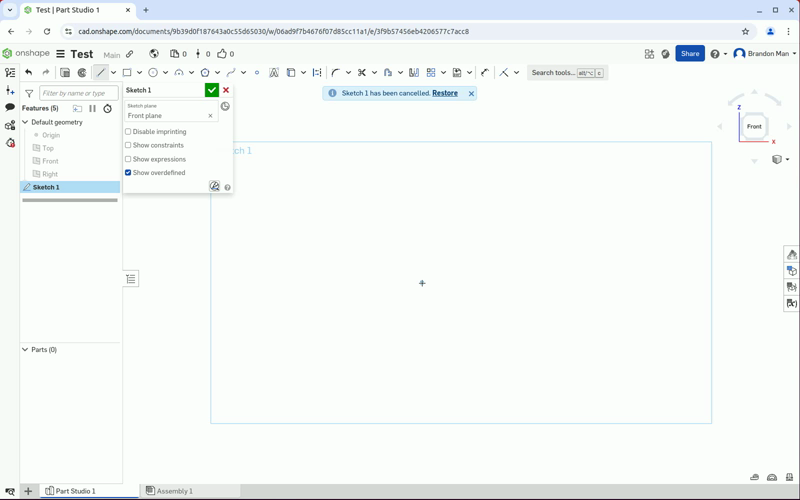
mouse_move(452, 282)
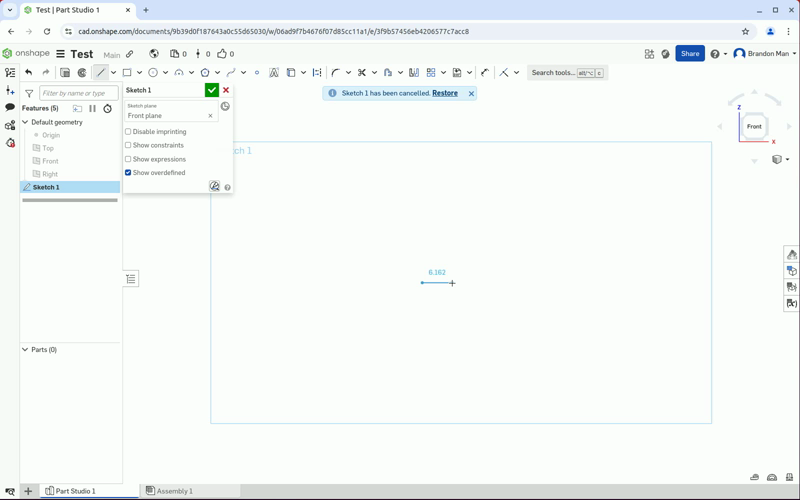
mouse_move(460, 282)
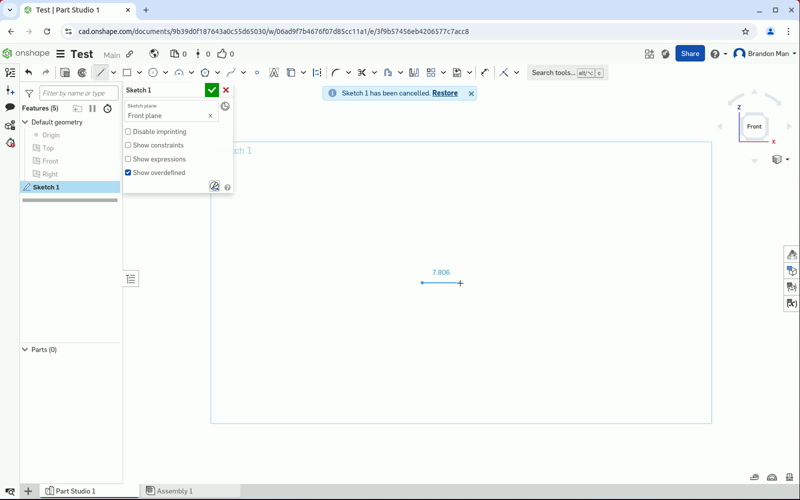
click(460, 282)
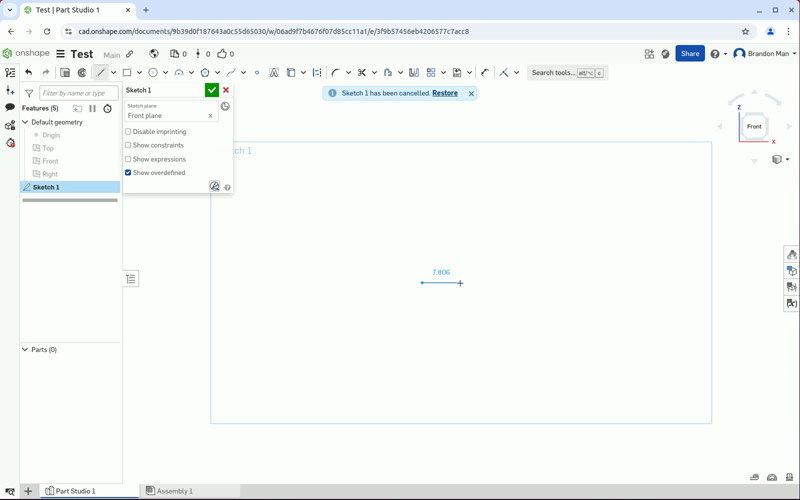
key_up(shift)
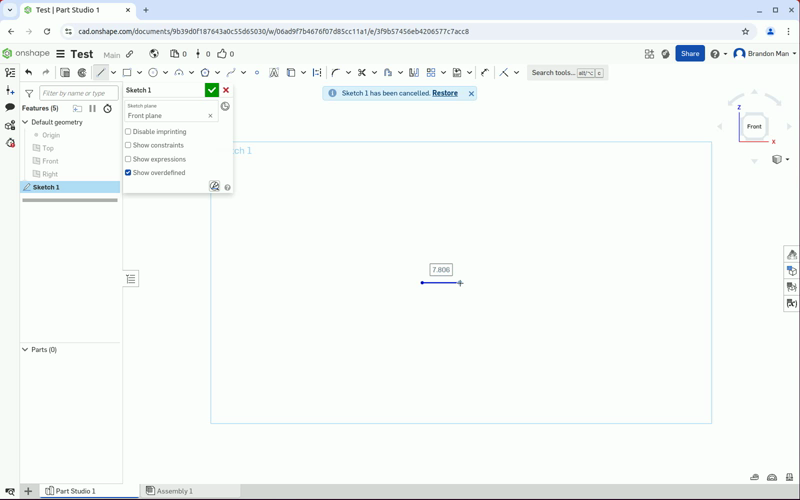
key_down(shift)
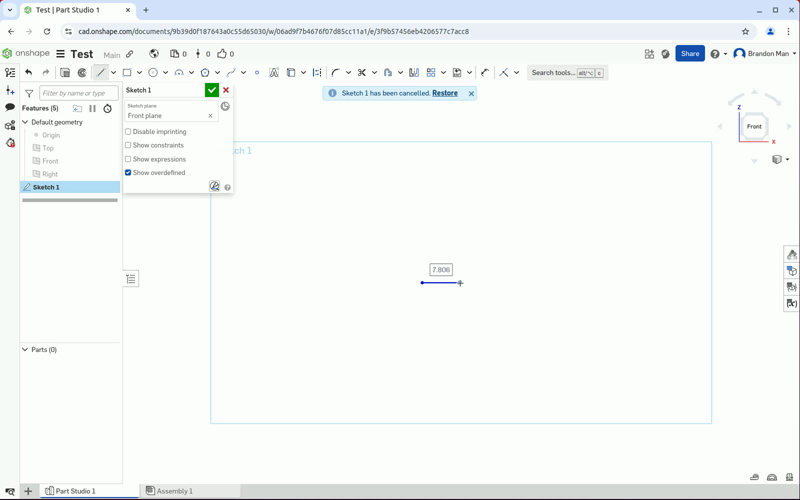
mouse_move(460, 172)
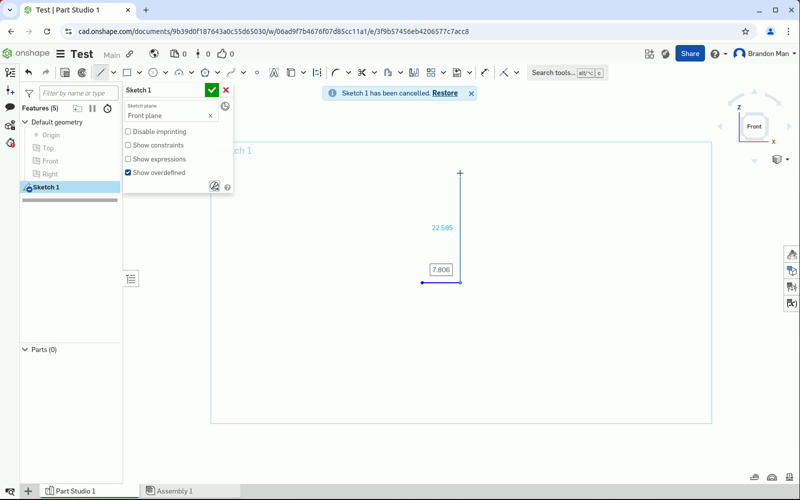
click(460, 172)
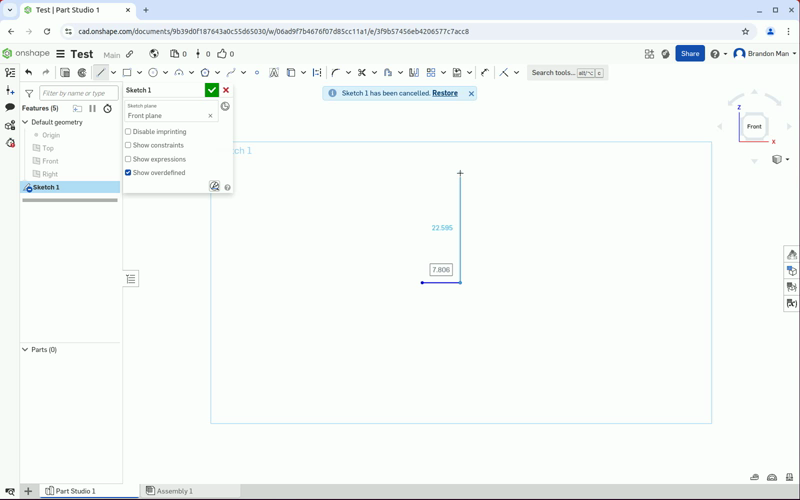
key_up(shift)
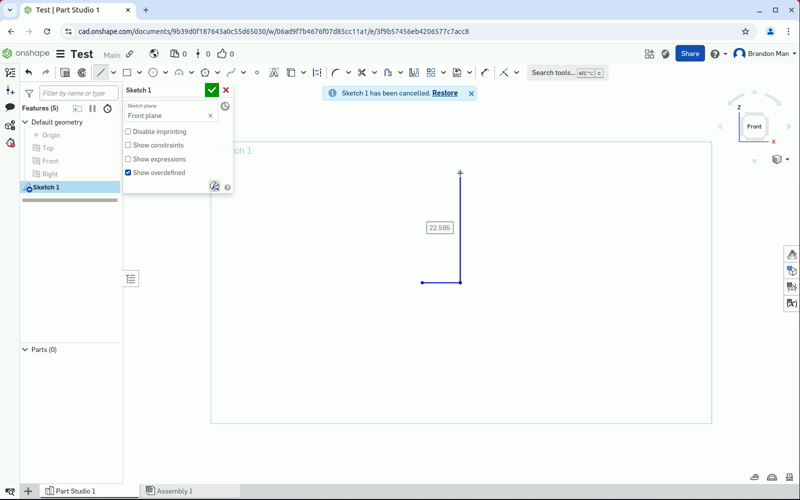
key_down(shift)
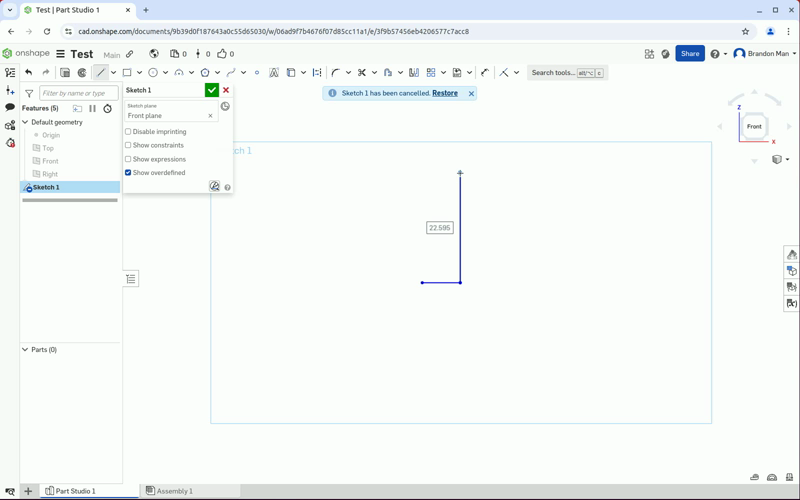
mouse_move(490, 172)
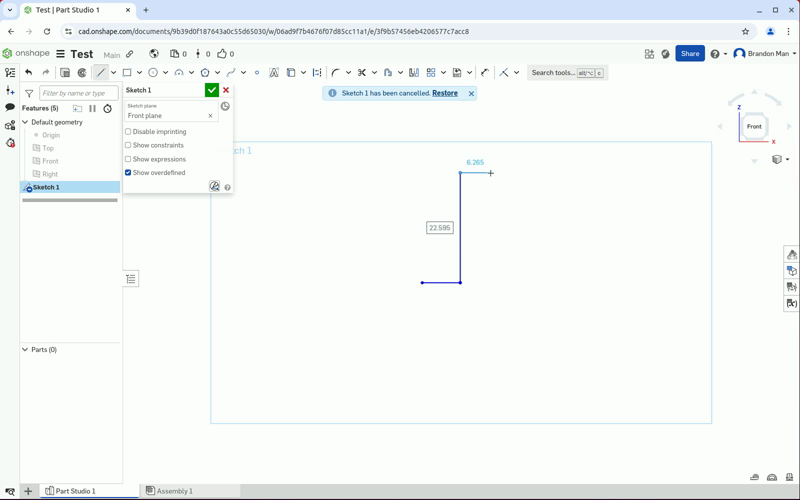
mouse_move(422, 172)
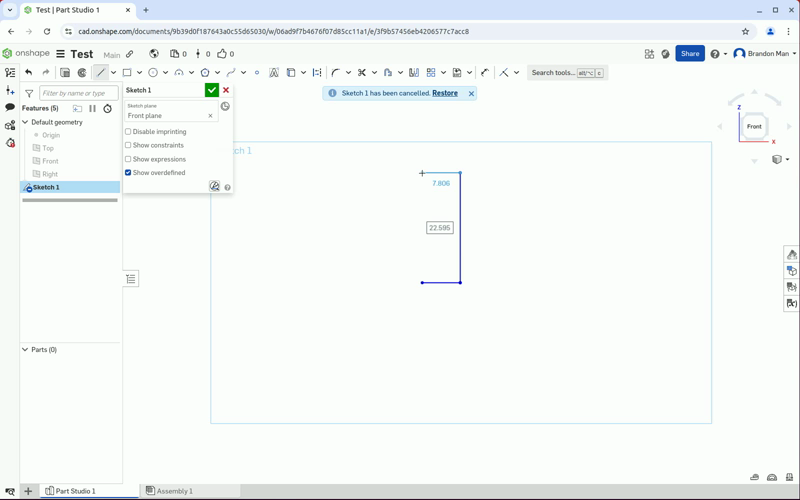
click(422, 172)
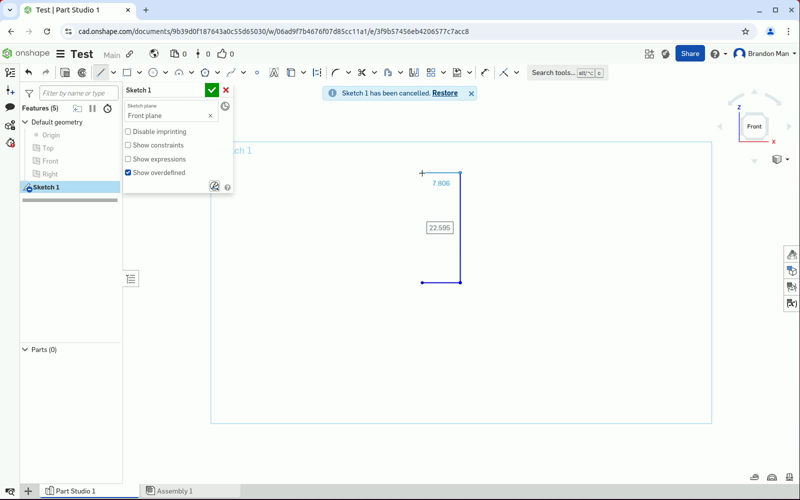
key_up(shift)
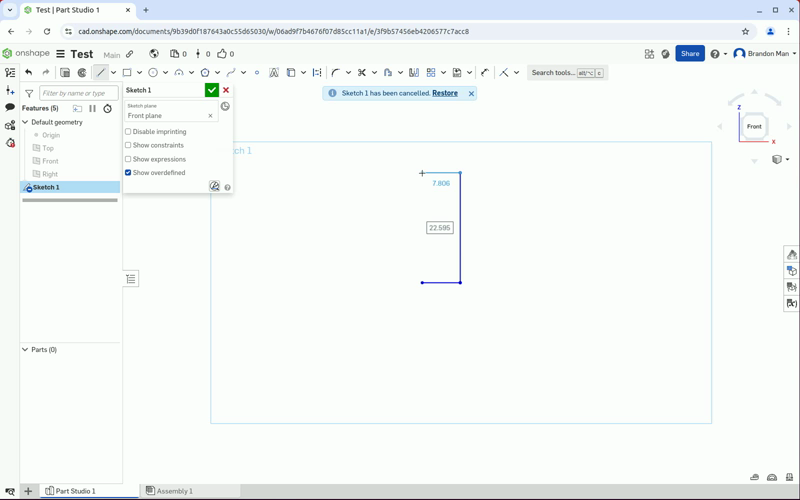
key_down(shift)
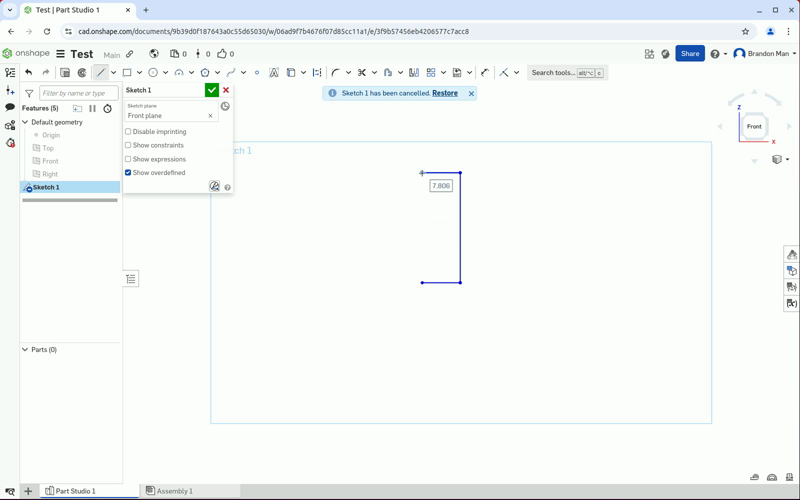
mouse_move(422, 282)
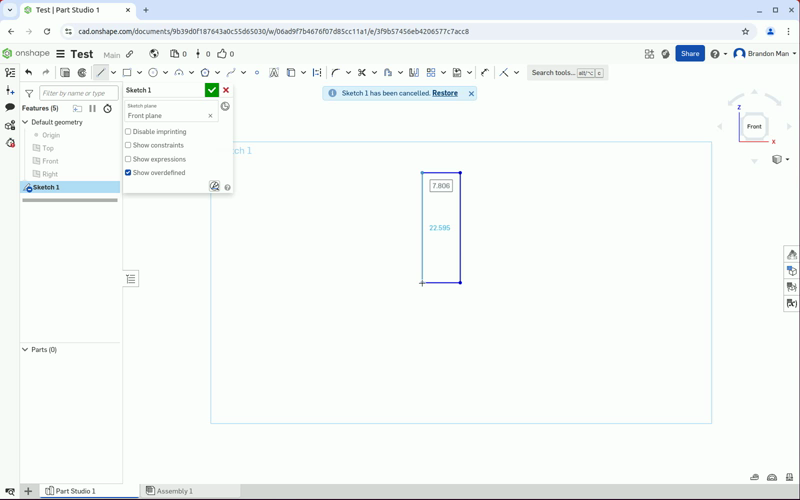
key_up(shift)
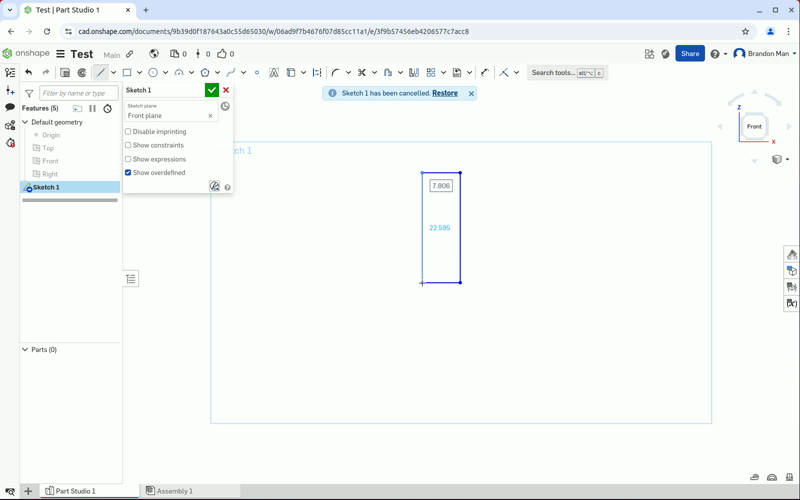
click(422, 282)
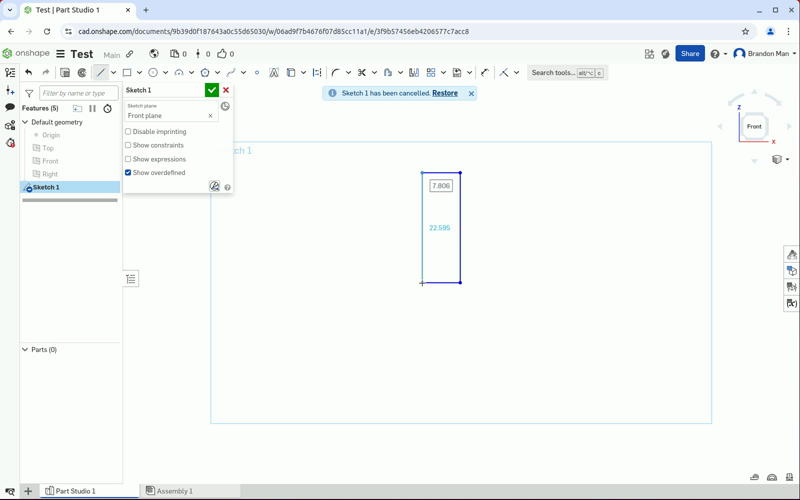
key(esc)
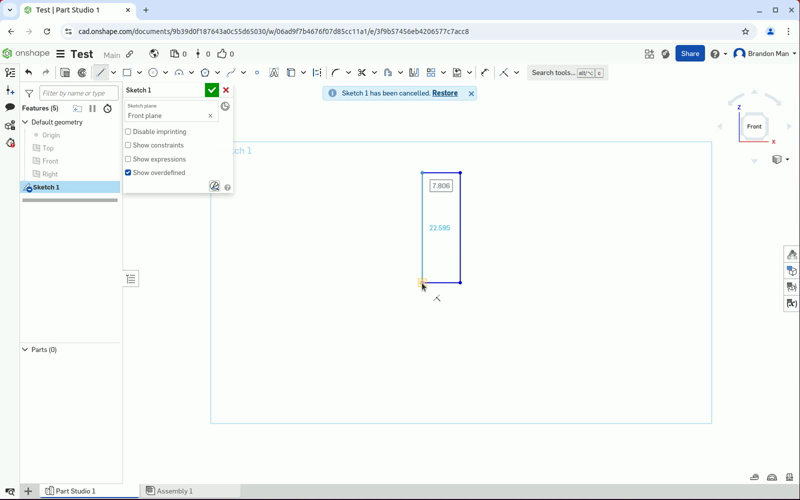
mouse_move(434, 229)
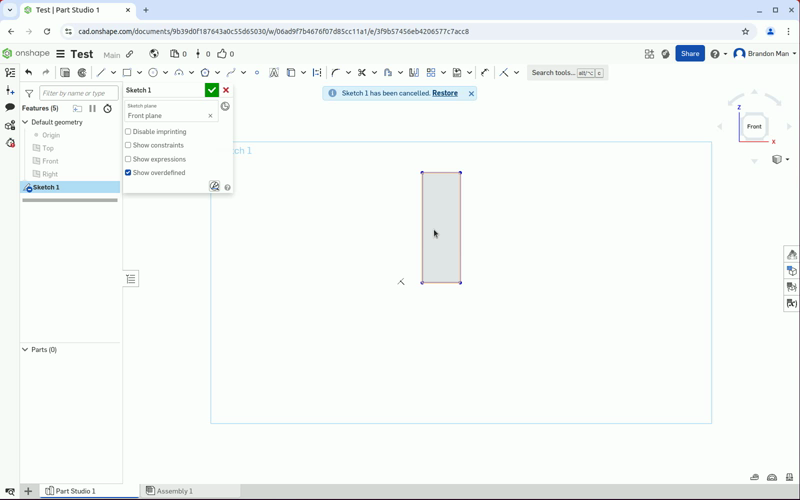
click(434, 229)
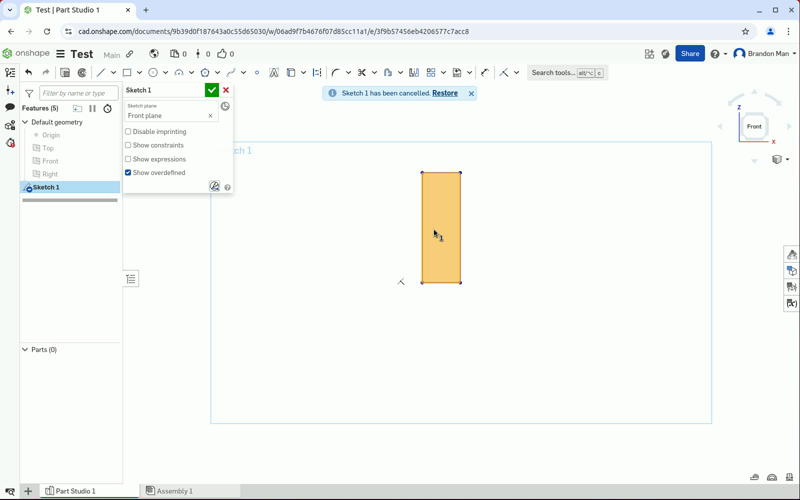
mouse_move(73, 352)
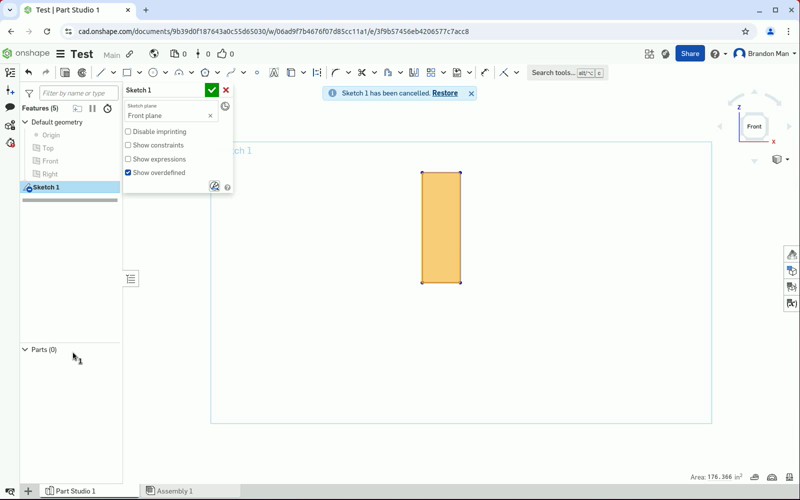
key(shift+y)
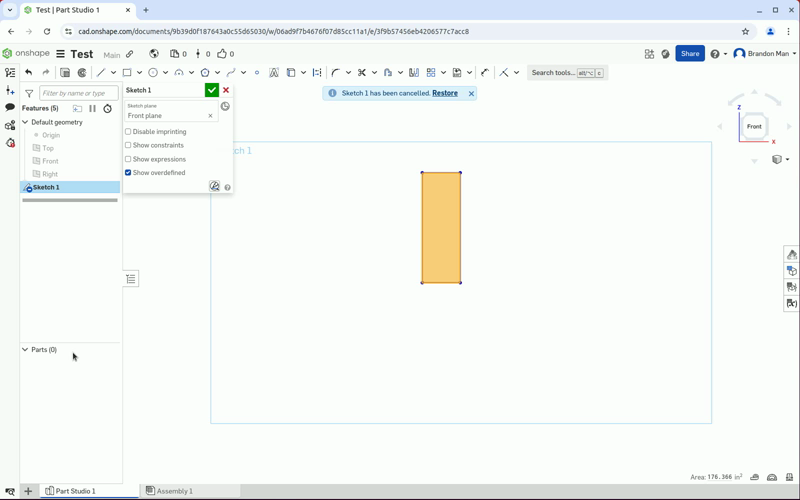
key(shift+e)
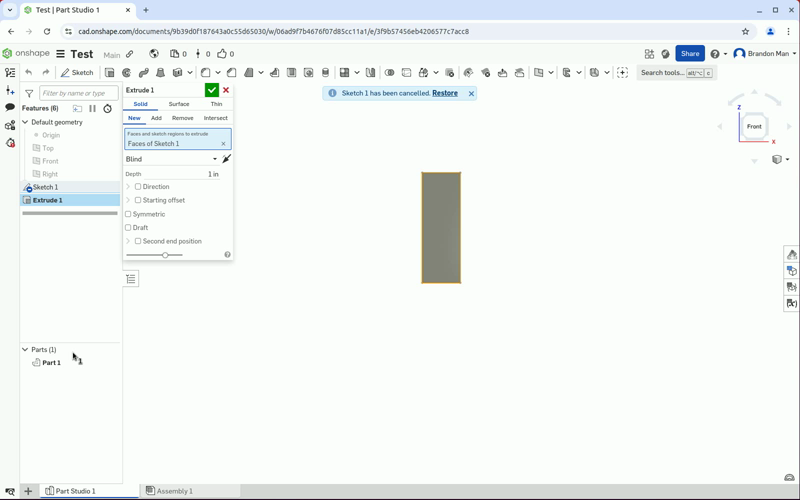
mouse_move(143, 106)
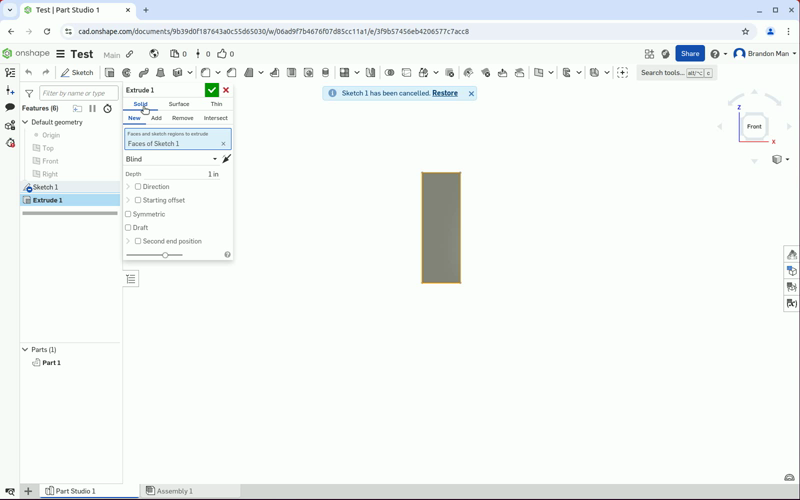
click(143, 106)
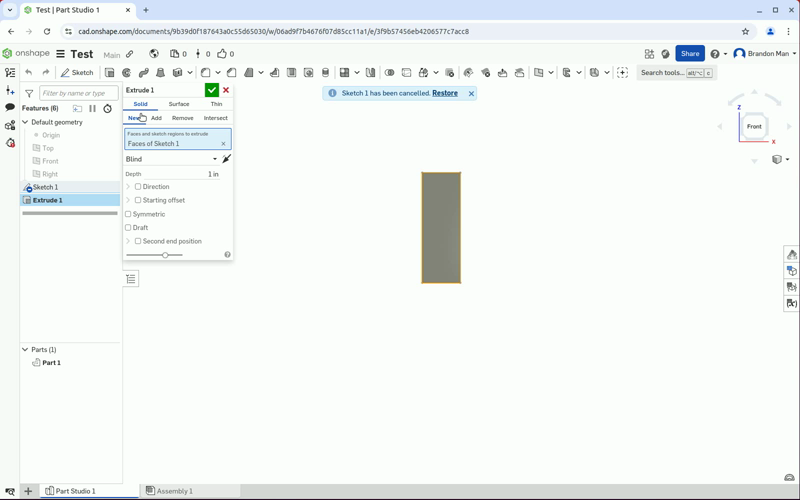
mouse_move(137, 120)
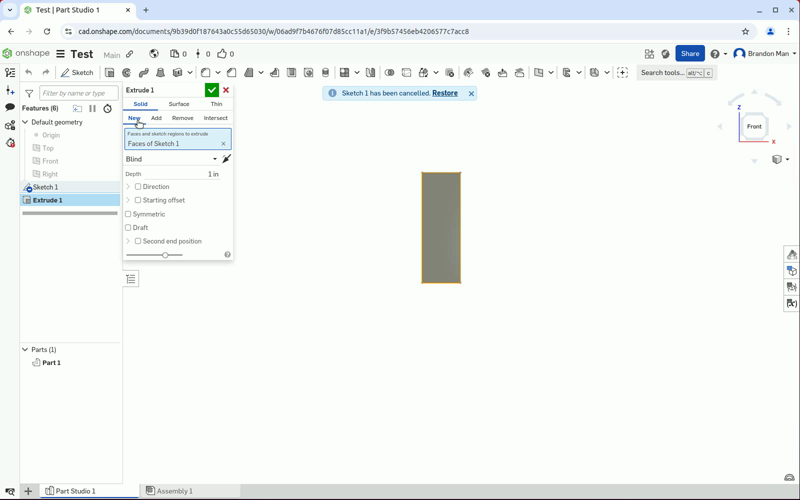
click(137, 120)
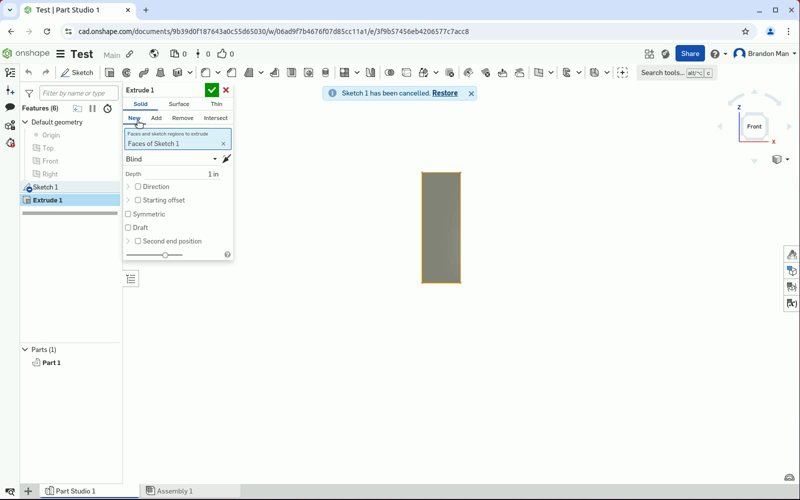
key(tab, 4)
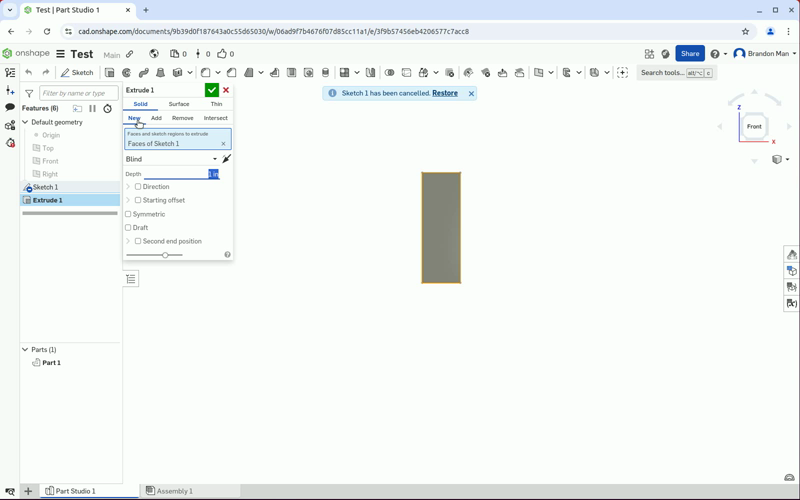
text(0.241)
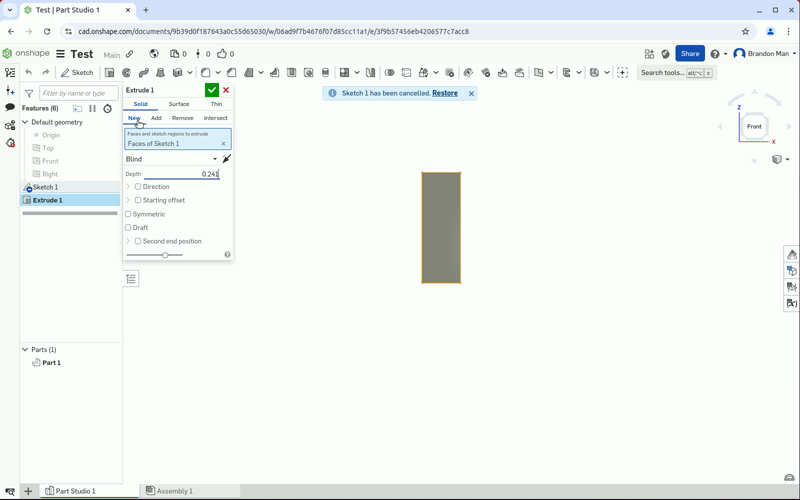
key(enter)
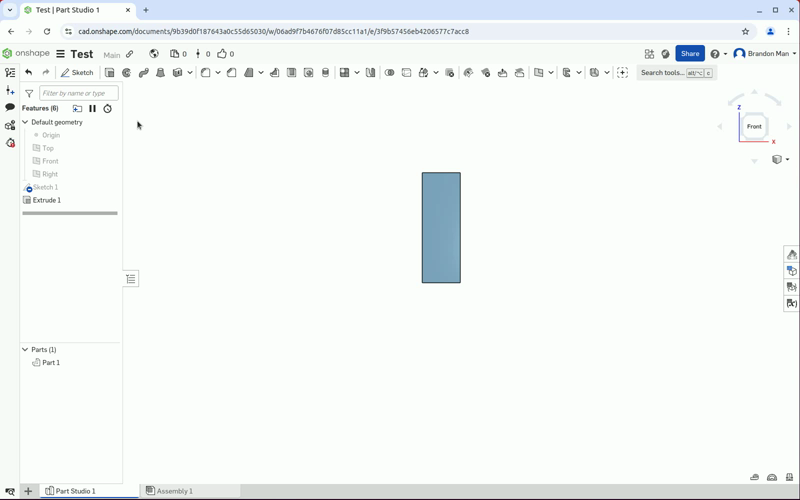
key(shift+h)
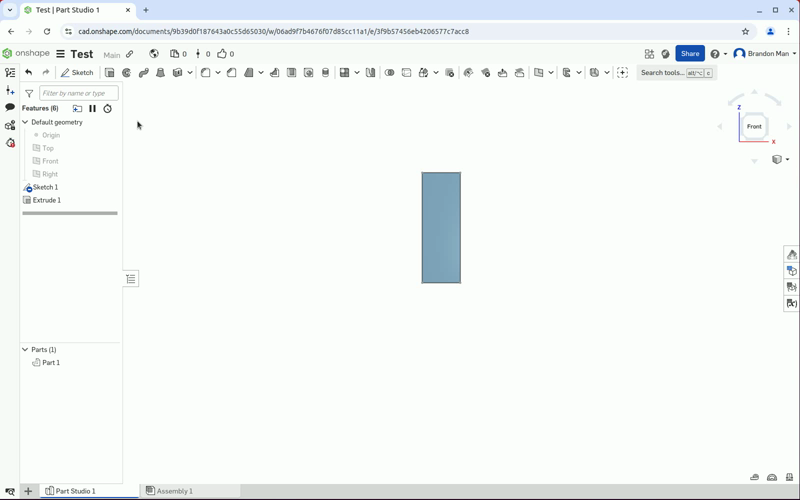
key(shift+h)
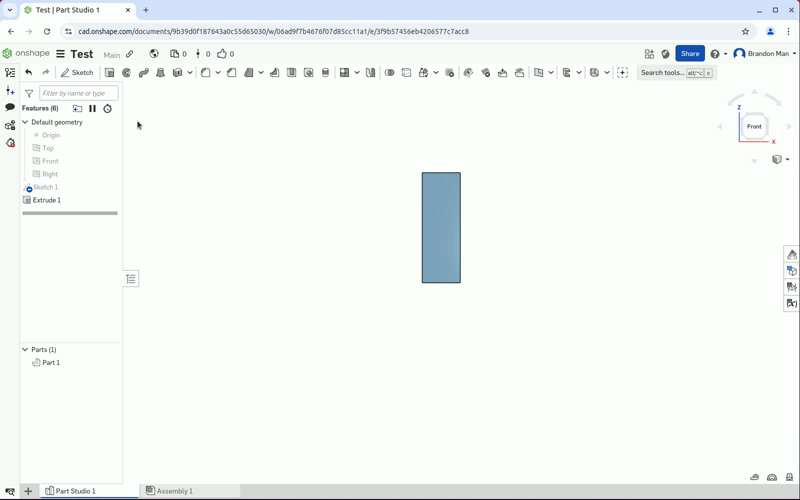
mouse_move(73, 189)
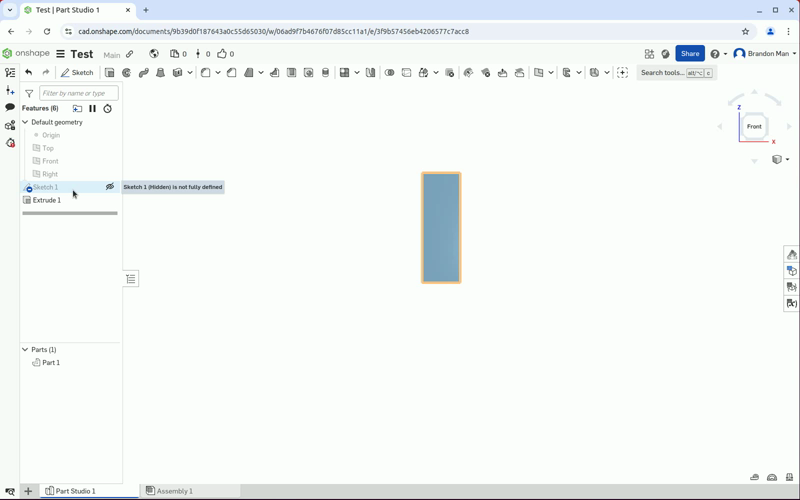
click(73, 189)
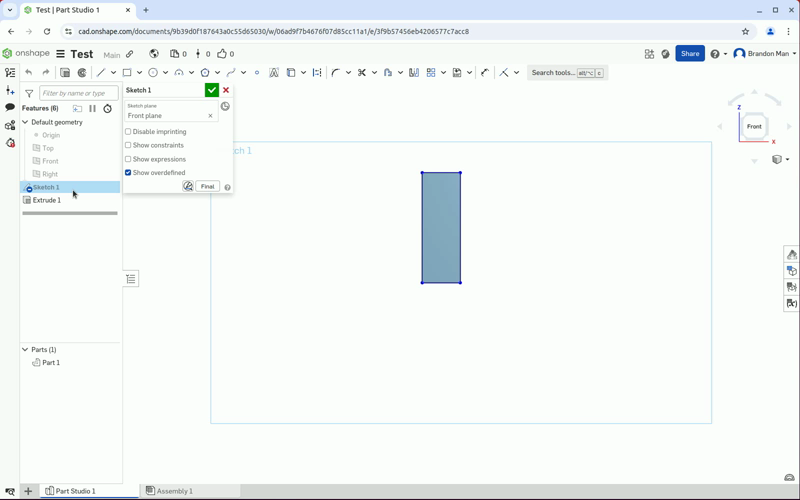
mouse_move(229, 92)
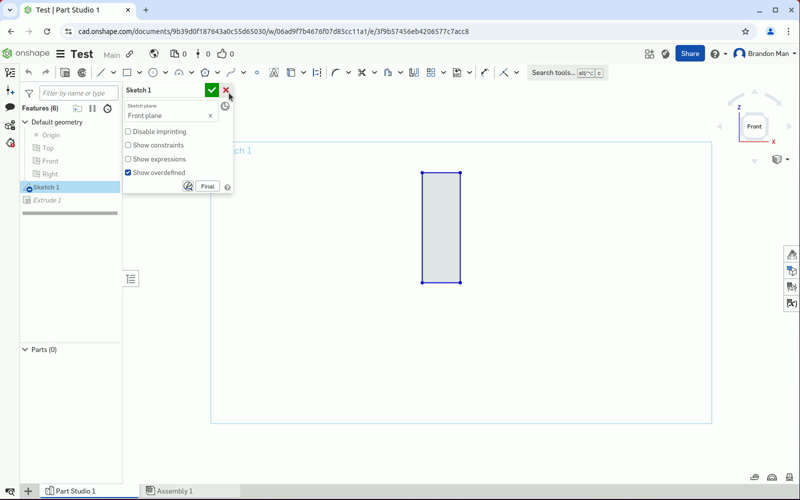
click(229, 92)
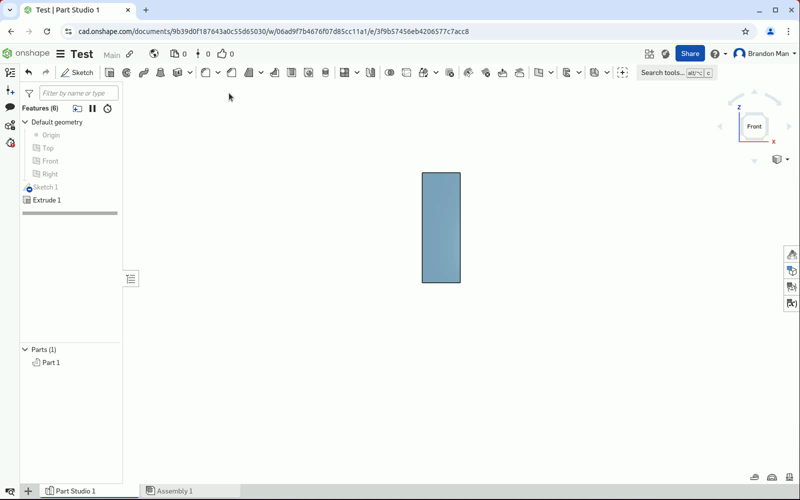
mouse_move(541, 75)
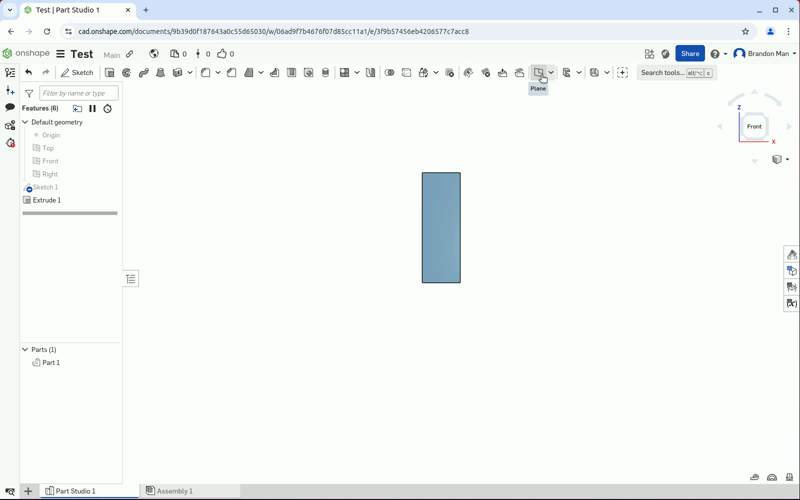
click(541, 75)
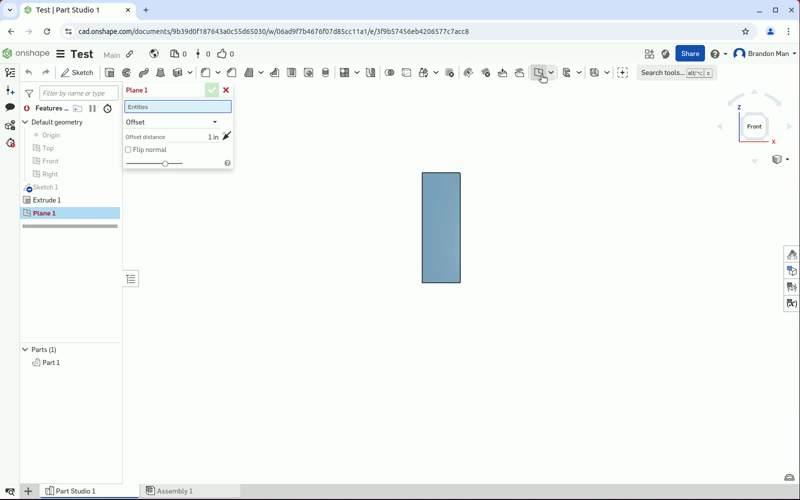
mouse_move(73, 163)
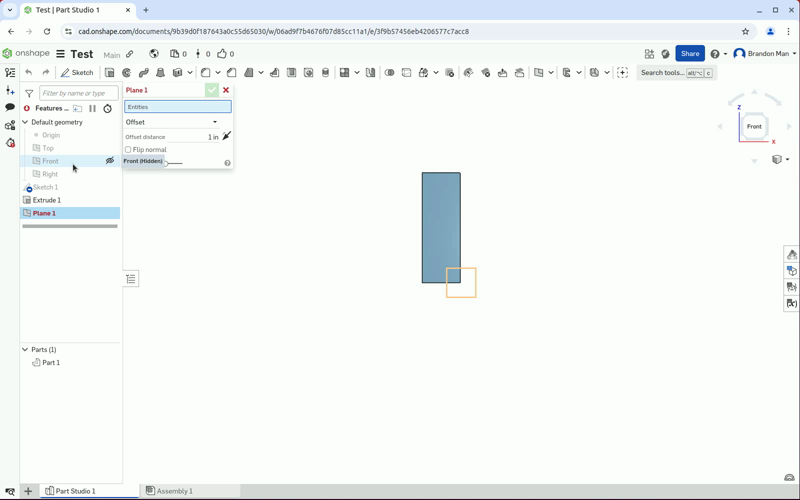
click(73, 163)
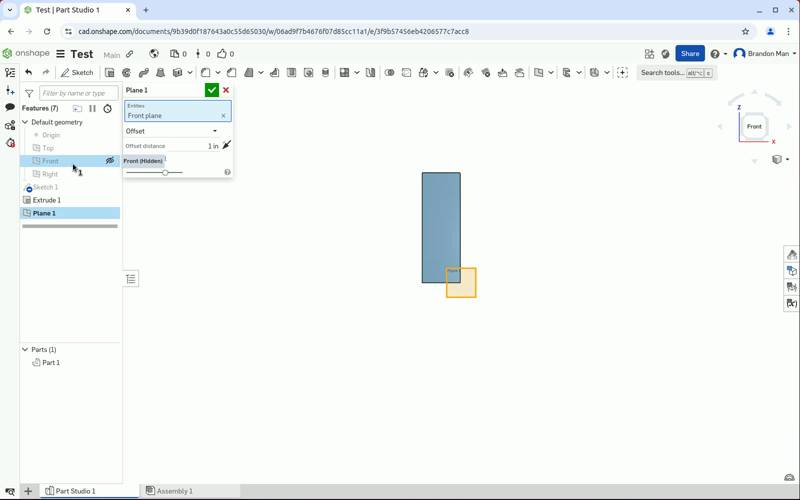
key(tab, 2)
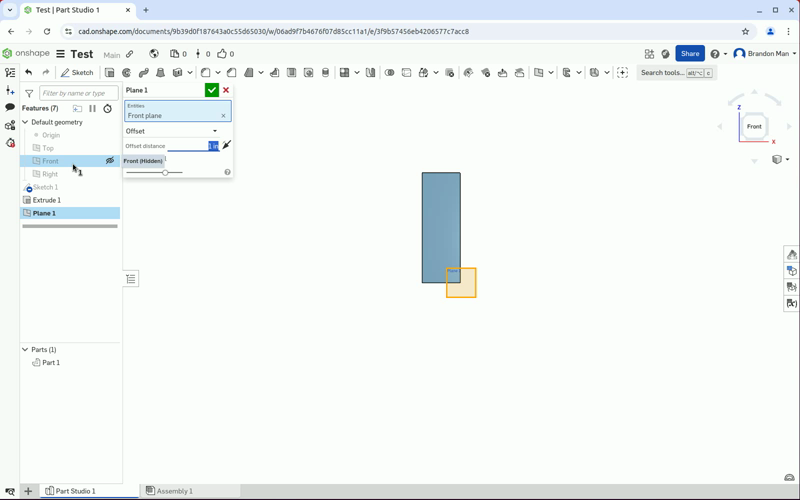
text(0.246)
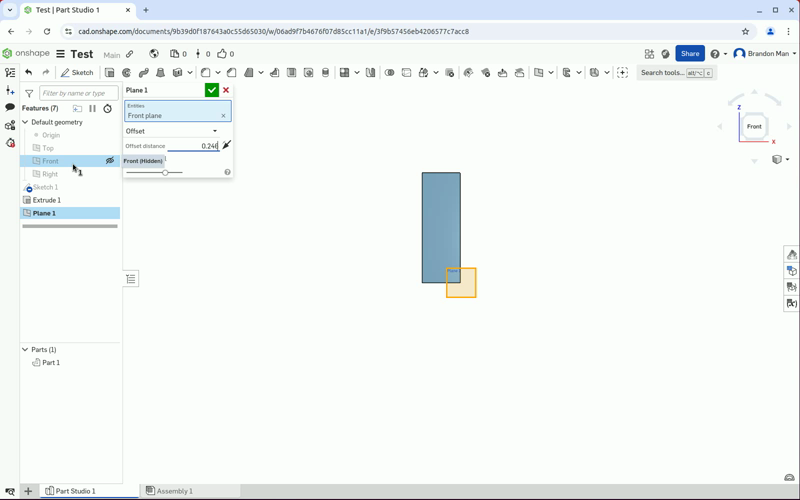
key(enter, 2)
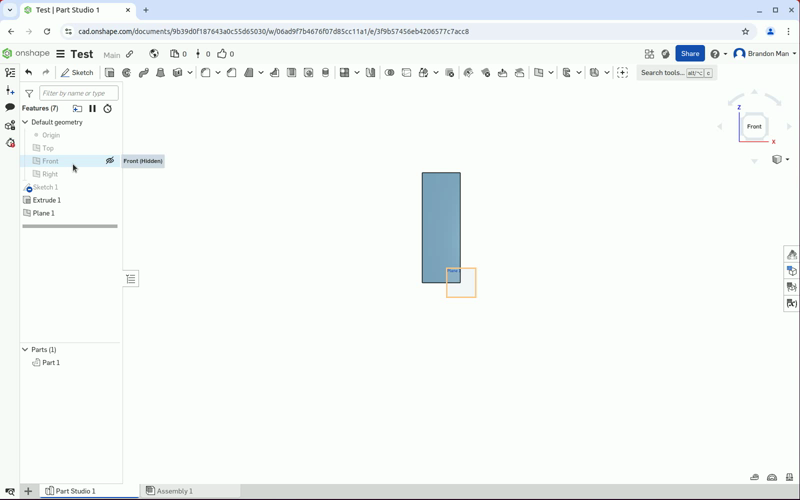
key(shift+s)
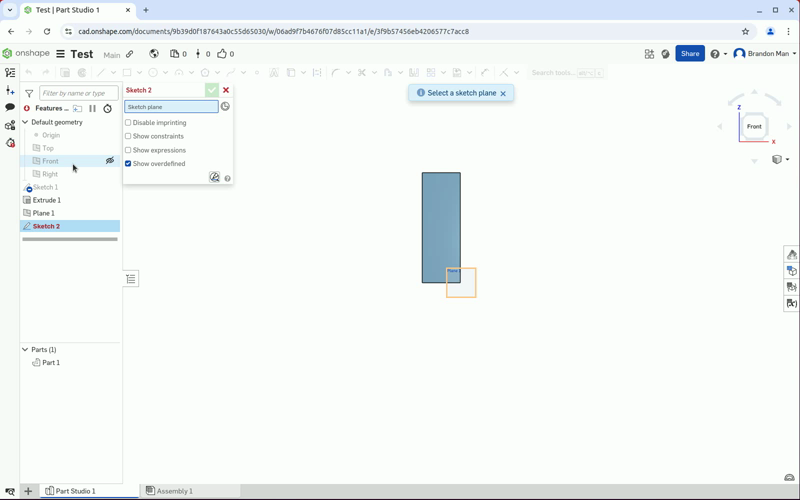
mouse_move(73, 215)
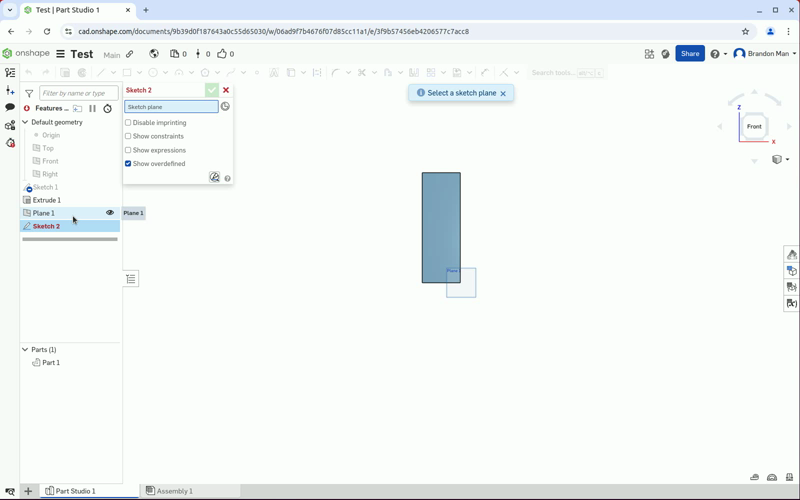
click(73, 215)
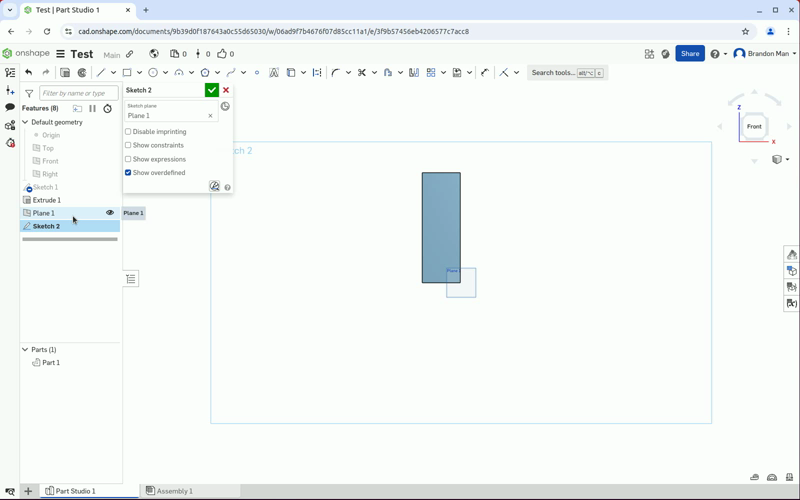
mouse_move(73, 352)
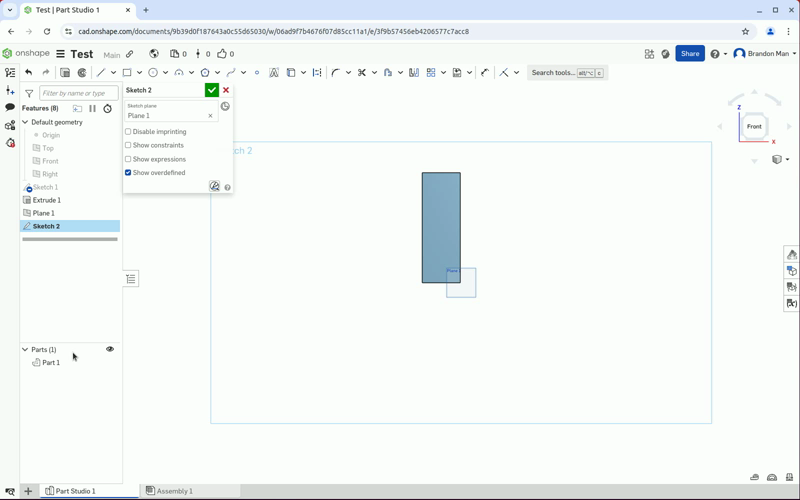
key(y)
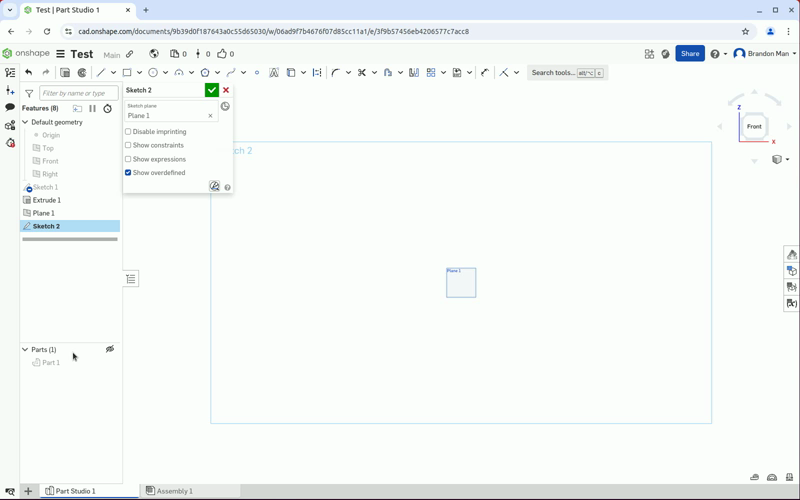
key(l)
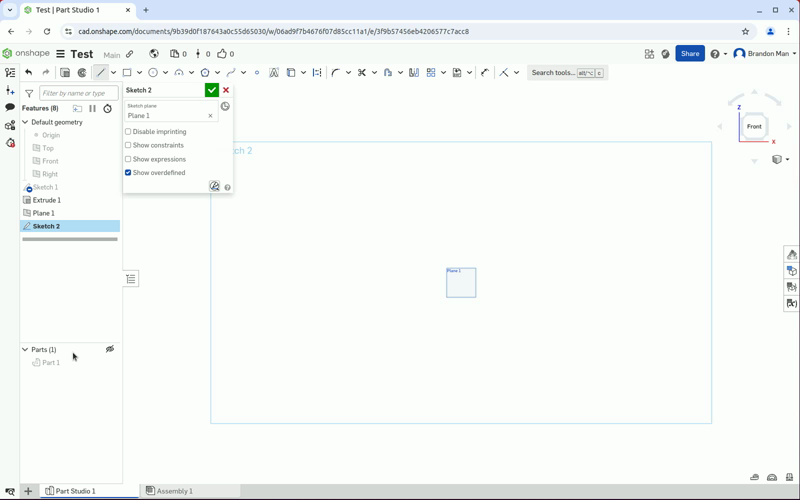
key_down(shift)
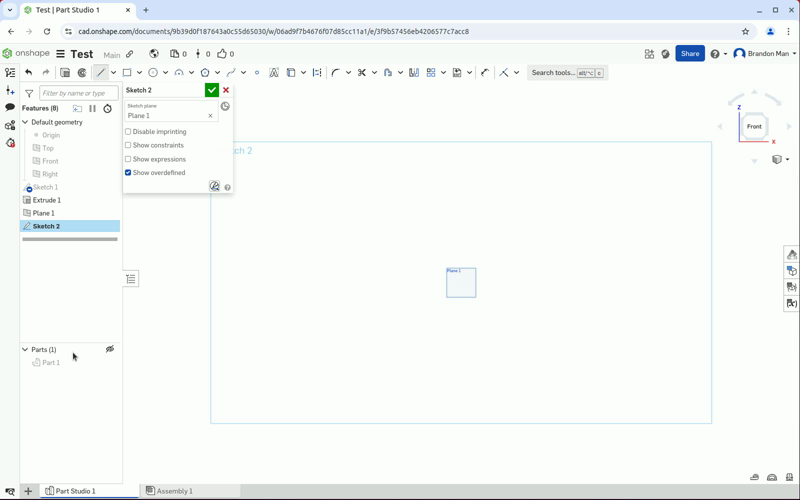
mouse_move(419, 282)
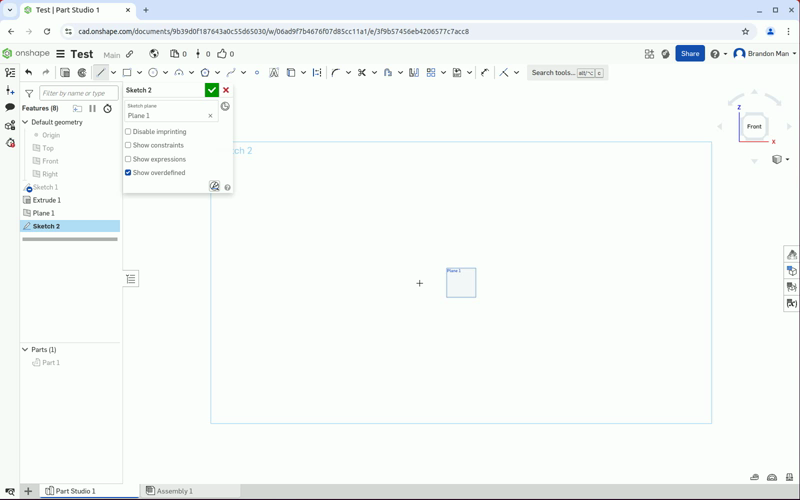
click(419, 282)
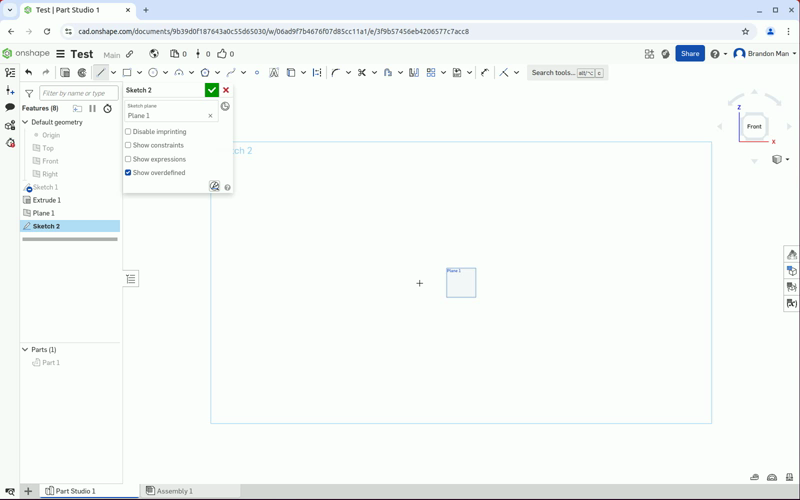
key_up(shift)
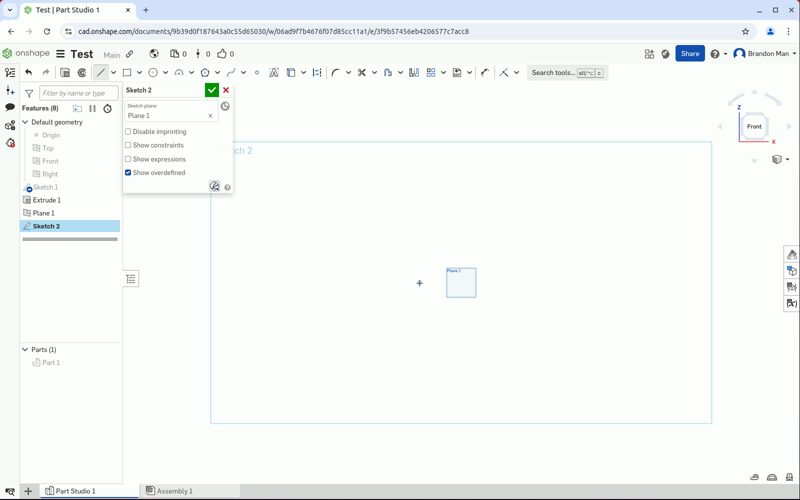
key_down(shift)
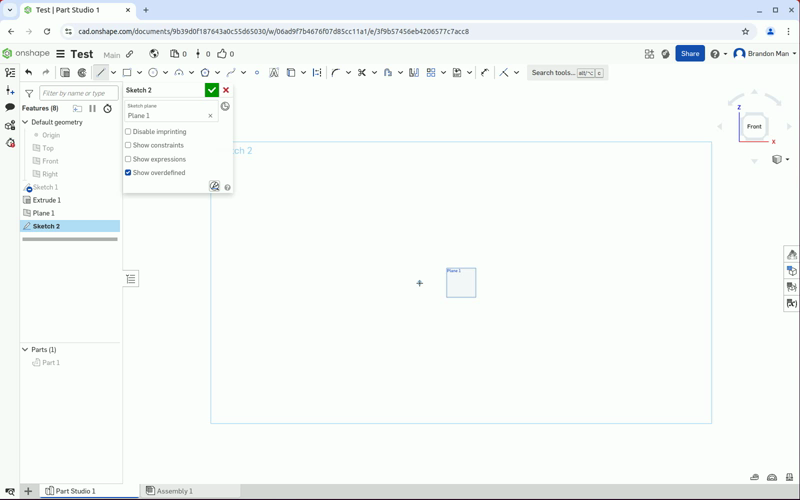
mouse_move(449, 282)
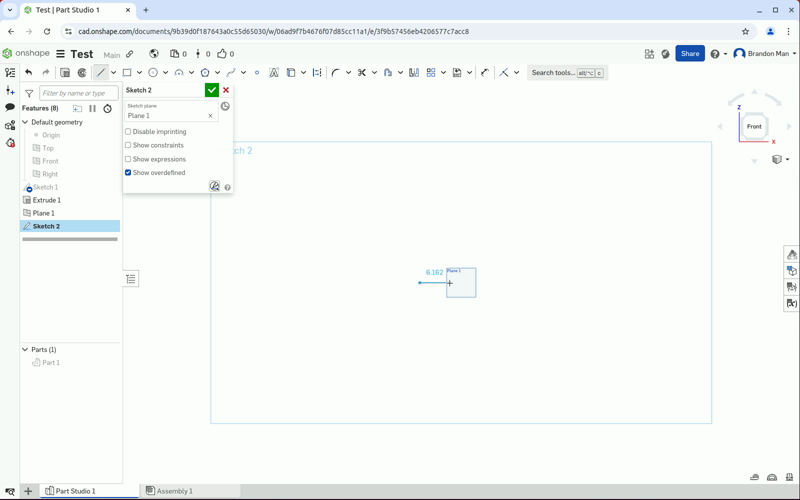
mouse_move(422, 282)
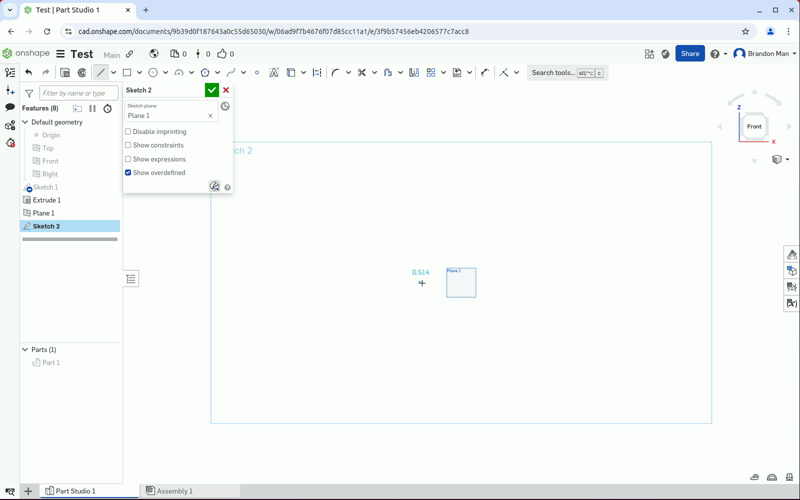
scroll(6)
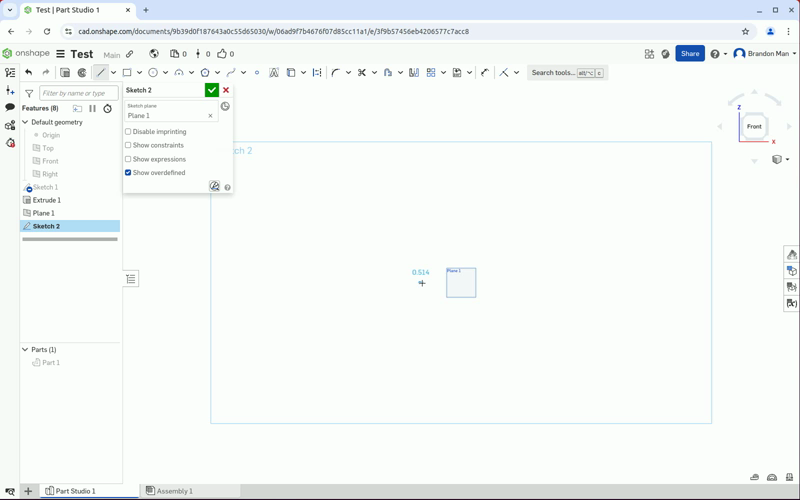
scroll(6)
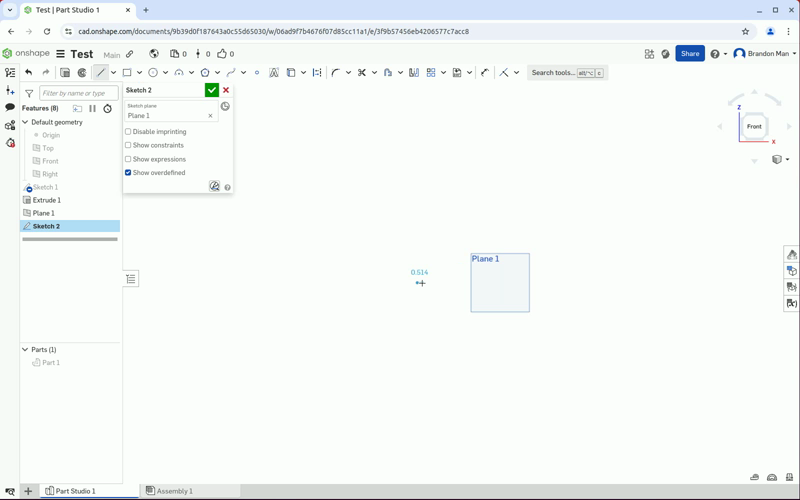
scroll(6)
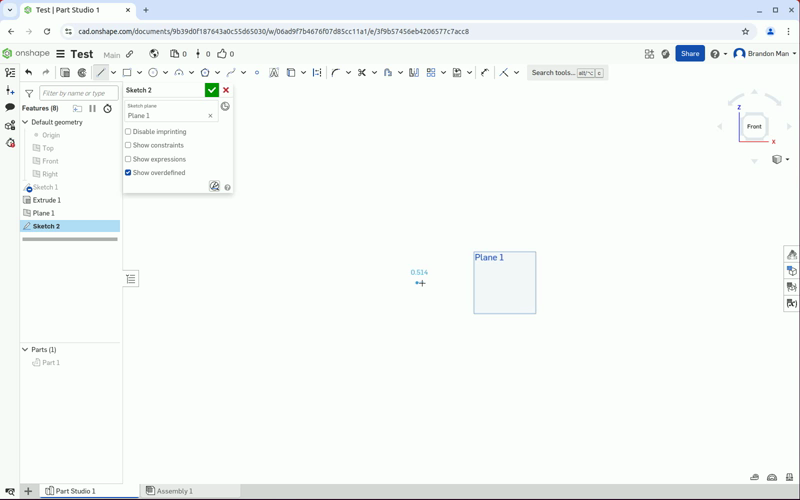
scroll(6)
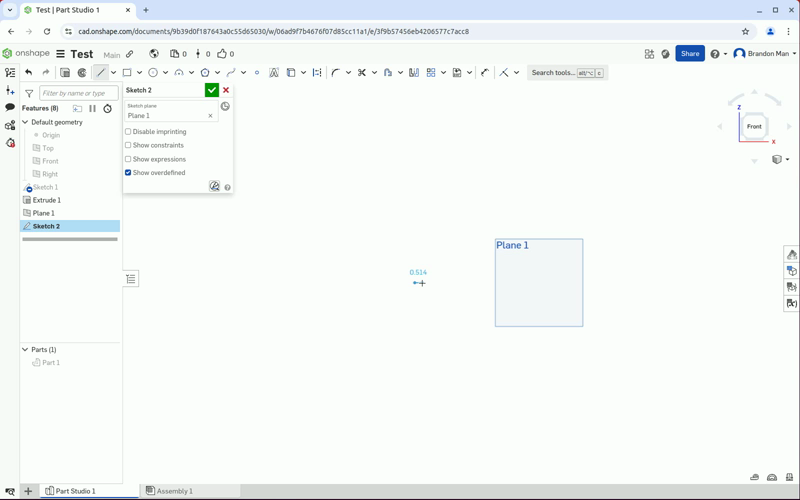
scroll(6)
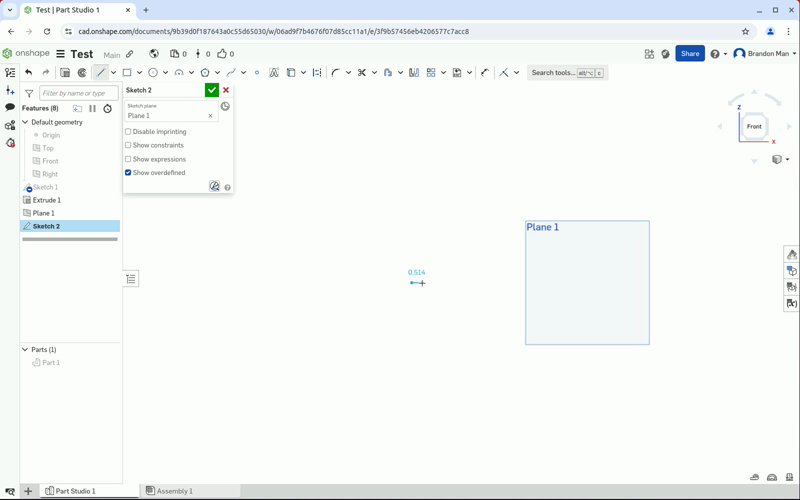
scroll(6)
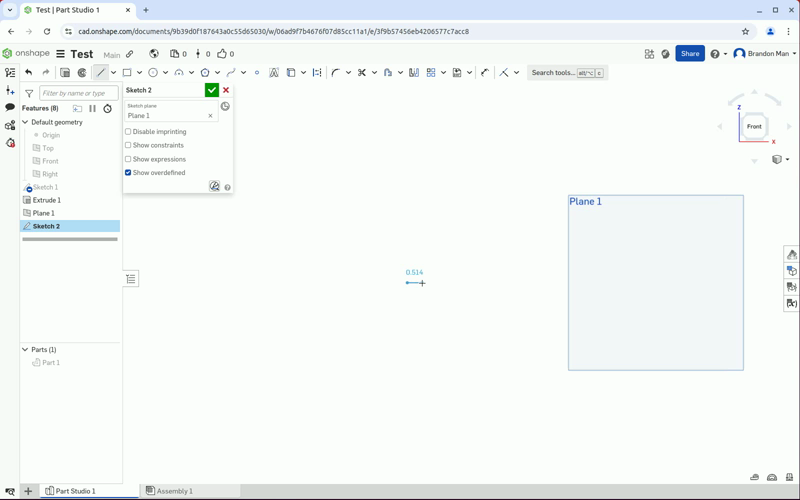
scroll(6)
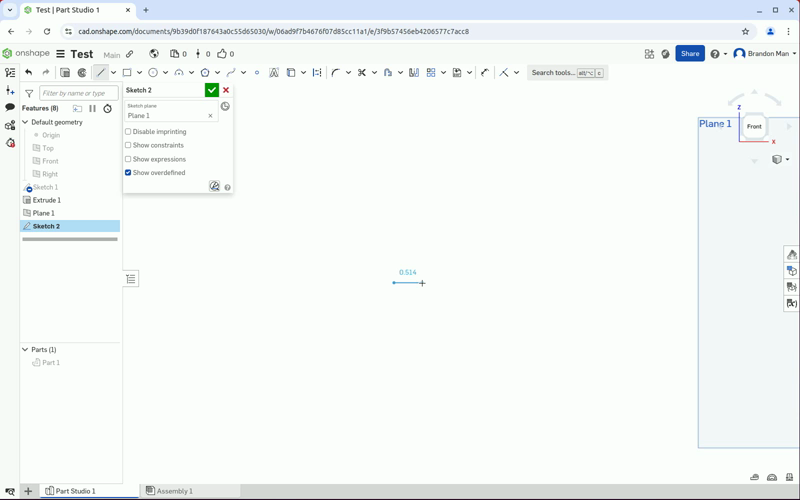
click(422, 282)
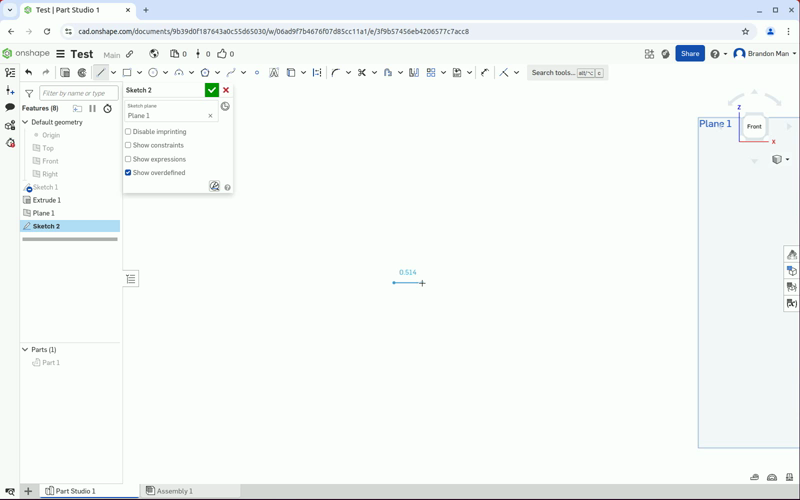
scroll(-6)
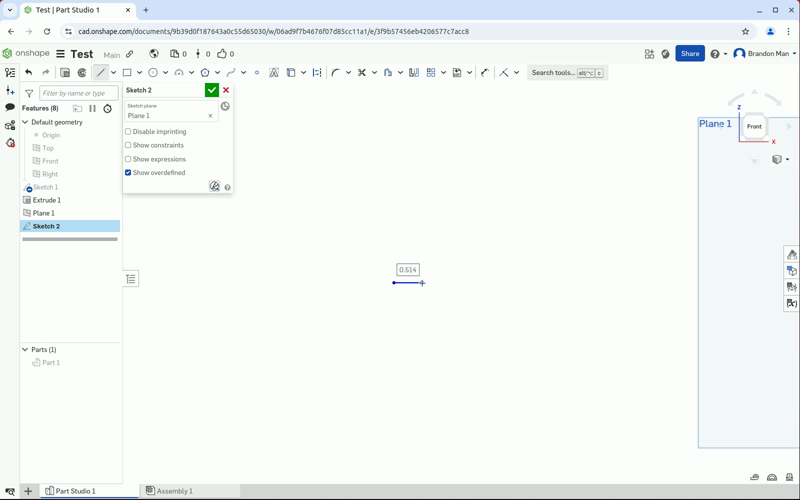
scroll(-6)
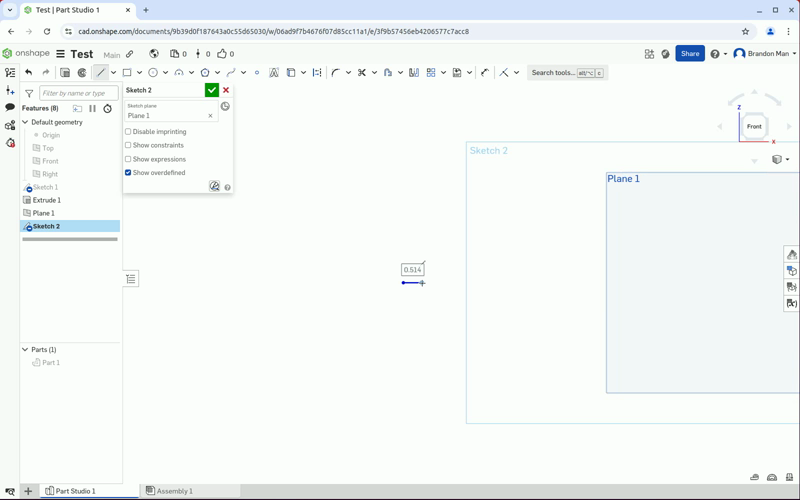
scroll(-6)
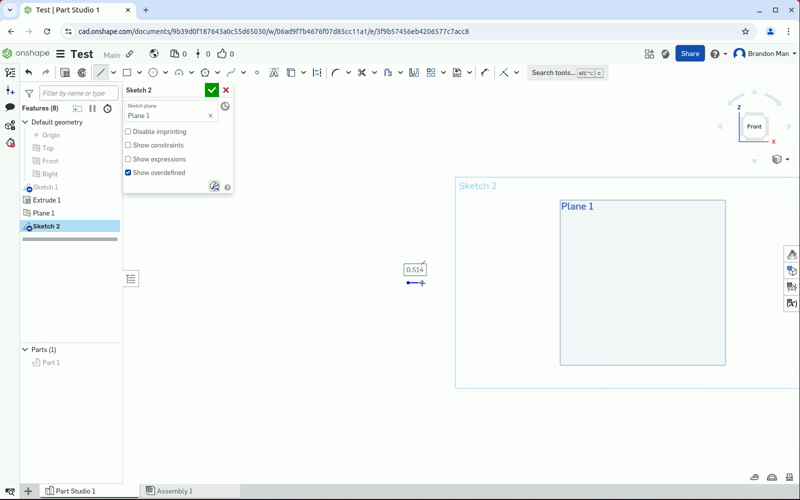
scroll(-6)
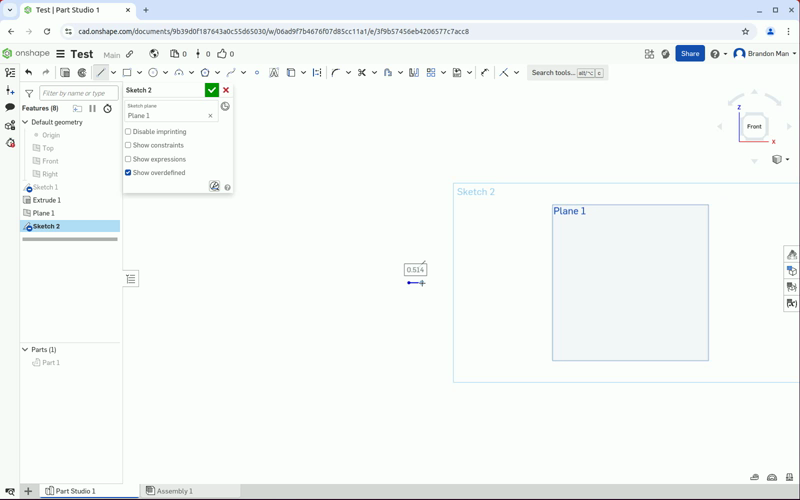
scroll(-6)
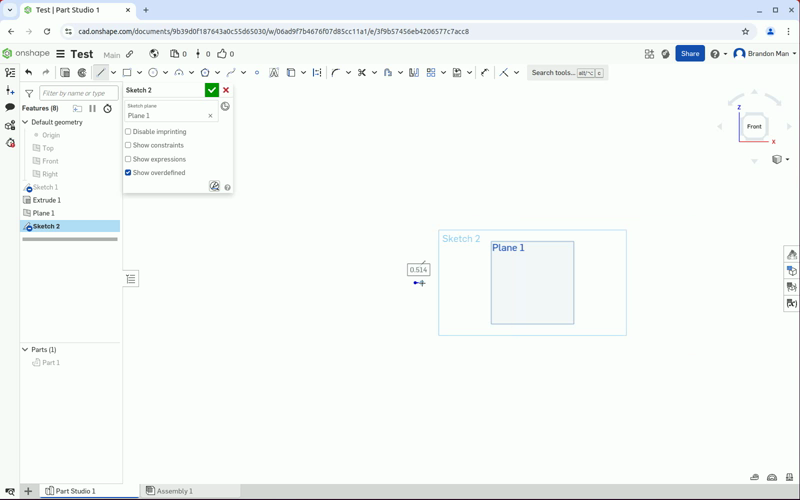
scroll(-6)
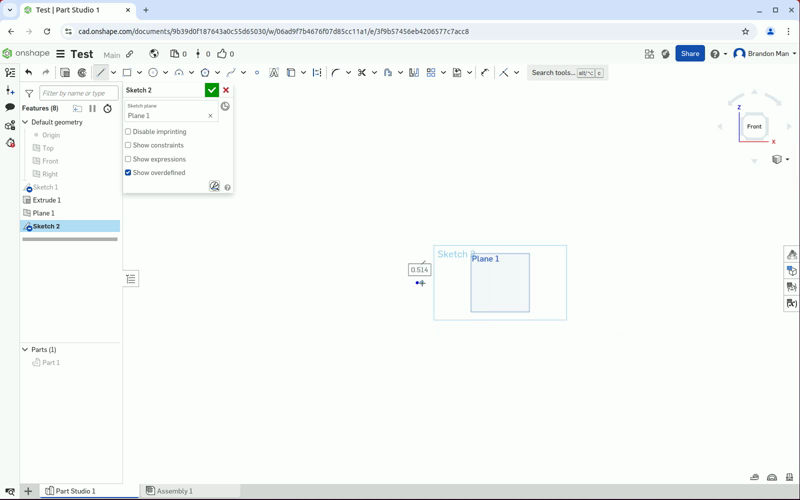
scroll(-6)
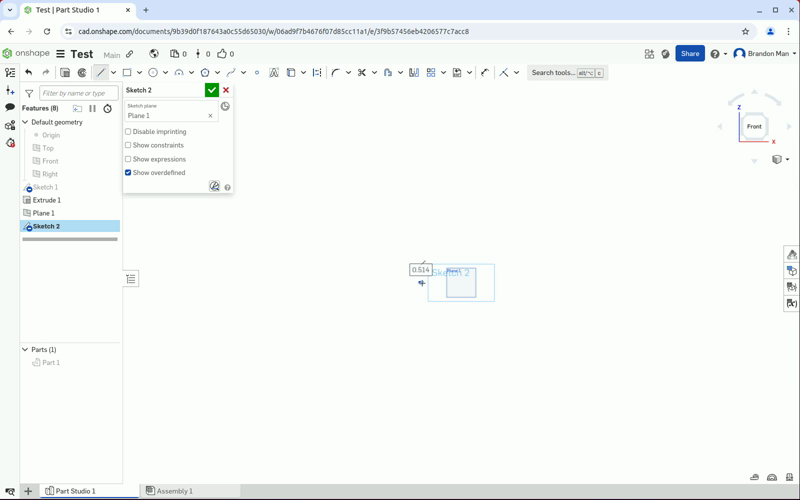
key_up(shift)
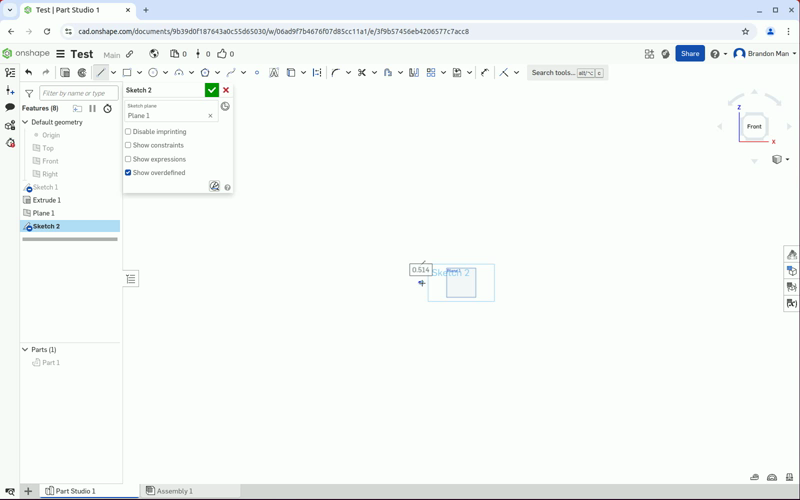
key_down(shift)
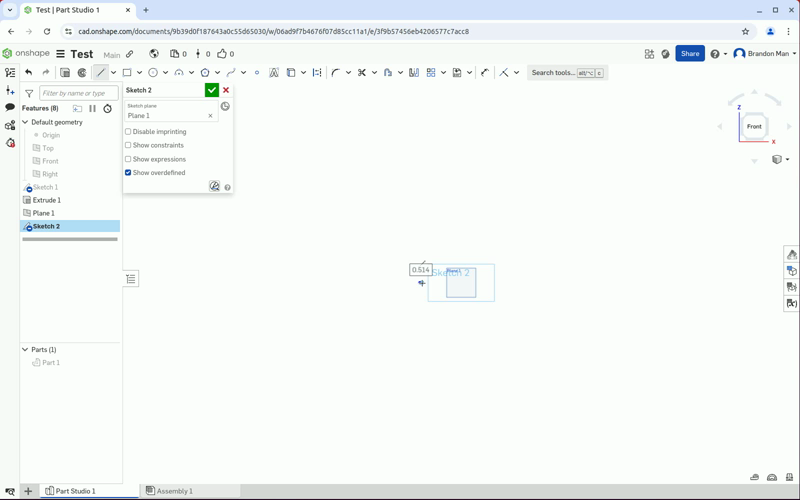
mouse_move(422, 172)
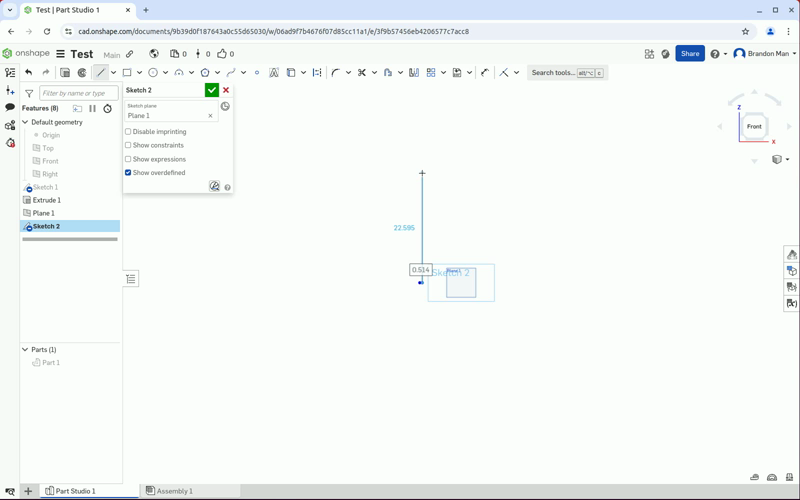
click(422, 172)
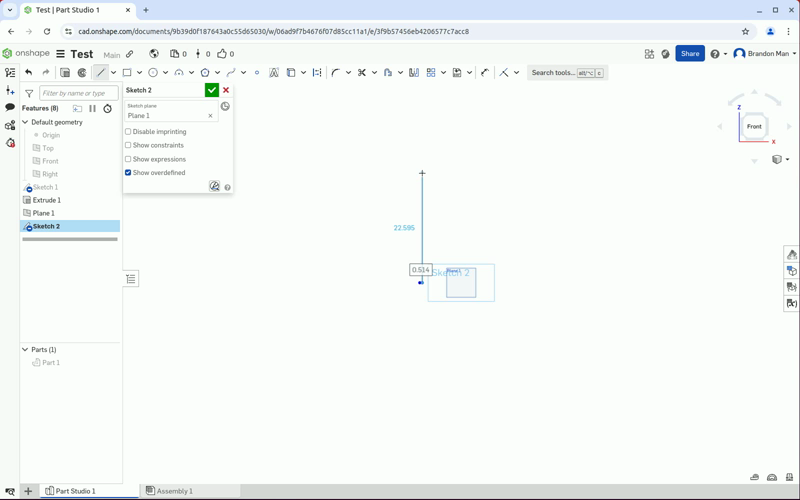
key_up(shift)
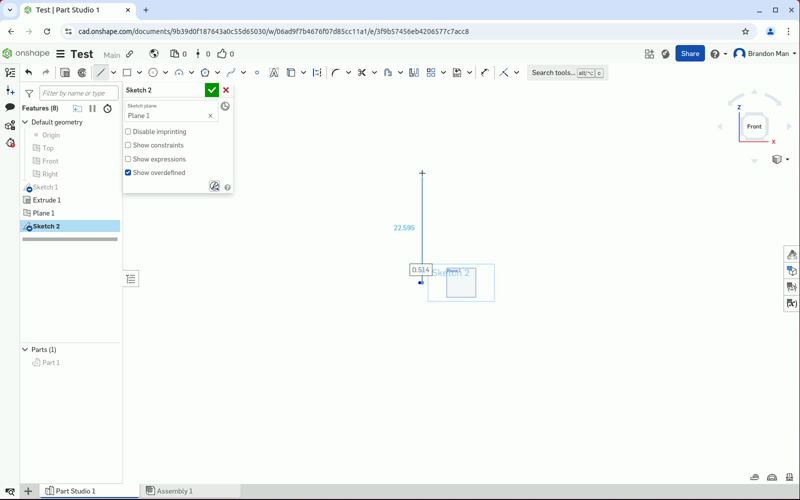
key_down(shift)
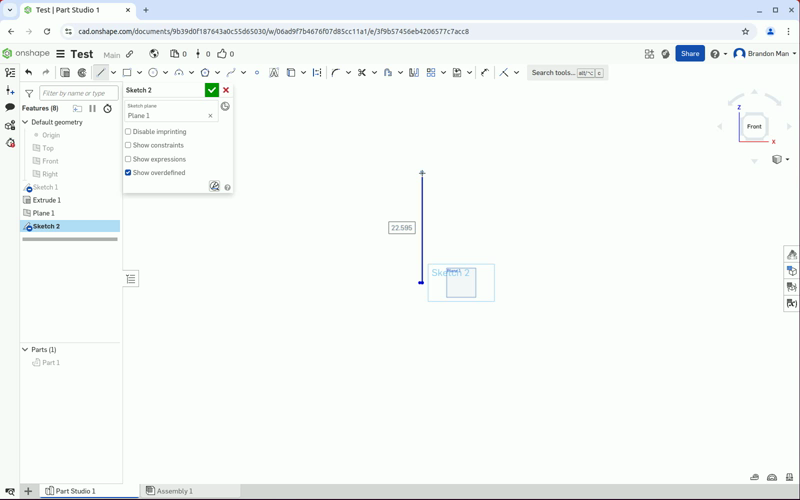
mouse_move(452, 172)
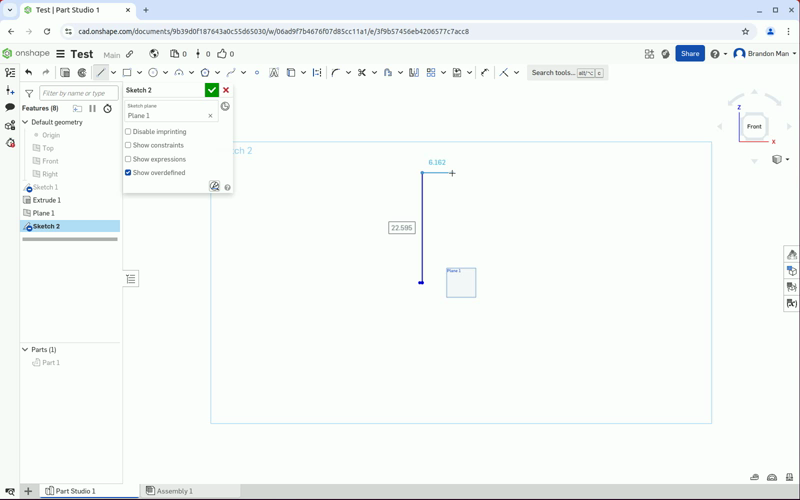
mouse_move(460, 172)
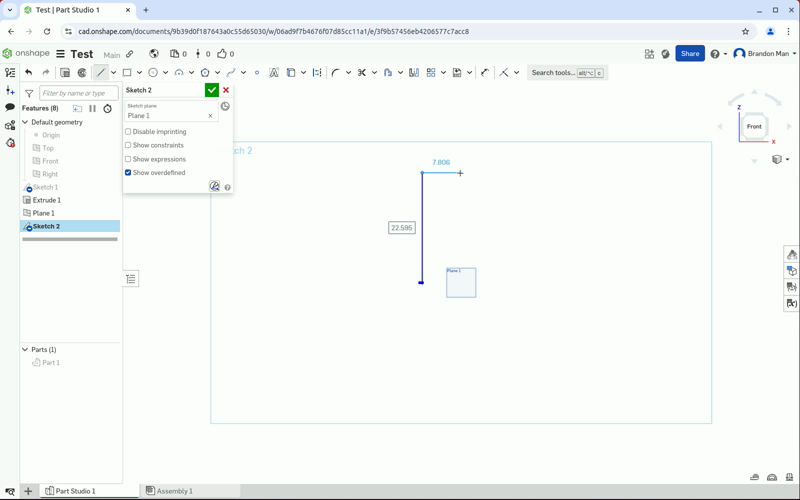
click(460, 172)
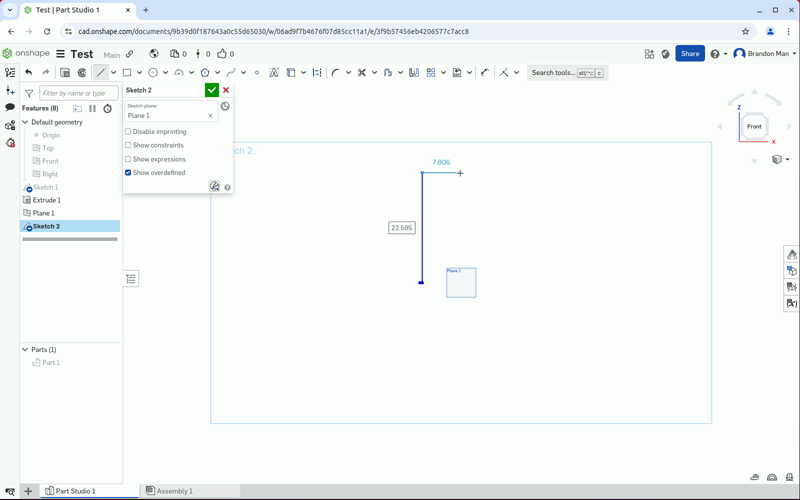
key_up(shift)
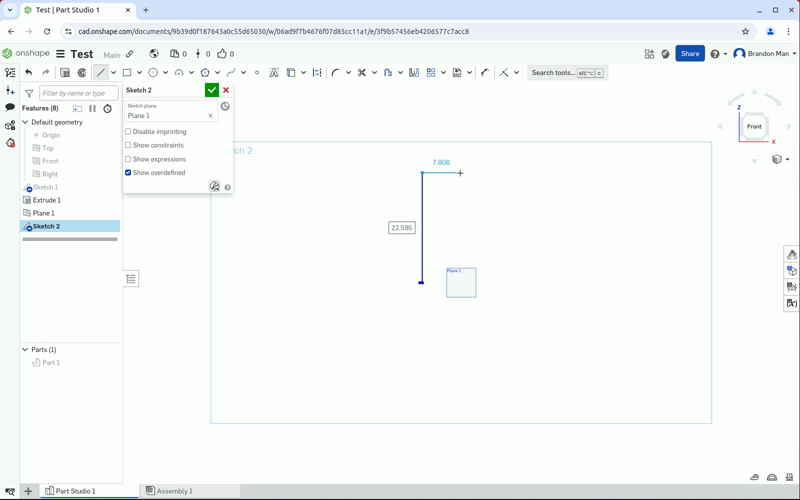
key_down(shift)
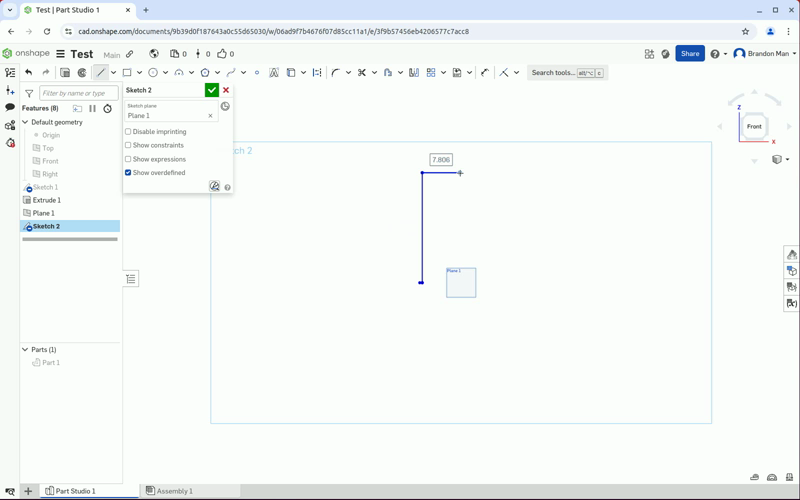
mouse_move(460, 282)
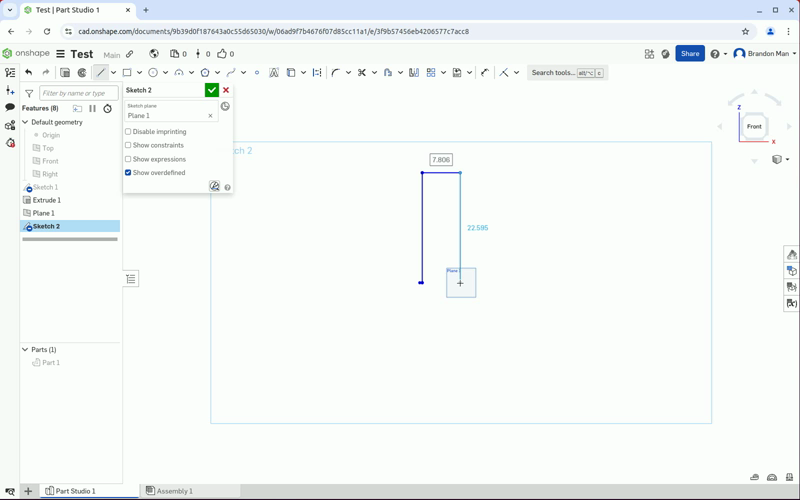
click(460, 282)
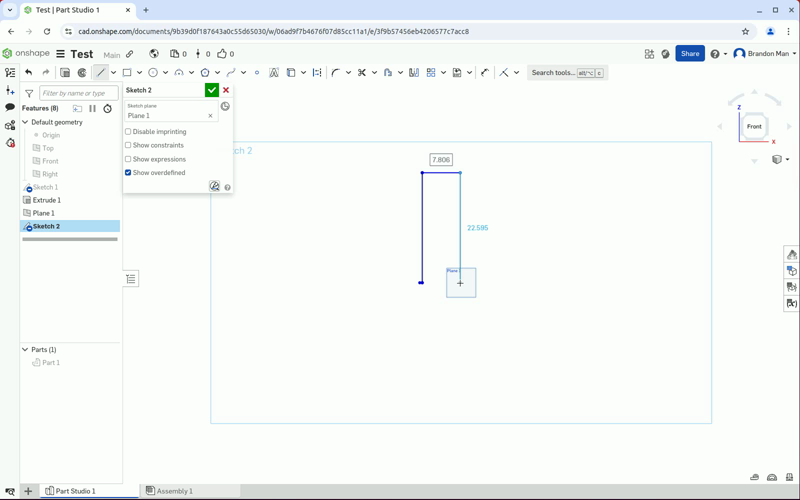
key_up(shift)
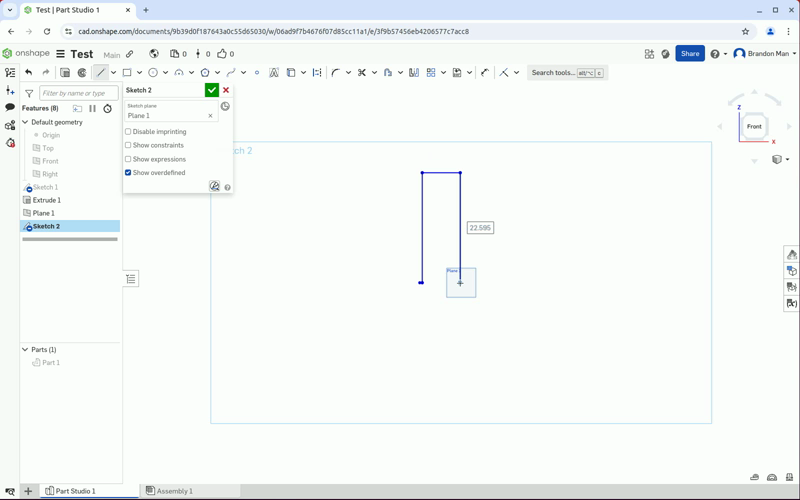
key_down(shift)
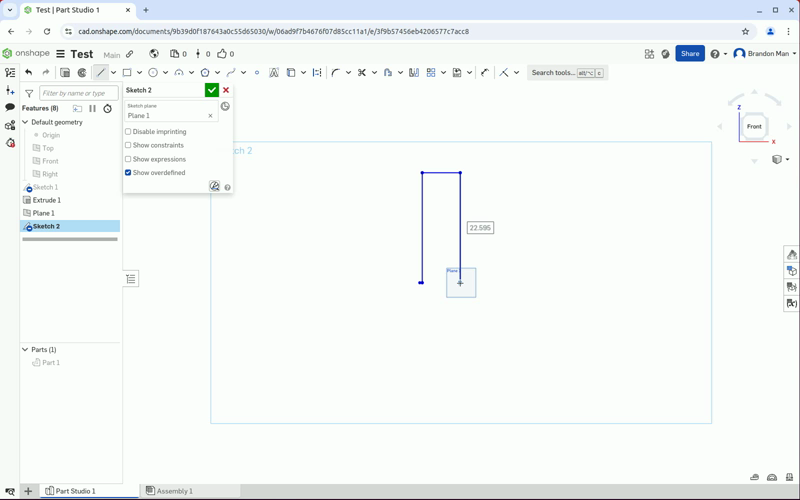
mouse_move(490, 282)
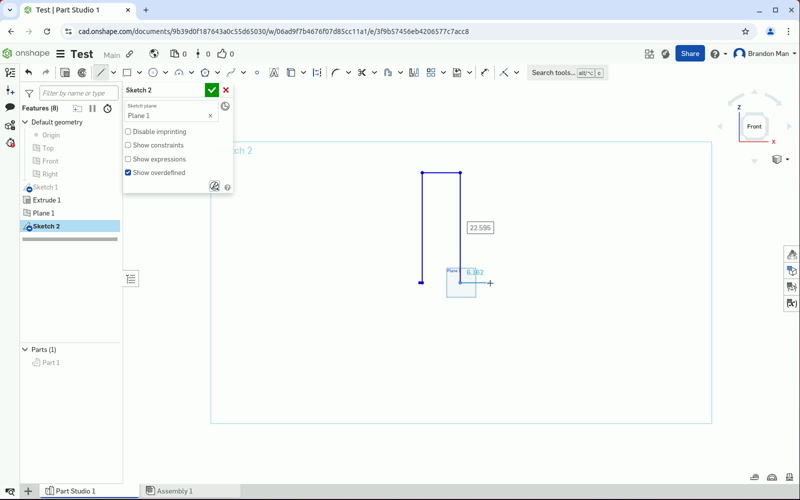
mouse_move(462, 282)
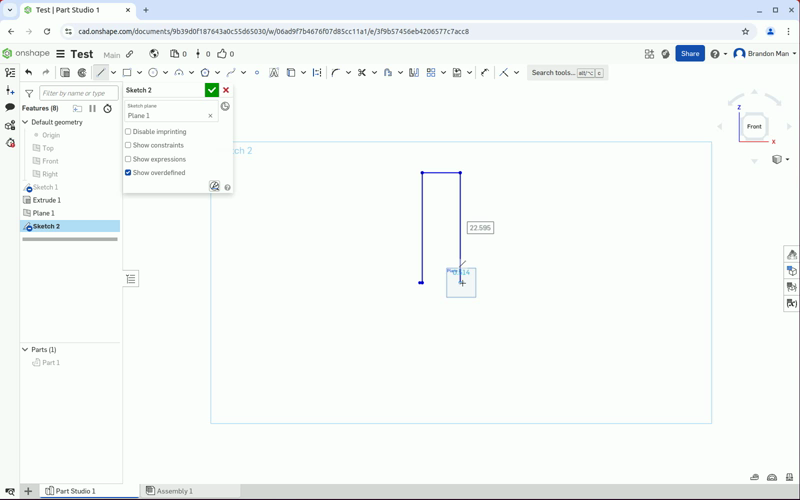
scroll(6)
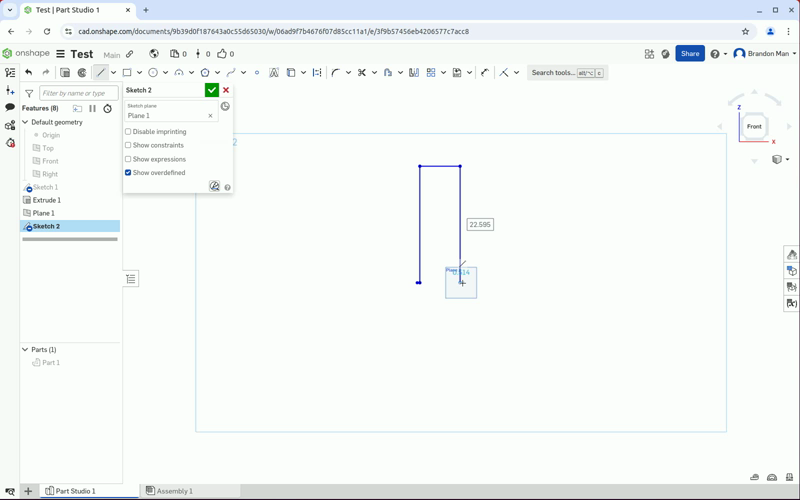
scroll(6)
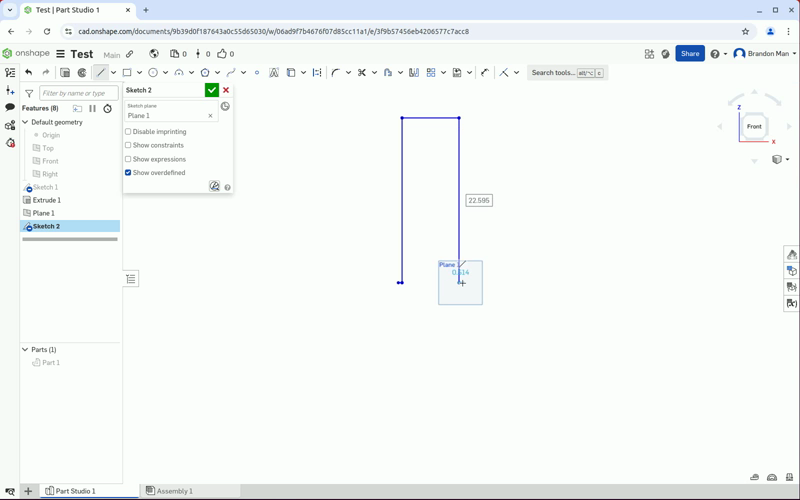
scroll(6)
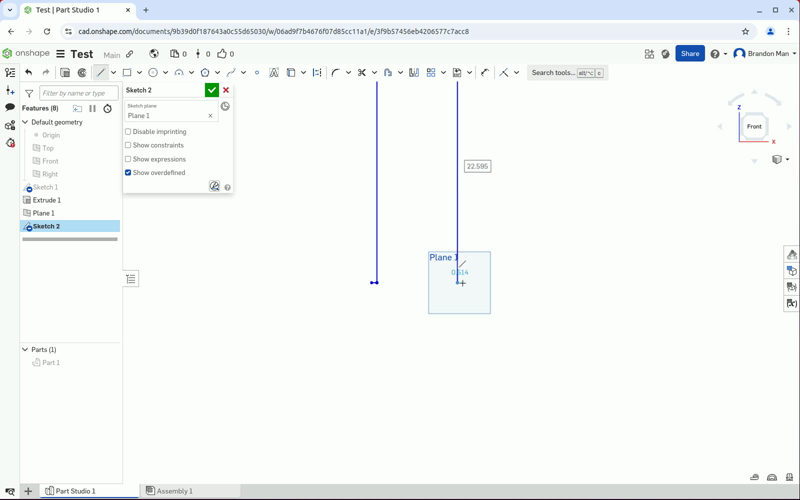
scroll(6)
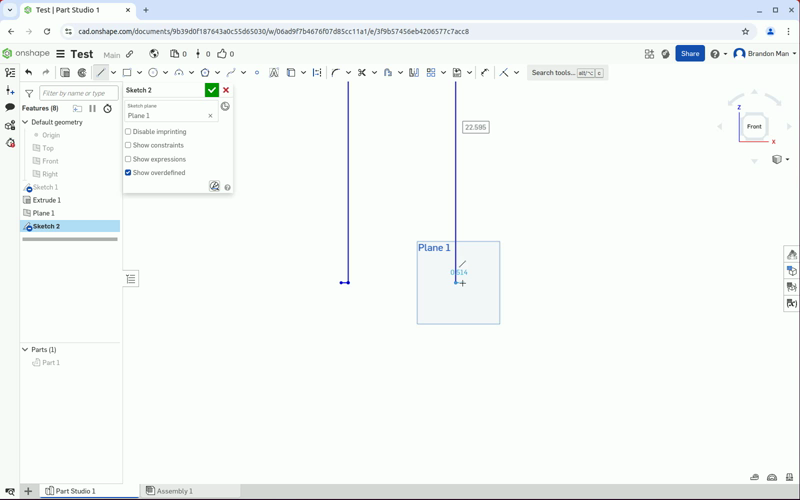
scroll(6)
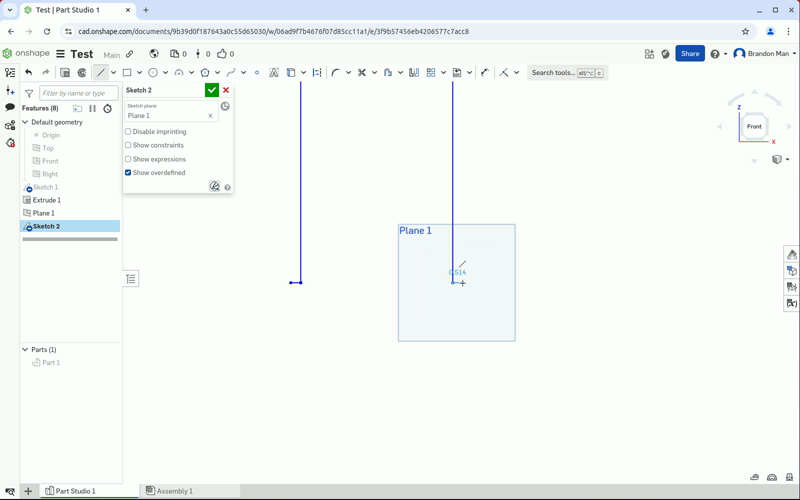
scroll(6)
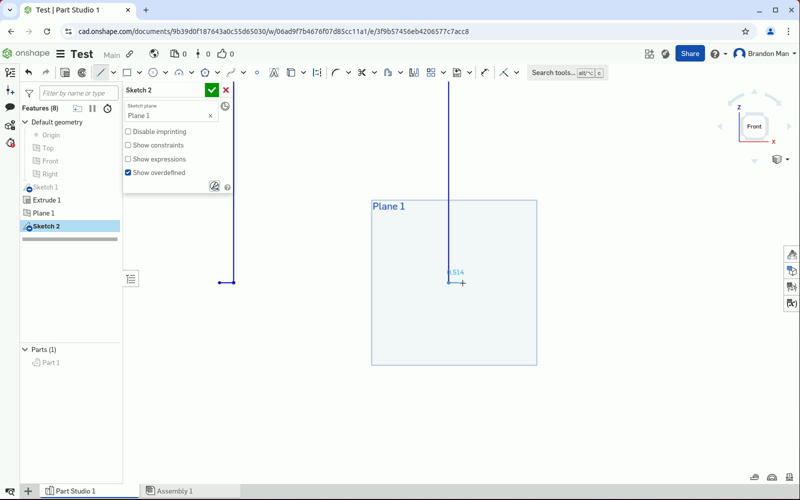
scroll(6)
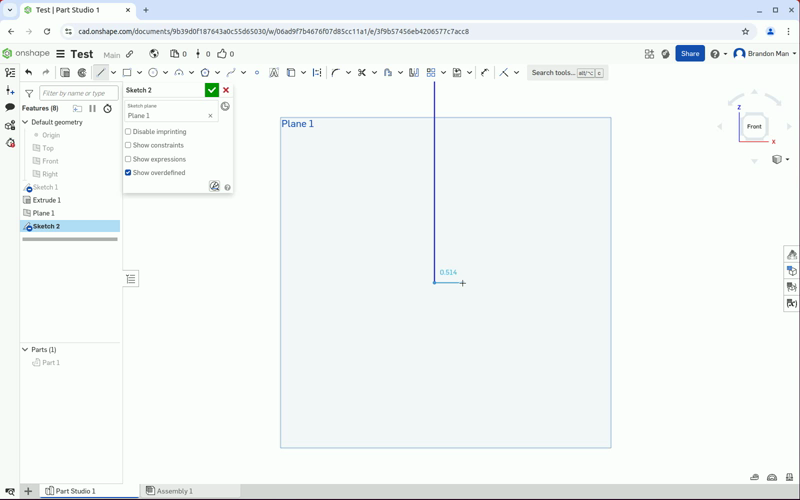
click(462, 282)
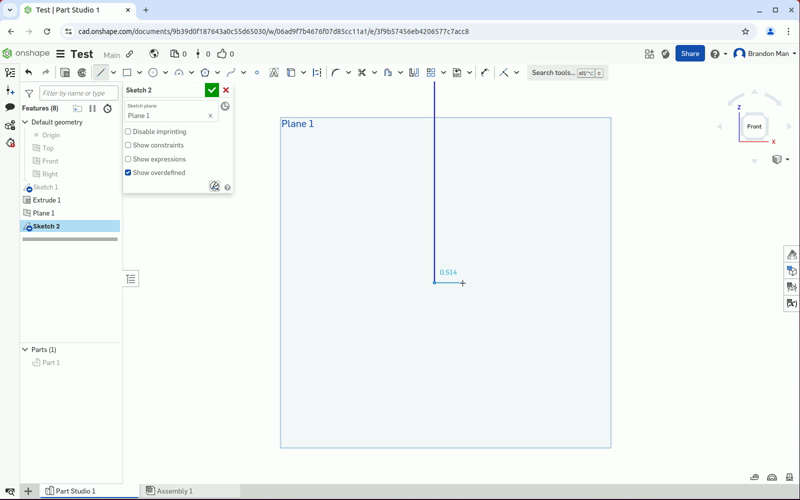
scroll(-6)
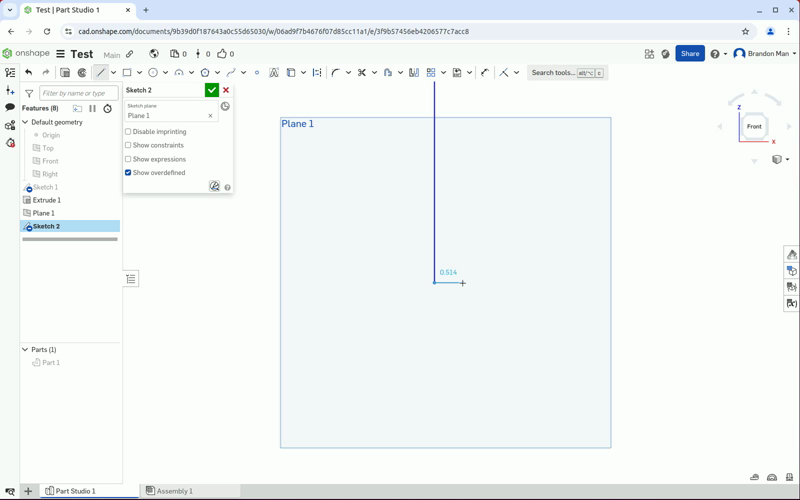
scroll(-6)
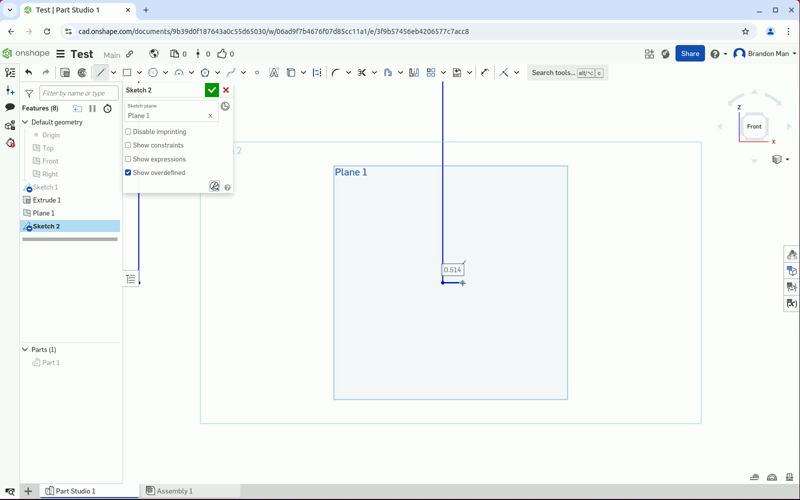
scroll(-6)
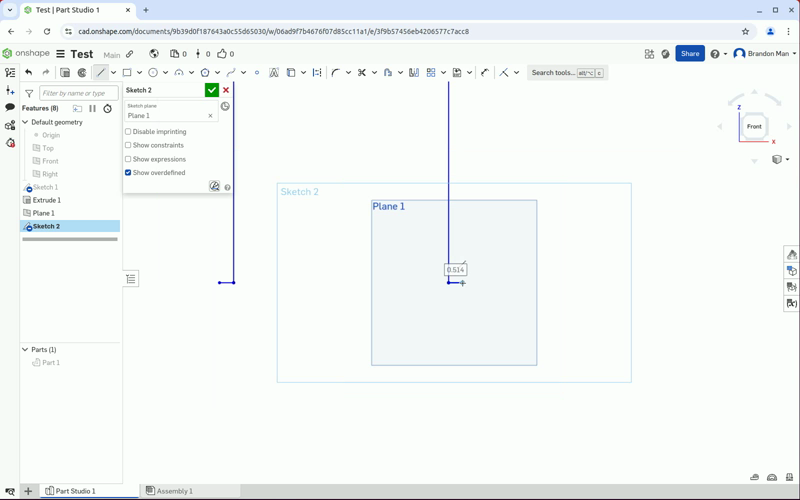
scroll(-6)
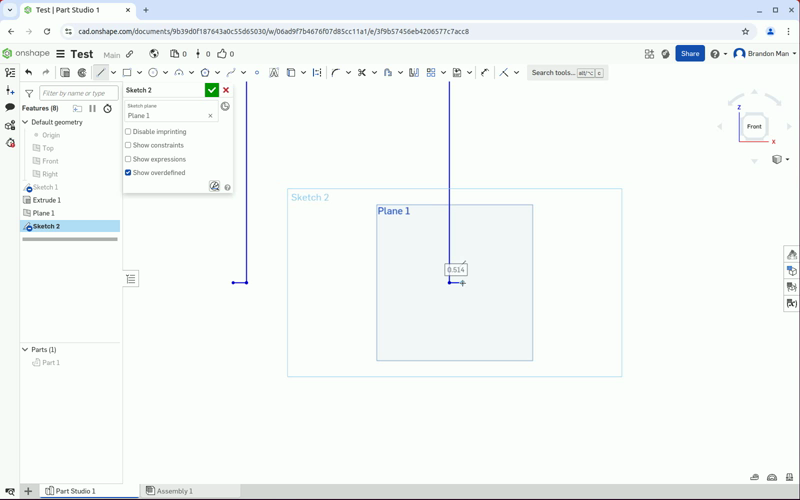
scroll(-6)
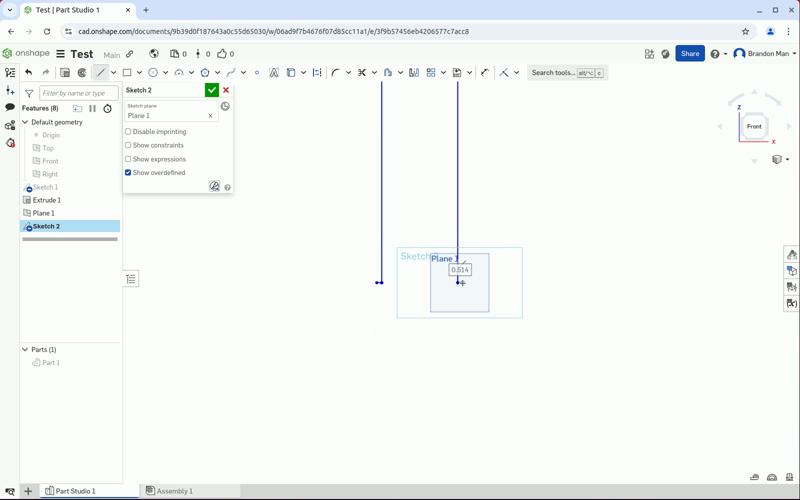
scroll(-6)
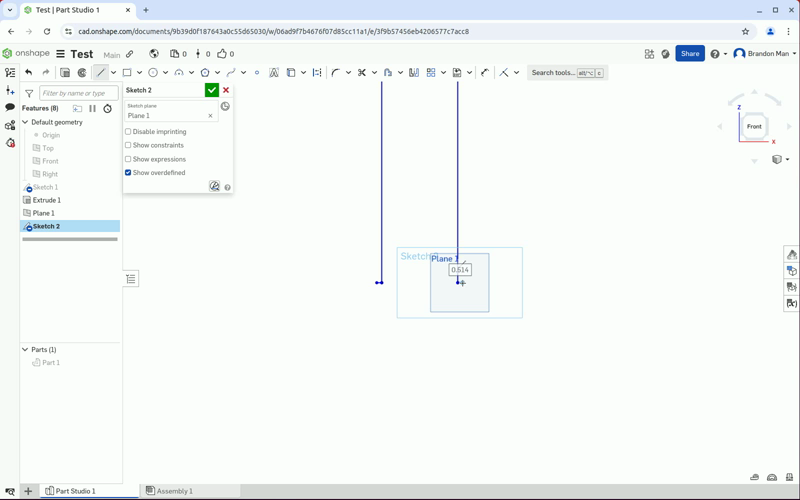
scroll(-6)
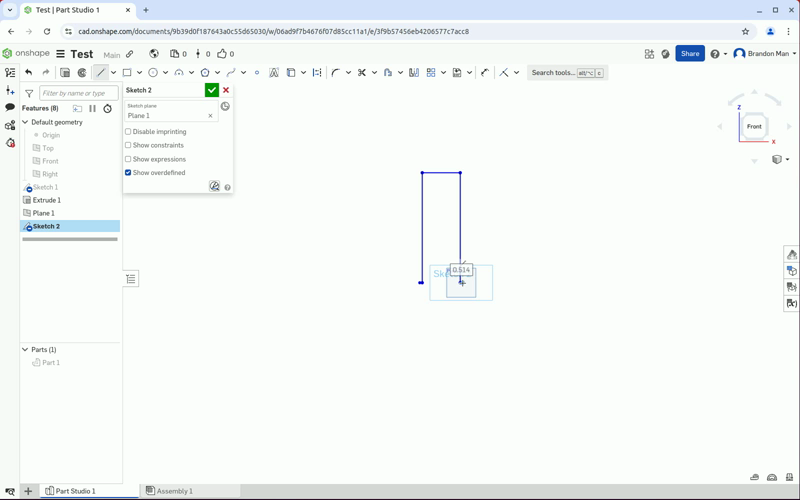
key_up(shift)
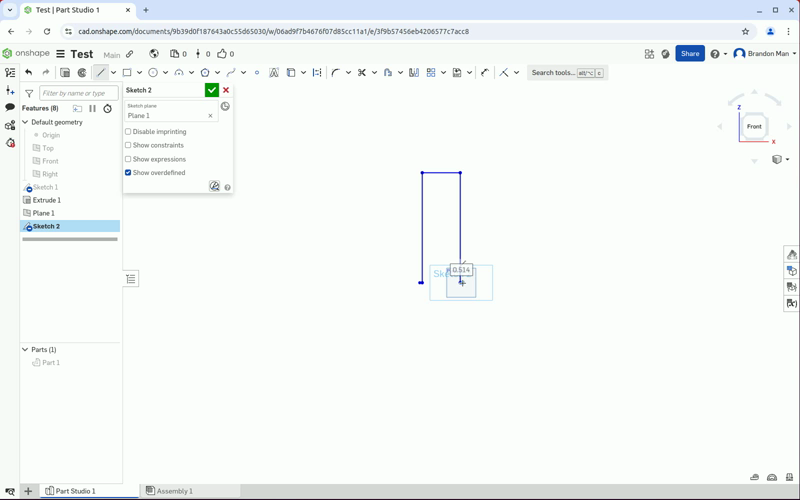
key_down(shift)
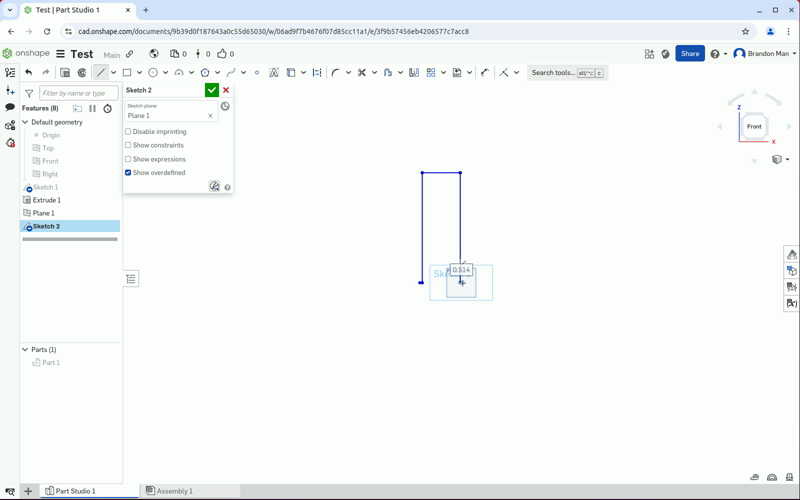
mouse_move(462, 170)
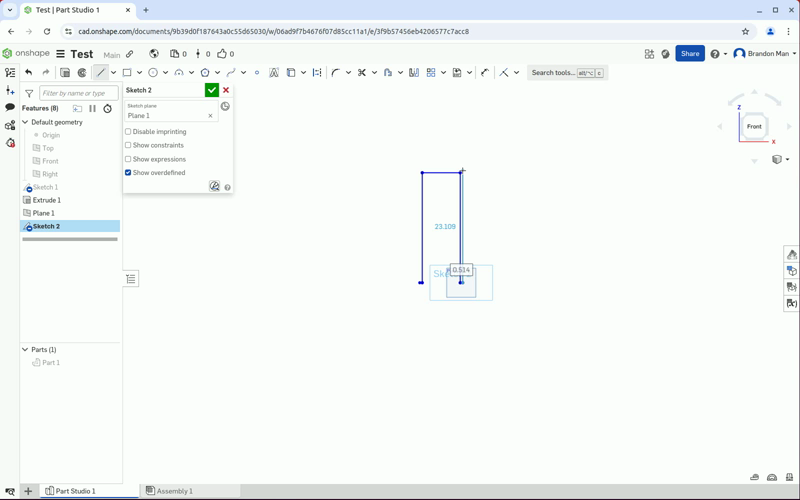
scroll(6)
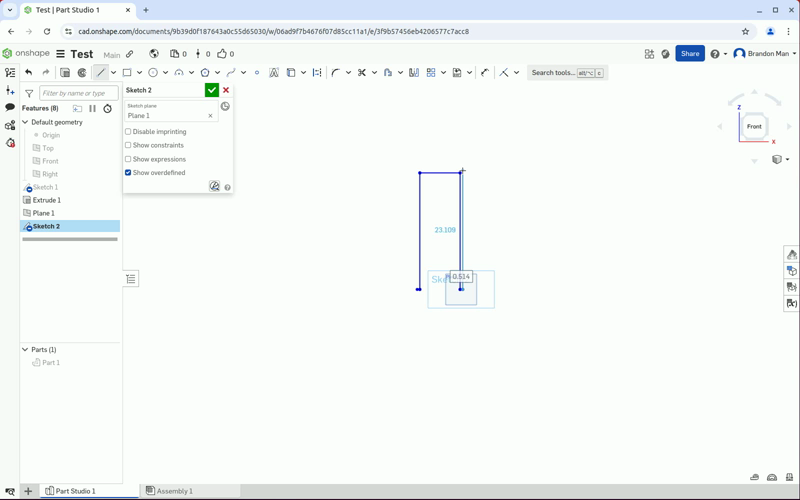
scroll(6)
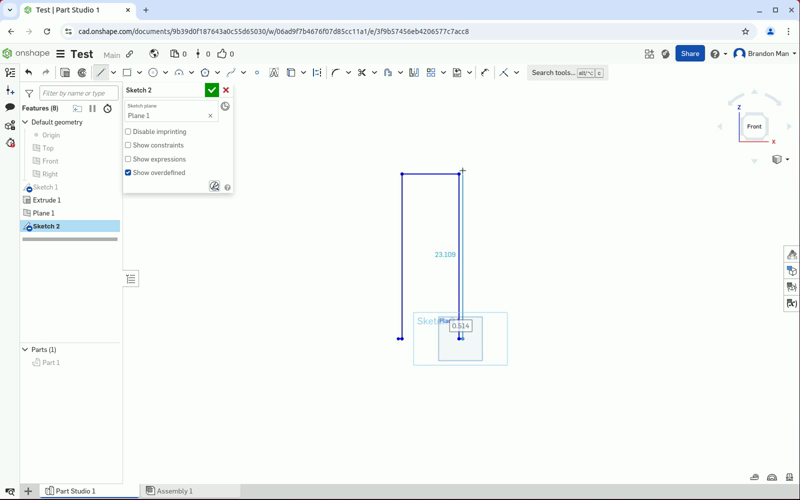
scroll(6)
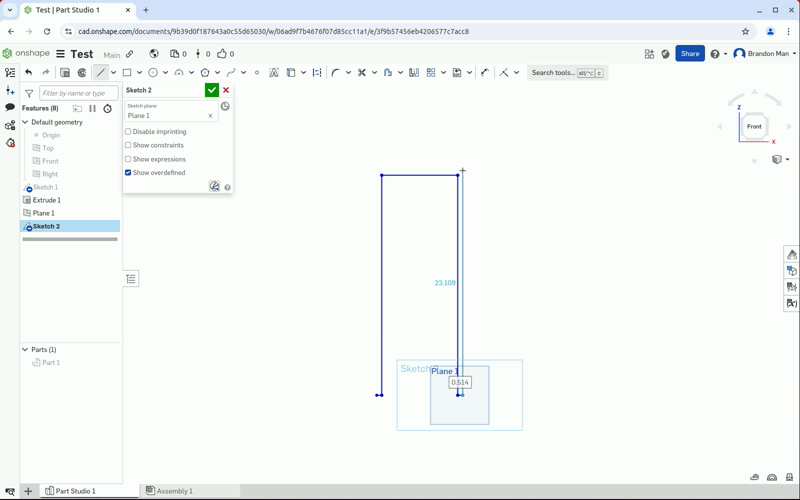
scroll(6)
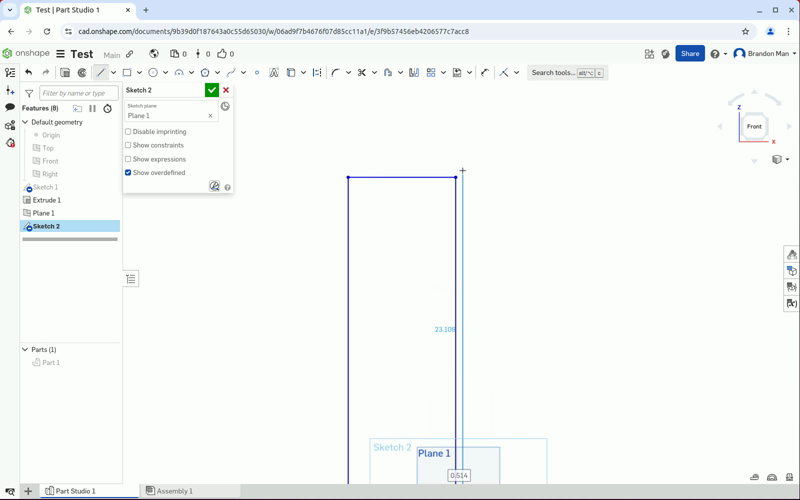
scroll(6)
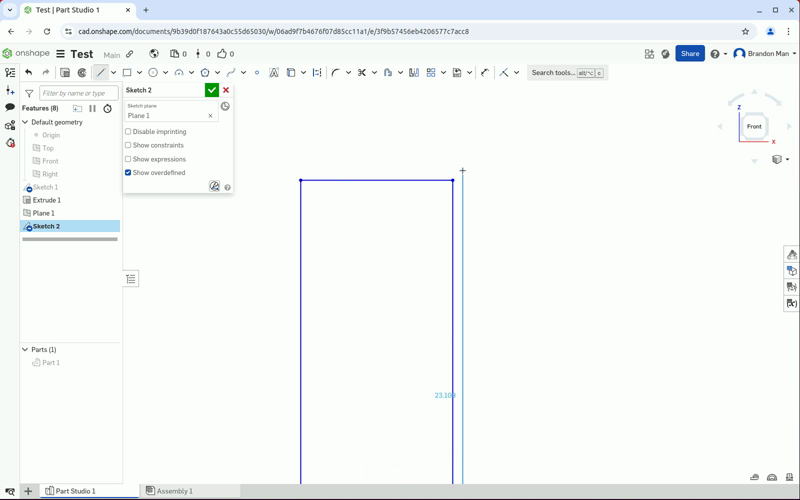
scroll(6)
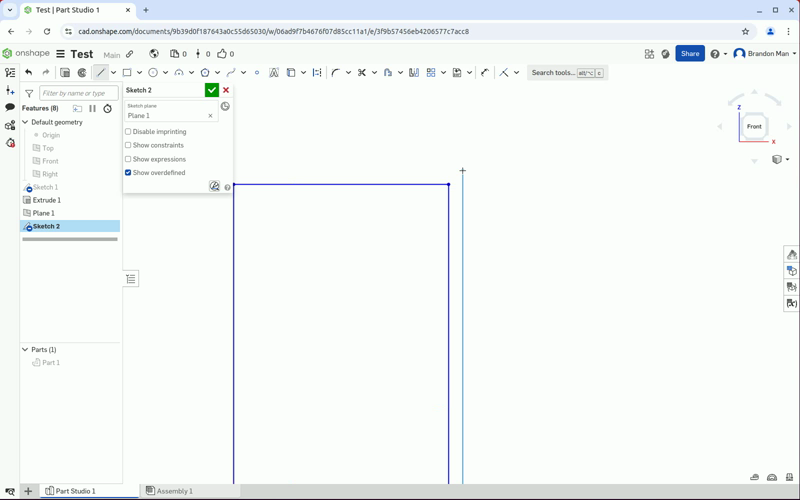
scroll(6)
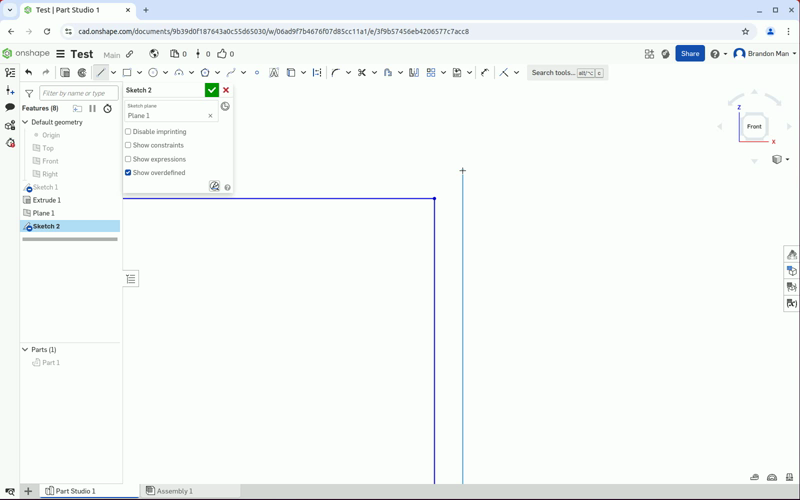
click(462, 170)
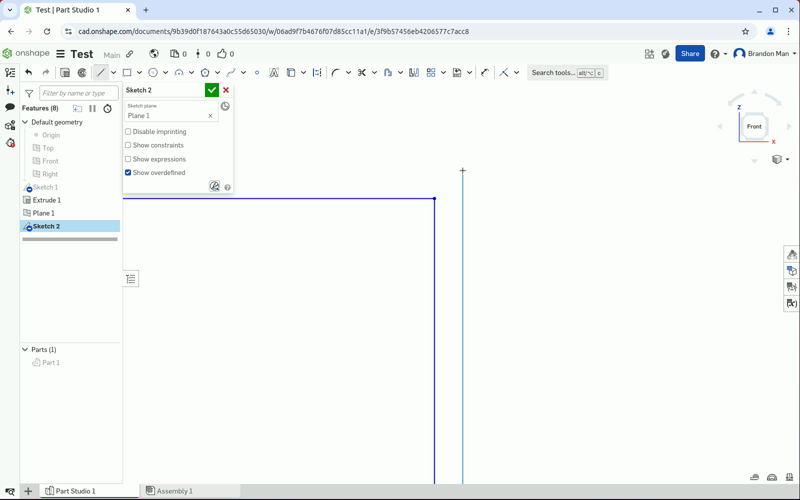
scroll(-6)
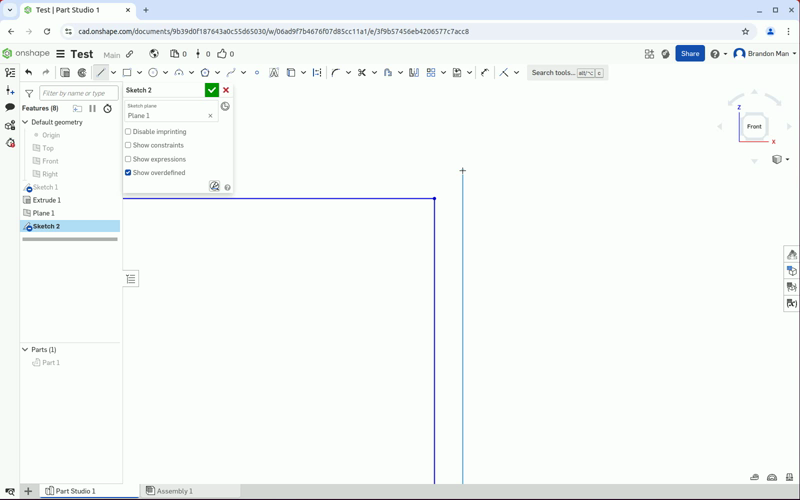
scroll(-6)
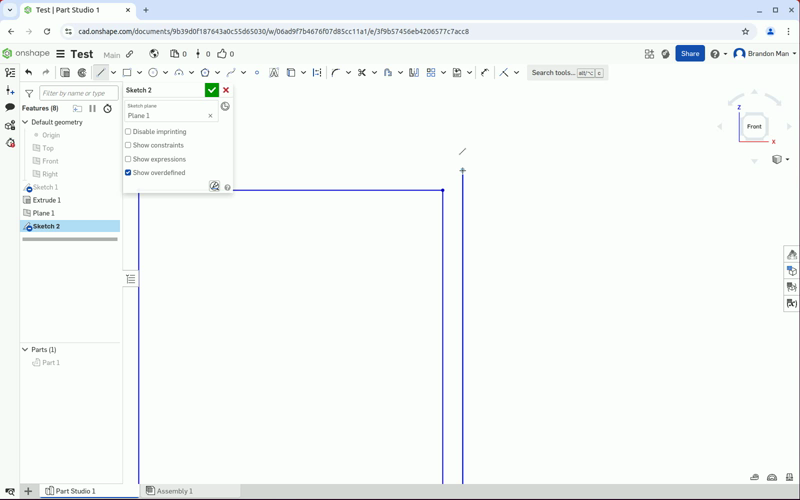
scroll(-6)
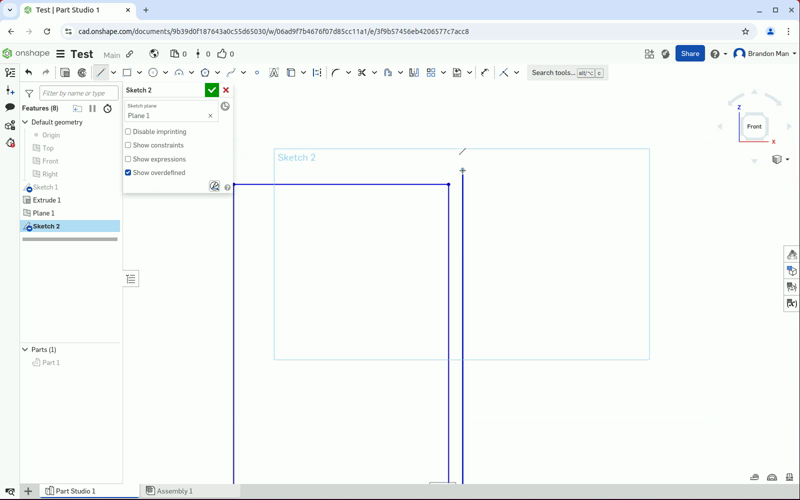
scroll(-6)
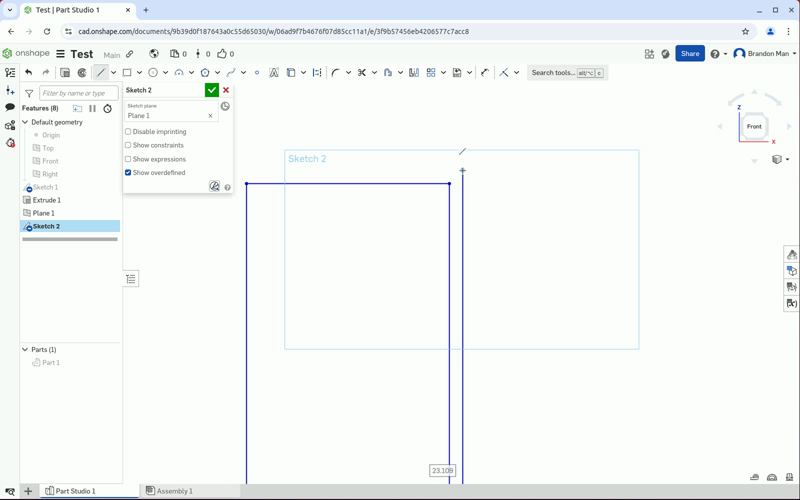
scroll(-6)
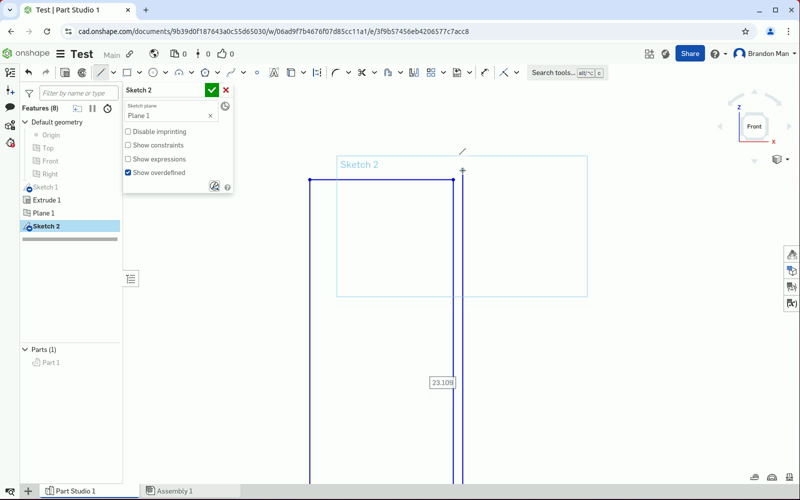
scroll(-6)
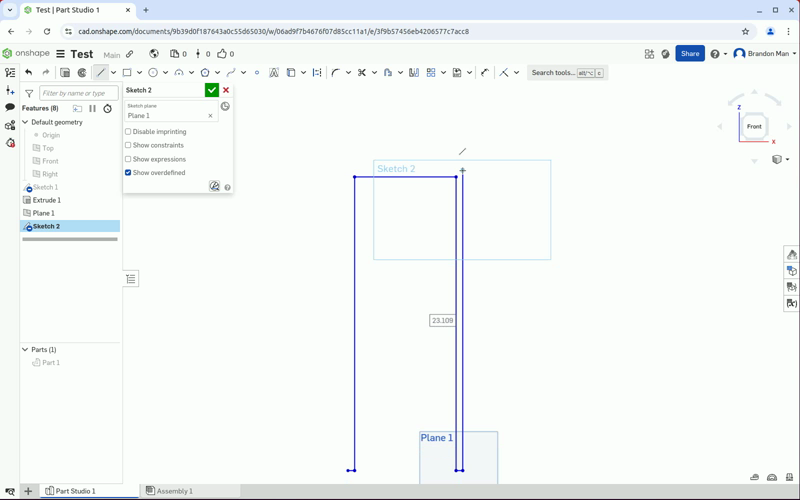
scroll(-6)
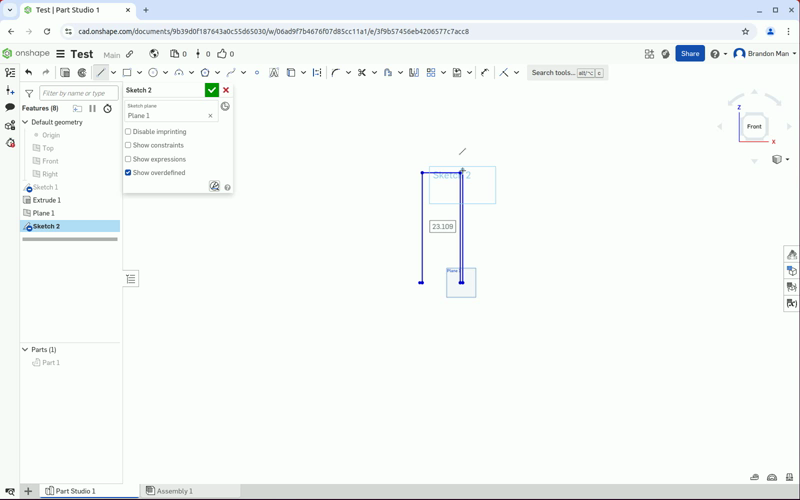
key_up(shift)
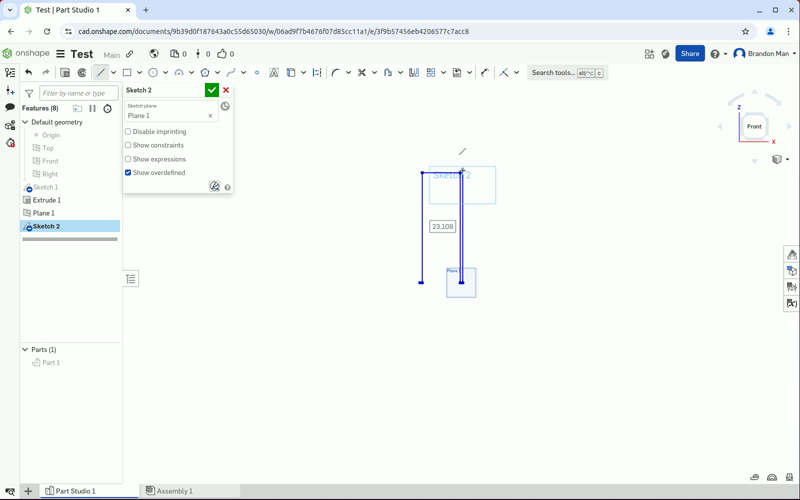
key_down(shift)
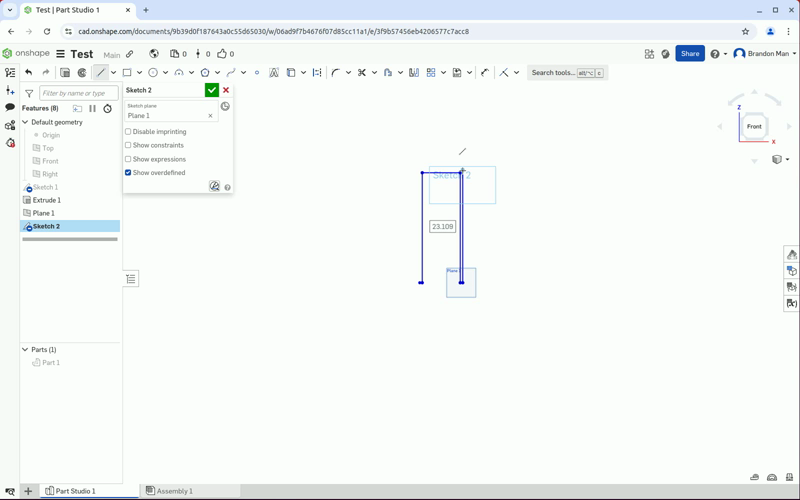
mouse_move(492, 170)
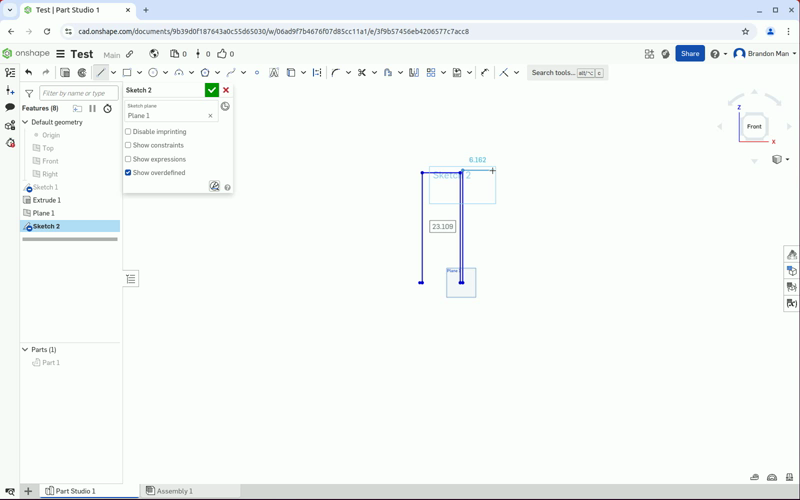
mouse_move(460, 170)
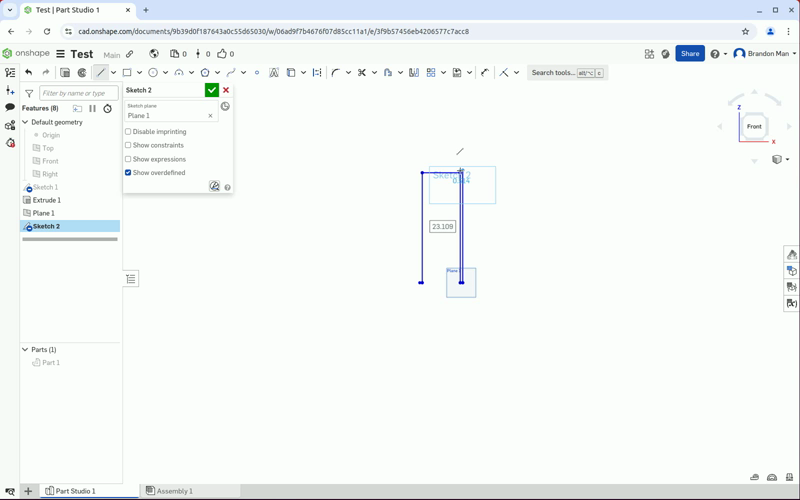
scroll(6)
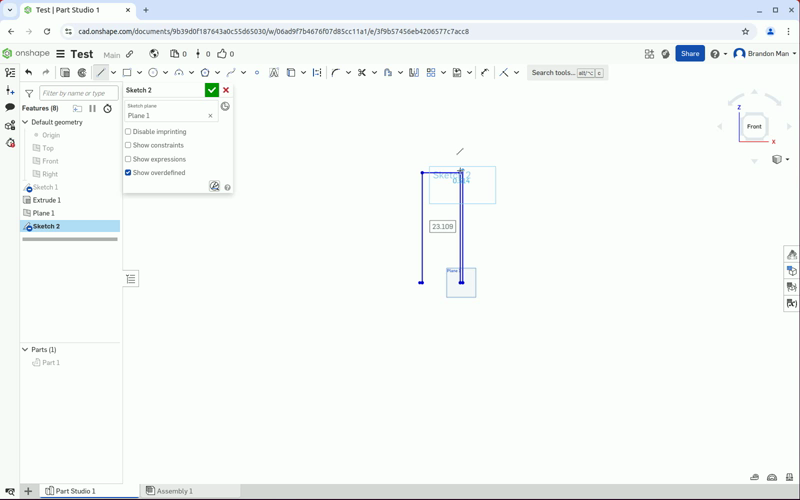
scroll(6)
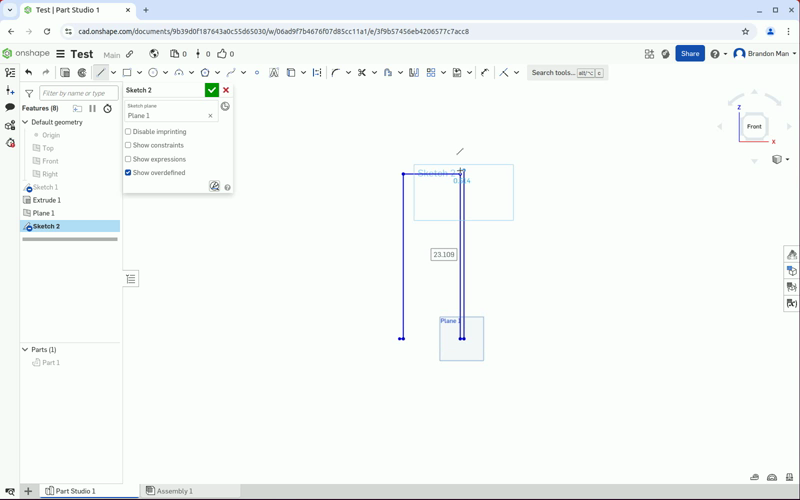
scroll(6)
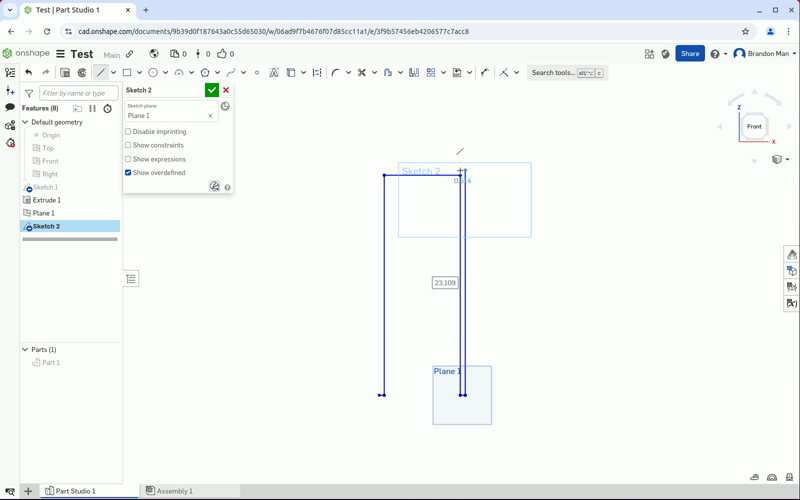
scroll(6)
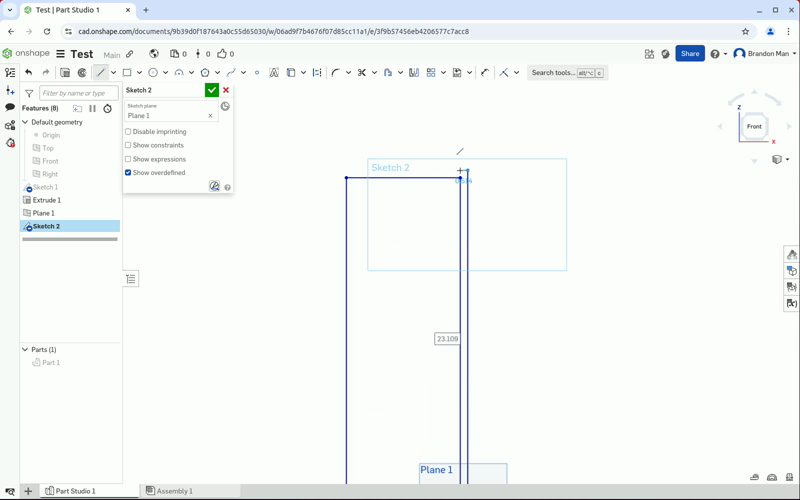
scroll(6)
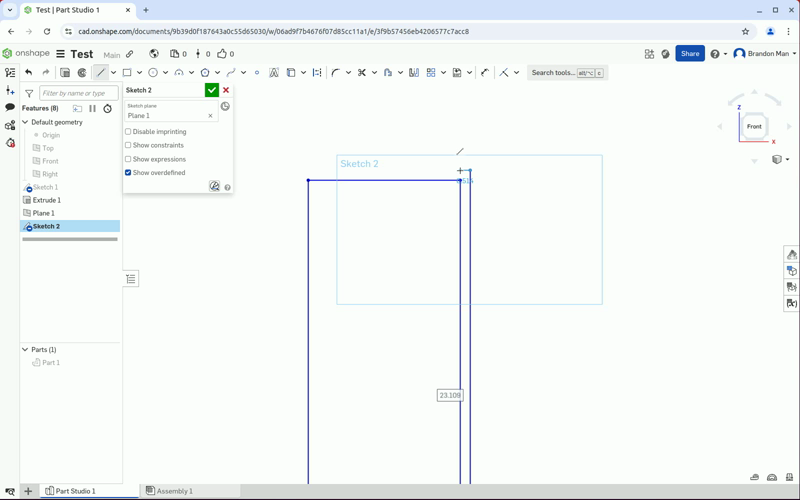
scroll(6)
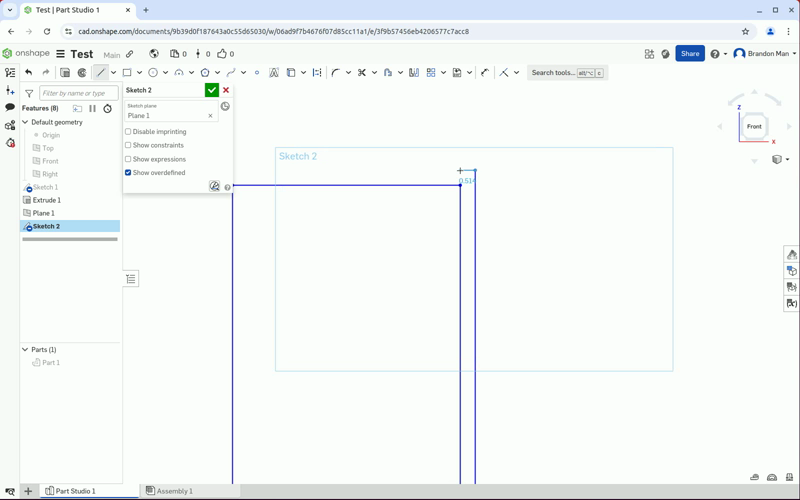
scroll(6)
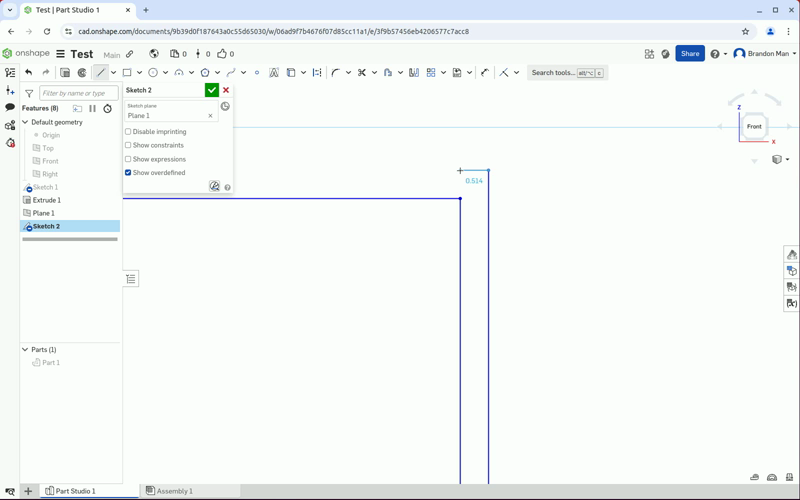
click(460, 170)
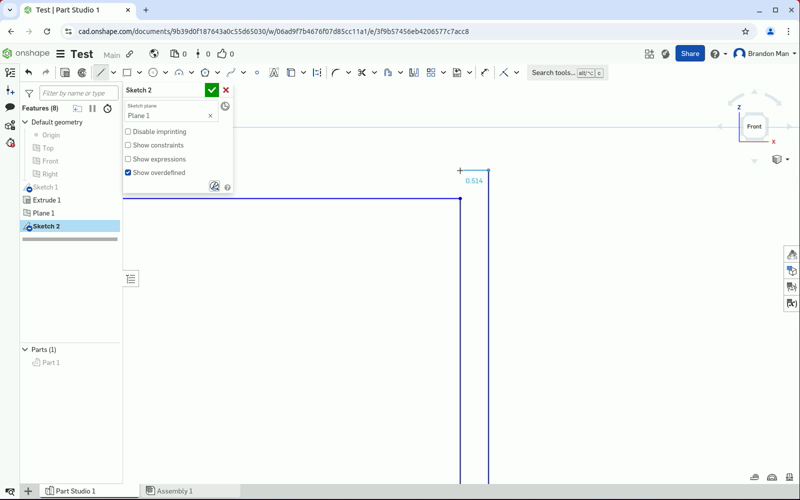
scroll(-6)
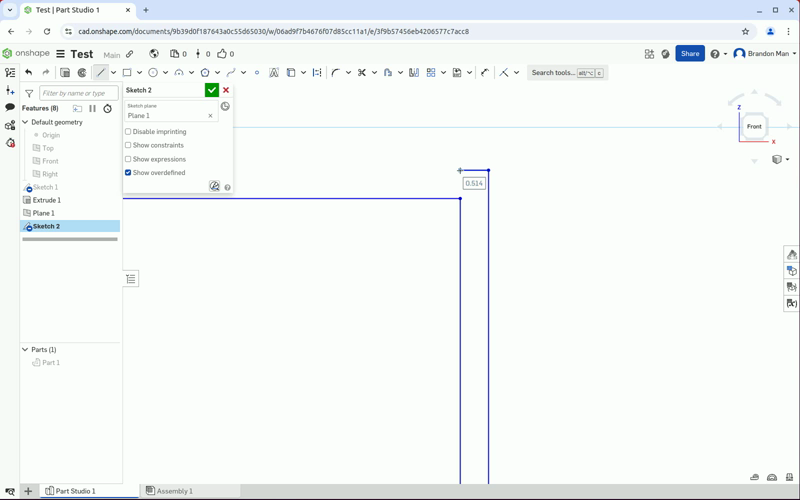
scroll(-6)
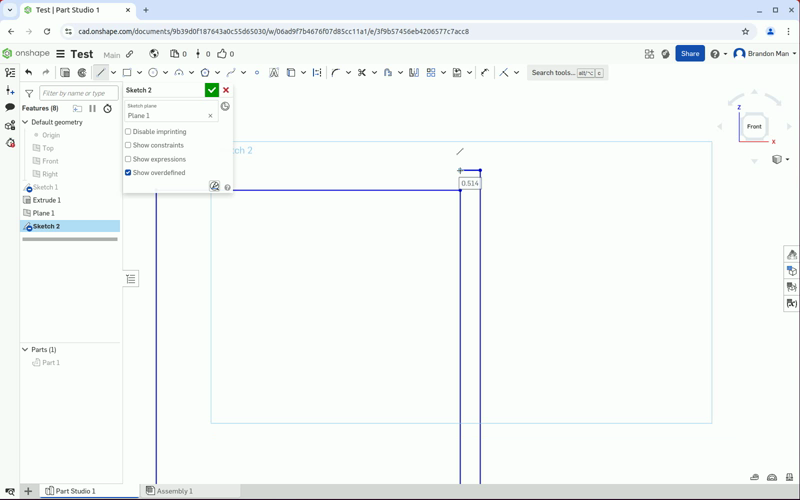
scroll(-6)
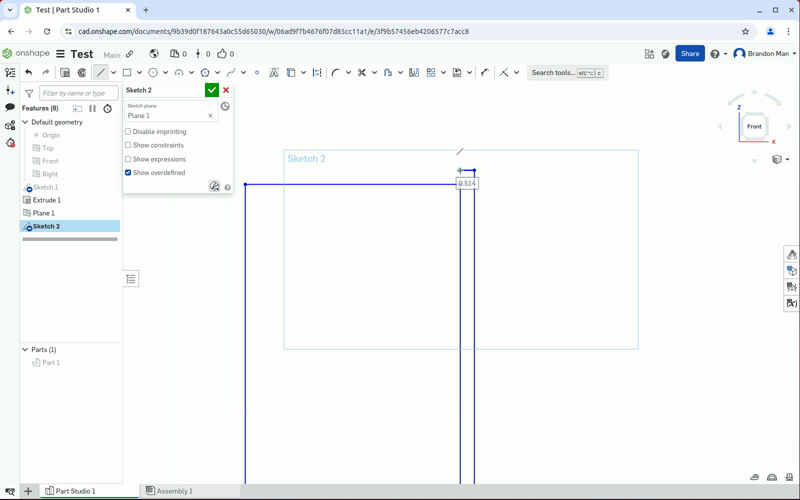
scroll(-6)
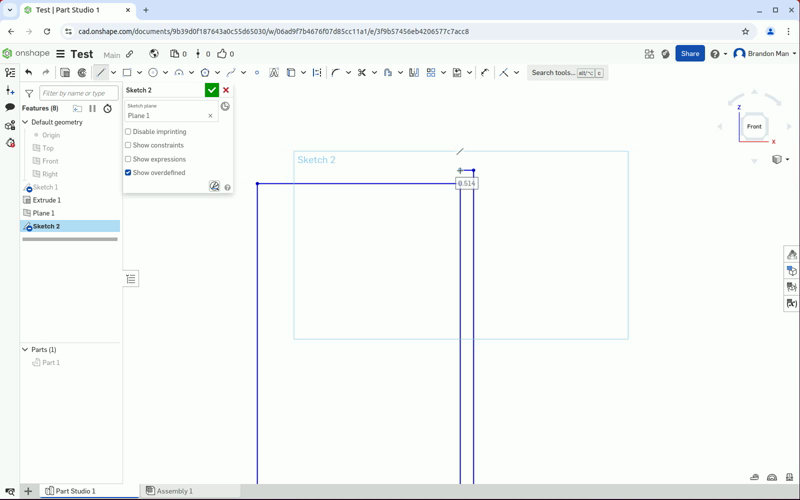
scroll(-6)
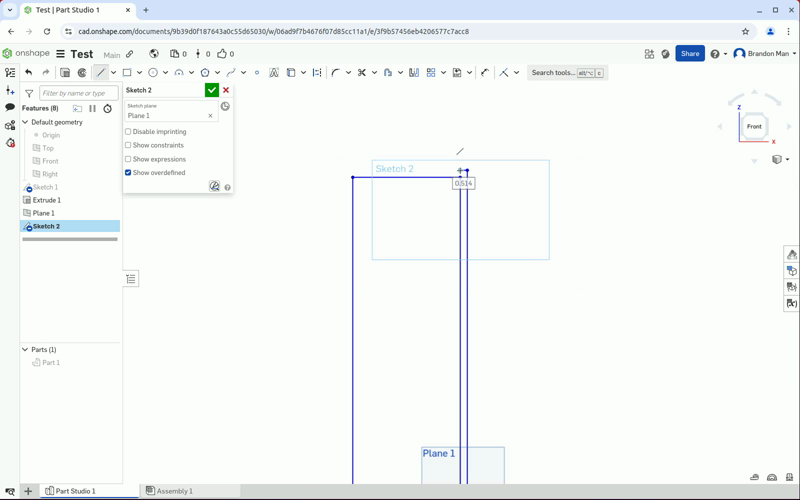
scroll(-6)
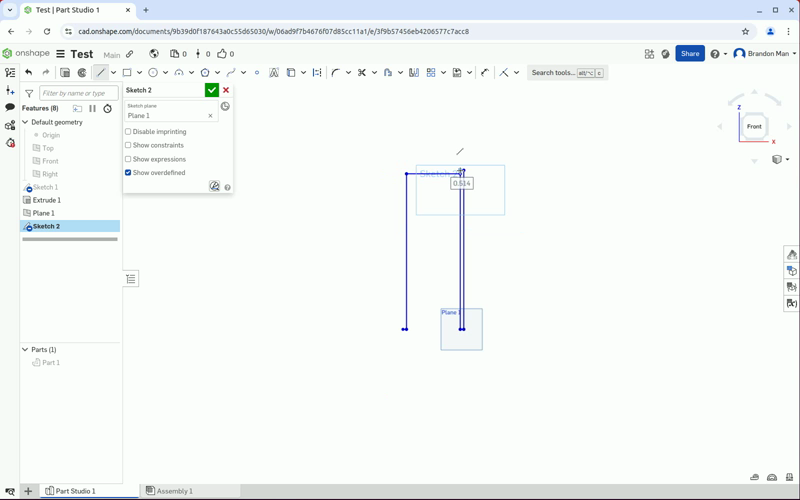
scroll(-6)
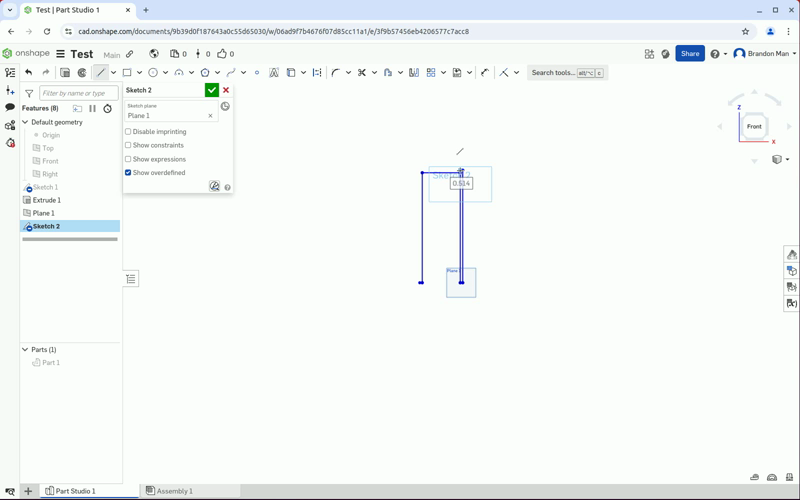
key_up(shift)
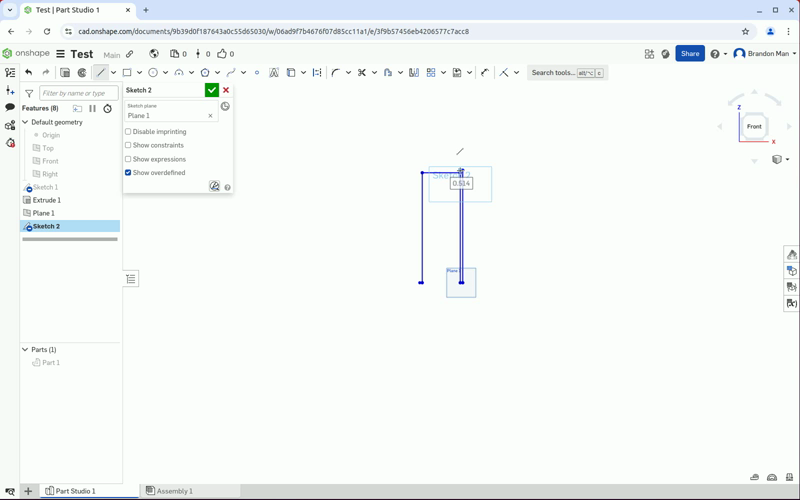
key_down(shift)
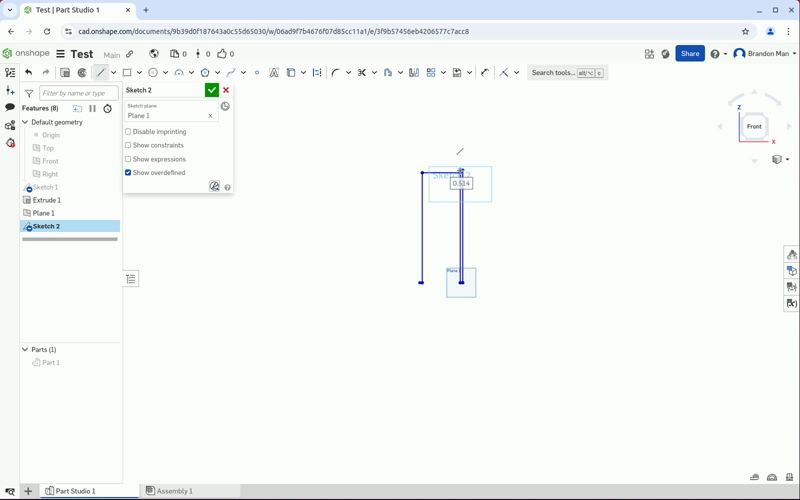
mouse_move(490, 170)
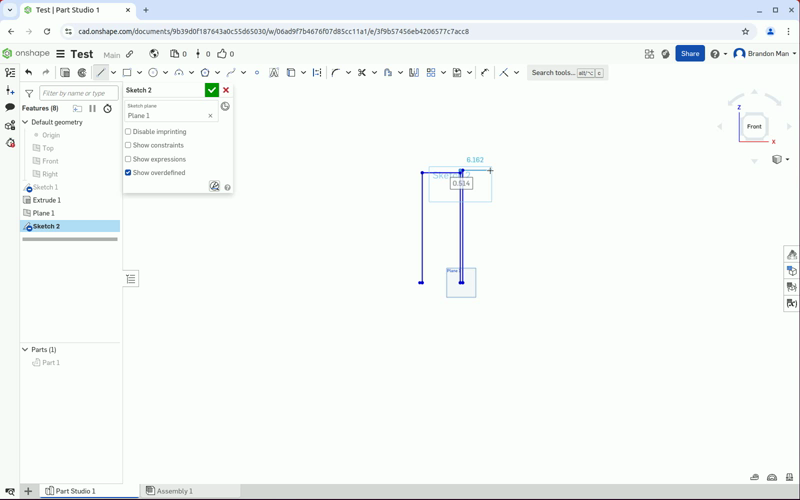
mouse_move(422, 170)
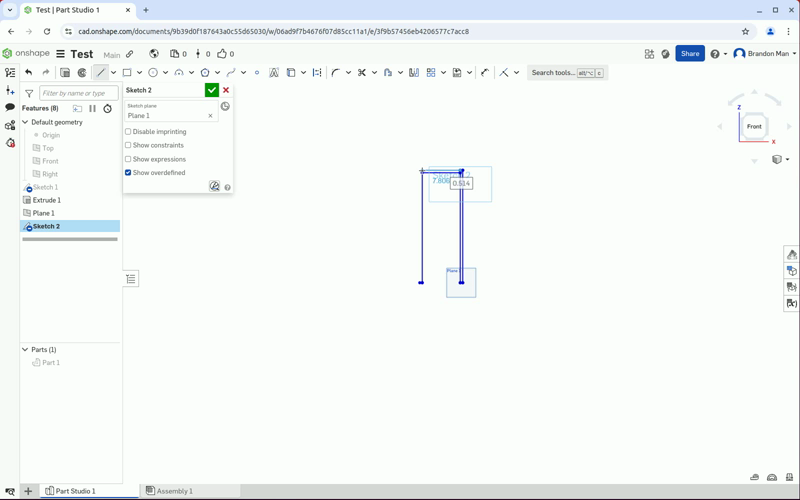
scroll(6)
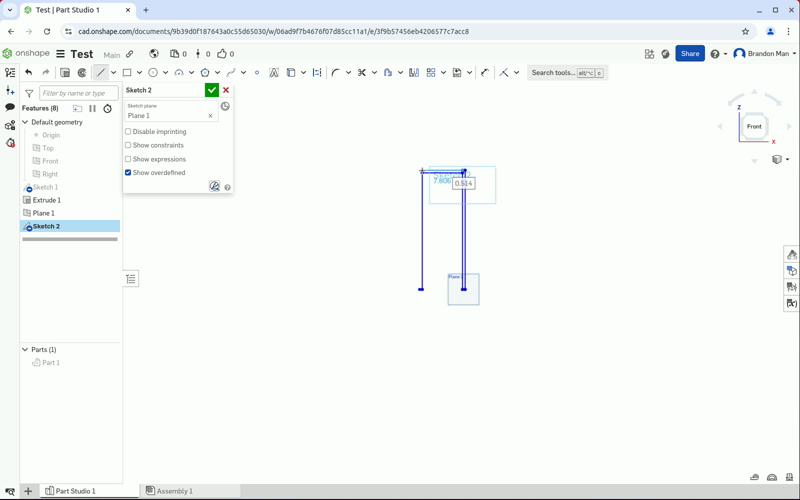
scroll(6)
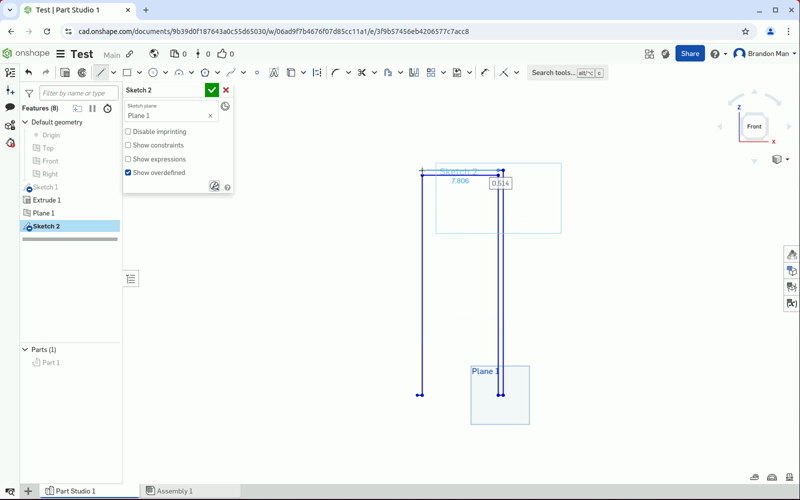
scroll(6)
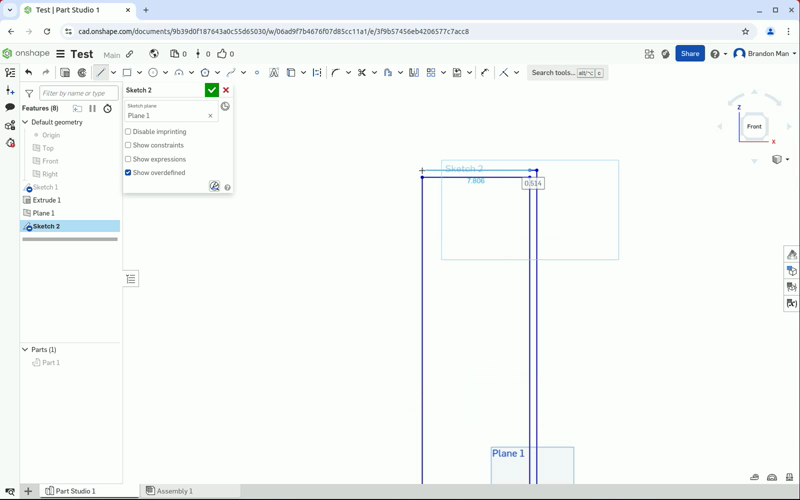
scroll(6)
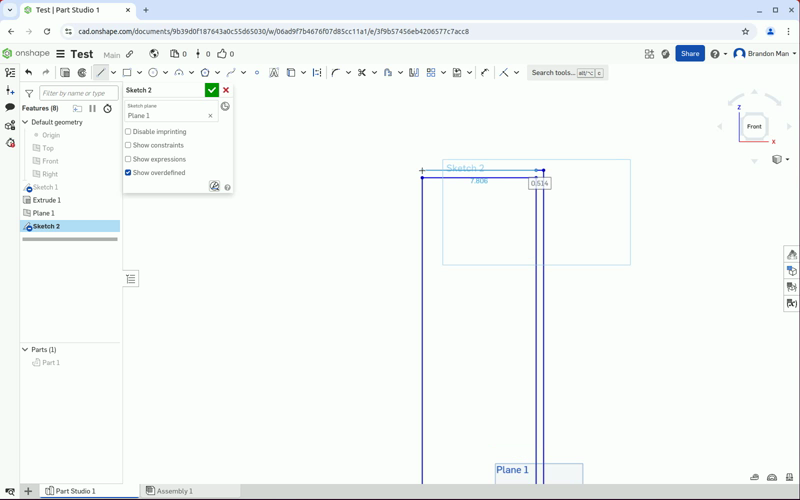
scroll(6)
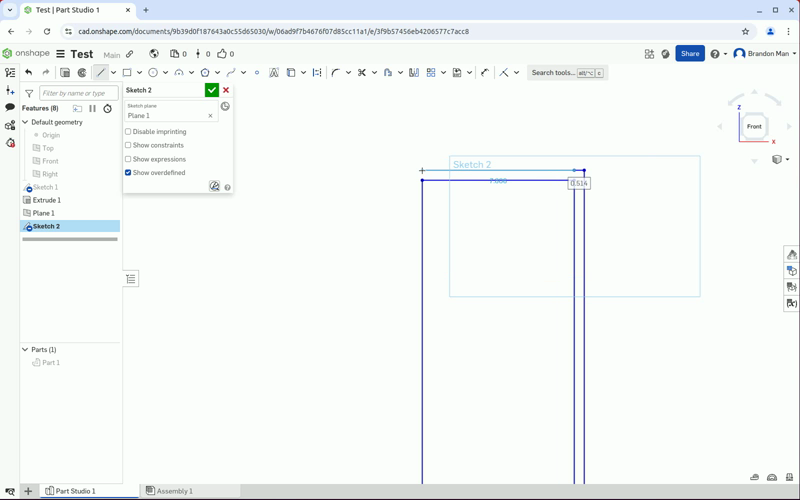
scroll(6)
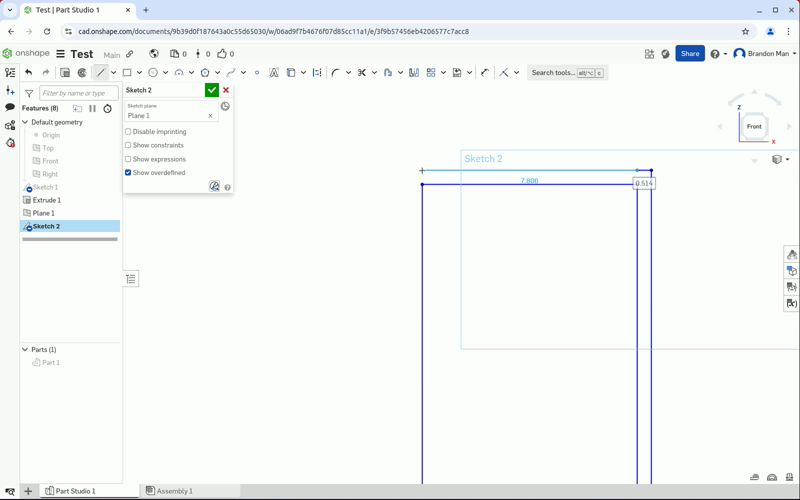
scroll(6)
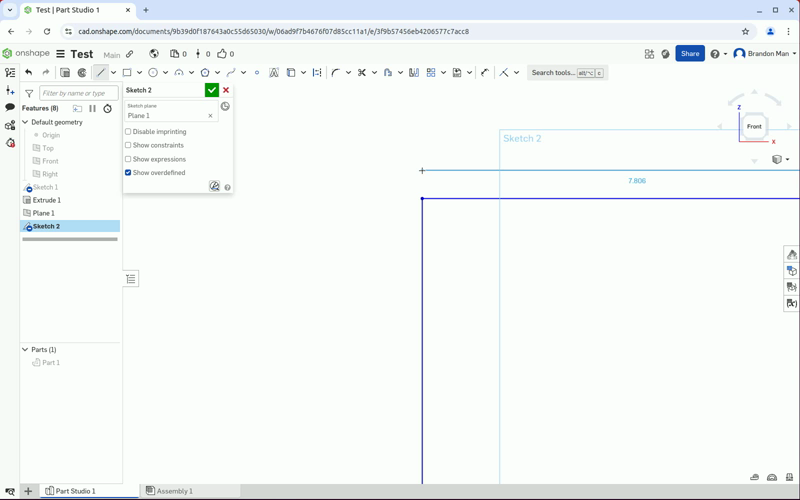
click(422, 170)
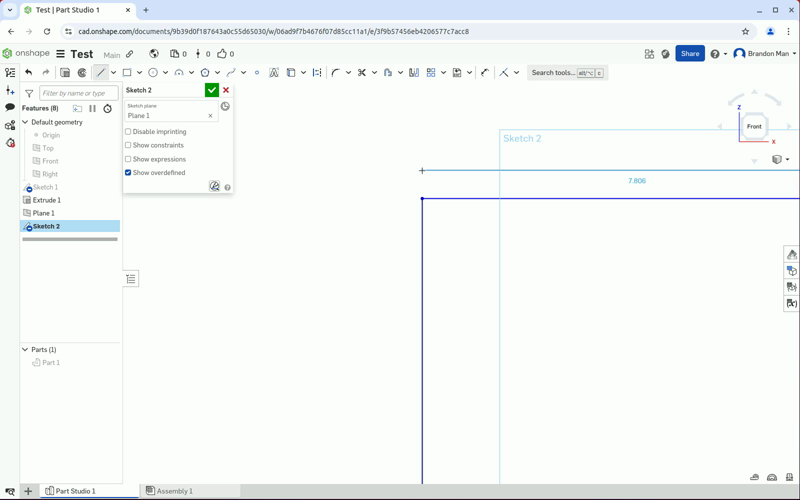
scroll(-6)
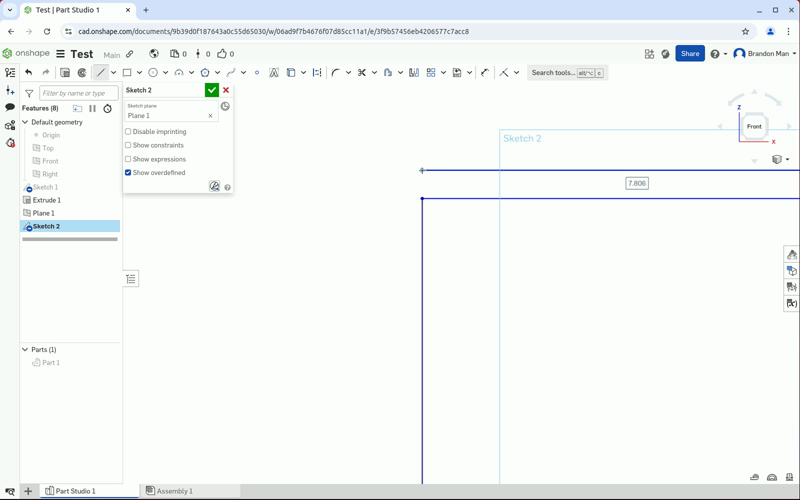
scroll(-6)
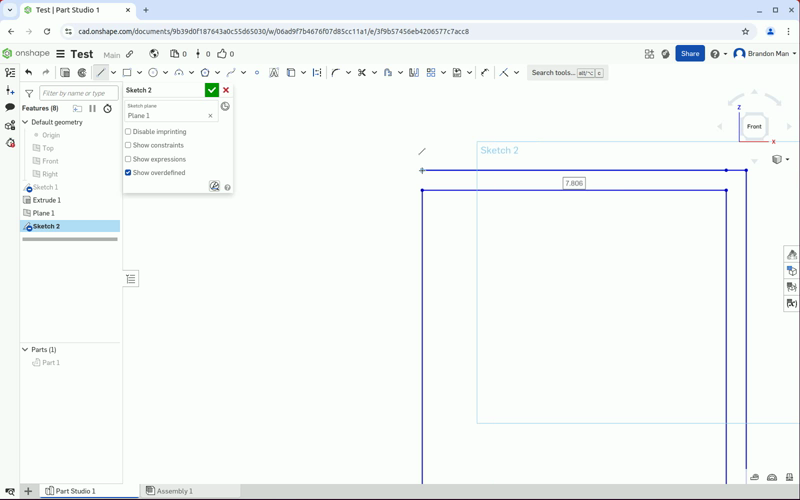
scroll(-6)
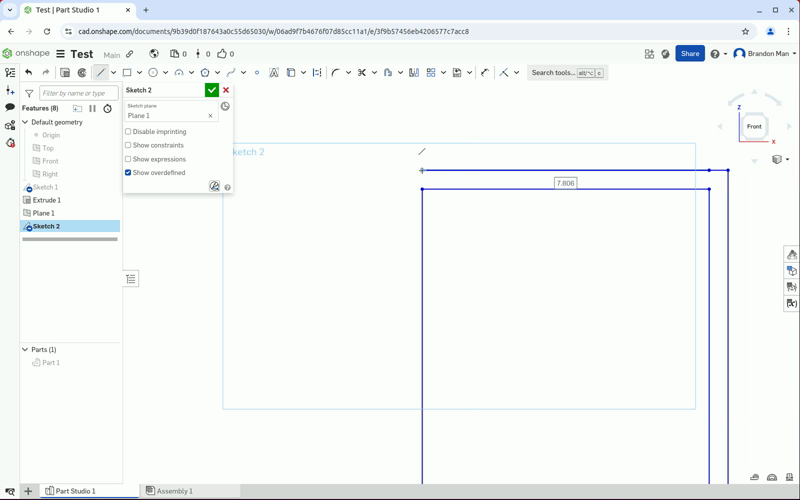
scroll(-6)
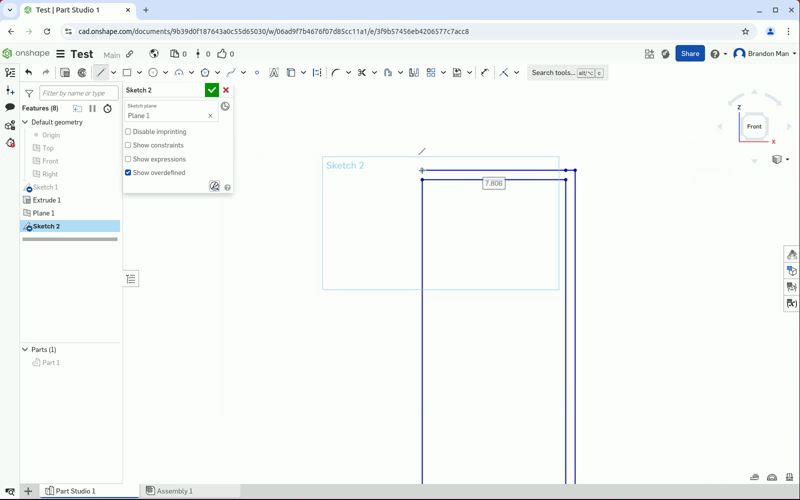
scroll(-6)
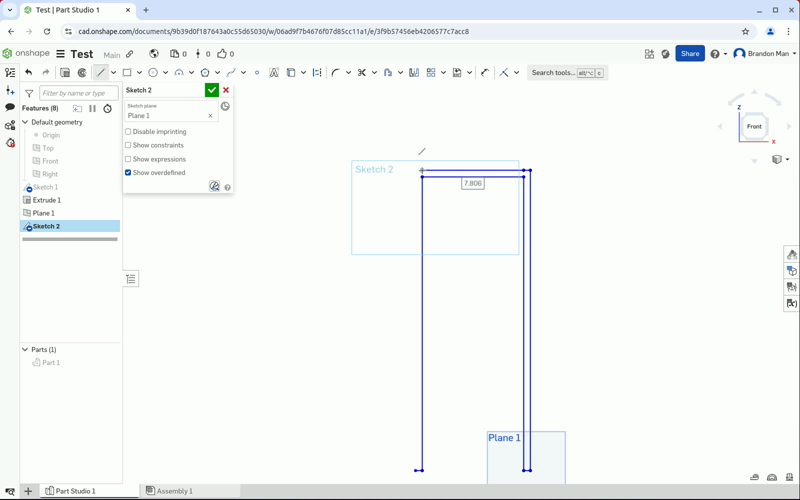
scroll(-6)
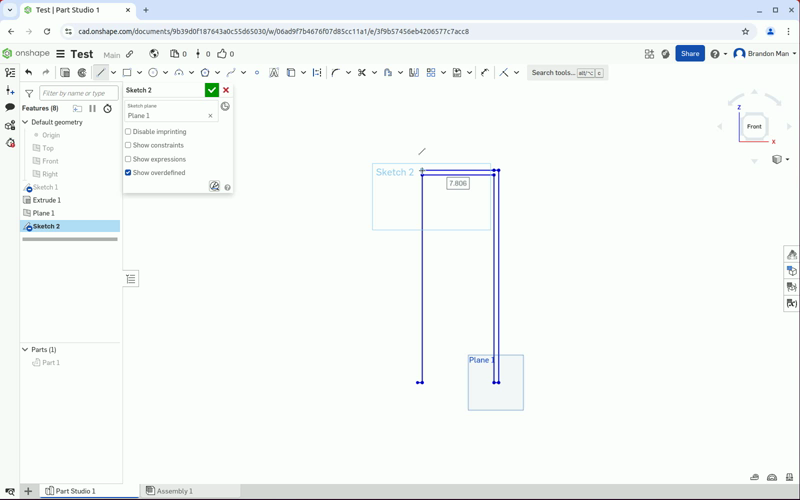
scroll(-6)
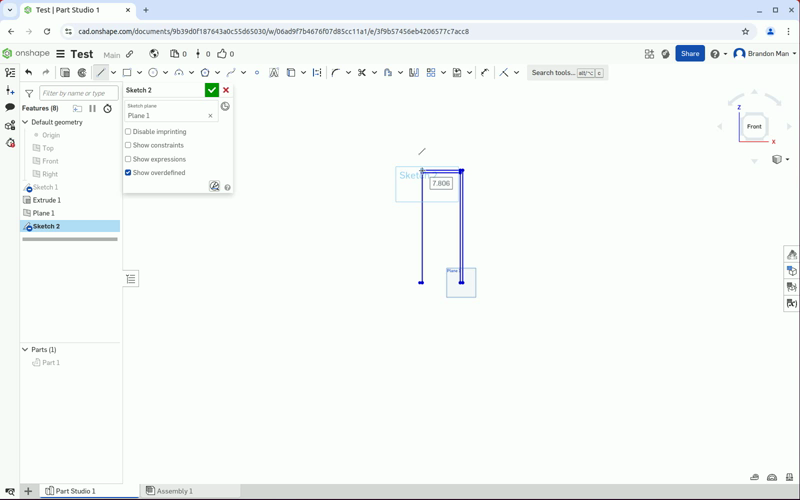
key_up(shift)
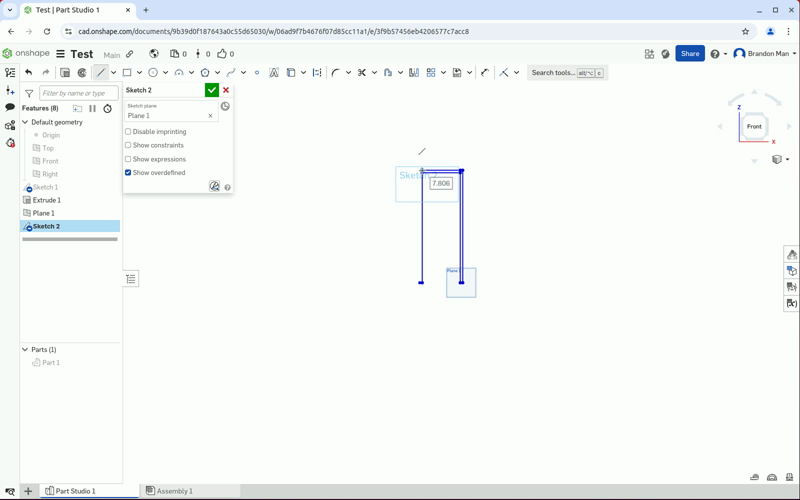
key_down(shift)
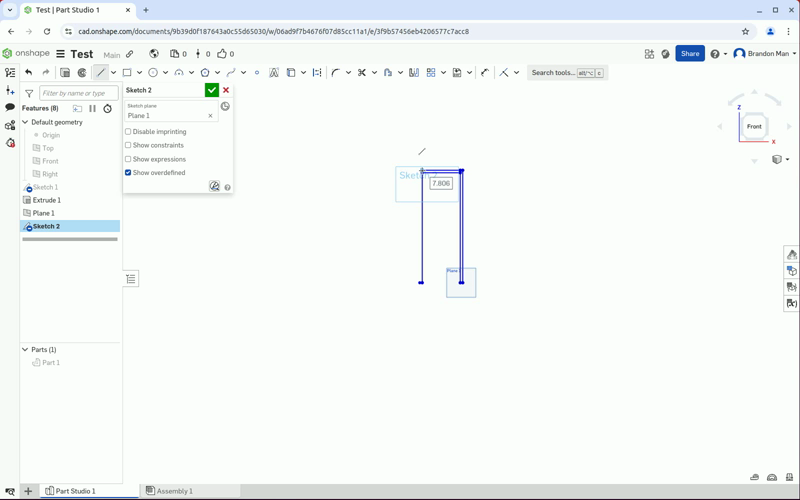
mouse_move(452, 170)
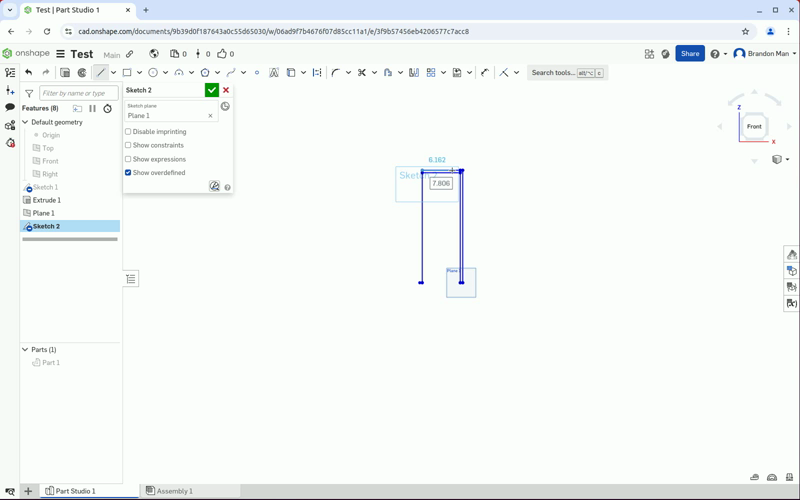
mouse_move(419, 170)
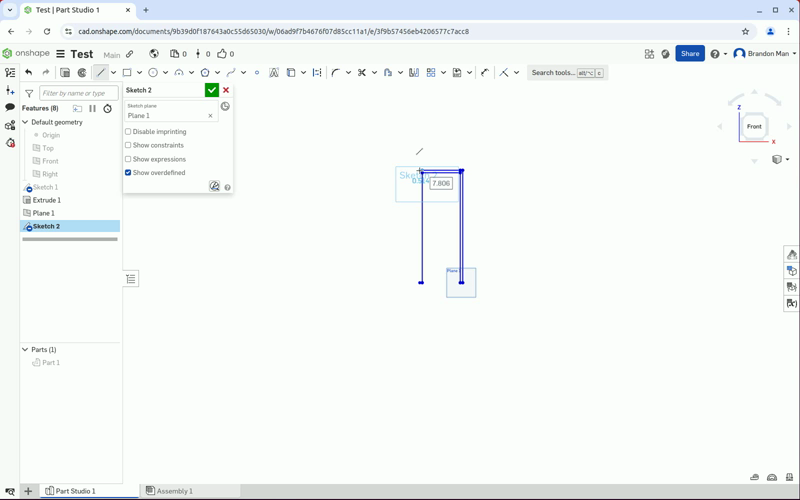
scroll(6)
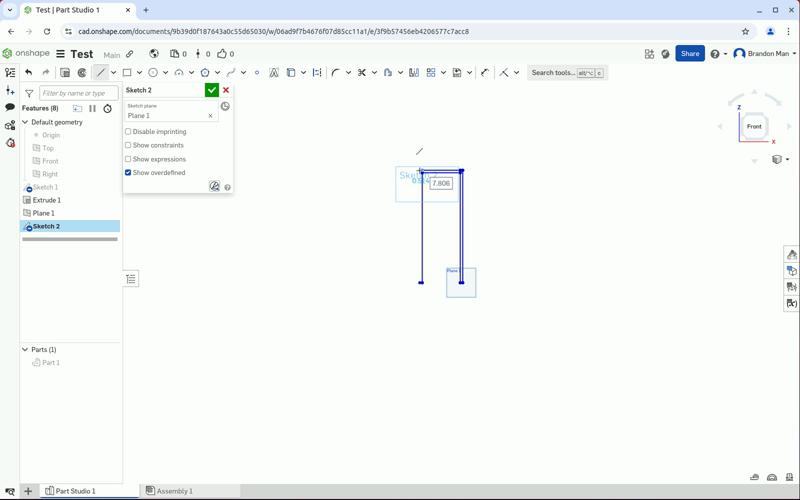
scroll(6)
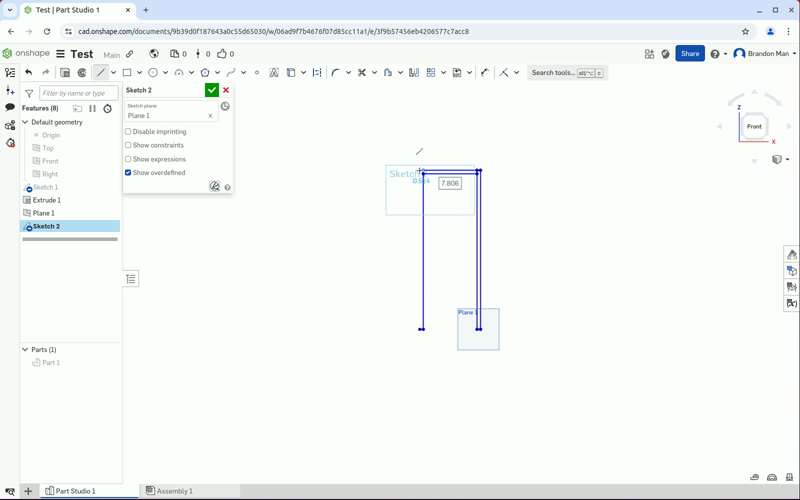
scroll(6)
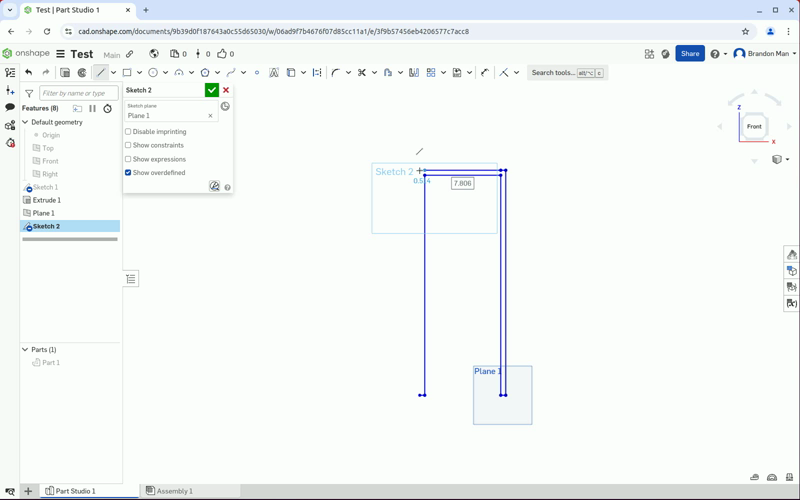
scroll(6)
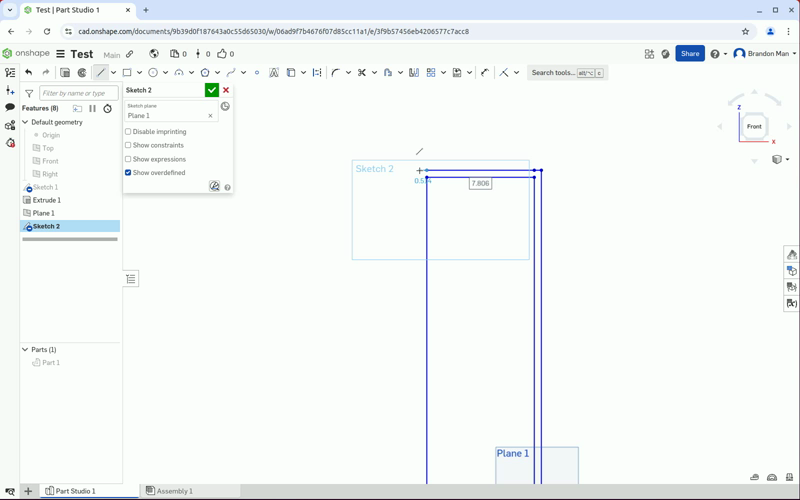
scroll(6)
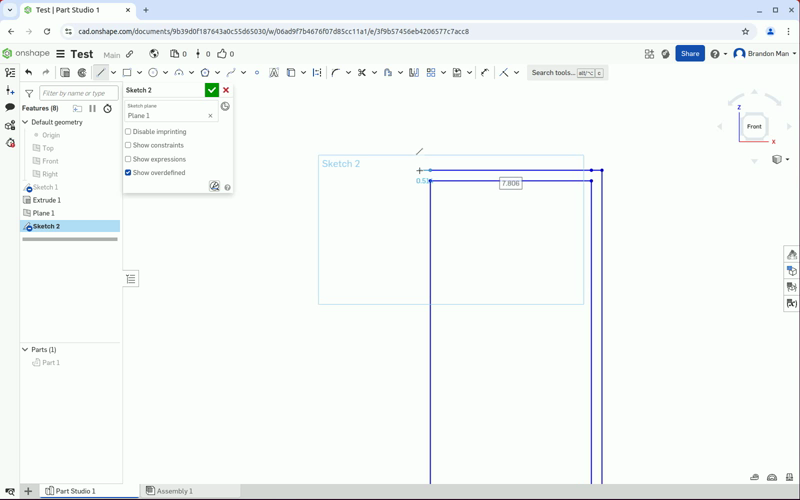
scroll(6)
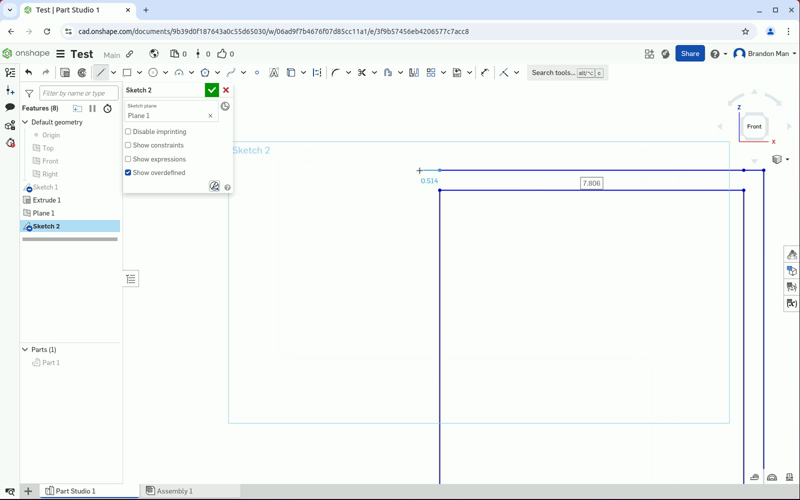
scroll(6)
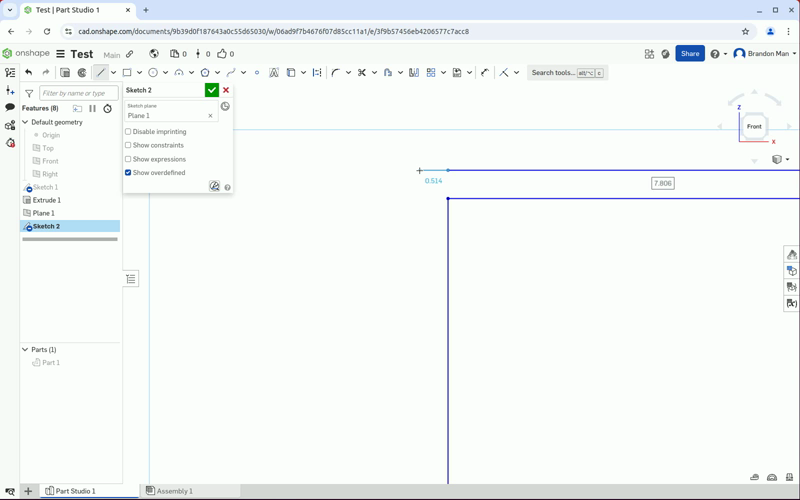
click(419, 170)
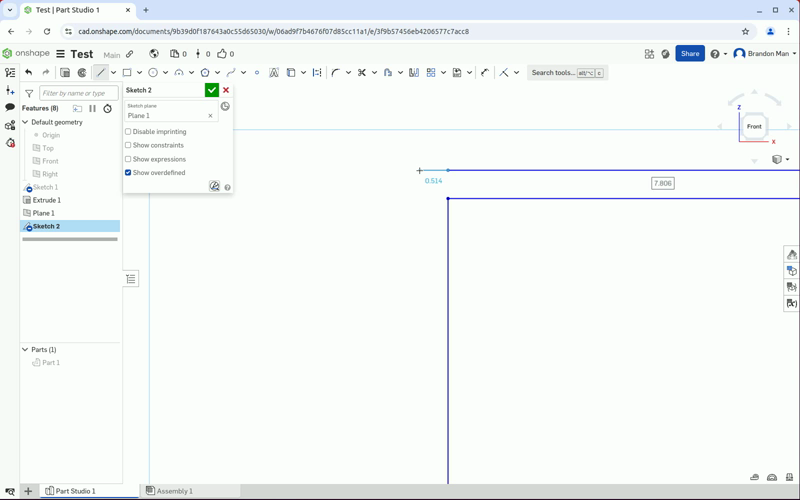
scroll(-6)
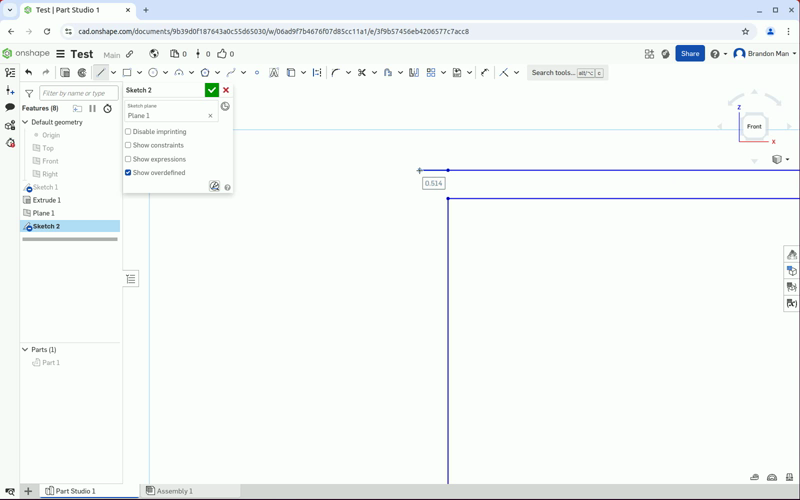
scroll(-6)
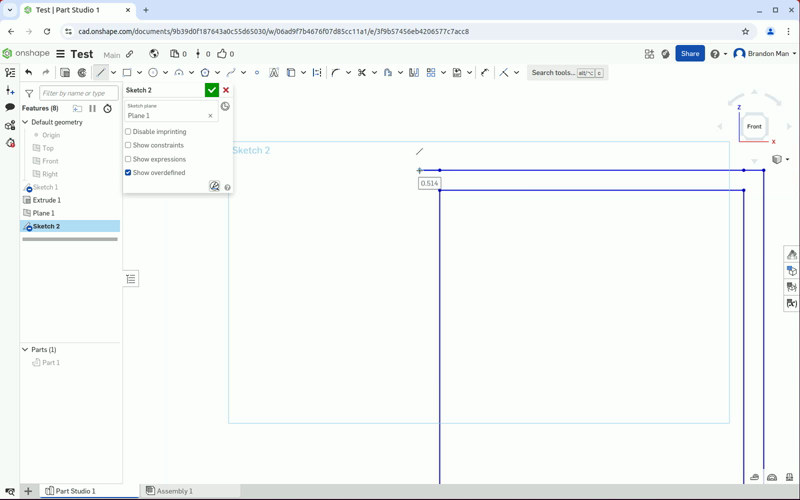
scroll(-6)
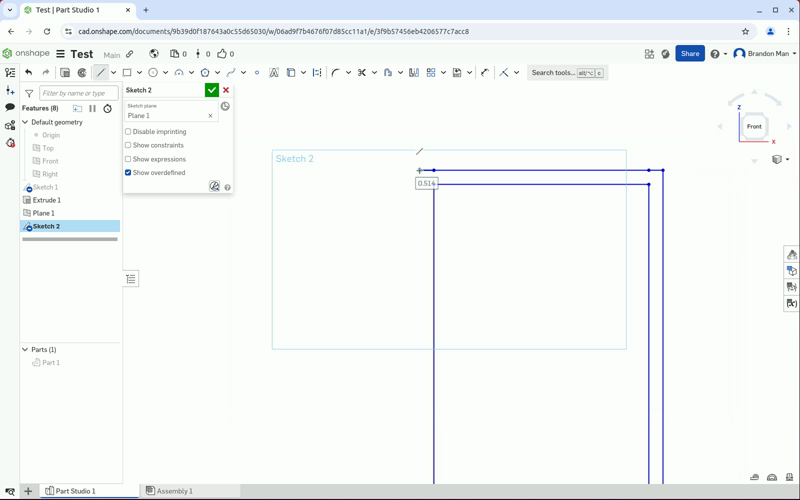
scroll(-6)
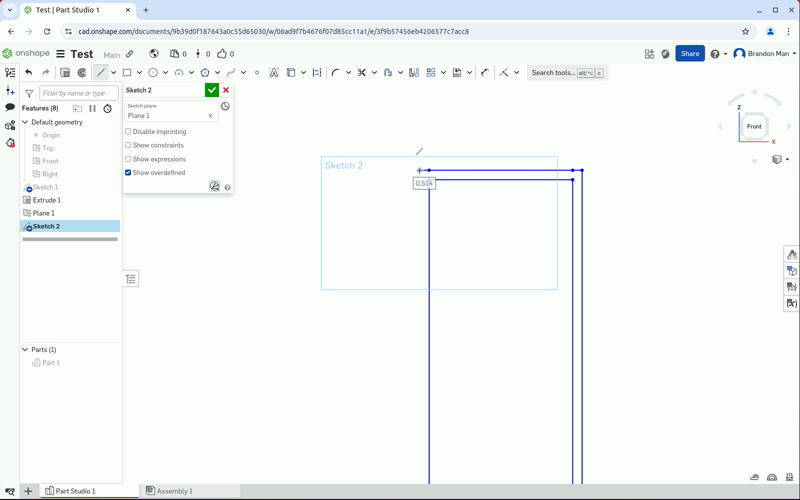
scroll(-6)
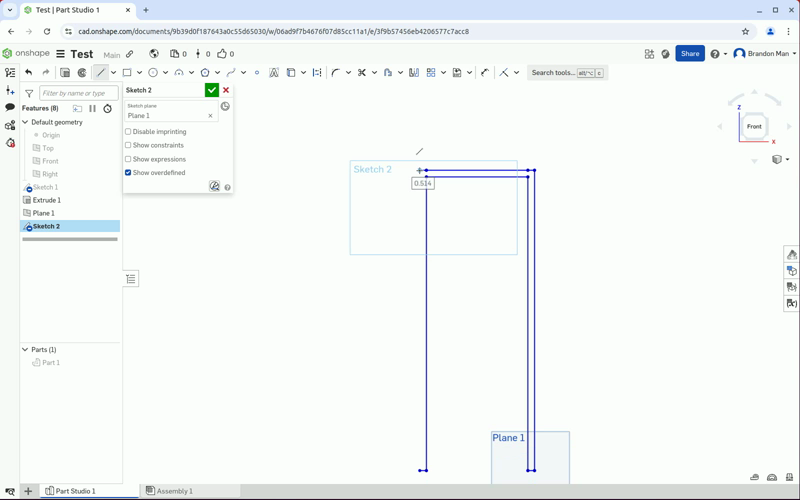
scroll(-6)
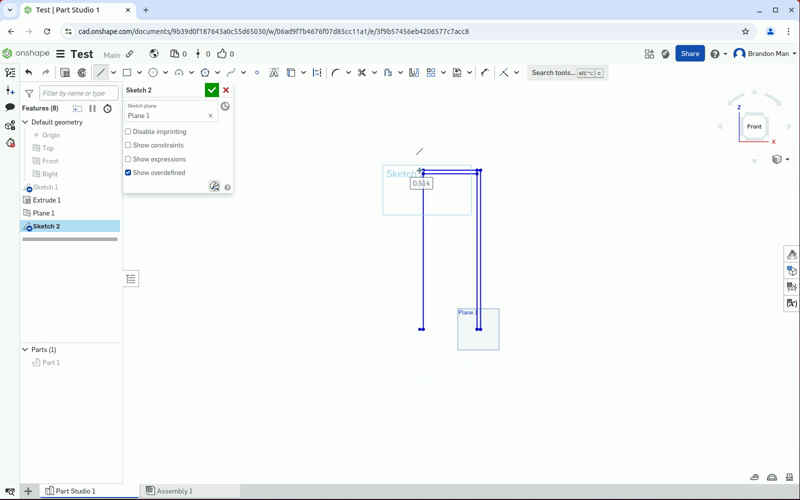
scroll(-6)
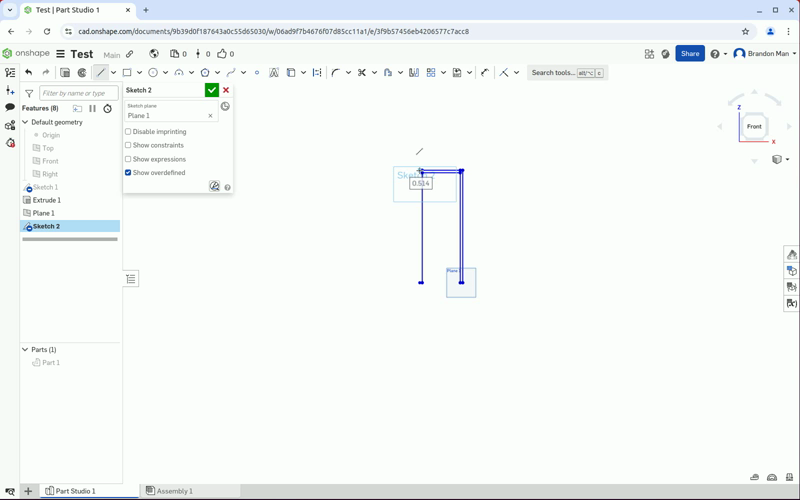
key_up(shift)
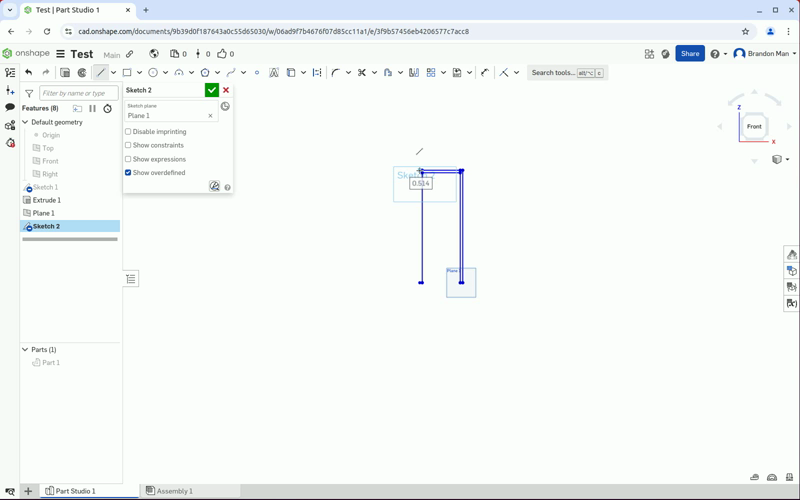
key_down(shift)
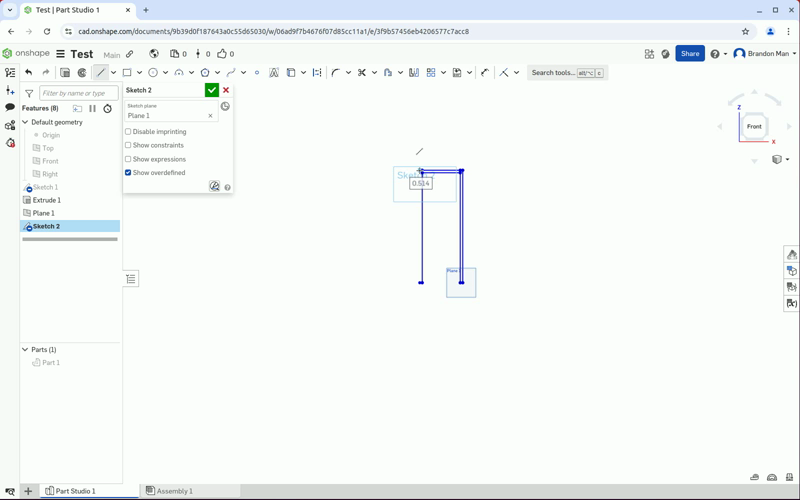
mouse_move(419, 282)
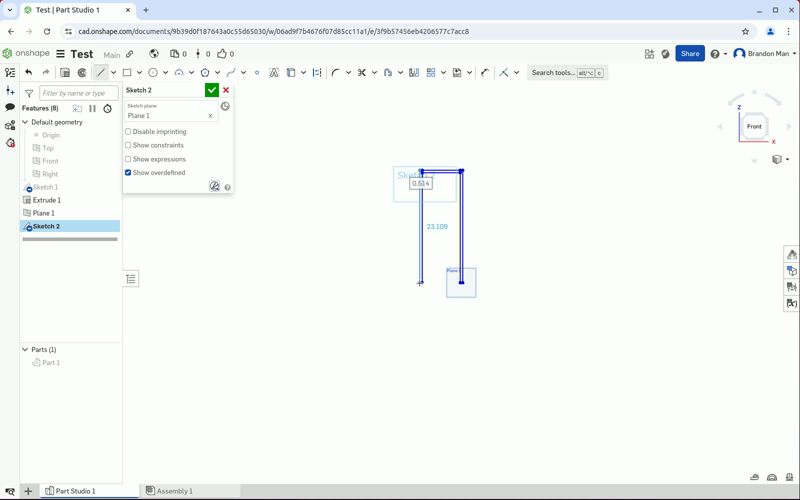
scroll(6)
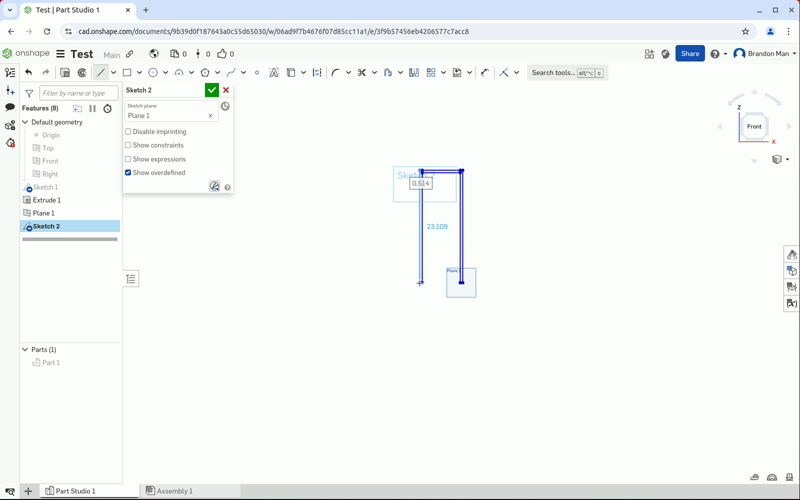
scroll(6)
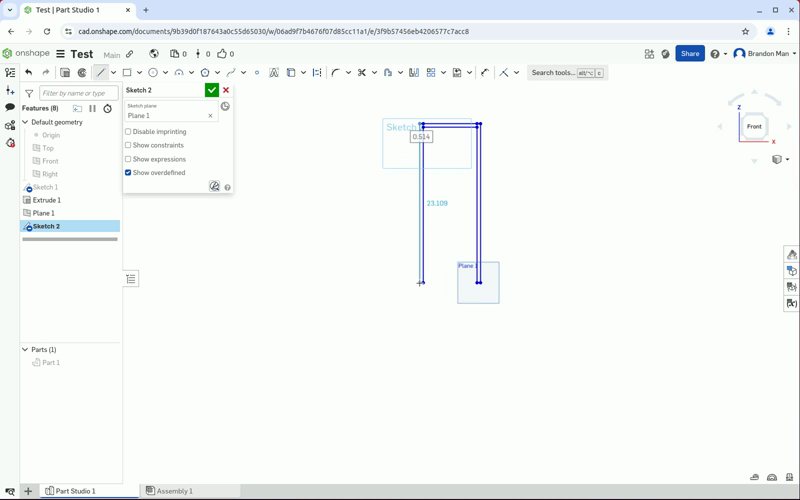
scroll(6)
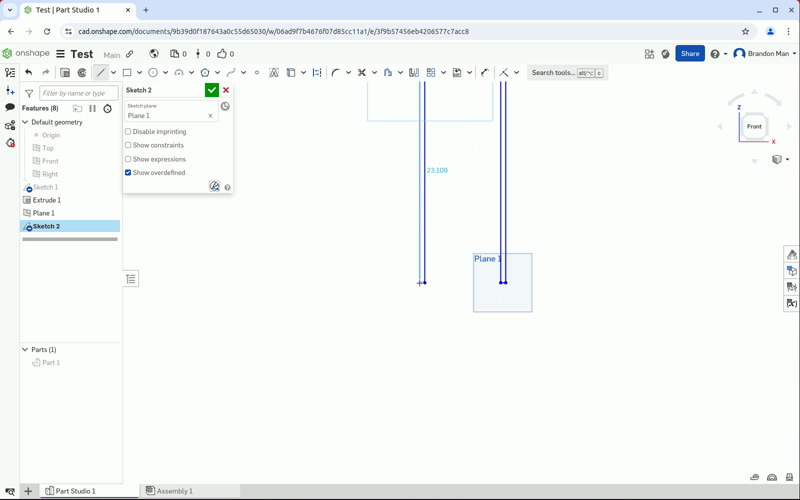
scroll(6)
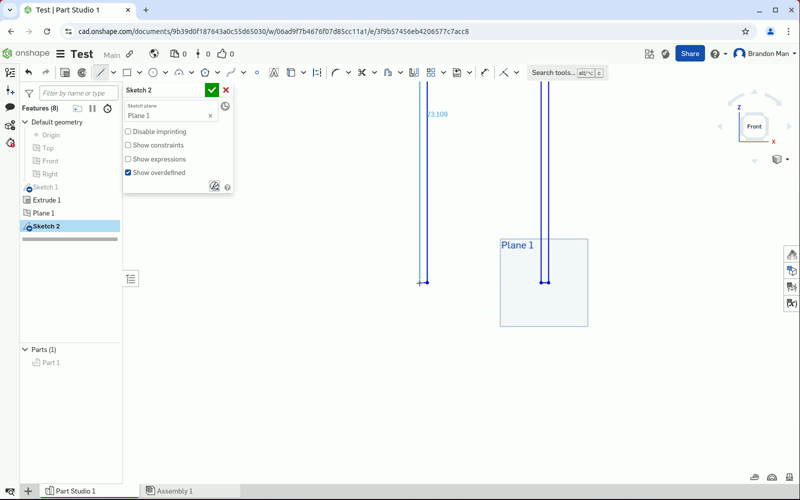
scroll(6)
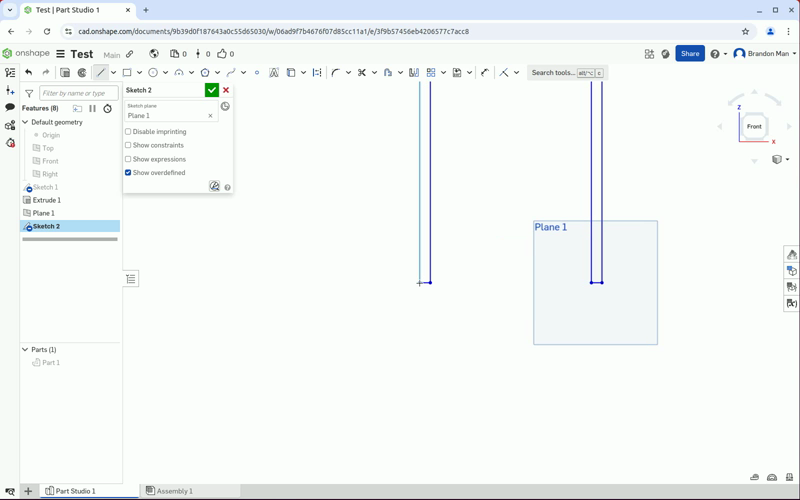
scroll(6)
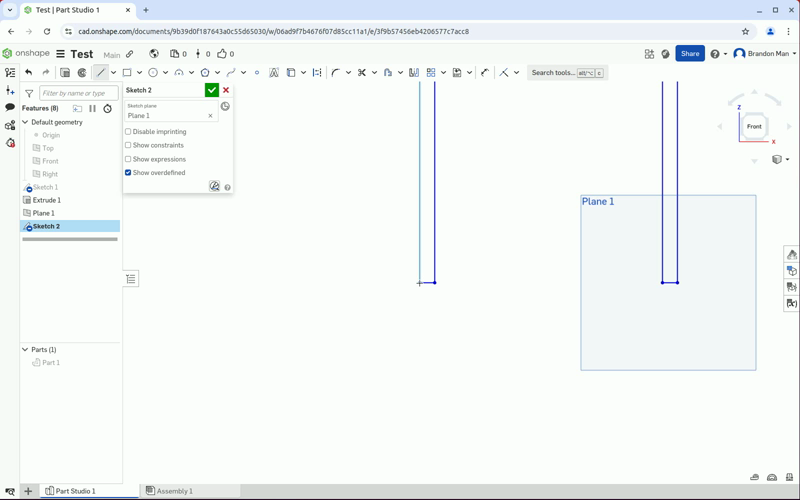
scroll(6)
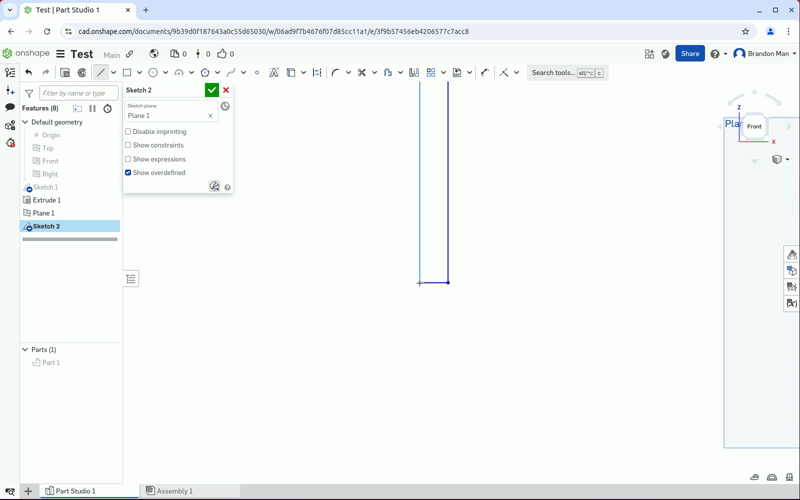
key_up(shift)
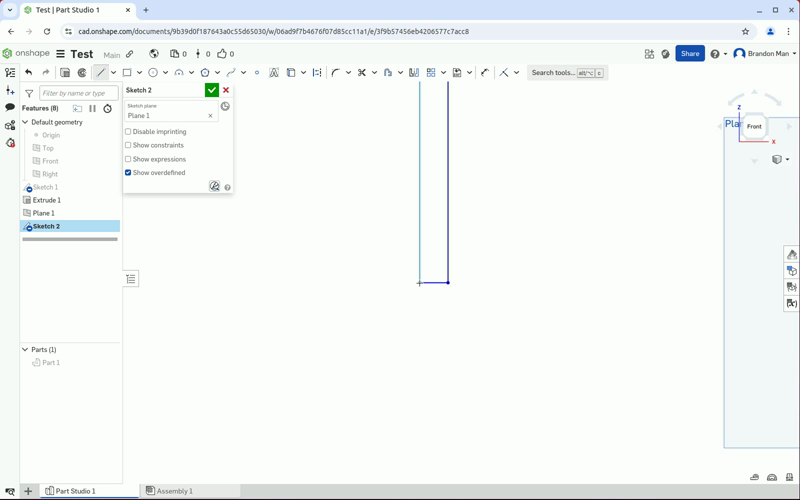
click(419, 282)
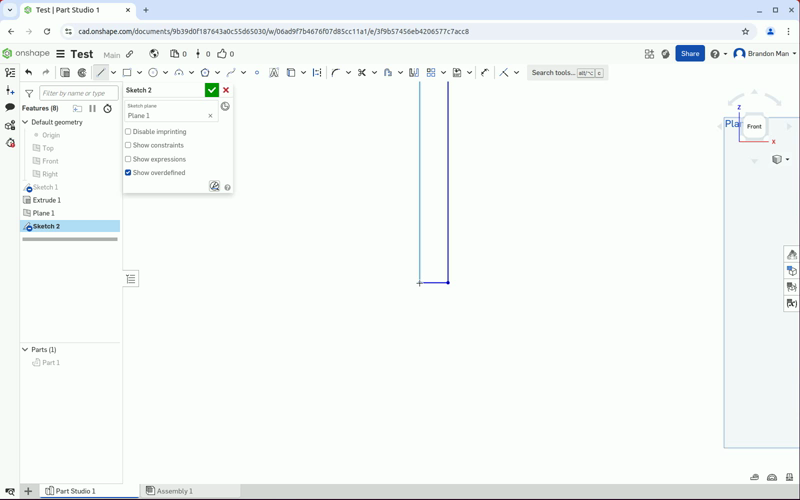
scroll(-6)
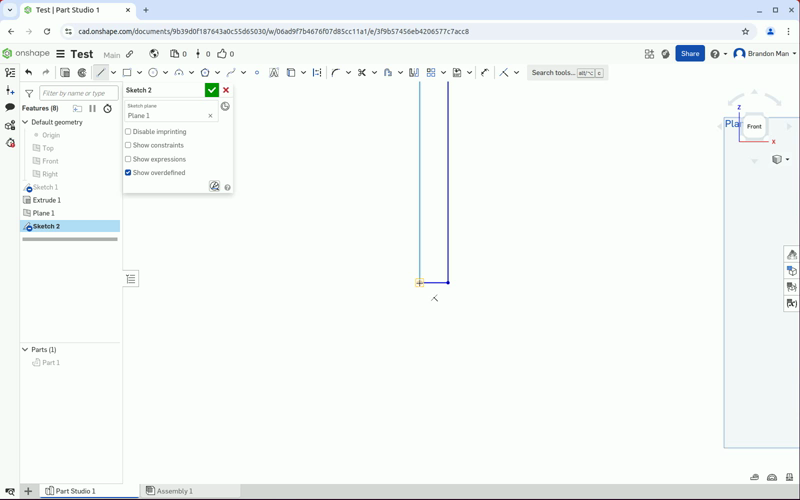
scroll(-6)
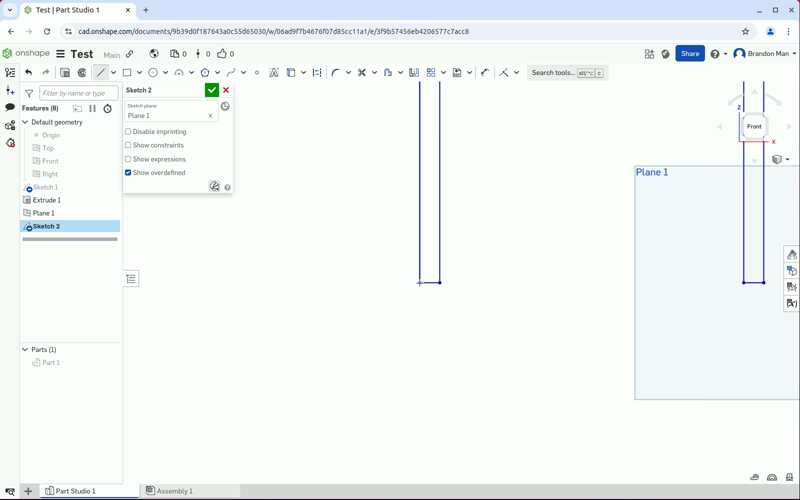
scroll(-6)
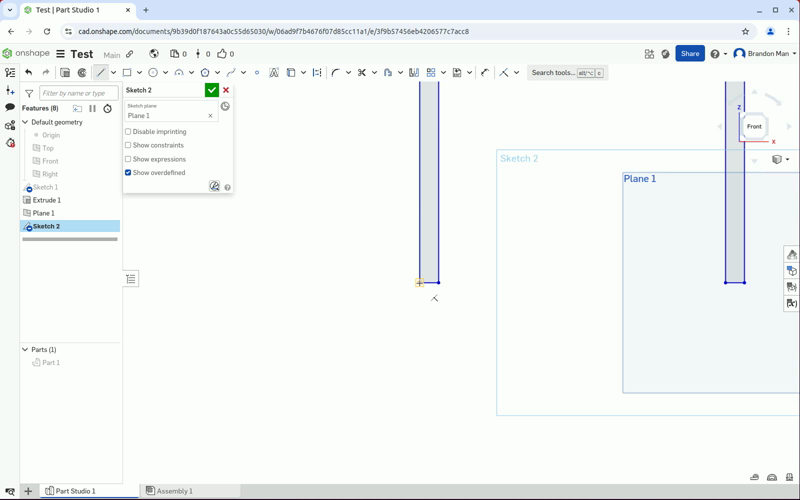
scroll(-6)
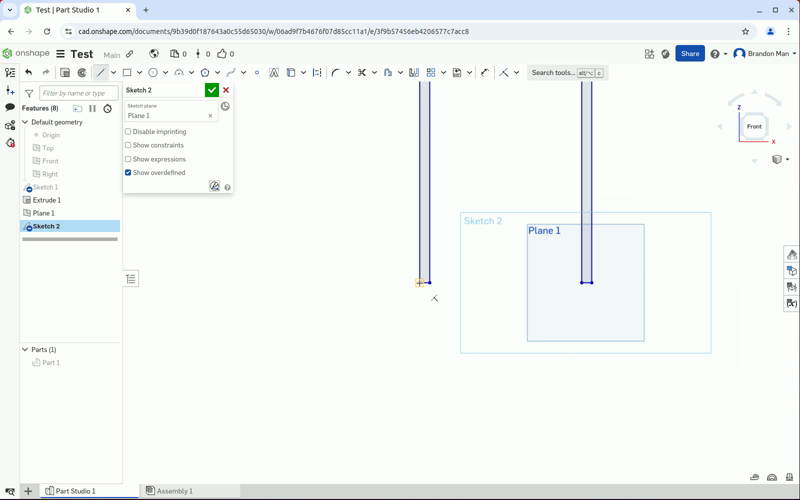
scroll(-6)
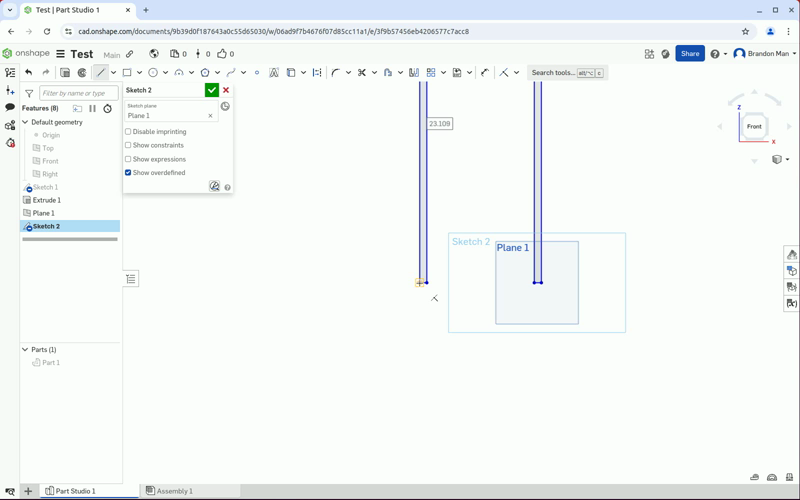
scroll(-6)
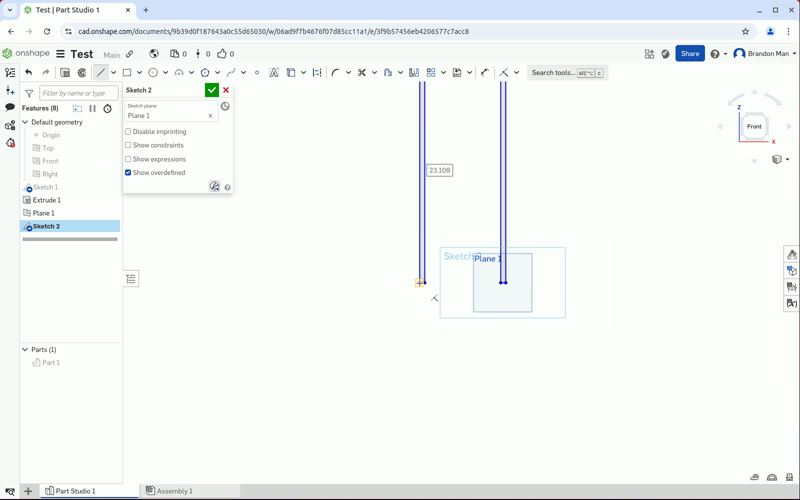
scroll(-6)
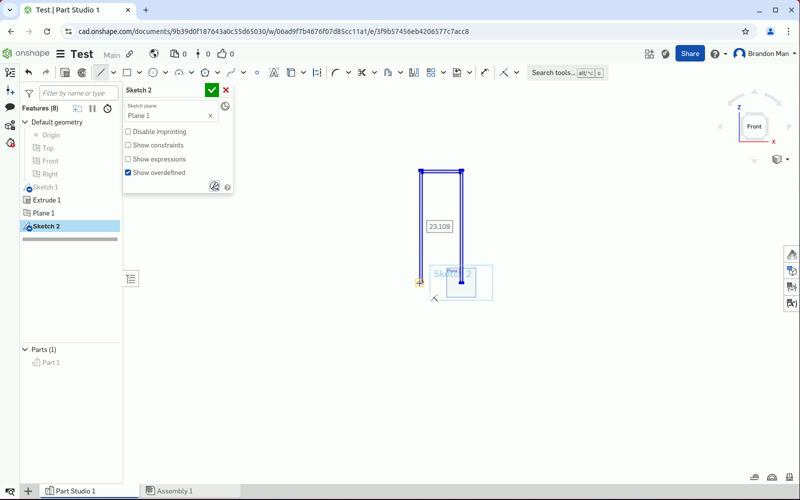
key(esc)
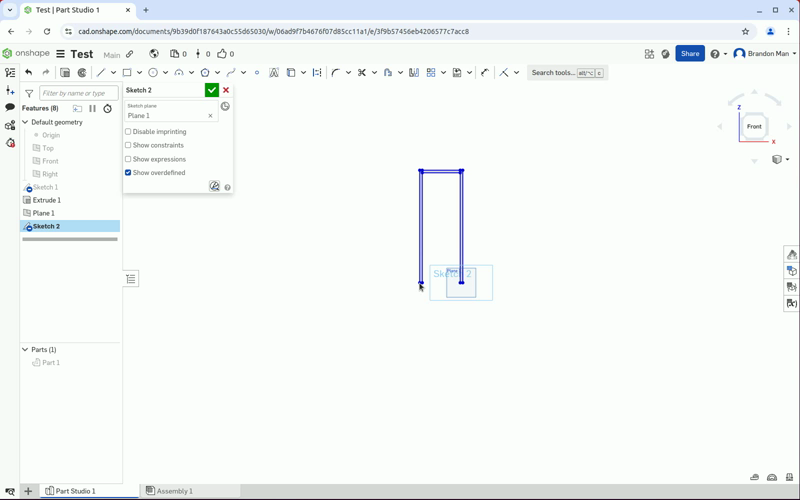
mouse_move(421, 261)
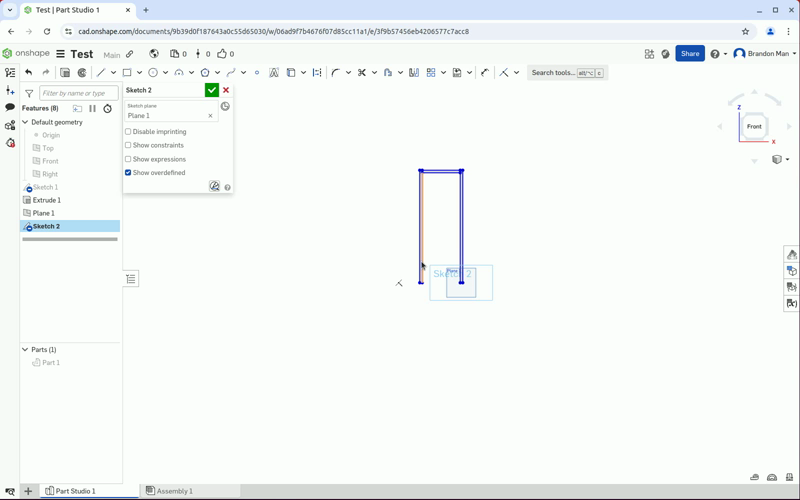
scroll(6)
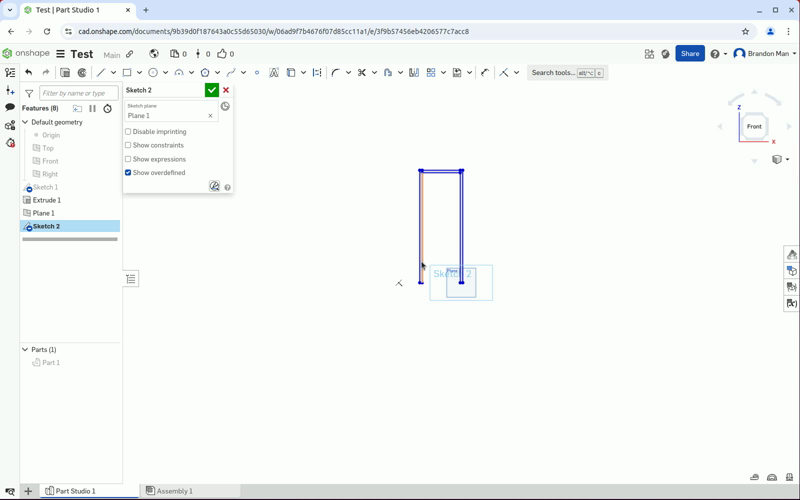
scroll(6)
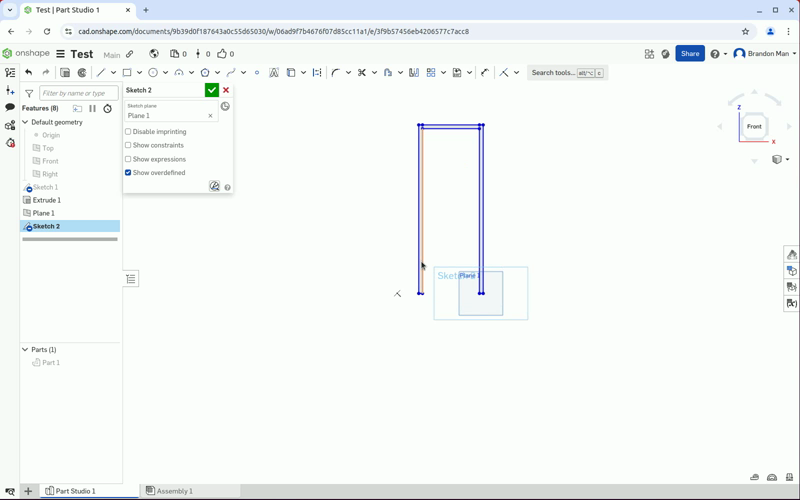
scroll(6)
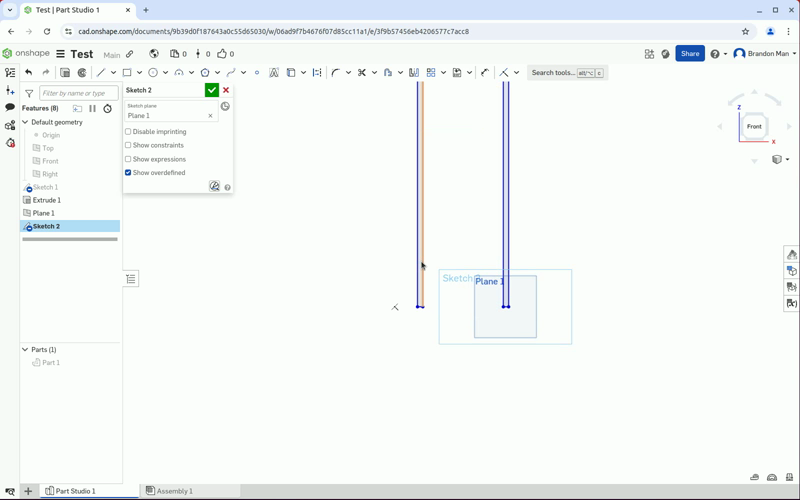
scroll(6)
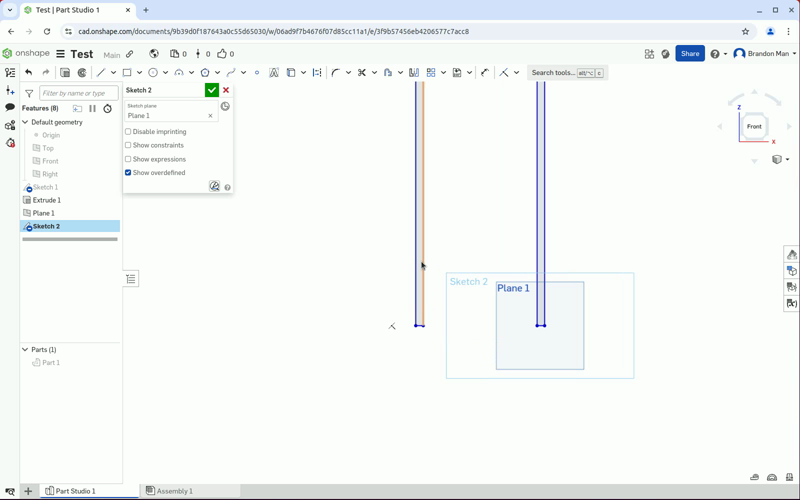
scroll(6)
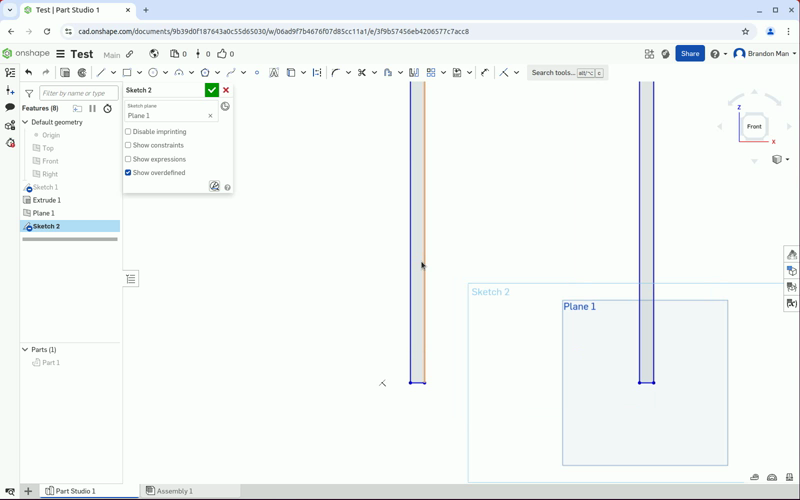
scroll(6)
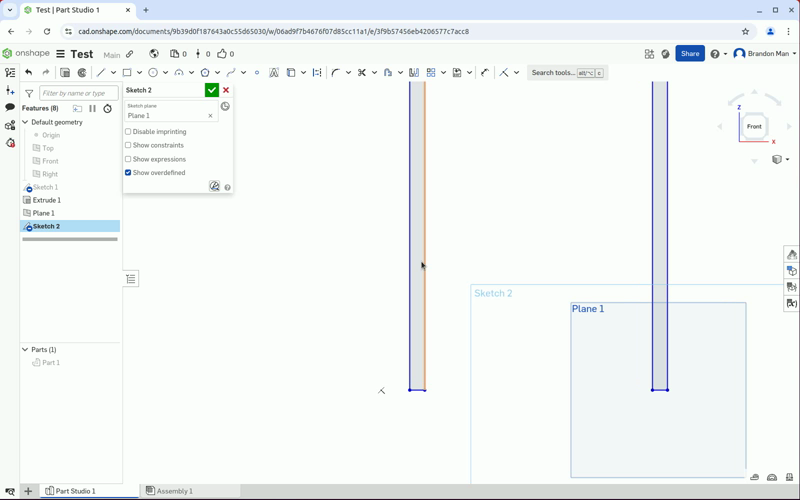
scroll(6)
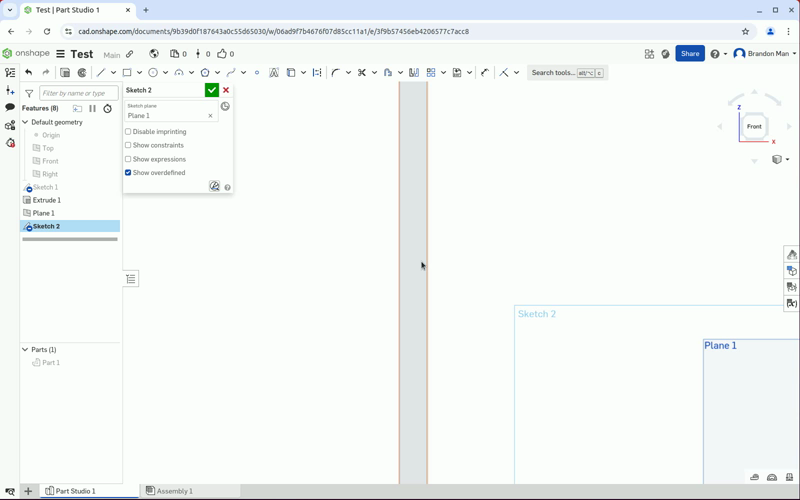
click(421, 261)
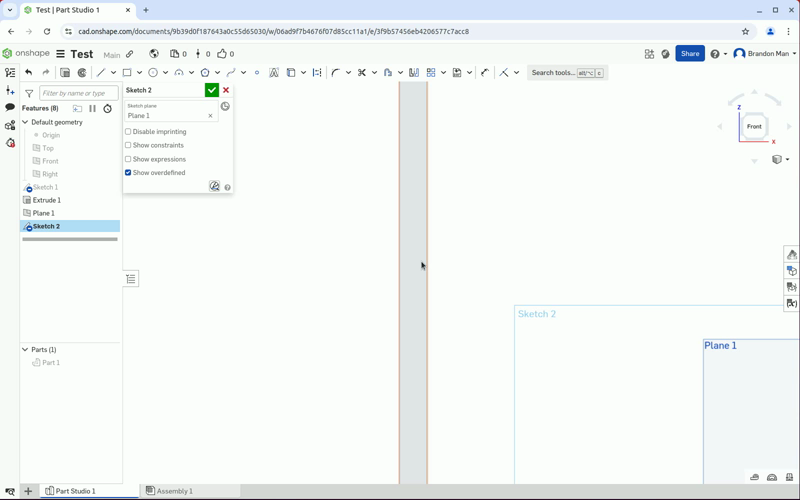
scroll(-6)
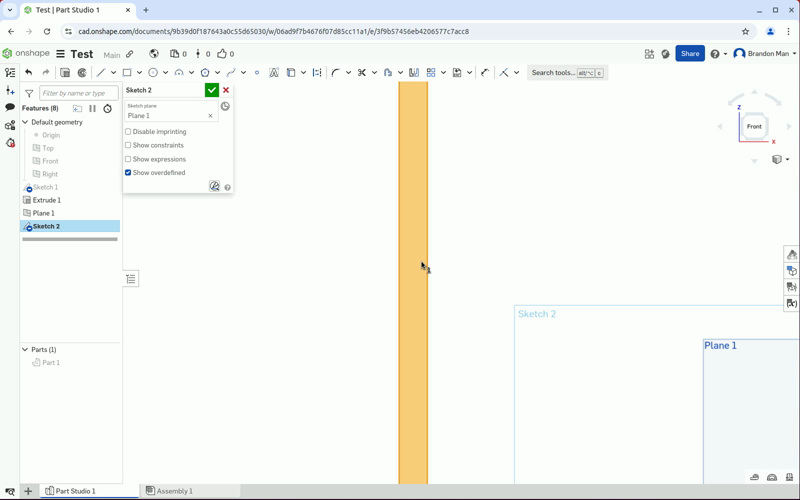
scroll(-6)
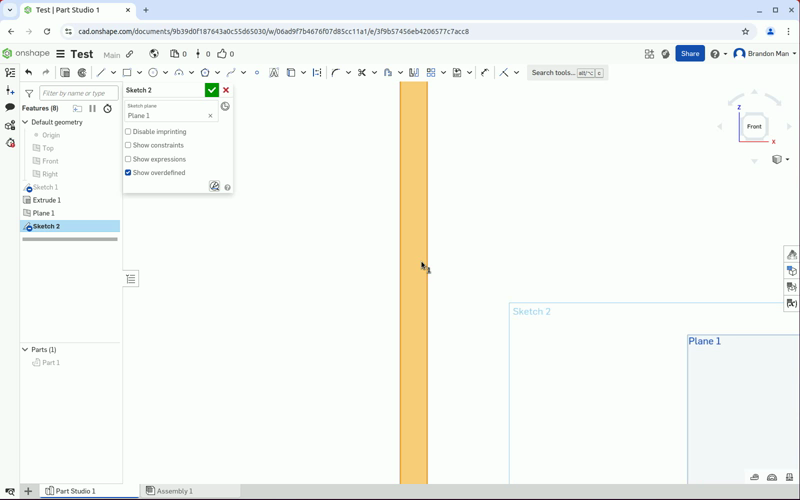
scroll(-6)
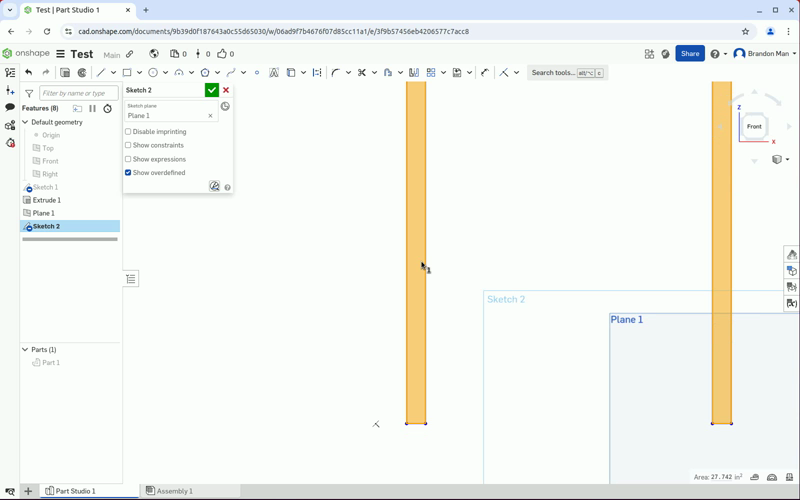
scroll(-6)
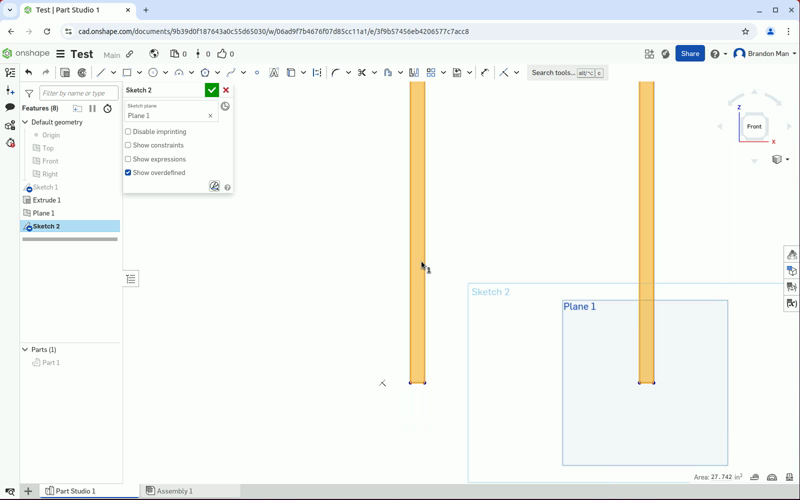
scroll(-6)
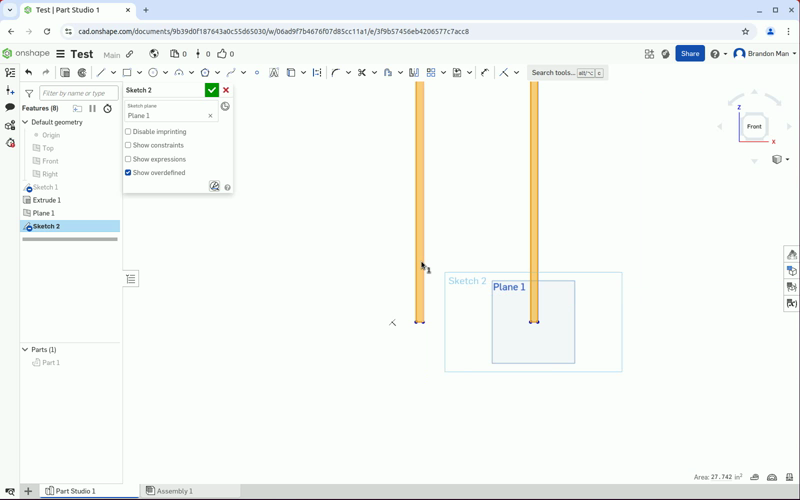
scroll(-6)
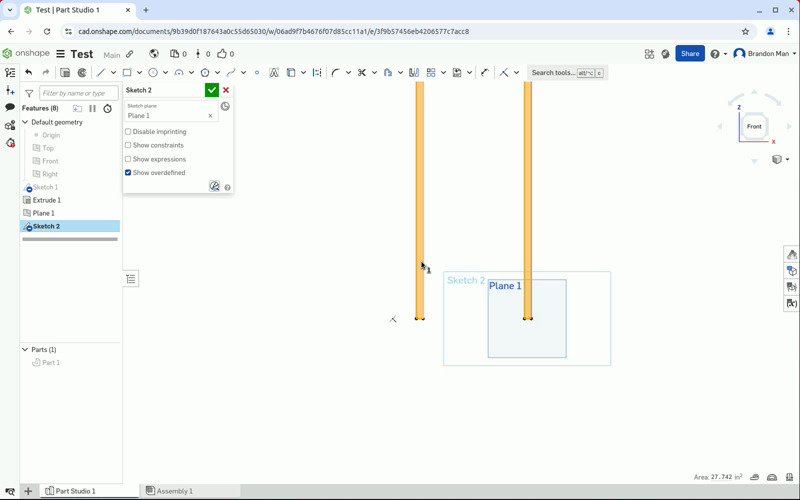
scroll(-6)
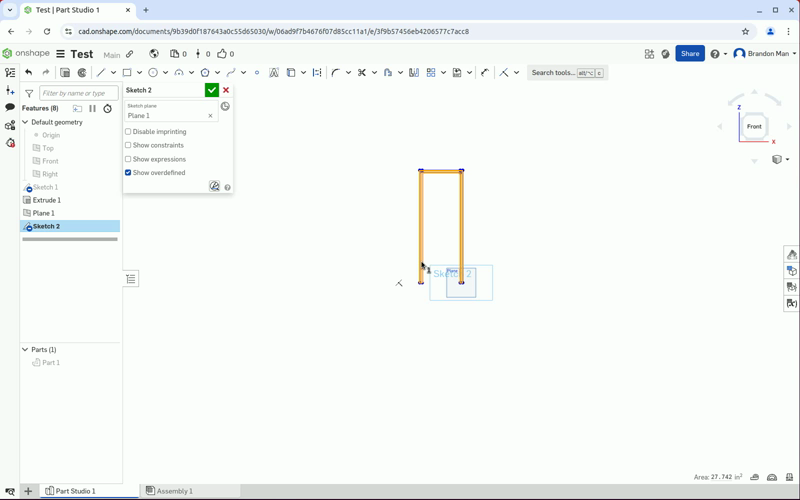
mouse_move(73, 352)
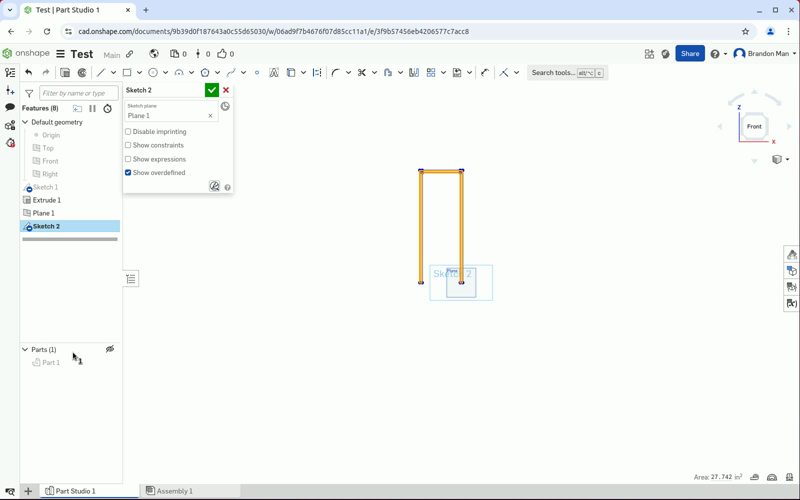
key(shift+y)
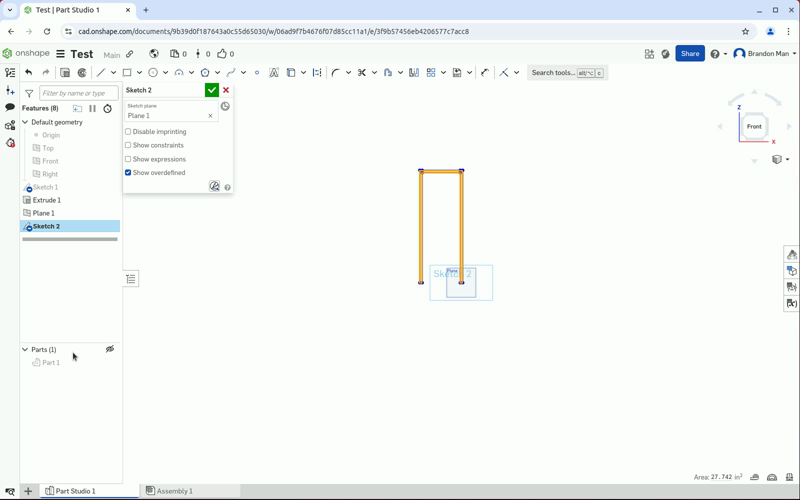
key(shift+e)
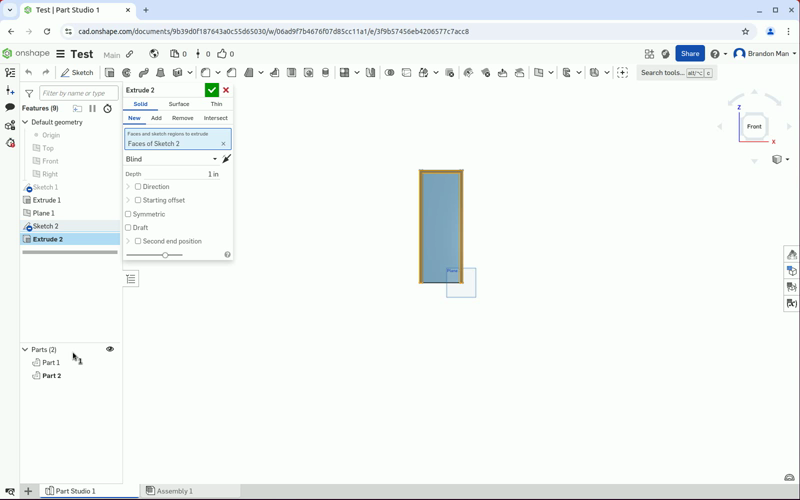
mouse_move(143, 106)
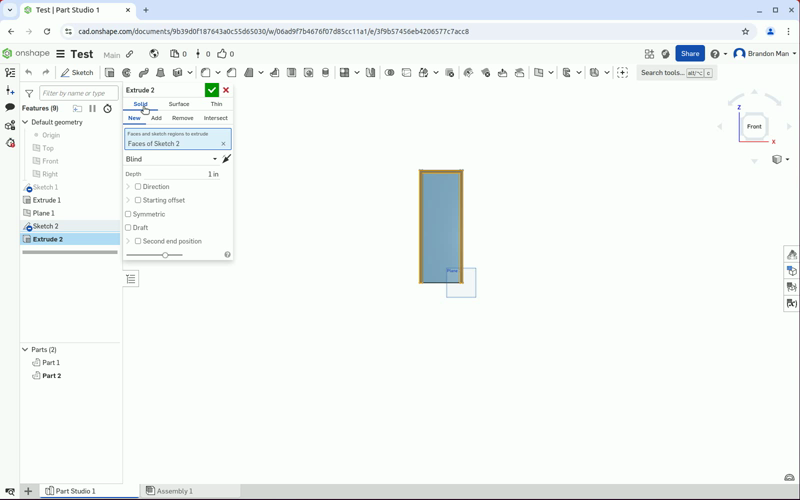
click(143, 106)
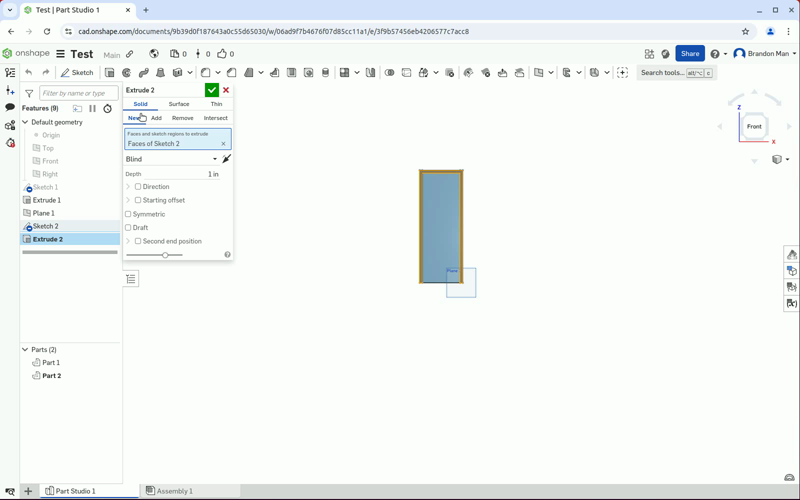
mouse_move(137, 120)
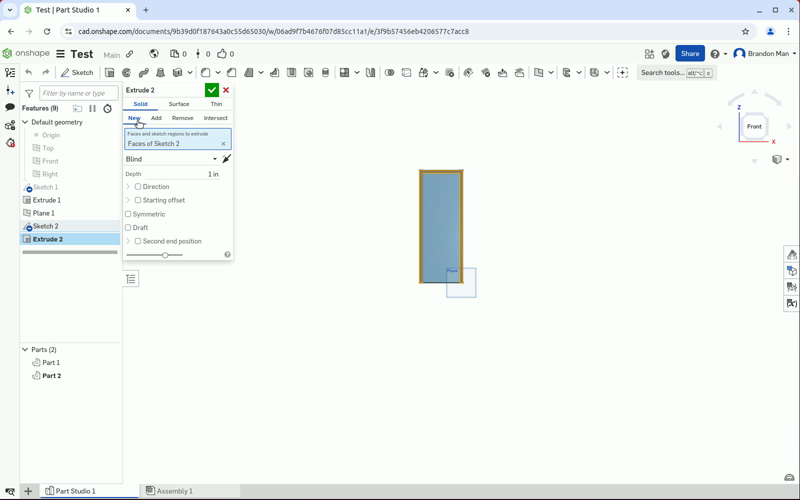
click(137, 120)
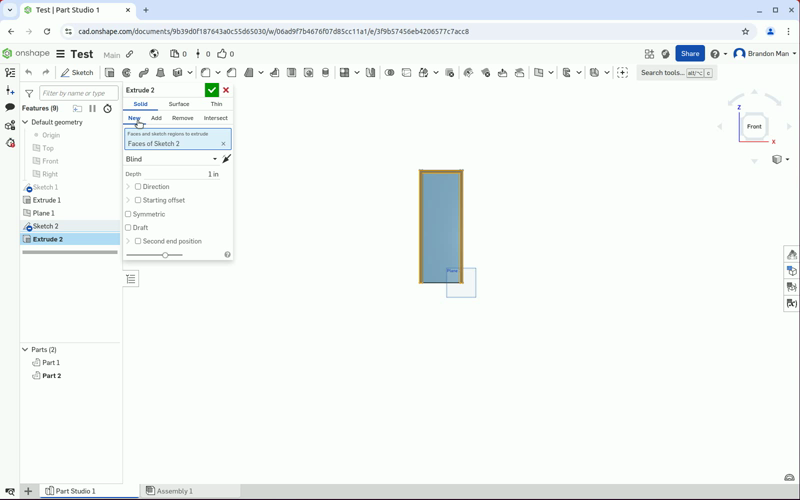
key(tab, 4)
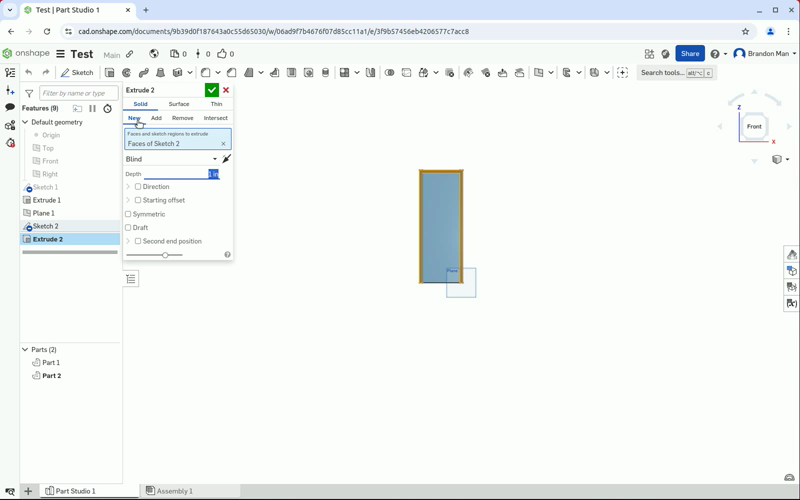
text(-0.241)
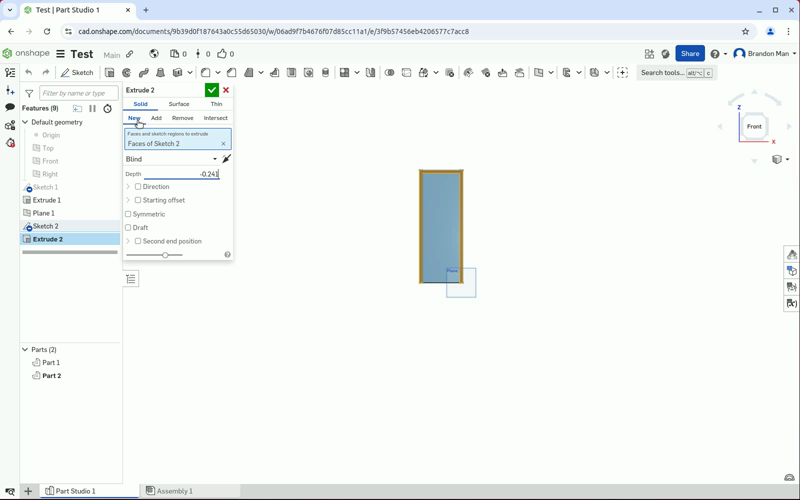
key(enter)
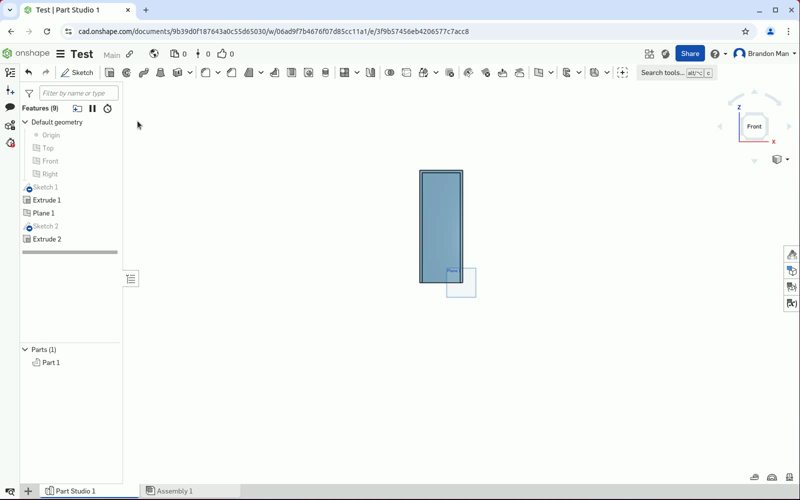
key(shift+h)
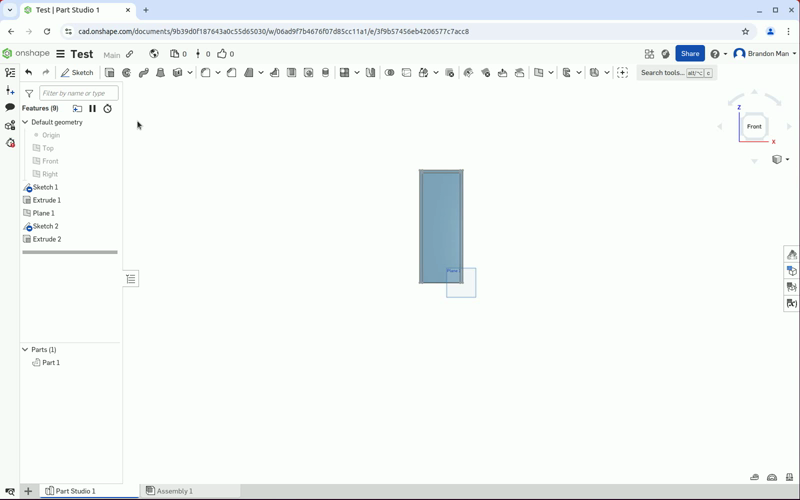
key(shift+h)
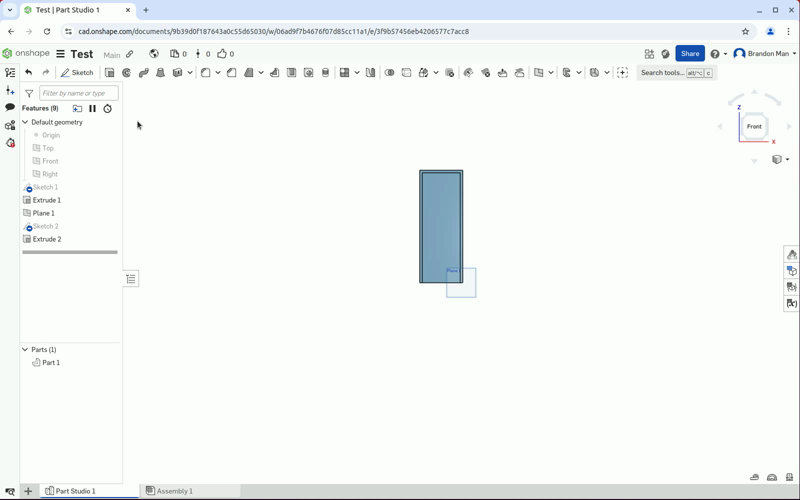
mouse_move(73, 189)
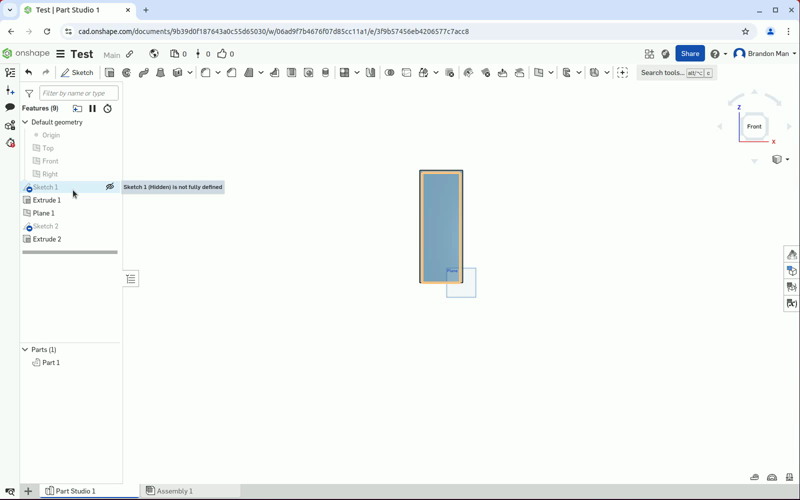
click(73, 189)
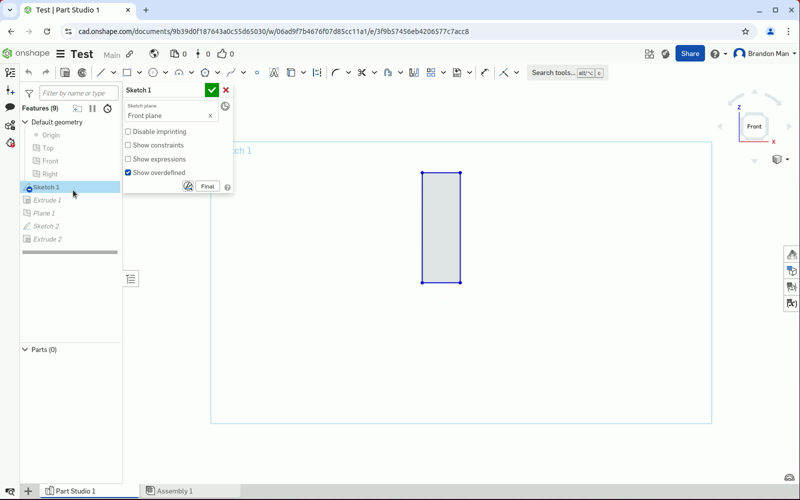
mouse_move(229, 92)
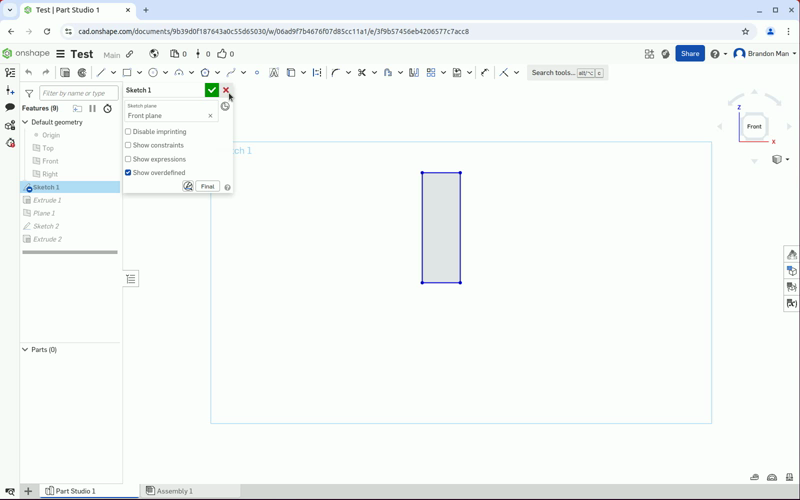
click(229, 92)
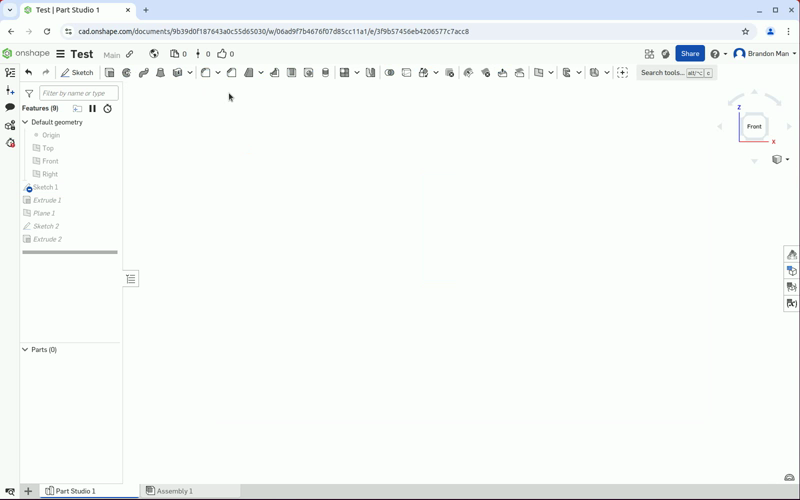
key(shift+s)
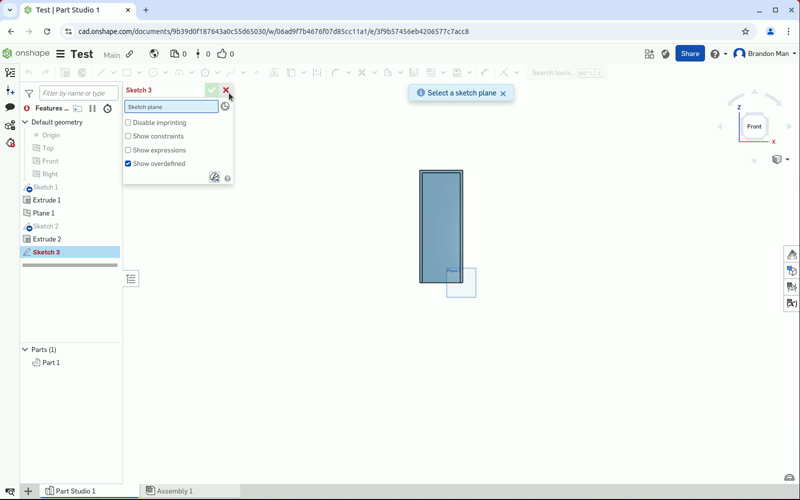
mouse_move(73, 215)
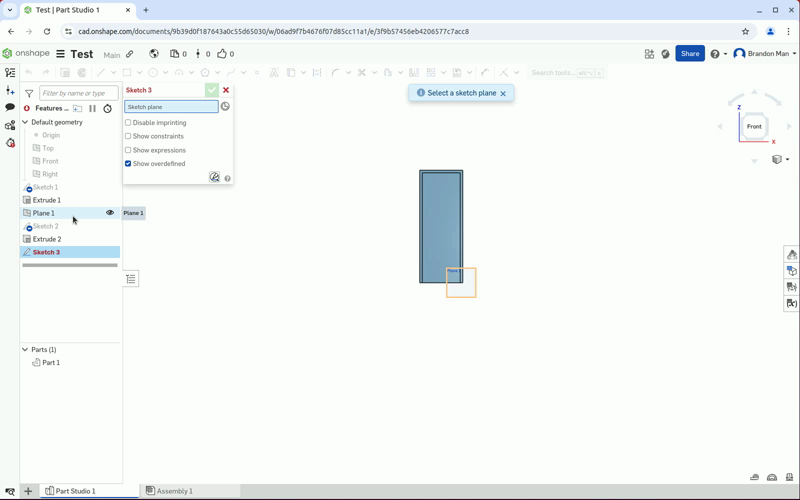
click(73, 215)
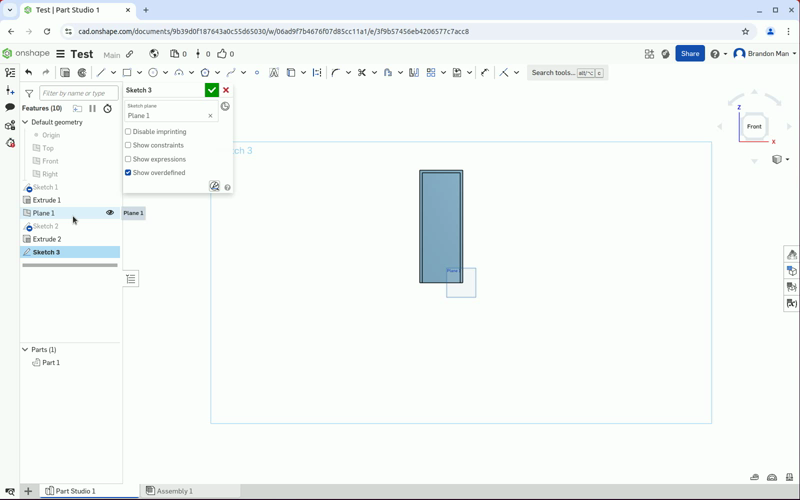
mouse_move(73, 352)
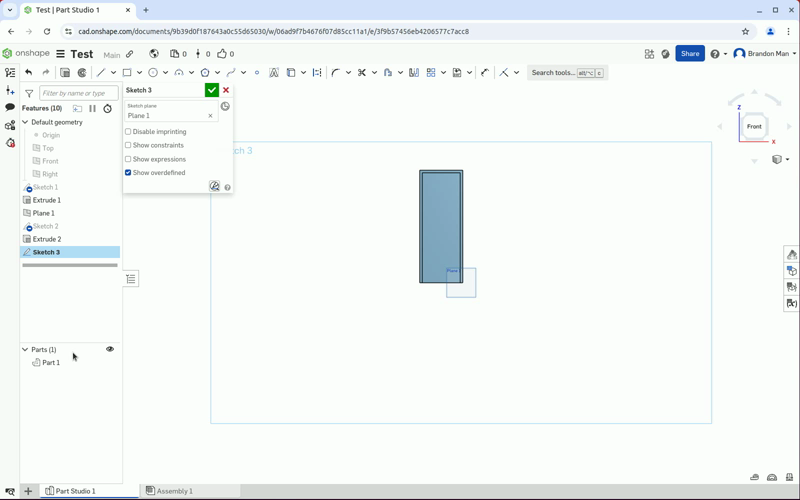
key(y)
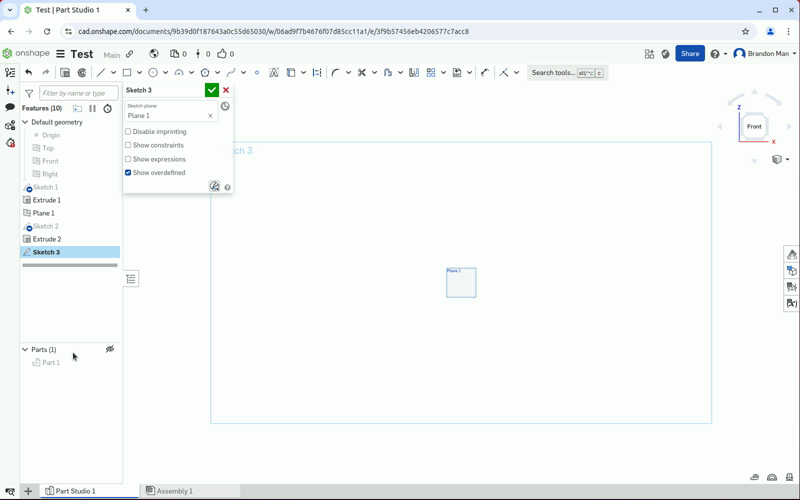
key(l)
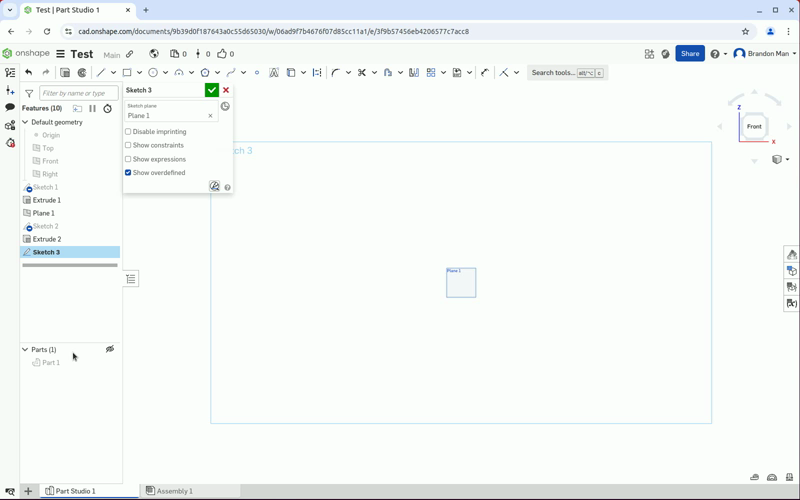
key_down(shift)
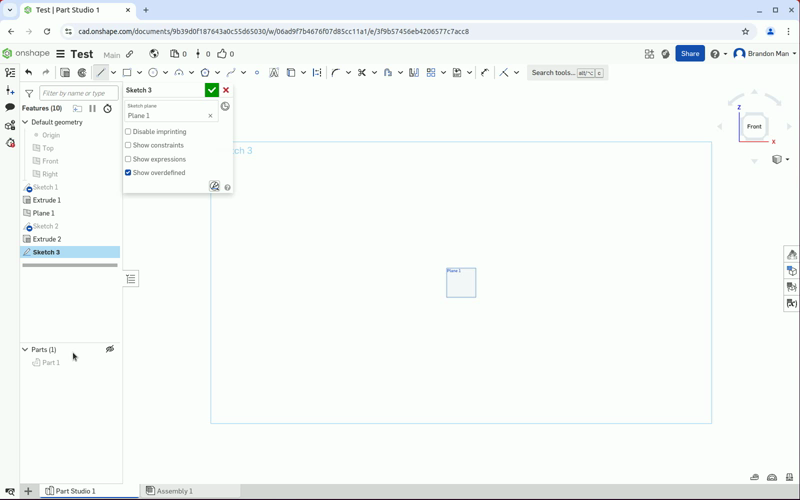
mouse_move(416, 282)
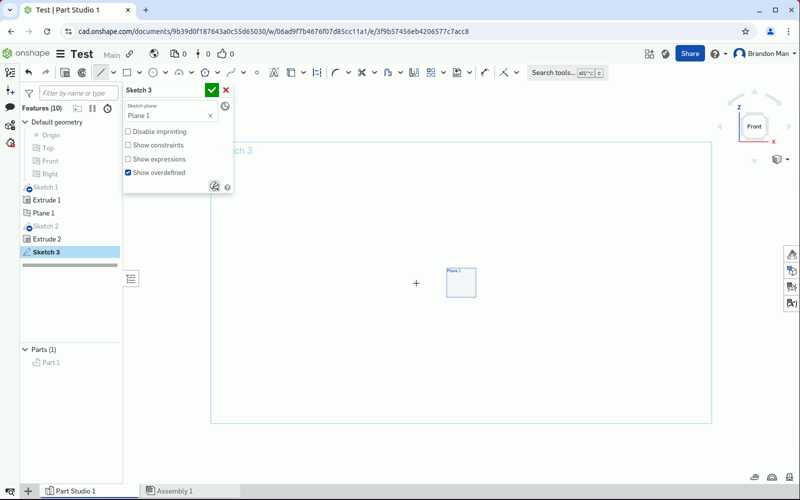
click(416, 282)
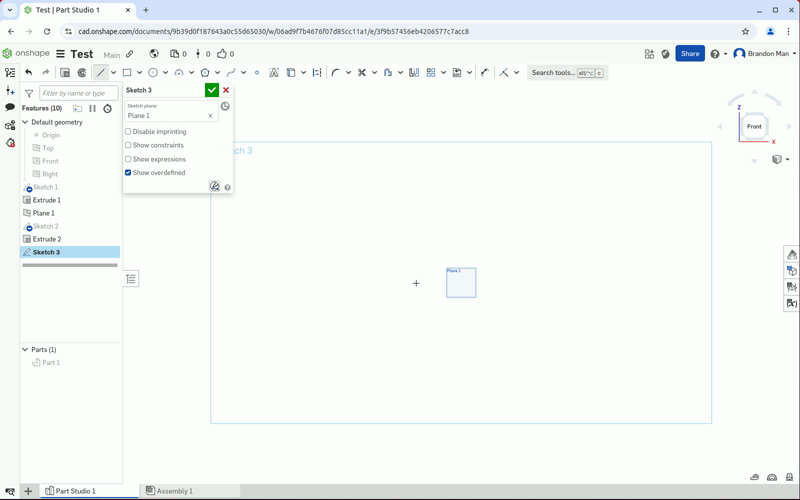
key_up(shift)
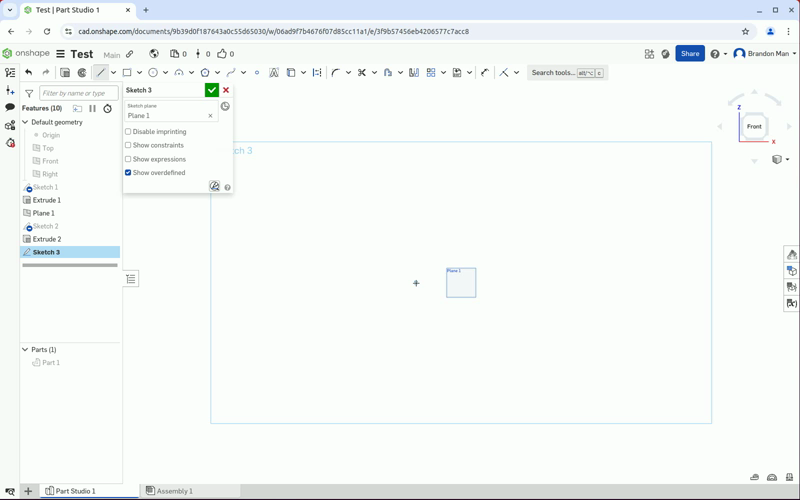
key_down(shift)
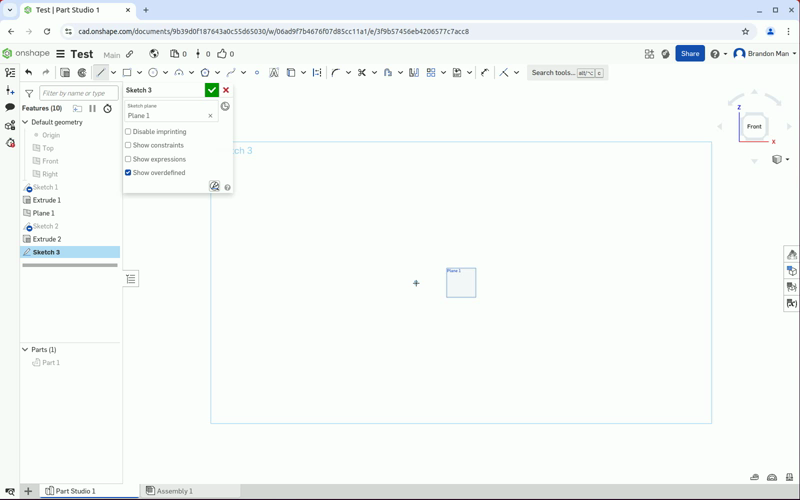
mouse_move(446, 282)
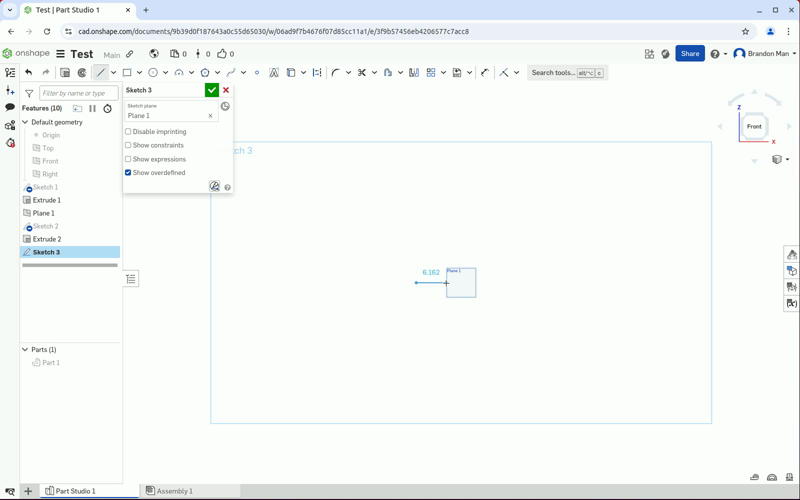
mouse_move(420, 282)
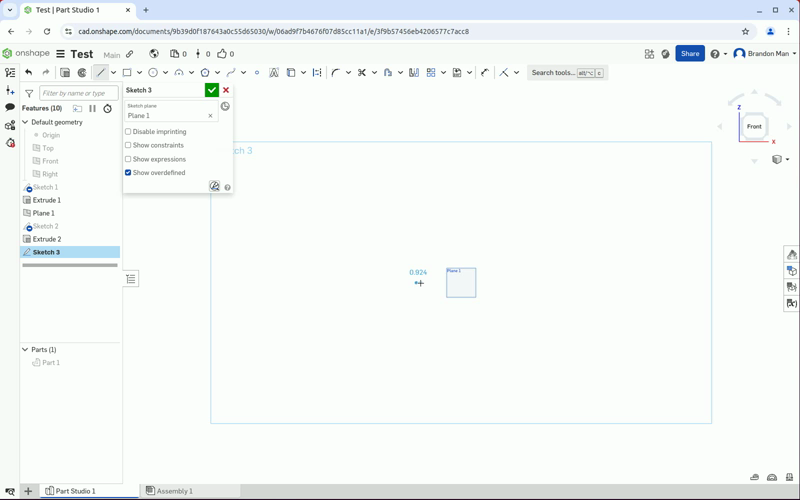
scroll(6)
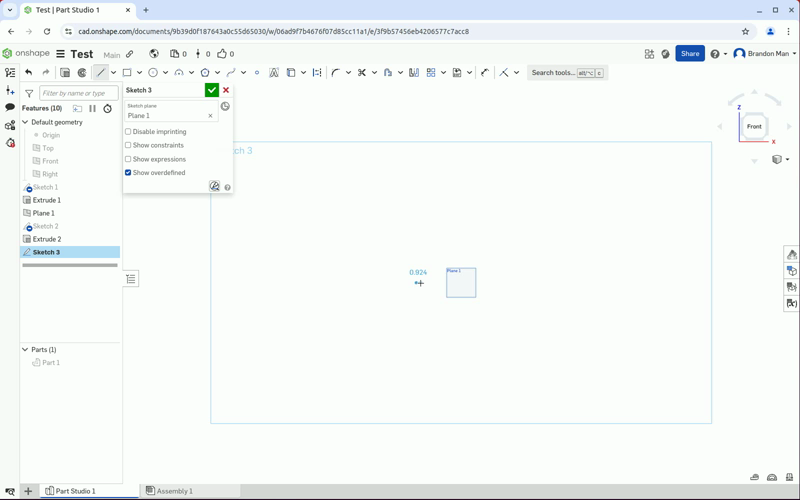
scroll(6)
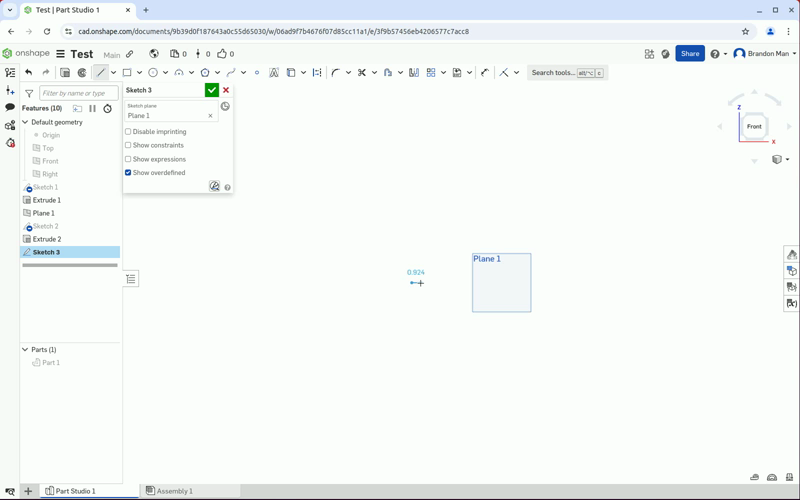
scroll(6)
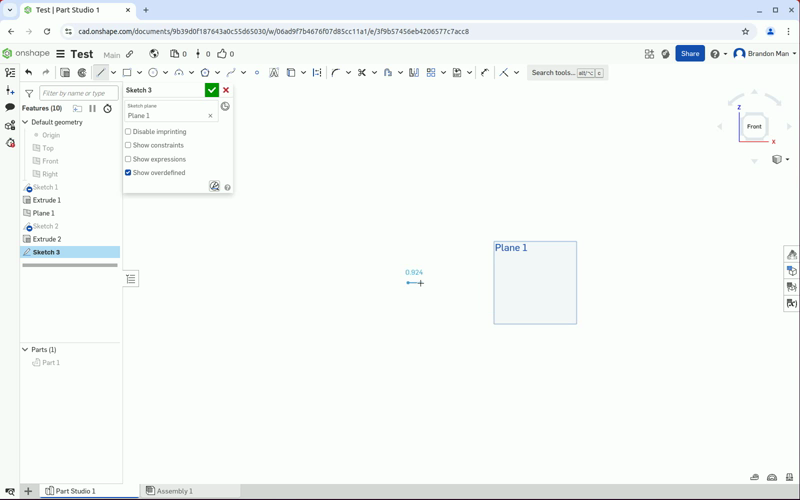
scroll(6)
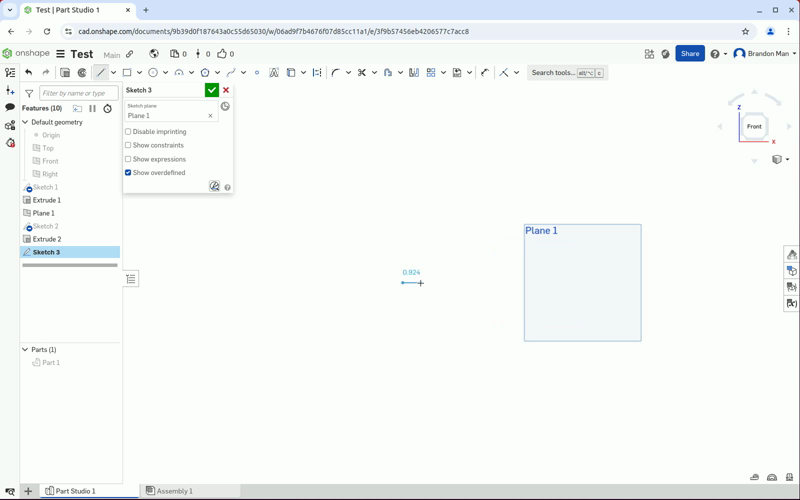
scroll(6)
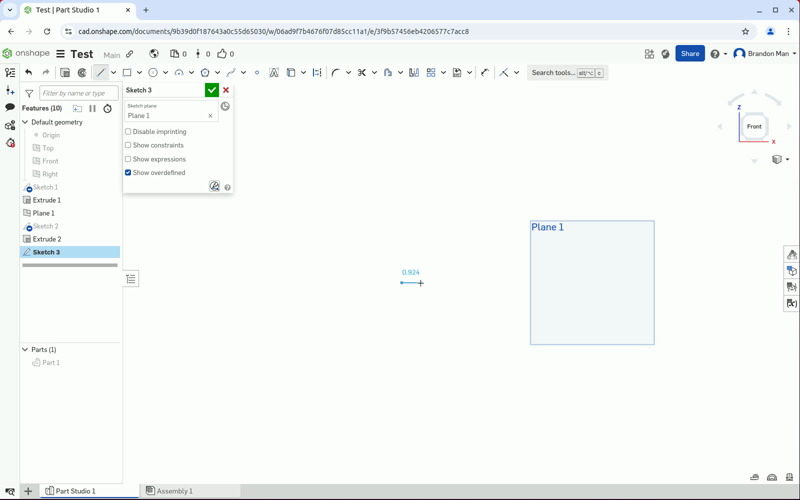
scroll(6)
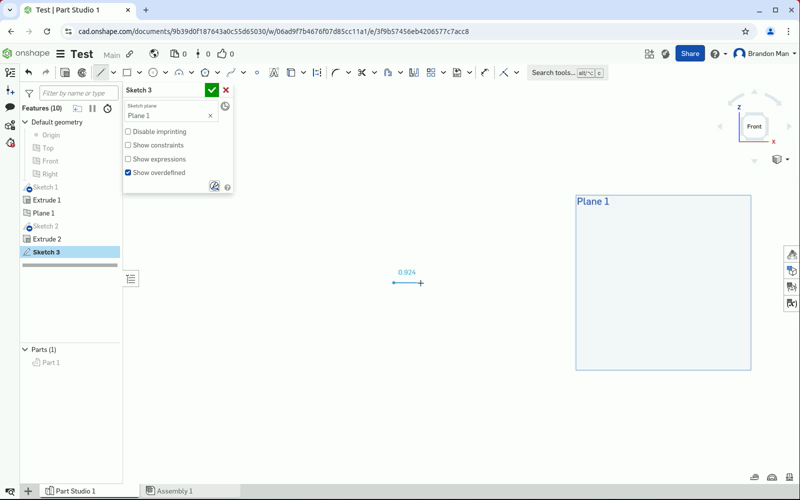
scroll(6)
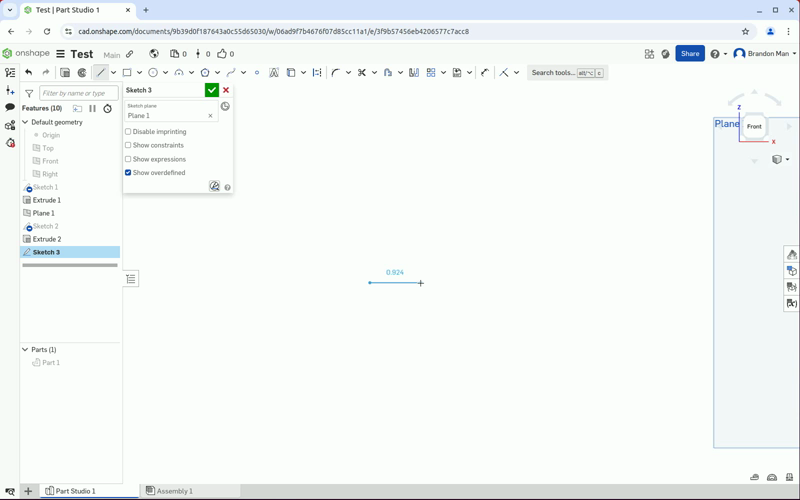
click(420, 282)
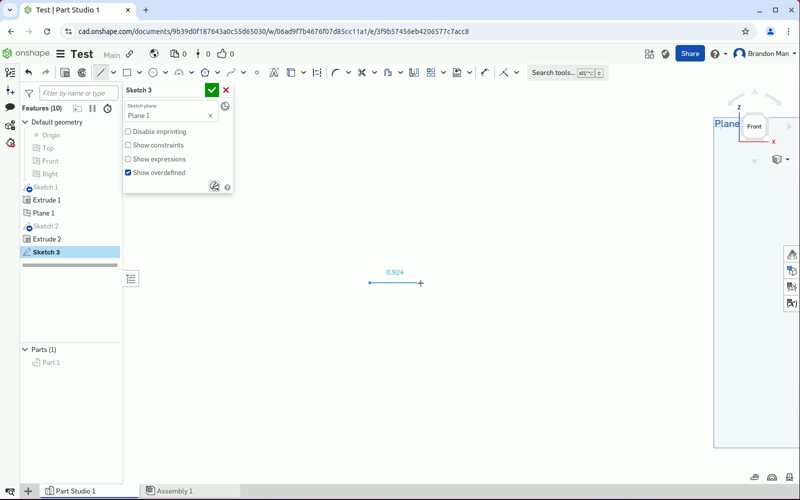
scroll(-6)
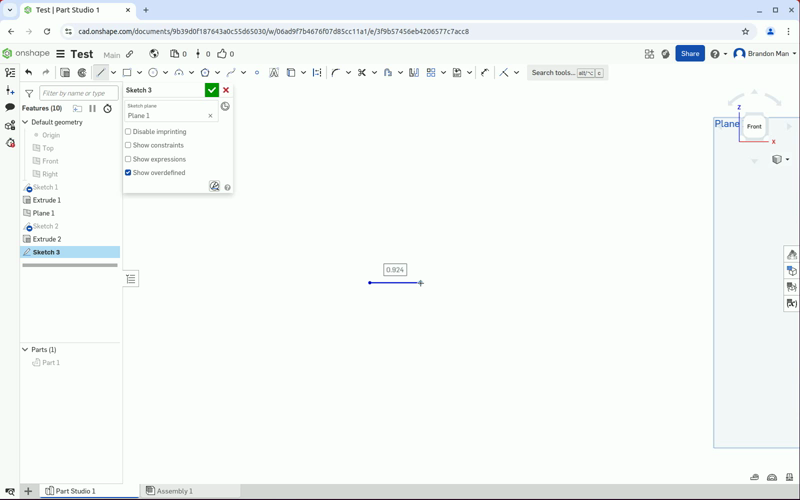
scroll(-6)
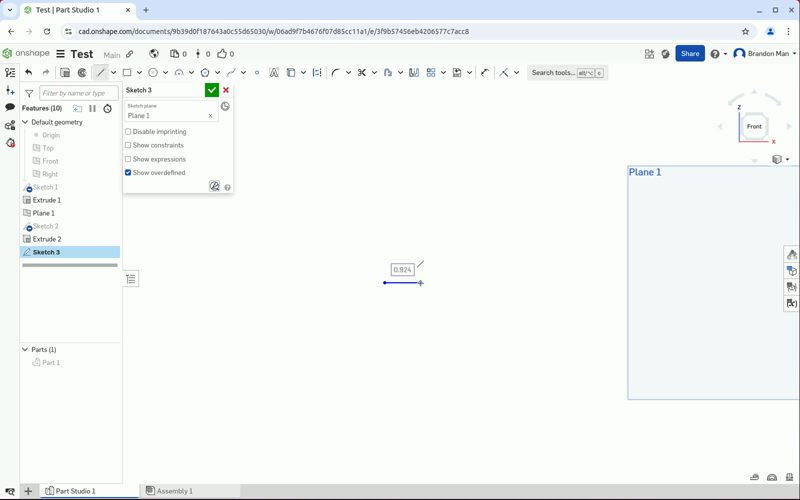
scroll(-6)
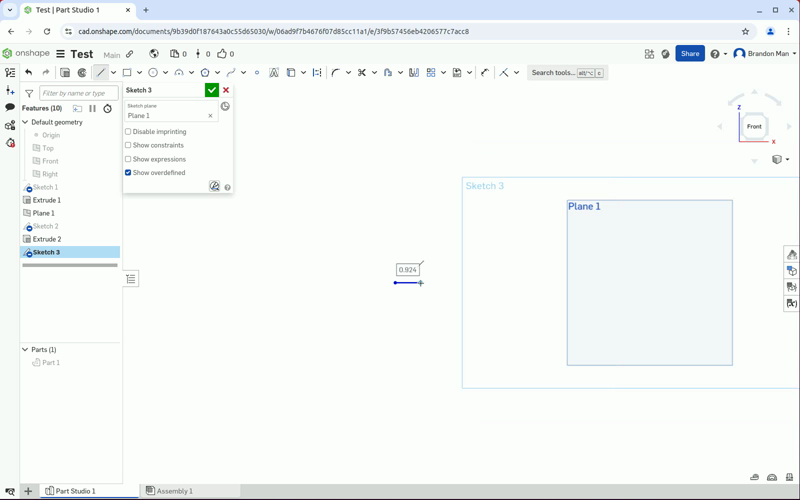
scroll(-6)
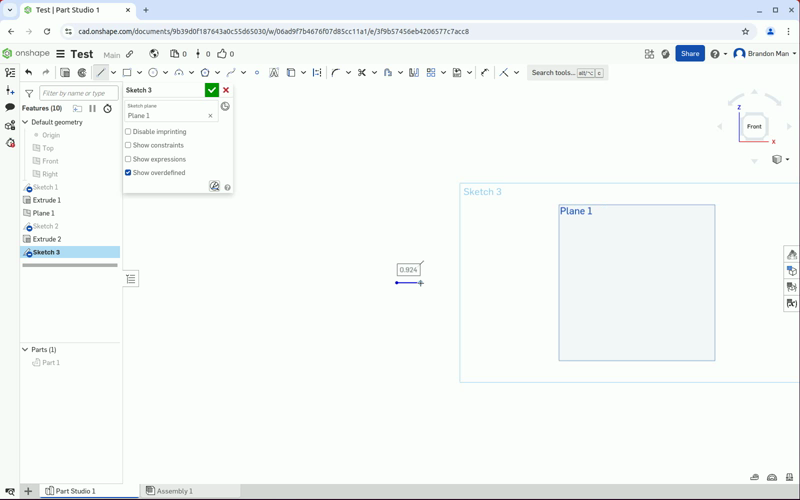
scroll(-6)
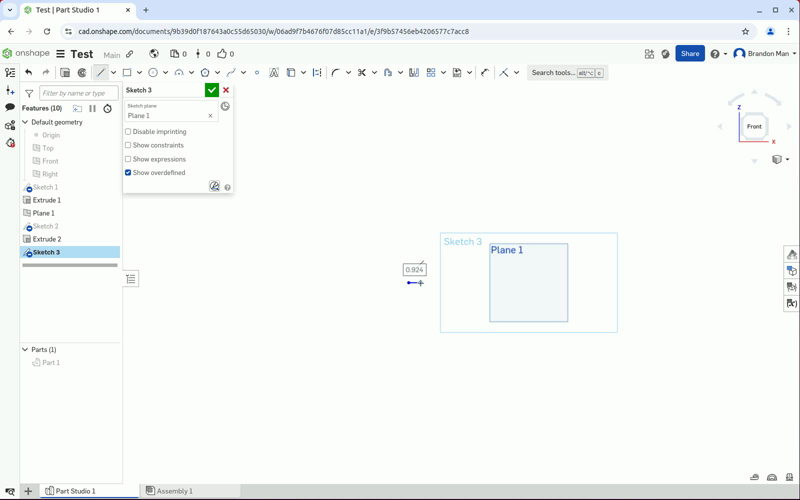
scroll(-6)
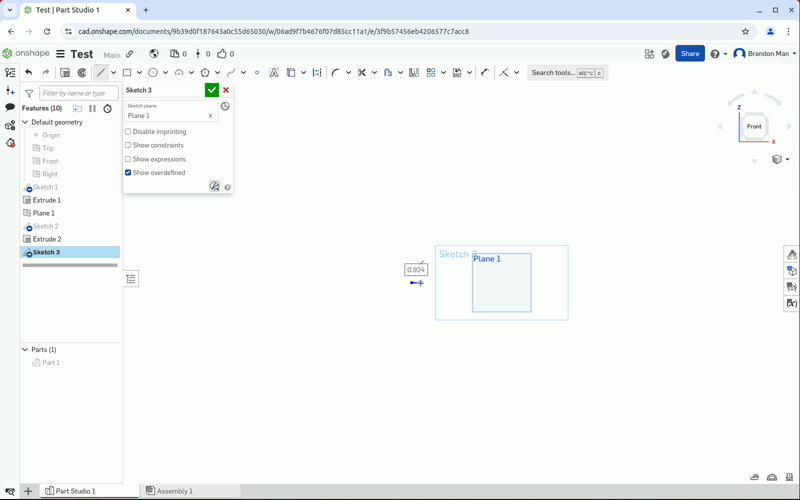
scroll(-6)
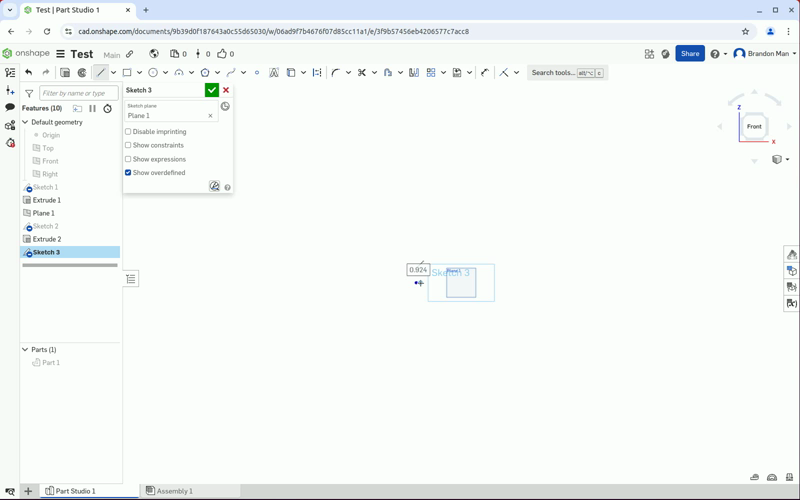
key_up(shift)
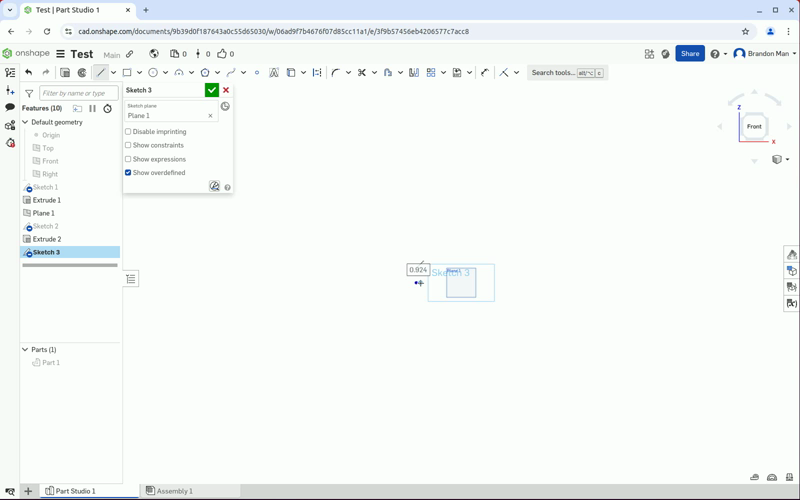
key_down(shift)
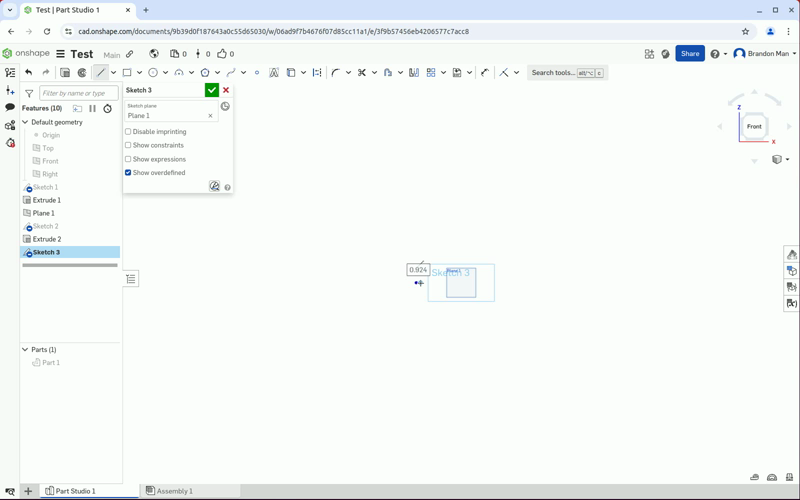
mouse_move(420, 170)
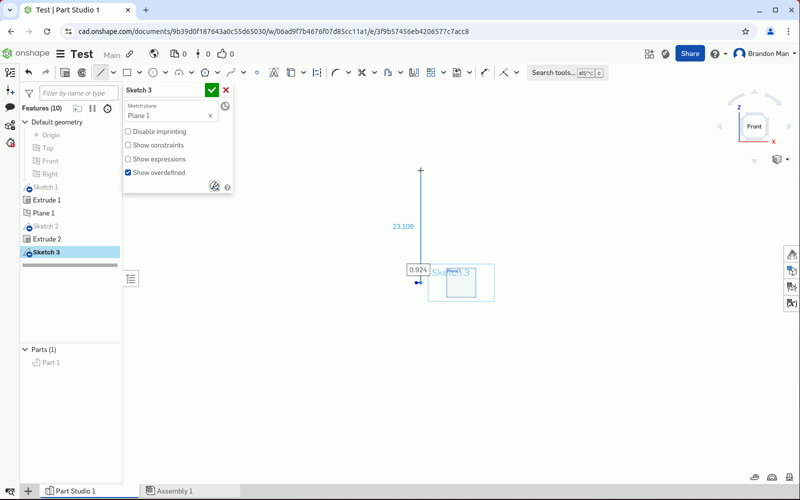
click(420, 170)
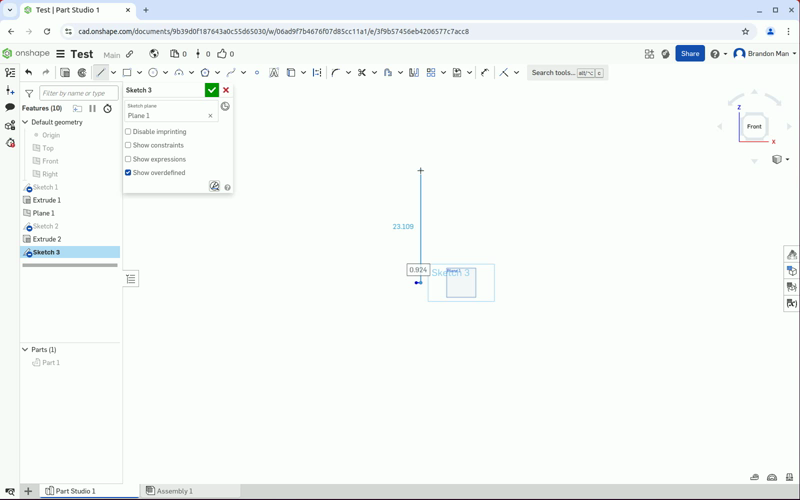
key_up(shift)
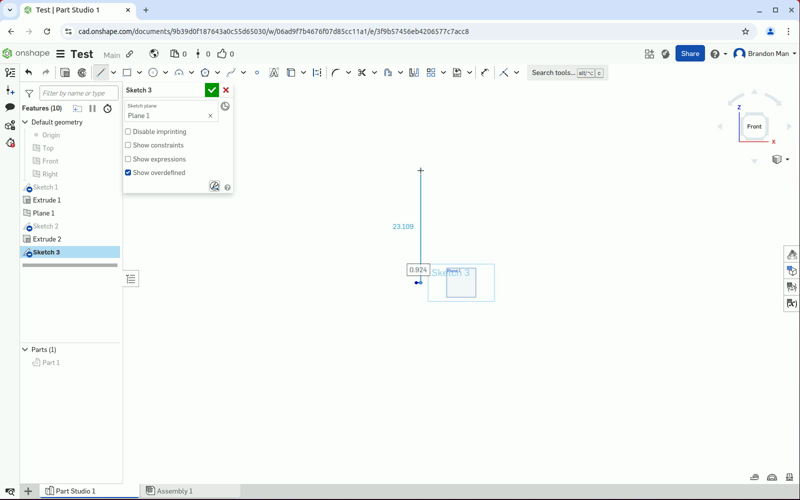
key_down(shift)
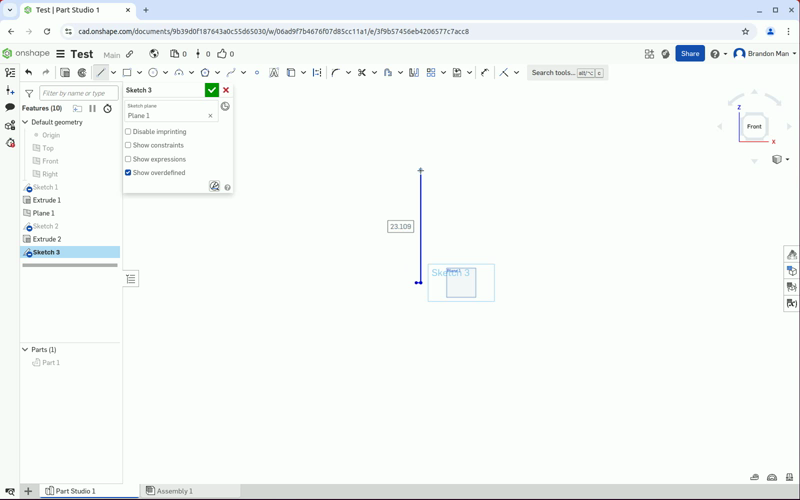
mouse_move(450, 170)
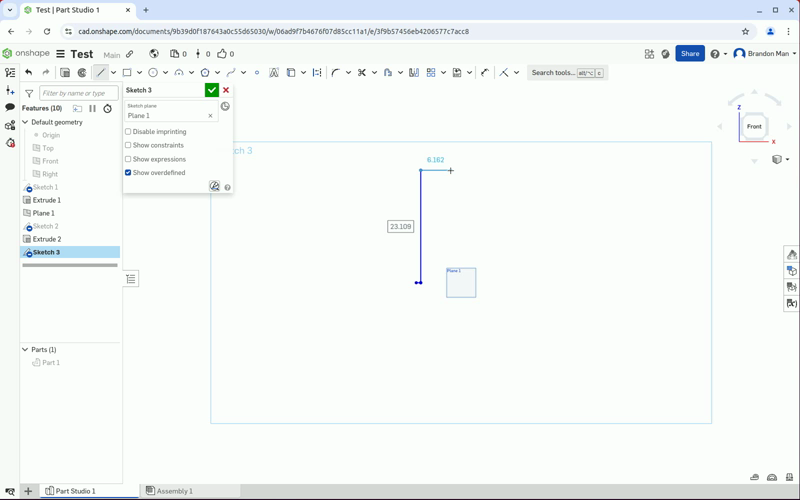
mouse_move(416, 170)
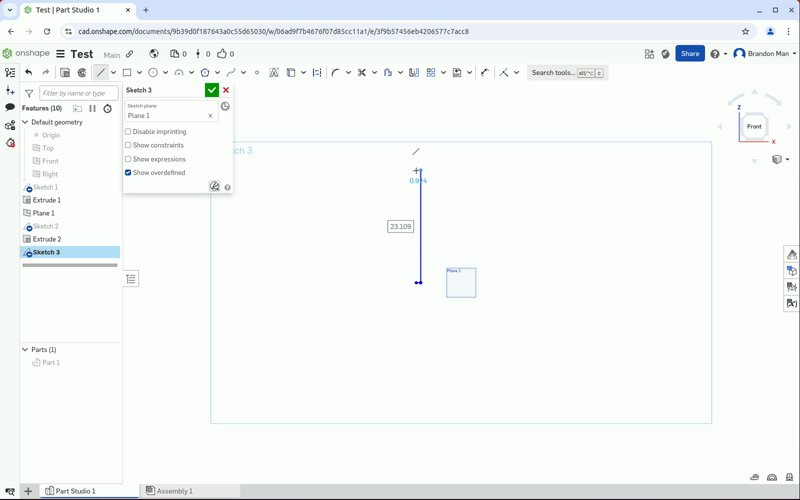
scroll(6)
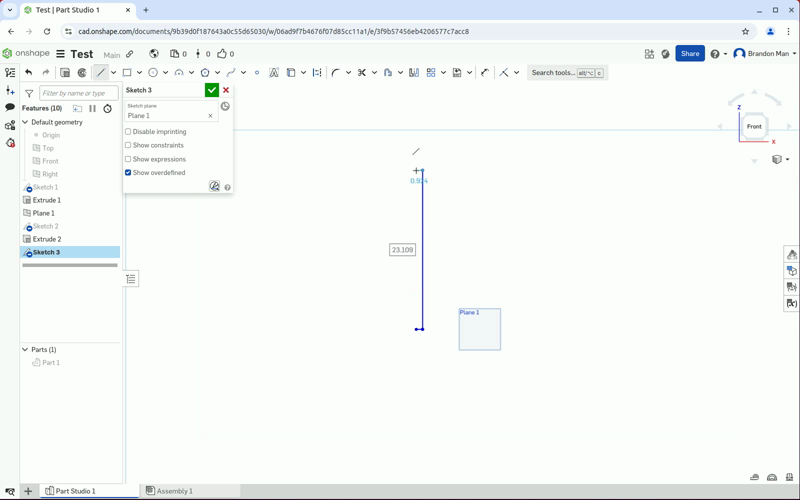
scroll(6)
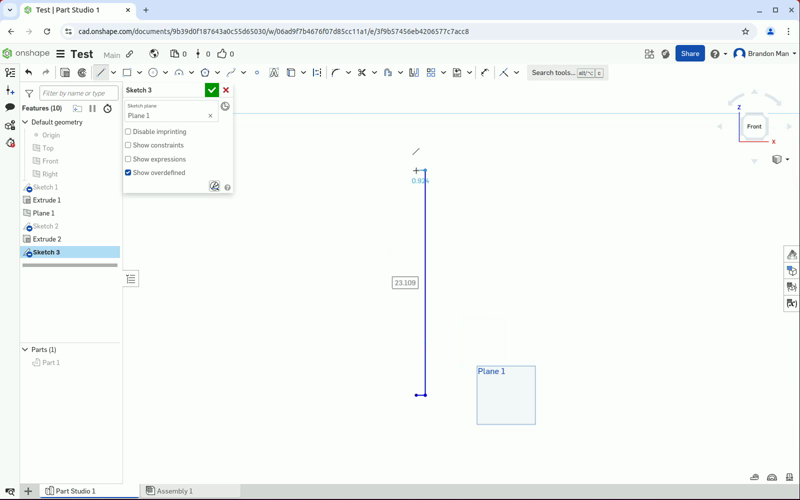
scroll(6)
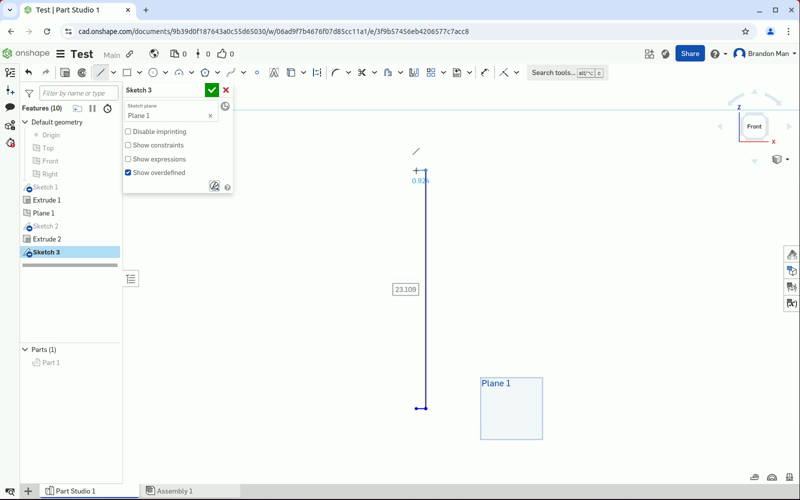
scroll(6)
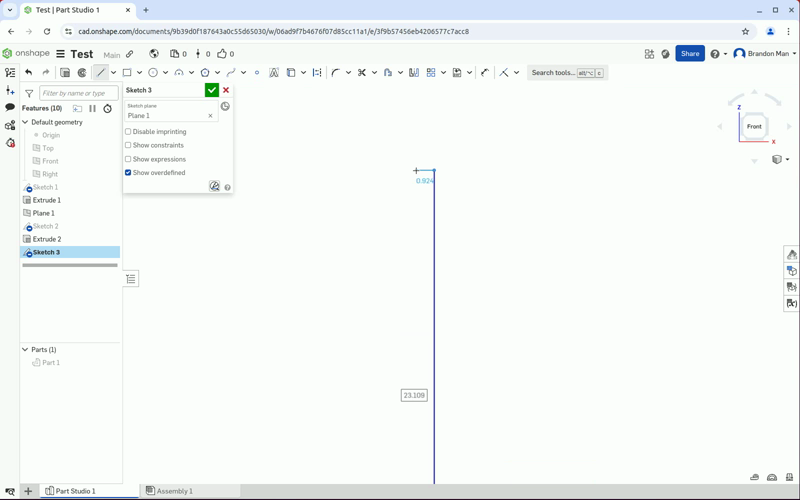
scroll(6)
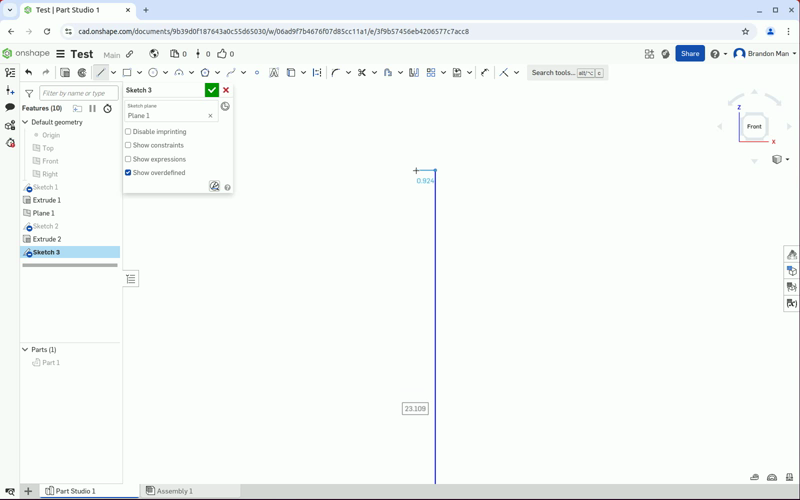
scroll(6)
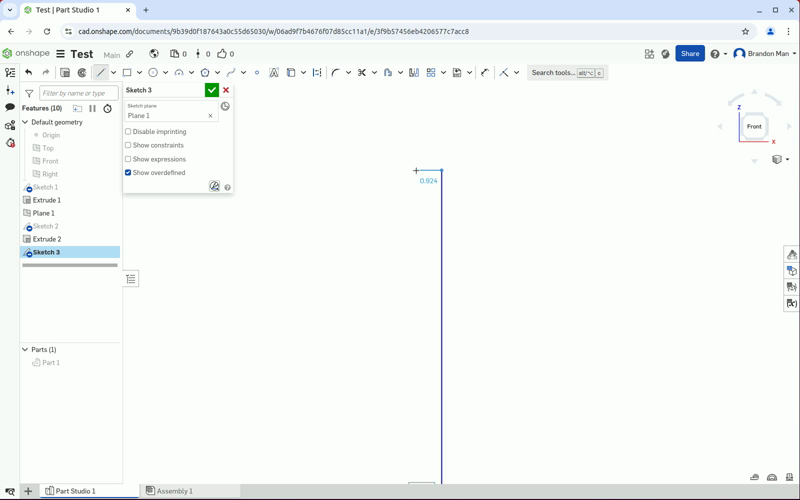
scroll(6)
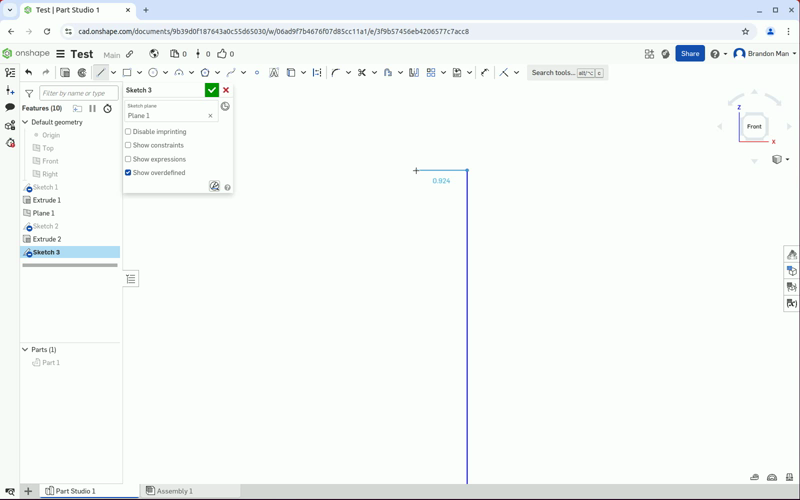
click(416, 170)
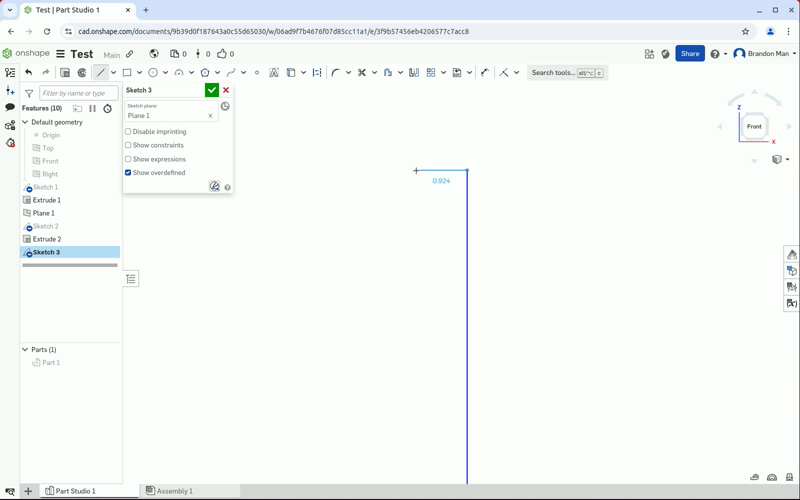
scroll(-6)
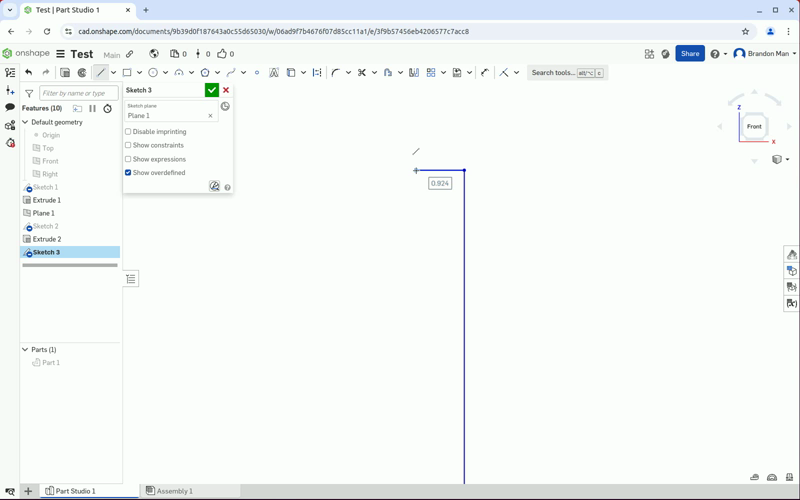
scroll(-6)
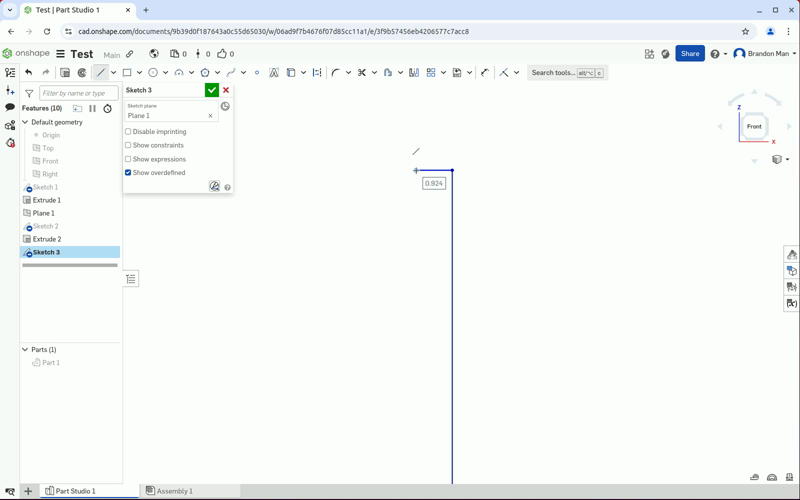
scroll(-6)
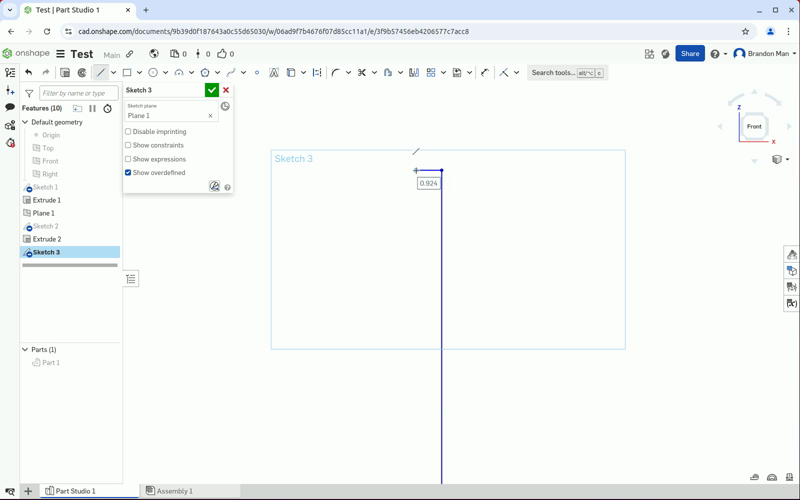
scroll(-6)
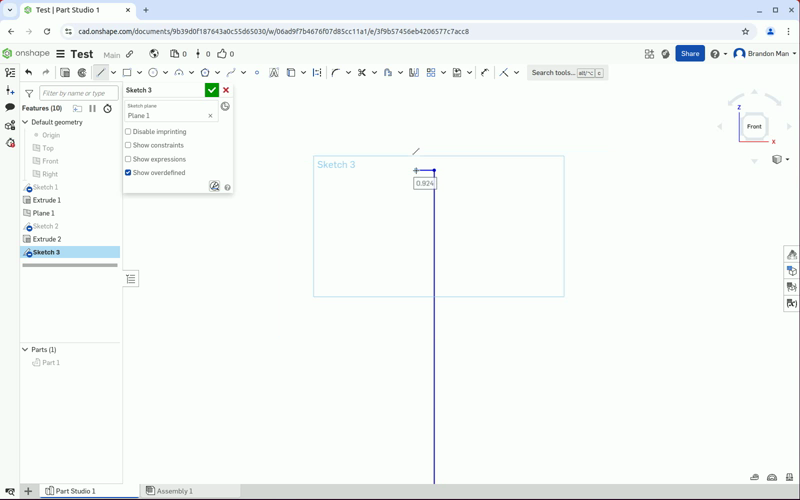
scroll(-6)
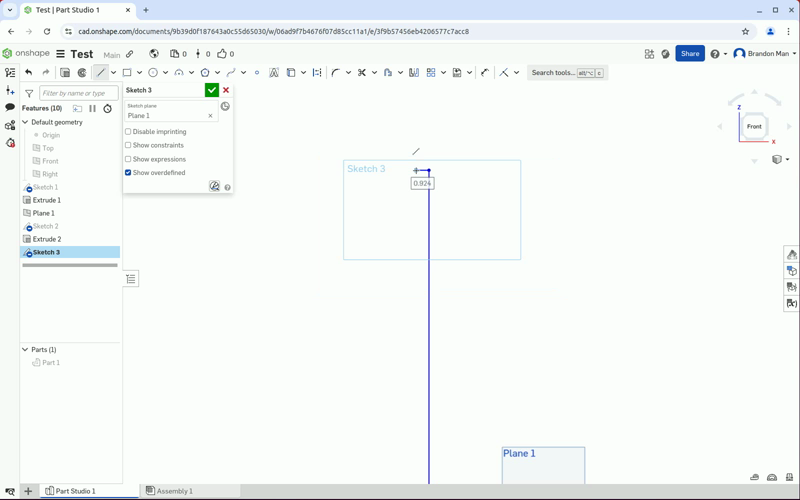
scroll(-6)
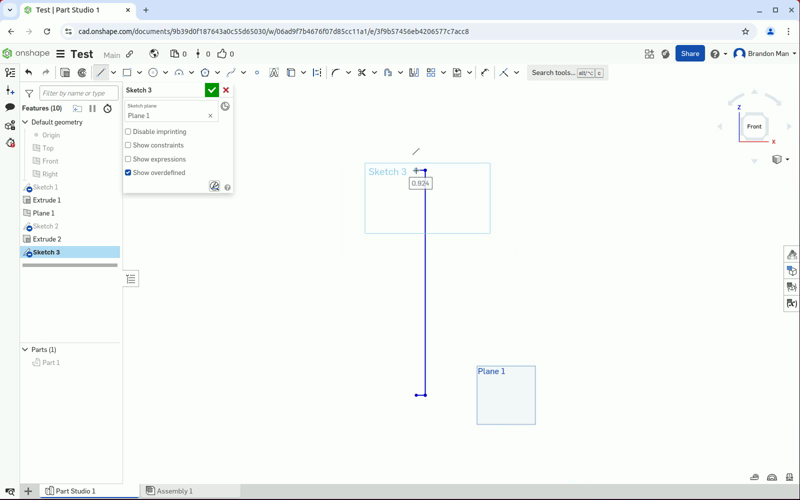
scroll(-6)
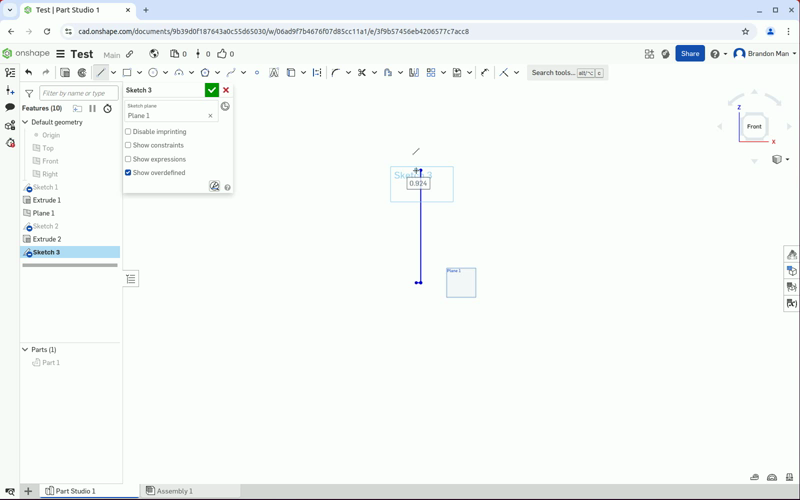
key_up(shift)
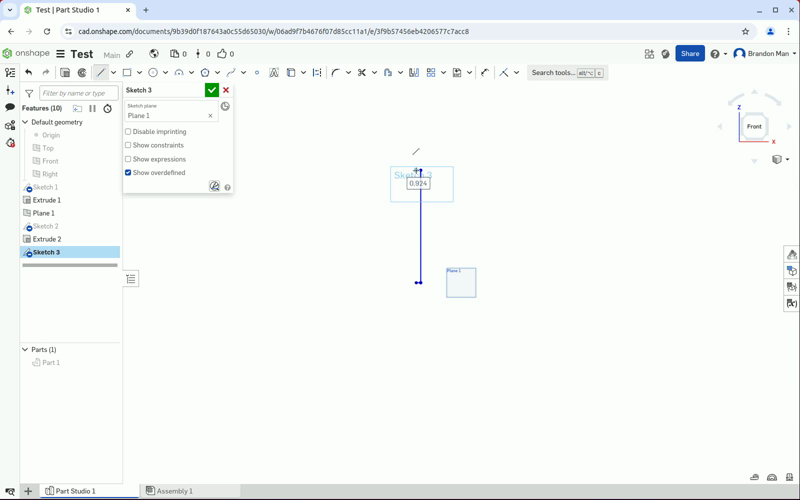
key_down(shift)
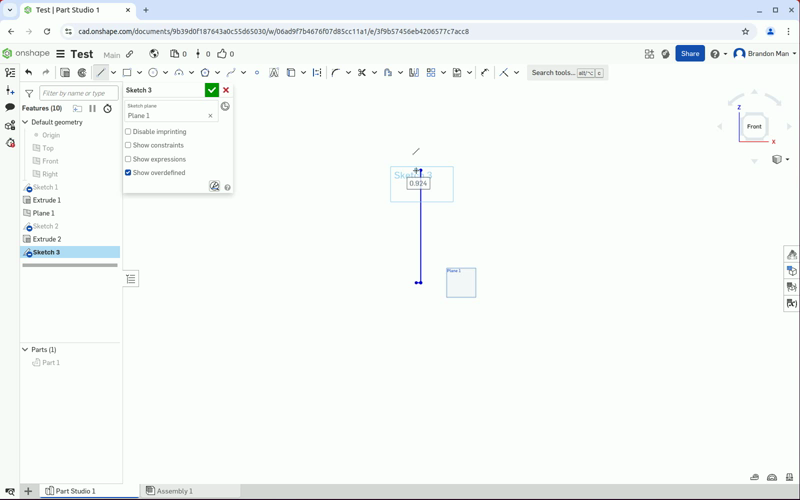
mouse_move(416, 282)
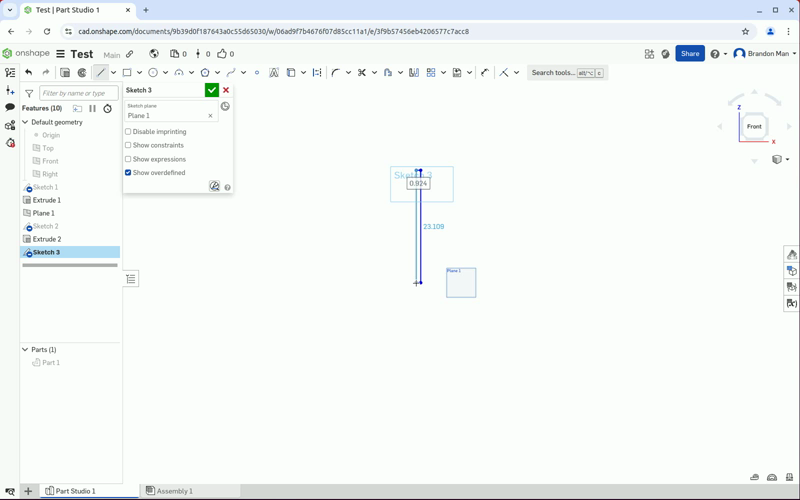
key_up(shift)
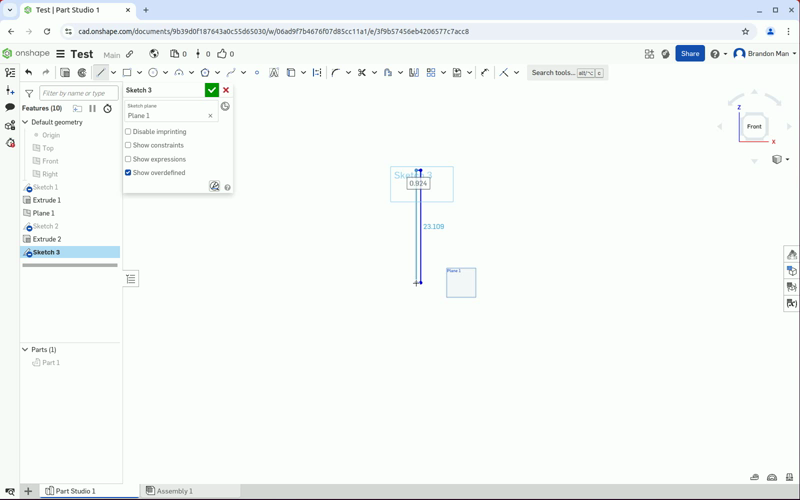
click(416, 282)
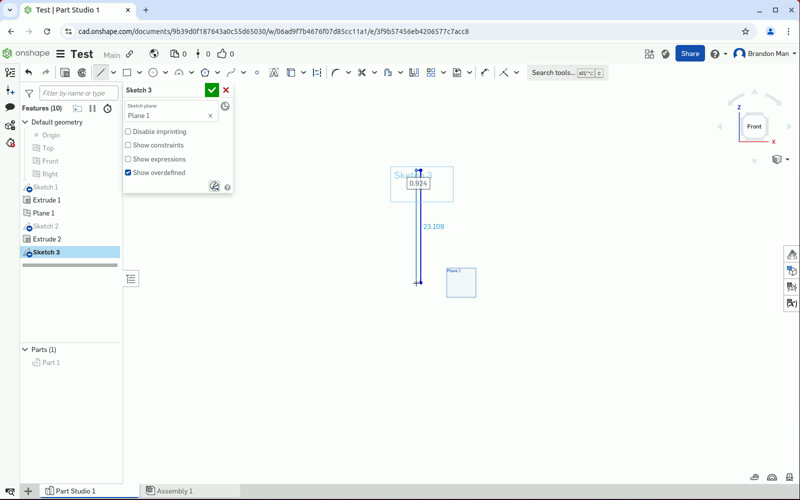
key(esc)
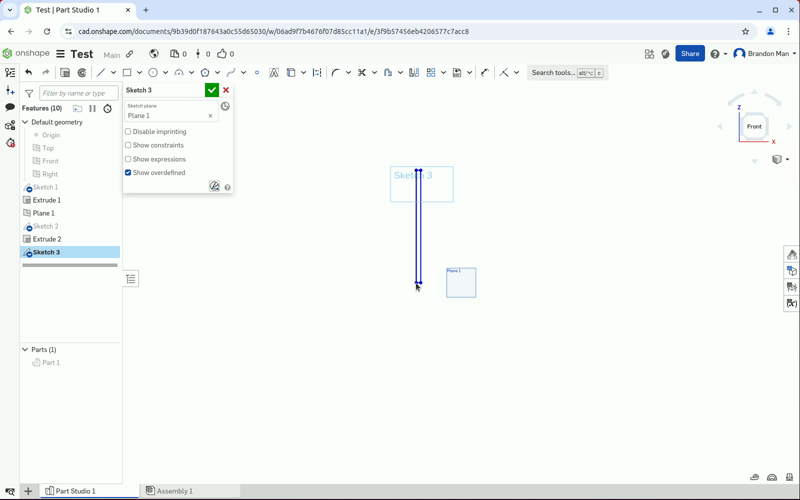
mouse_move(418, 190)
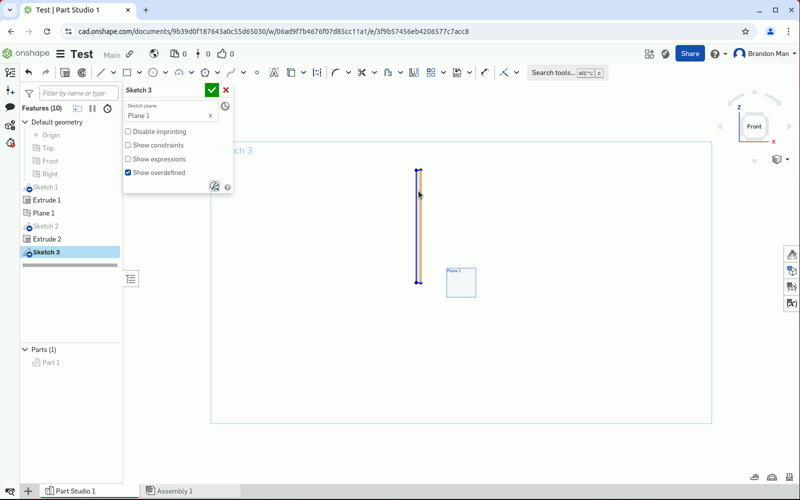
scroll(6)
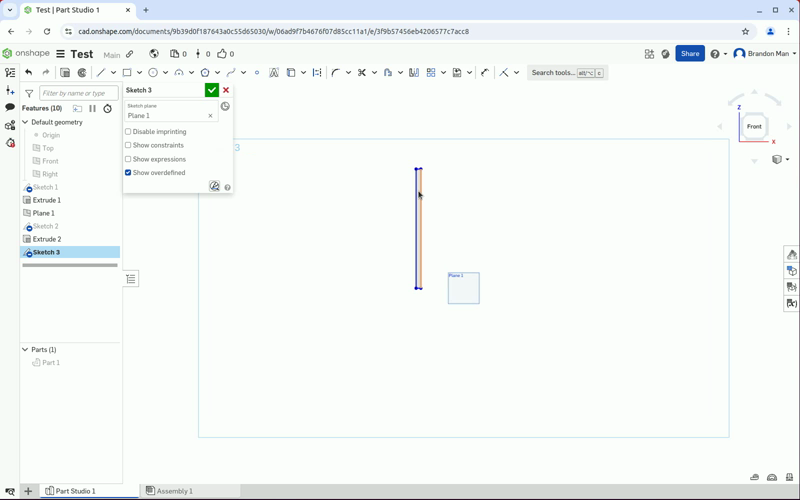
scroll(6)
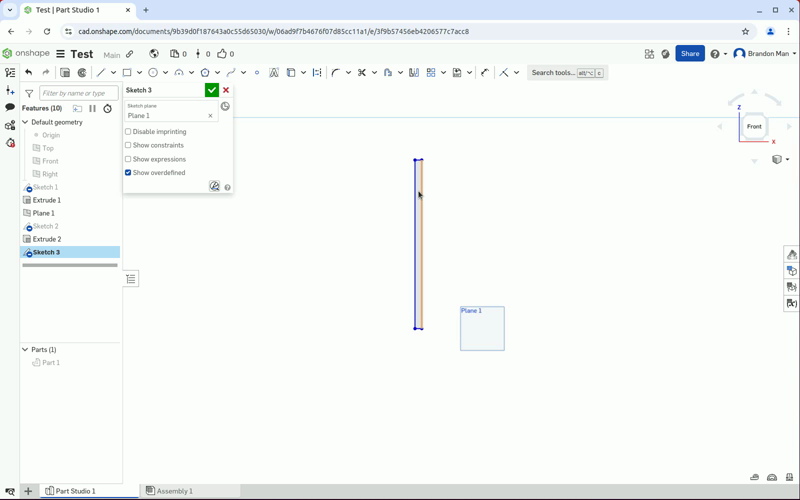
scroll(6)
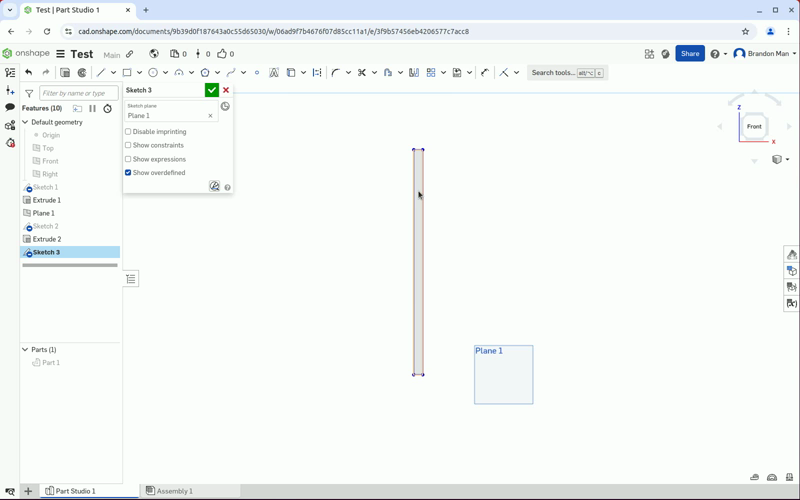
scroll(6)
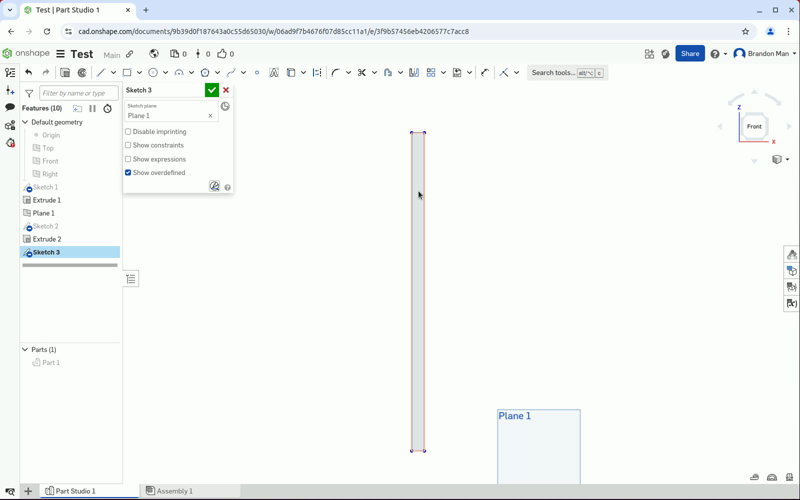
scroll(6)
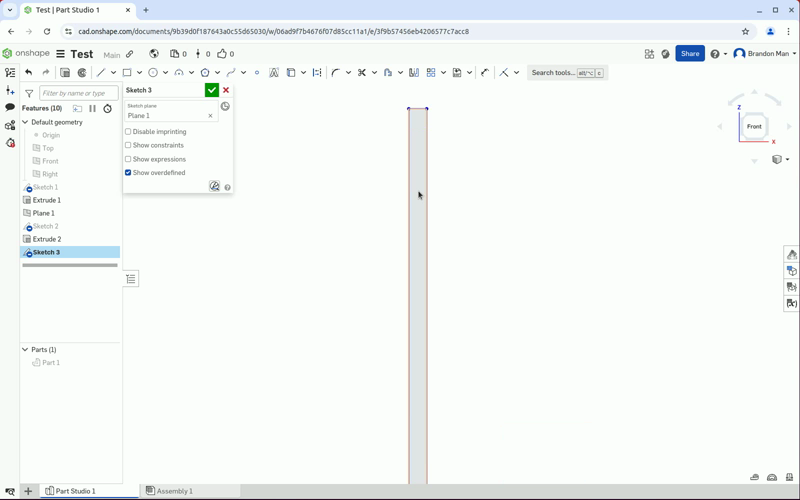
scroll(6)
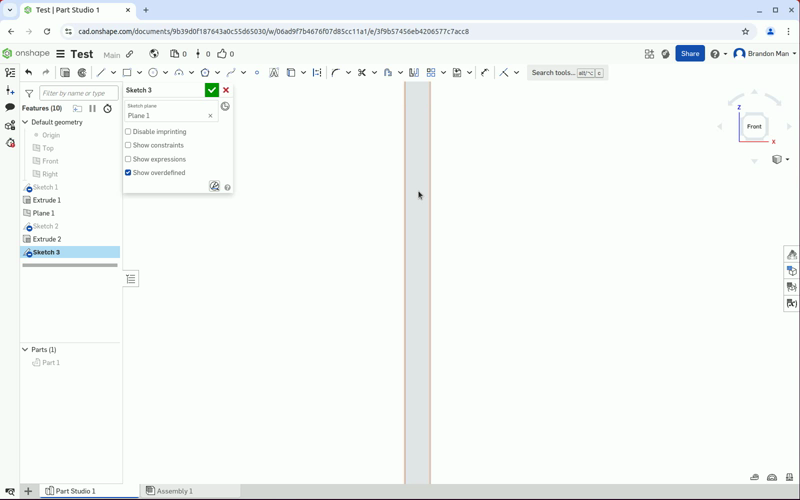
scroll(6)
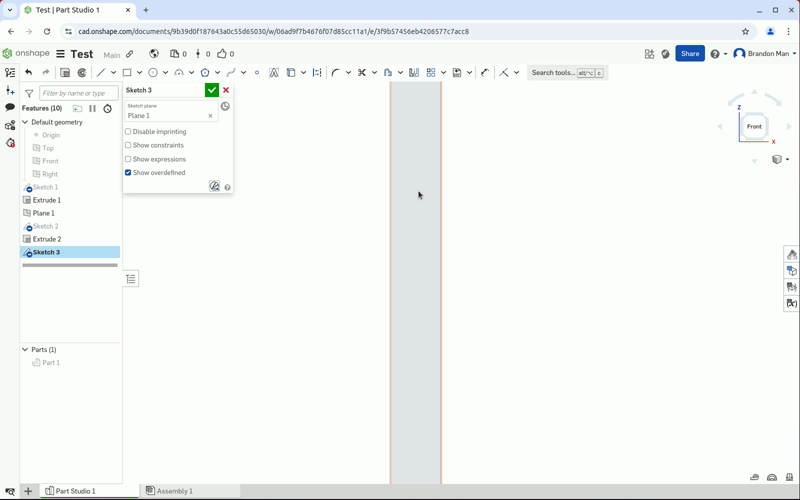
click(418, 190)
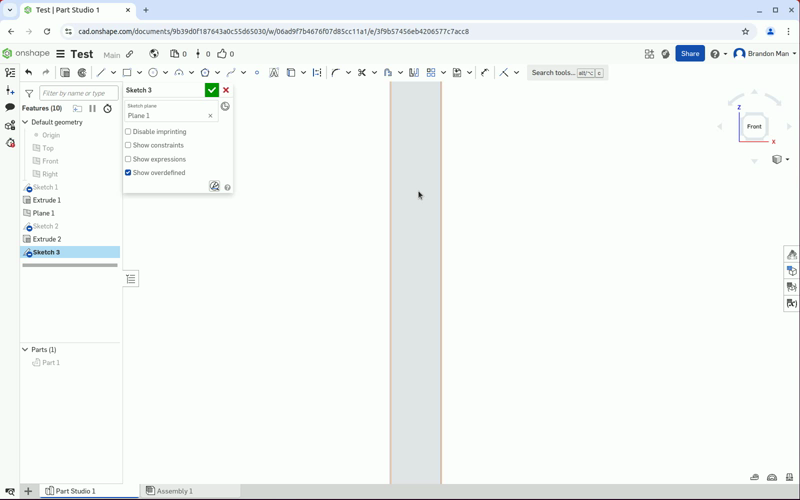
scroll(-6)
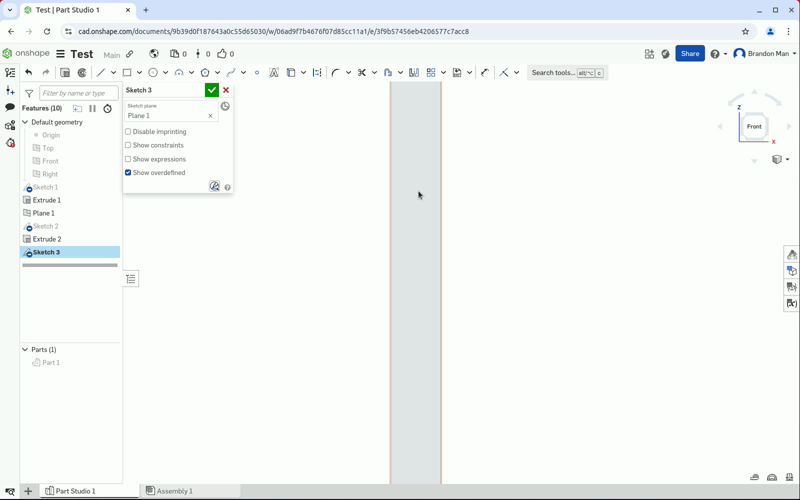
scroll(-6)
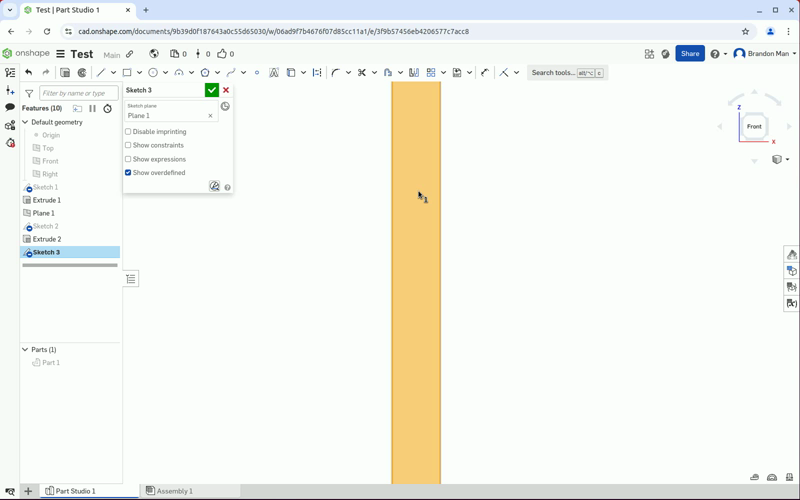
scroll(-6)
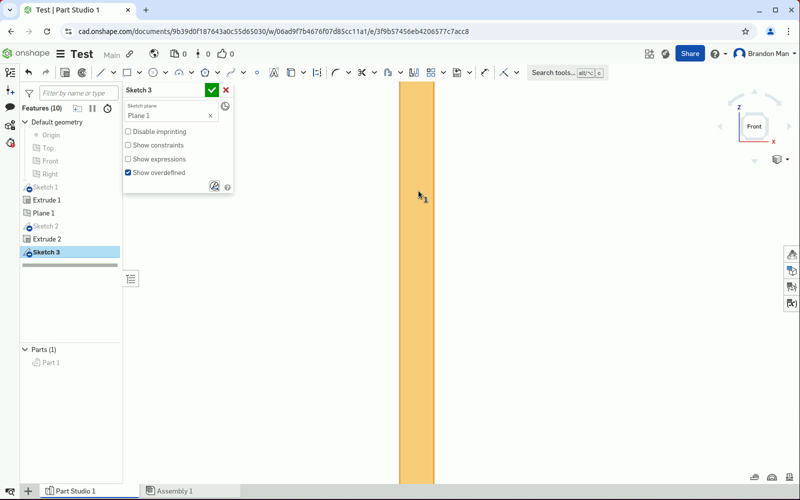
scroll(-6)
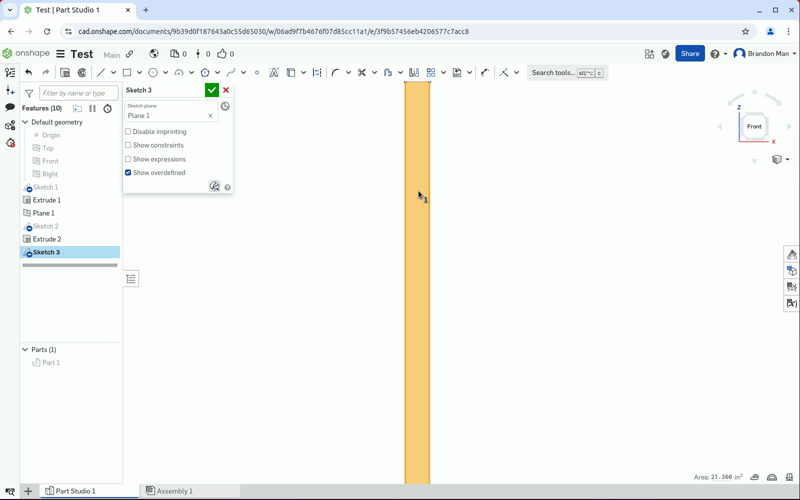
scroll(-6)
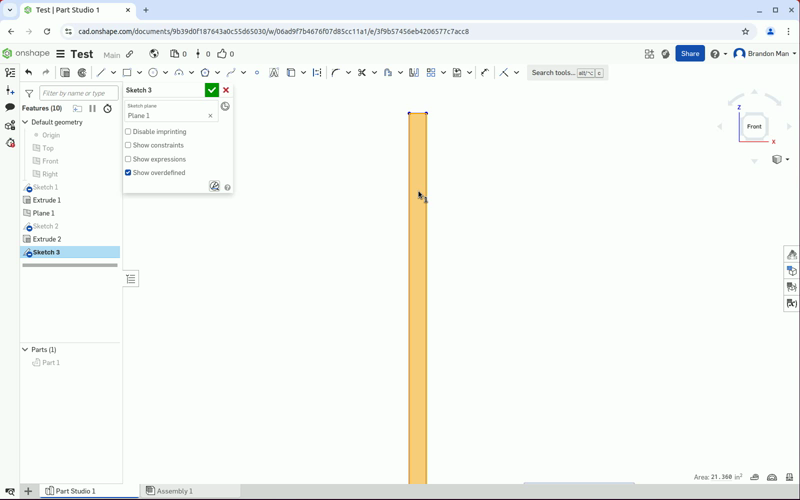
scroll(-6)
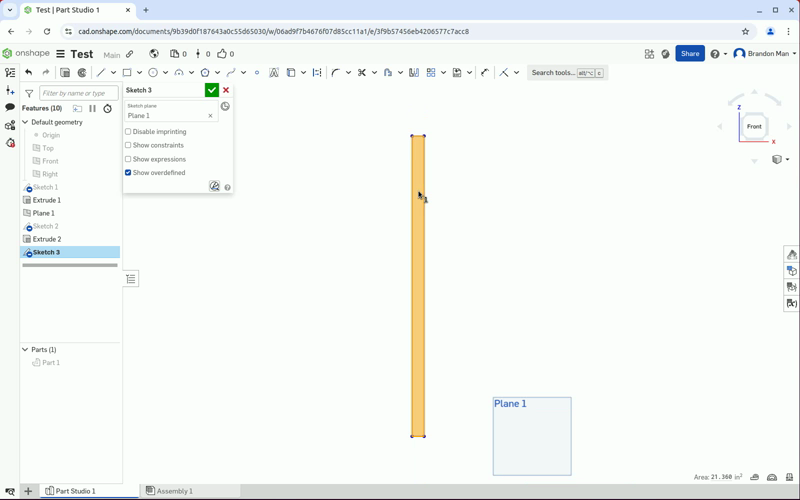
scroll(-6)
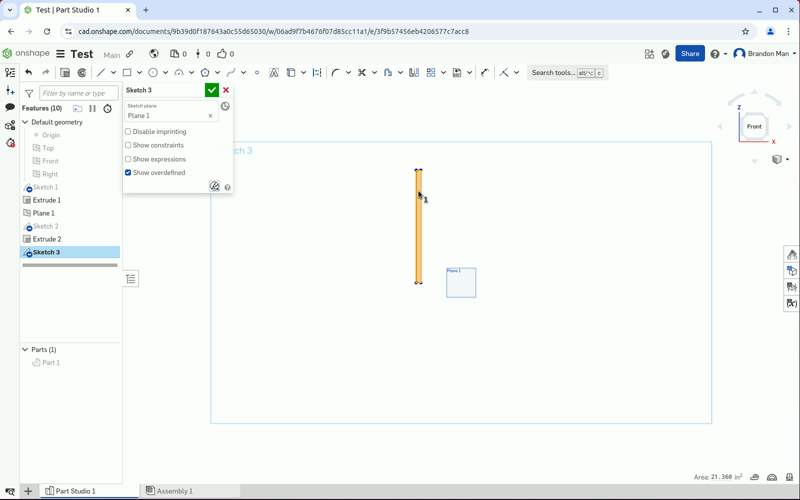
mouse_move(73, 352)
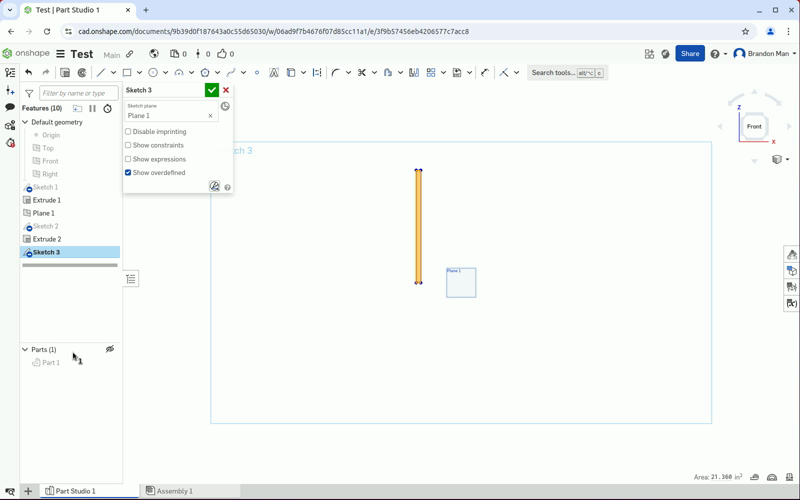
key(shift+y)
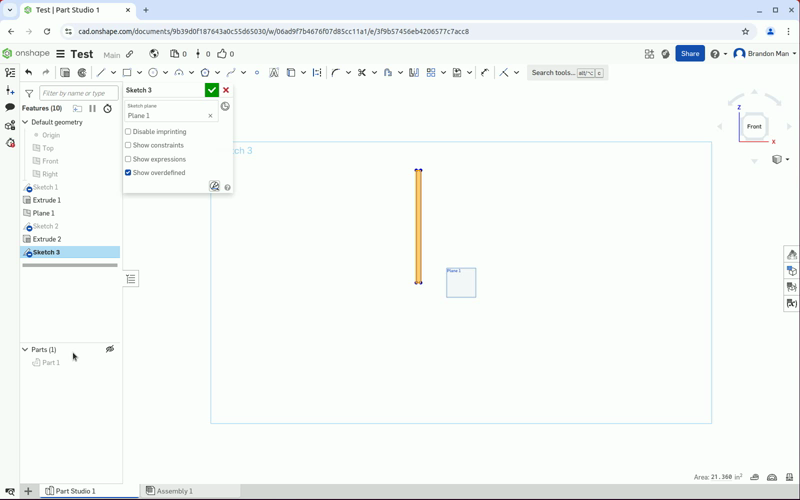
key(shift+e)
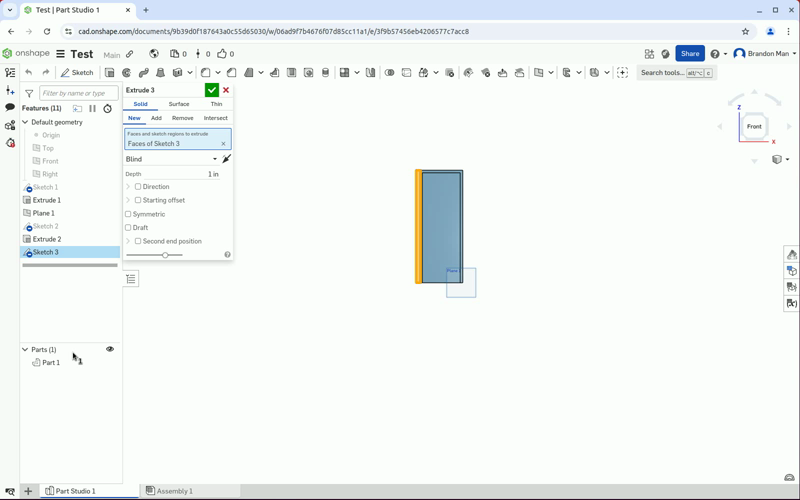
mouse_move(143, 106)
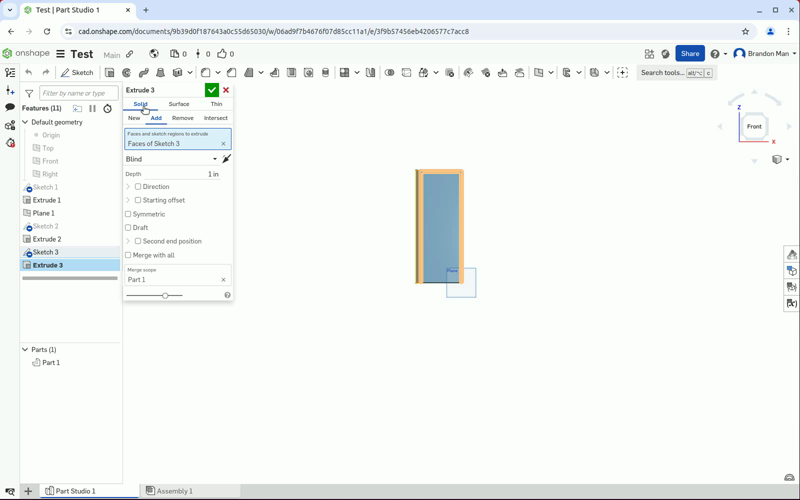
click(143, 106)
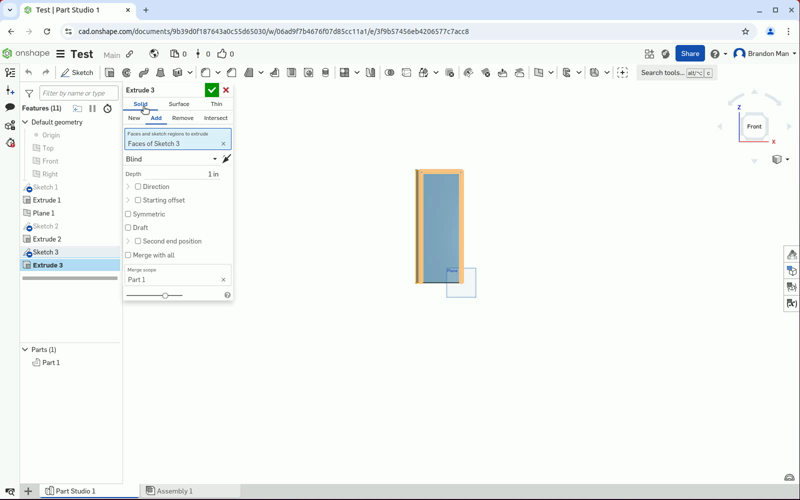
mouse_move(137, 120)
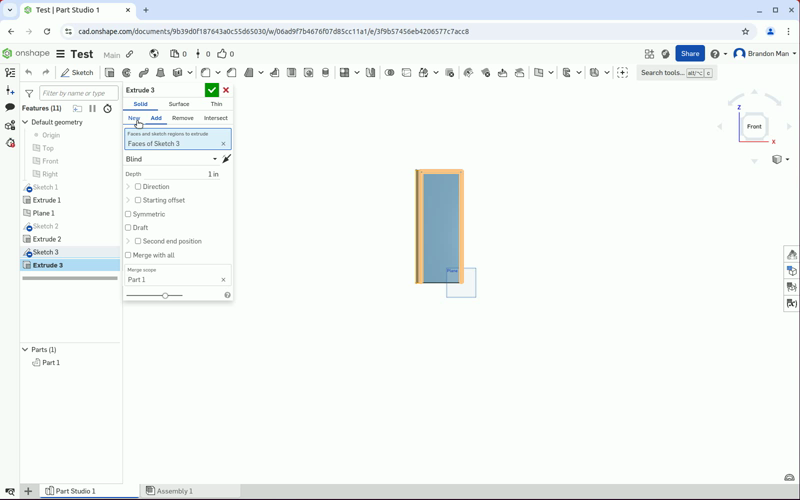
click(137, 120)
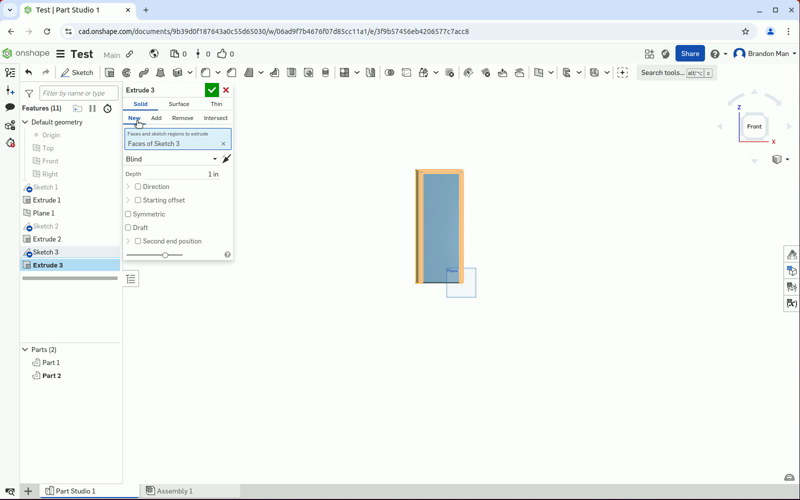
key(tab, 4)
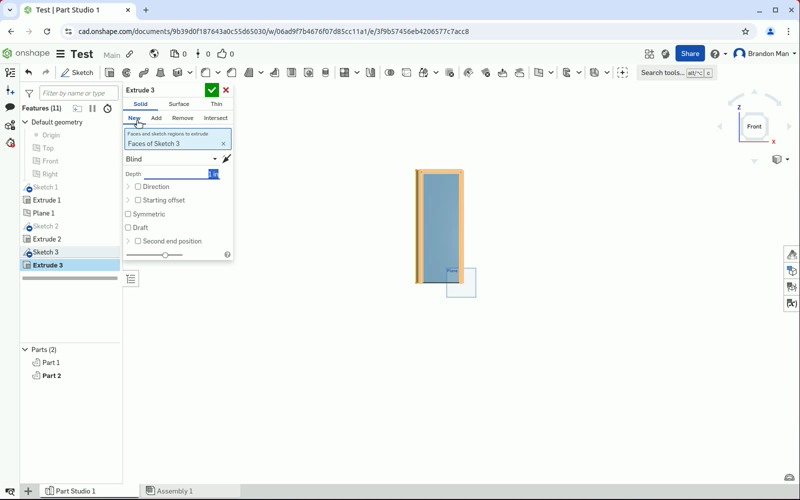
text(2.648)
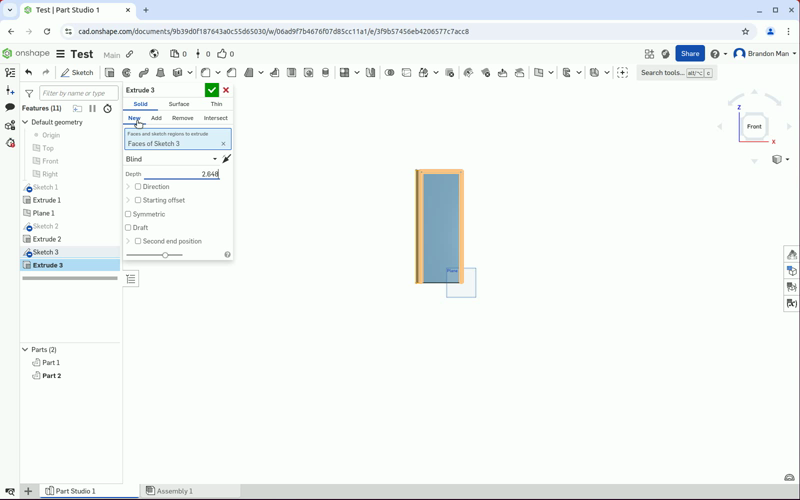
key(enter)
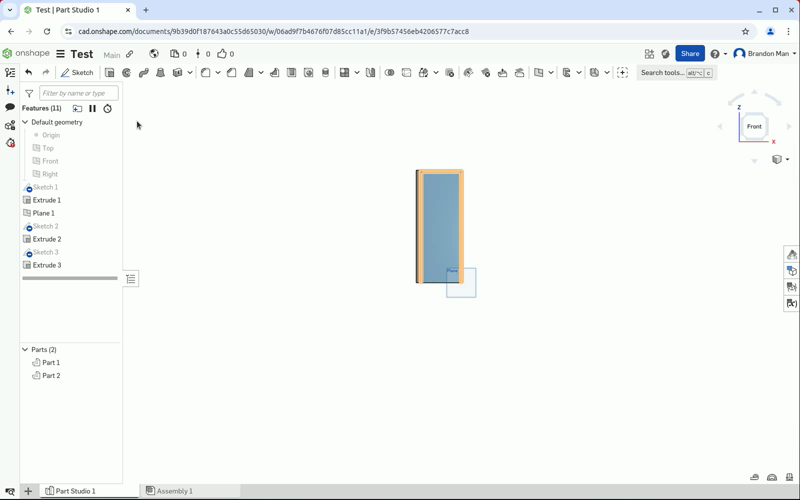
key(shift+h)
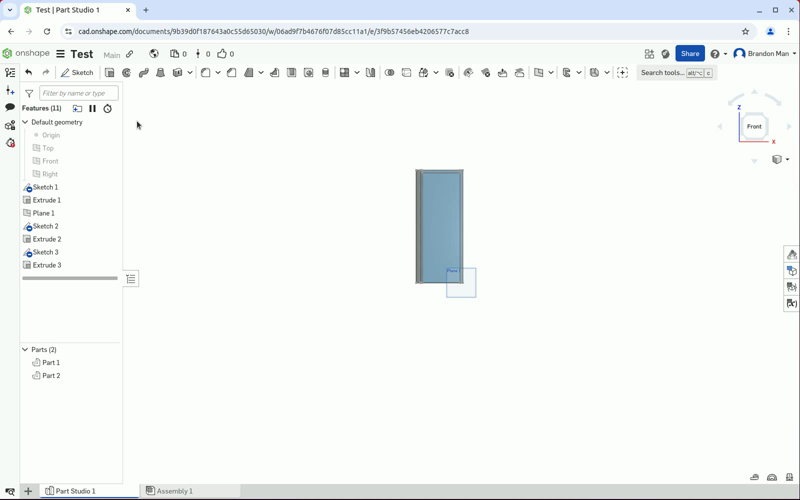
key(shift+h)
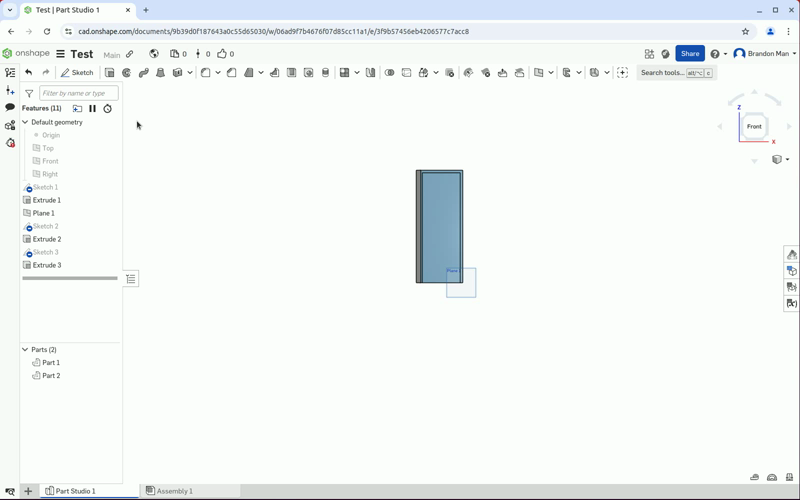
mouse_move(73, 189)
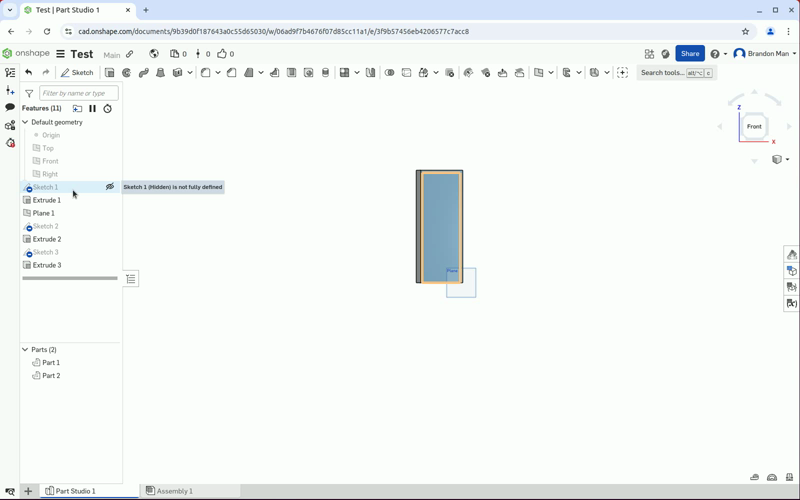
click(73, 189)
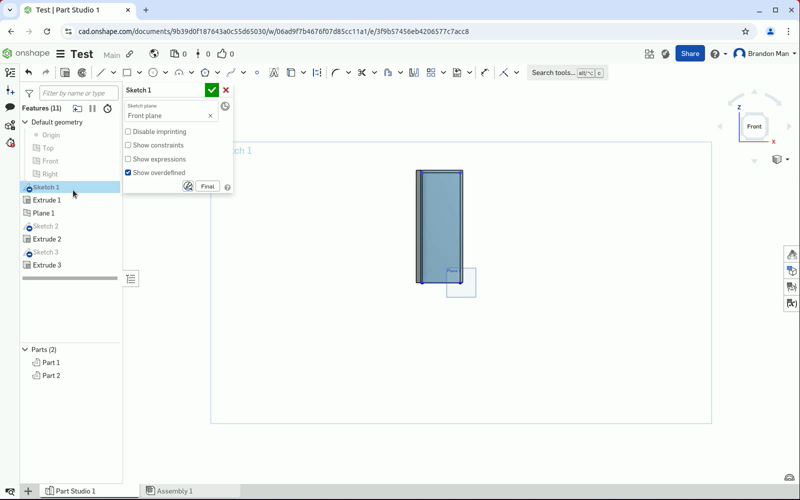
mouse_move(229, 92)
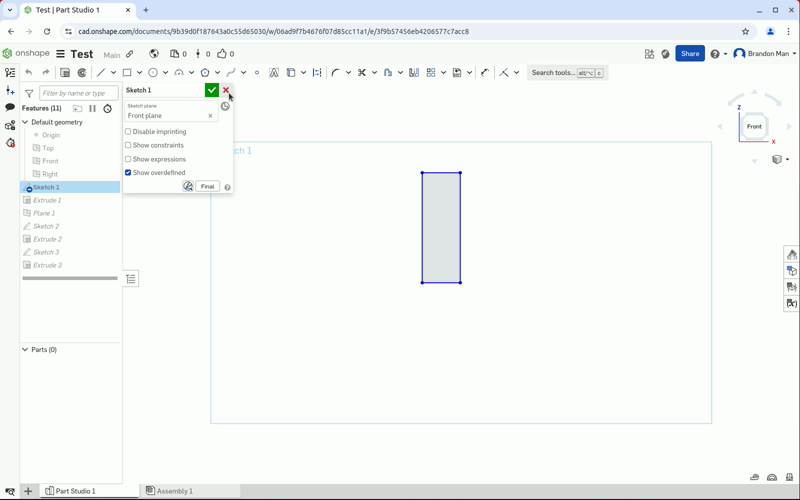
click(229, 92)
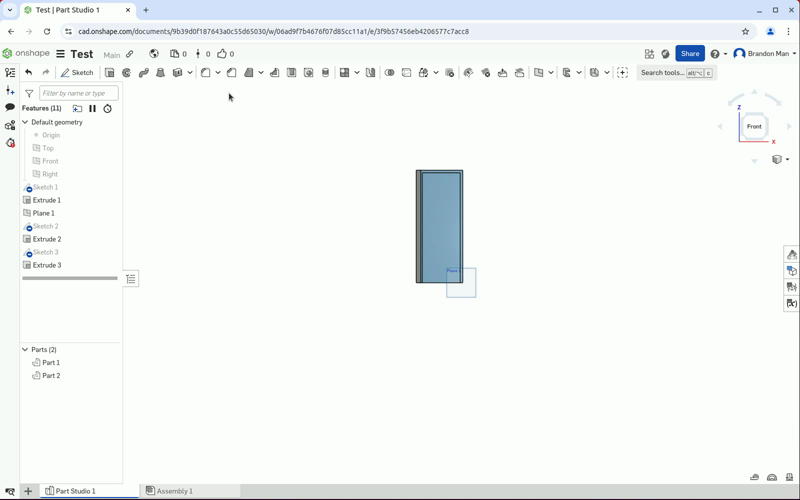
mouse_move(73, 352)
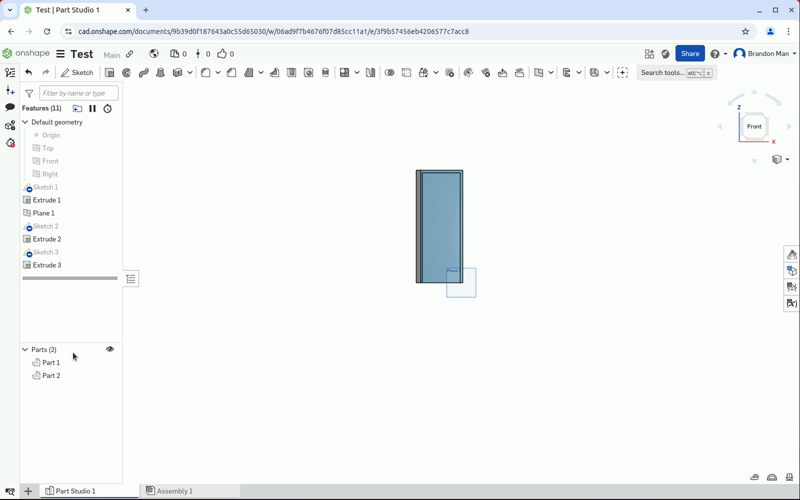
key(y)
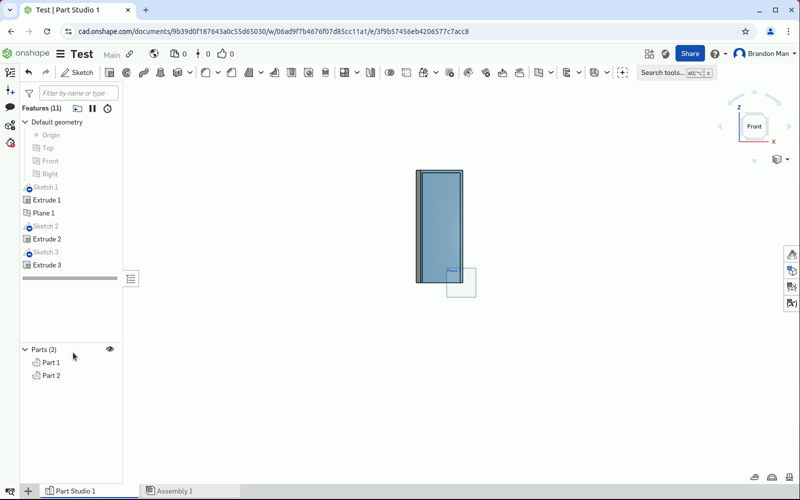
key(shift+p)
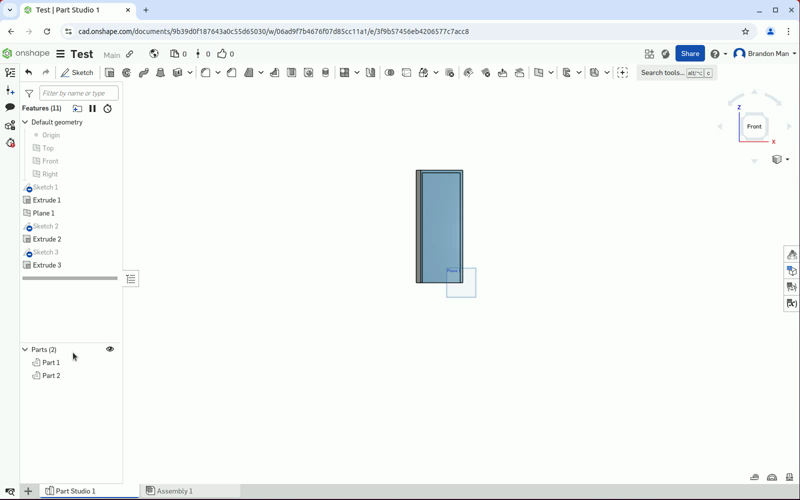
key(space)
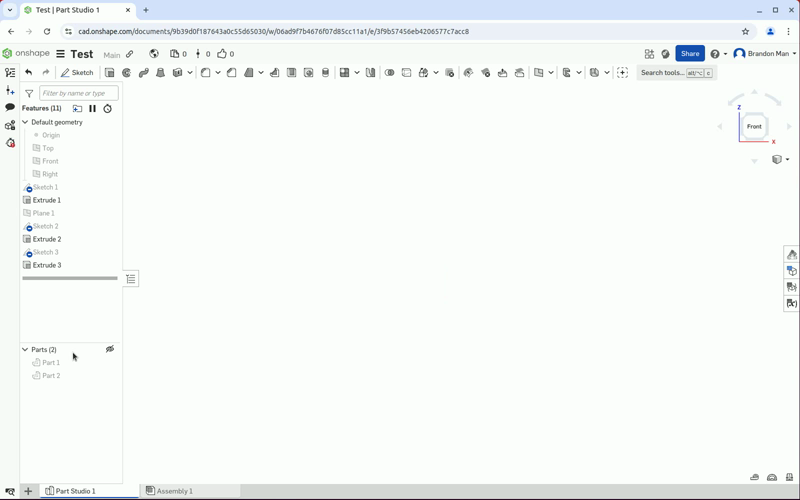
key_down(shift)
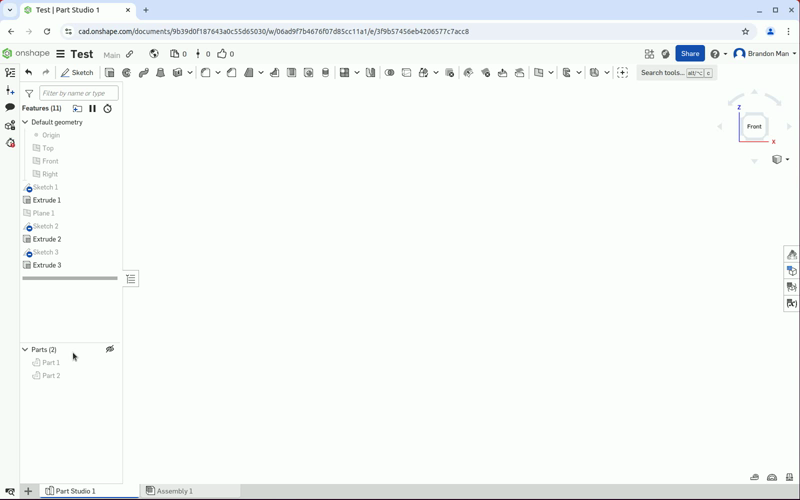
key(down)
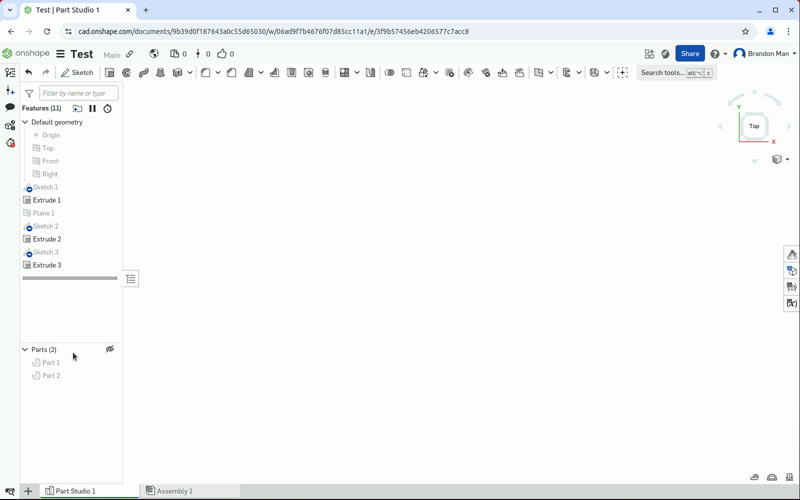
key_up(shift)
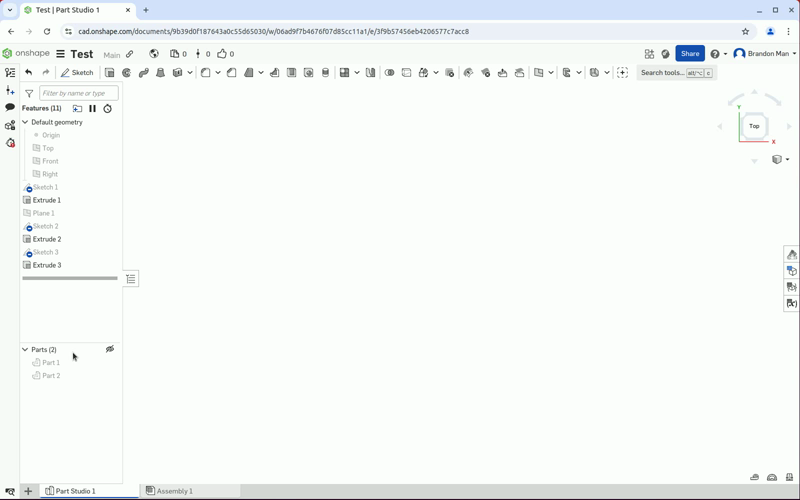
mouse_move(73, 352)
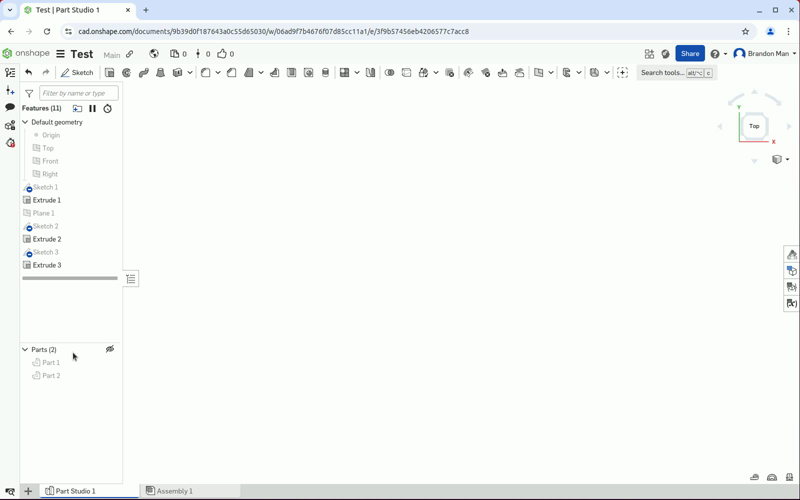
key(shift+y)
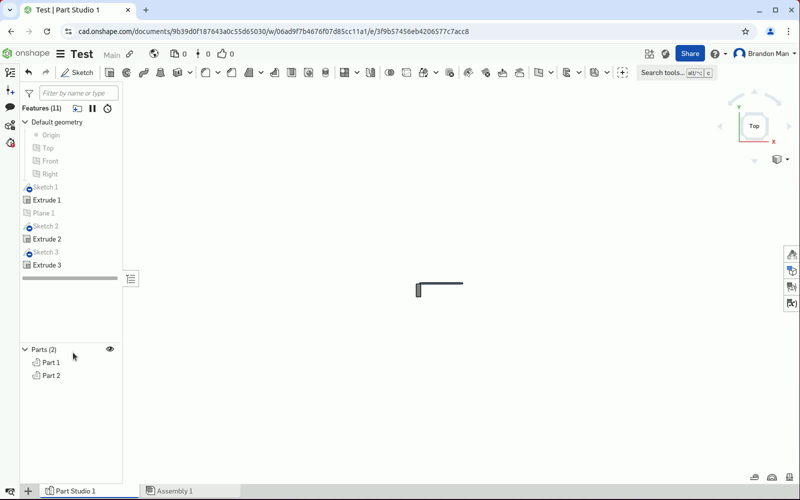
mouse_move(541, 75)
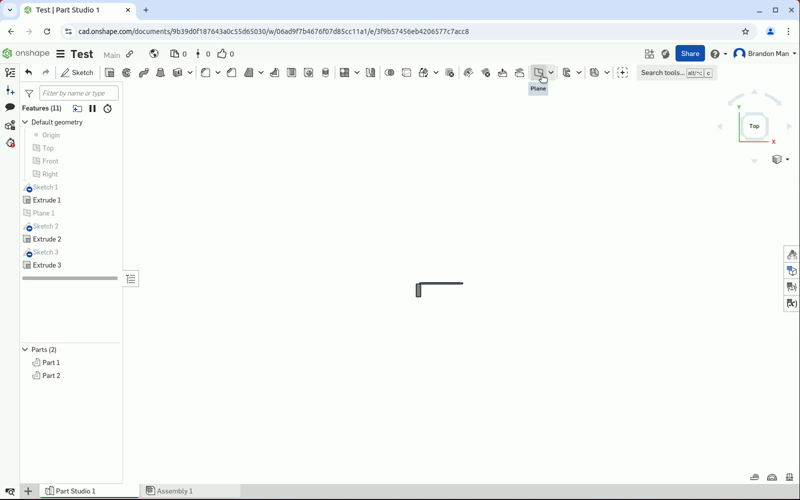
click(541, 75)
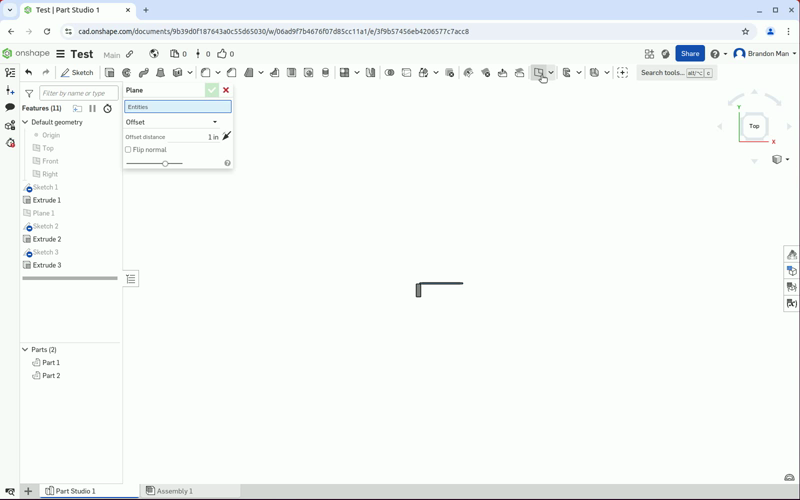
mouse_move(73, 150)
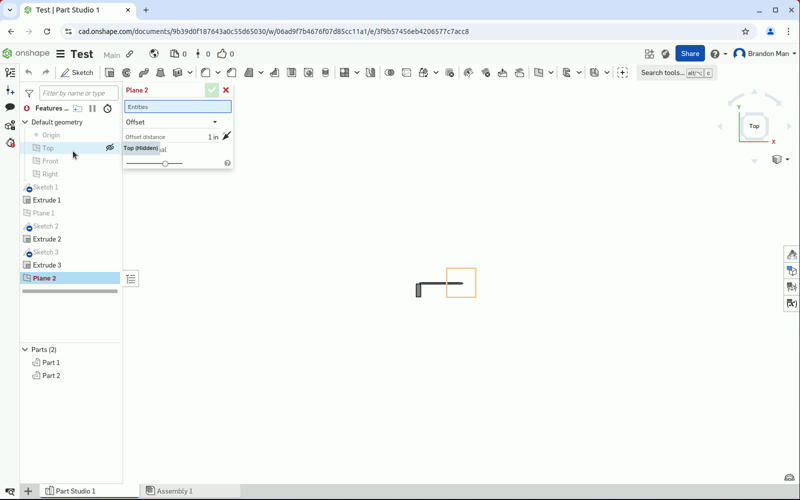
click(73, 150)
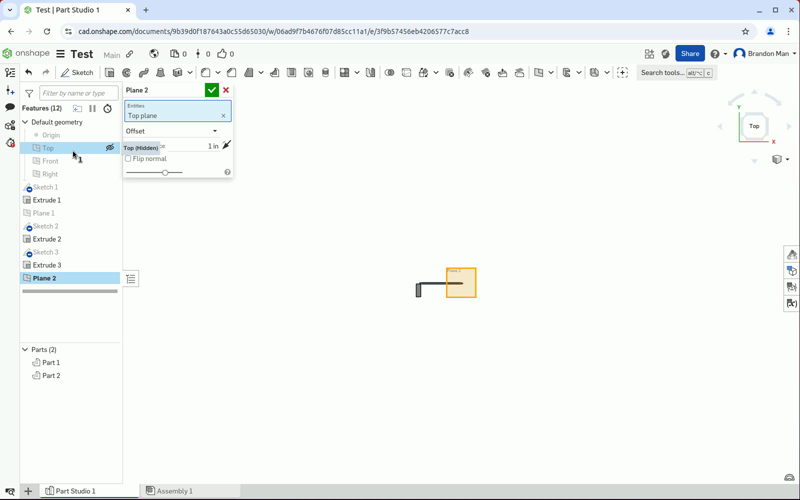
key(tab, 2)
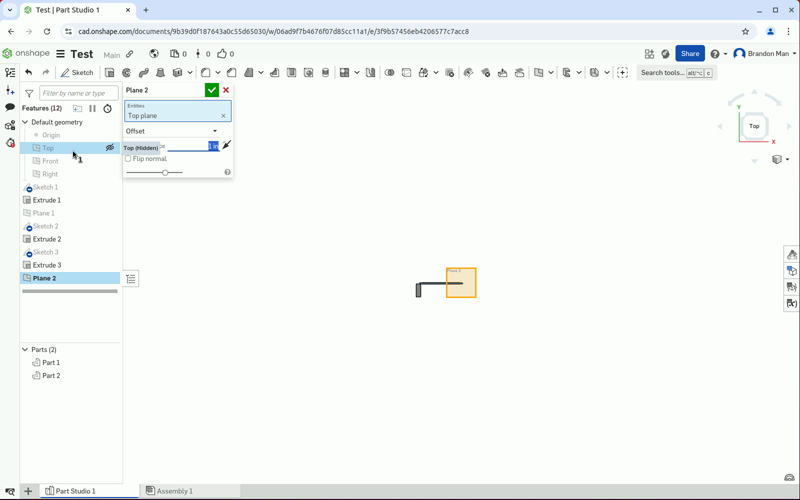
text(23.108)
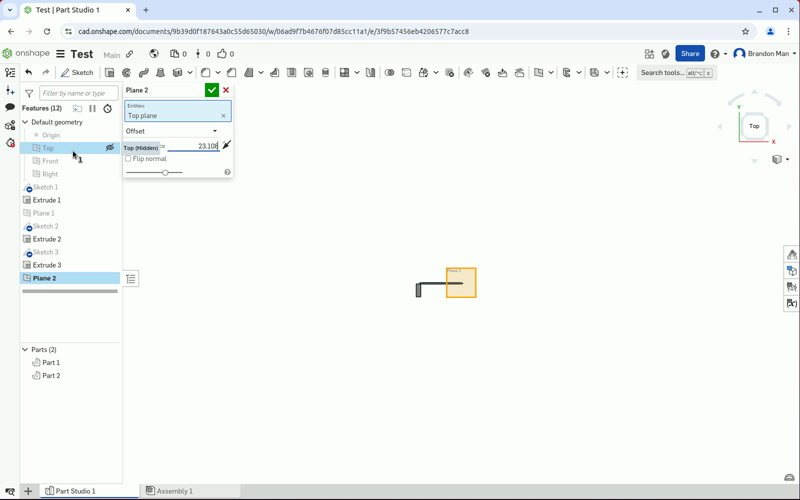
key(enter, 2)
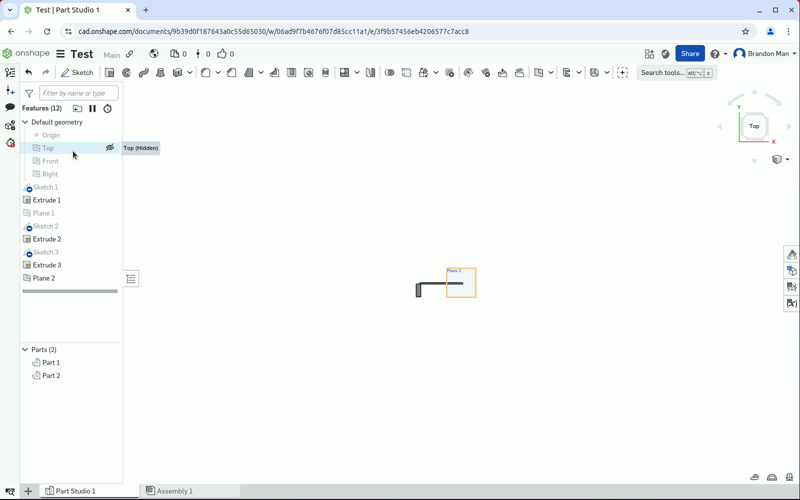
key(shift+s)
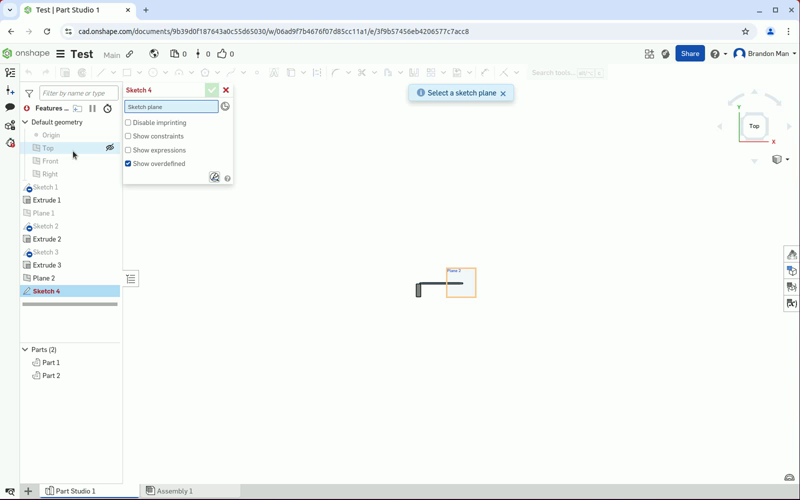
mouse_move(73, 280)
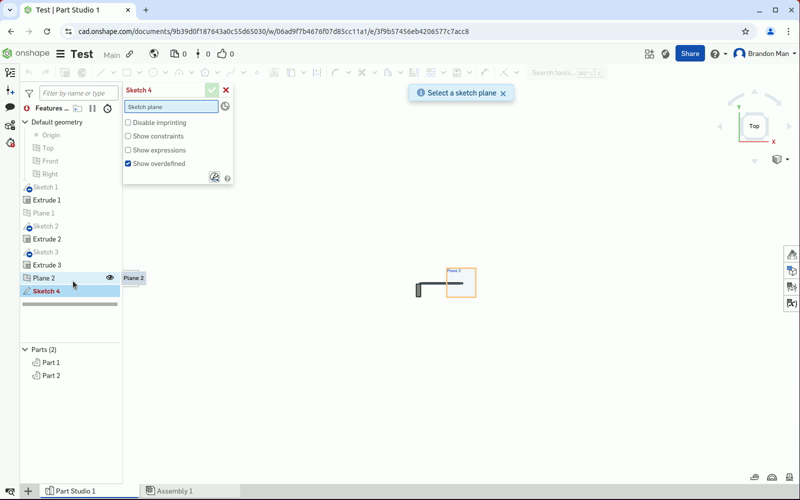
click(73, 280)
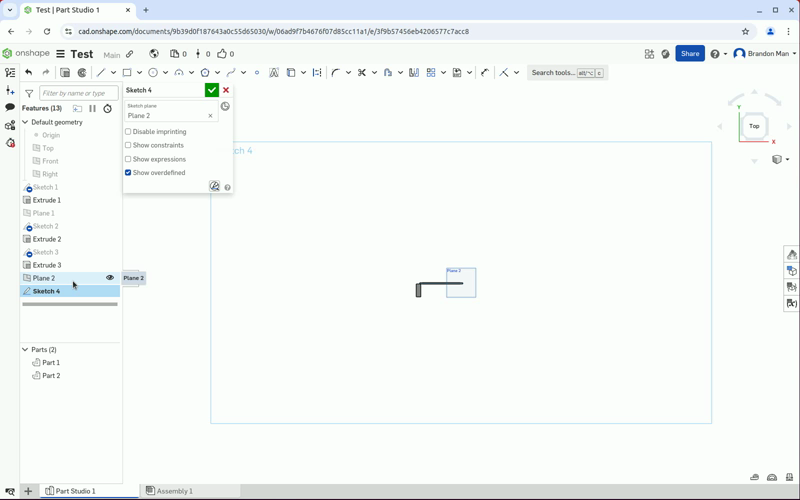
mouse_move(73, 352)
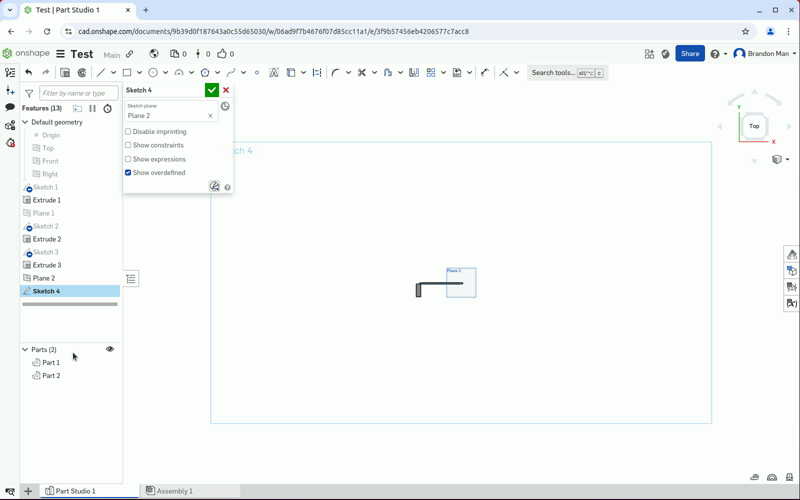
key(y)
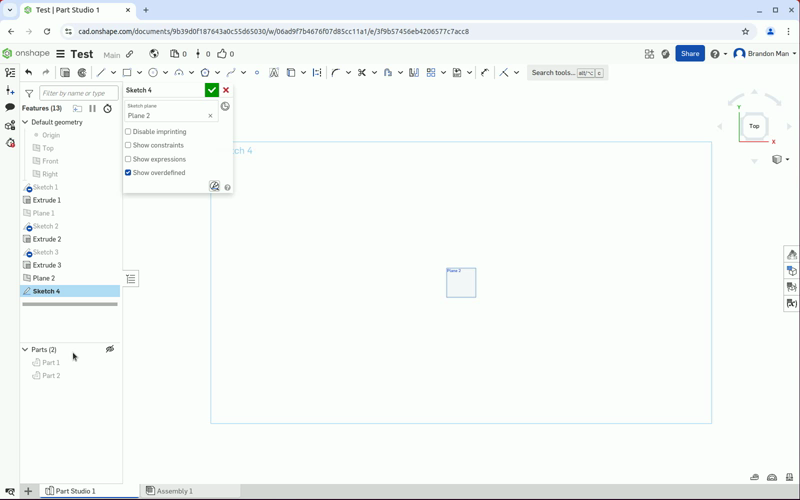
key(l)
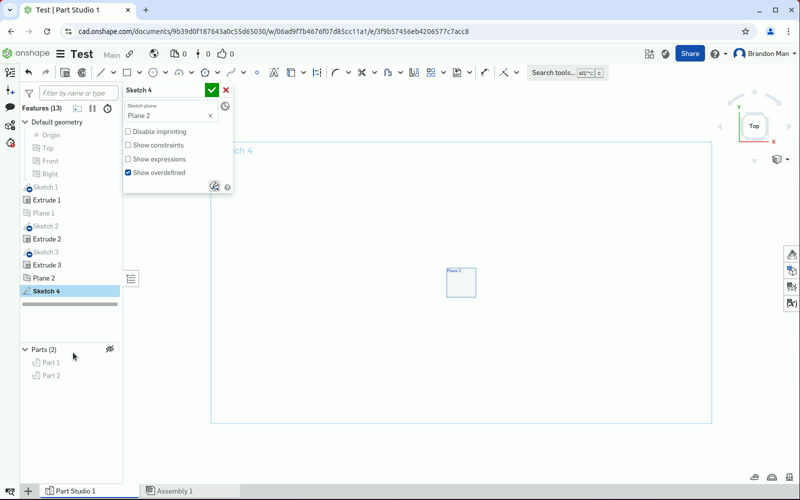
key_down(shift)
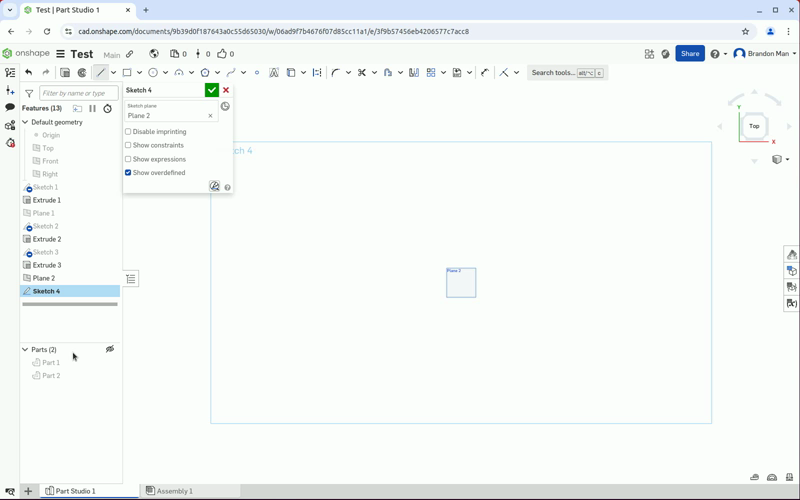
mouse_move(414, 299)
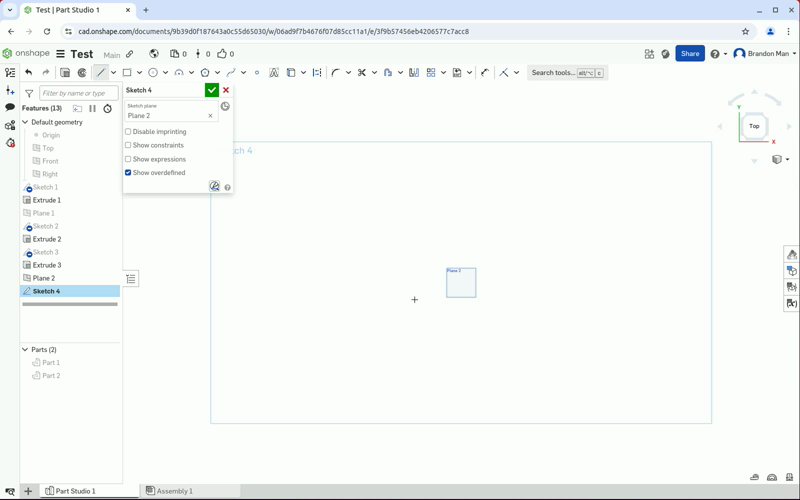
click(414, 299)
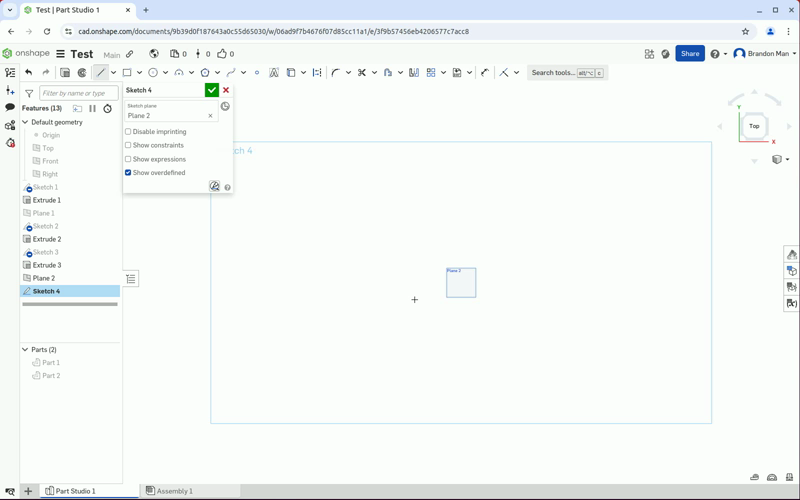
key_up(shift)
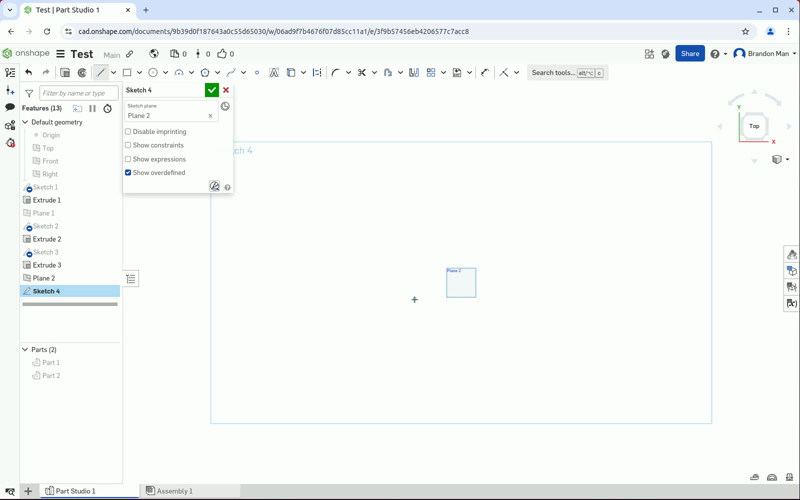
key_down(shift)
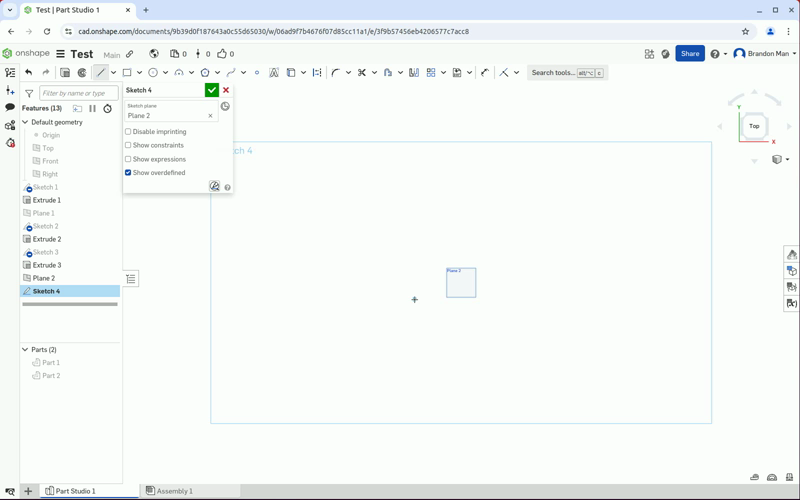
mouse_move(444, 299)
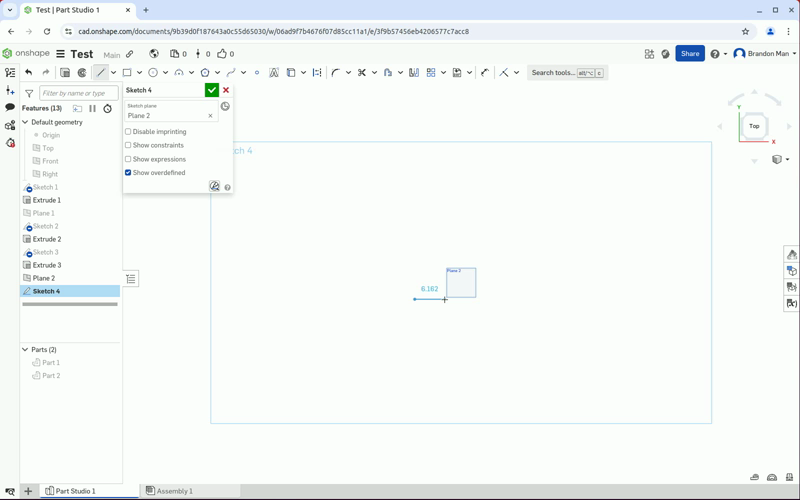
mouse_move(420, 299)
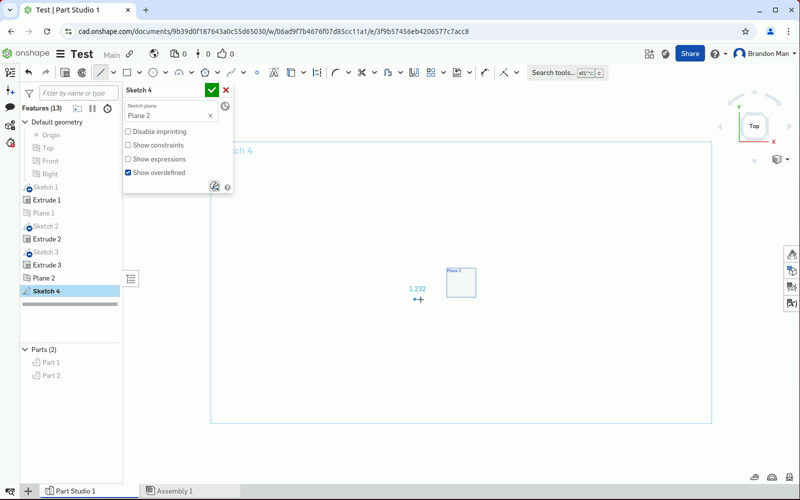
scroll(6)
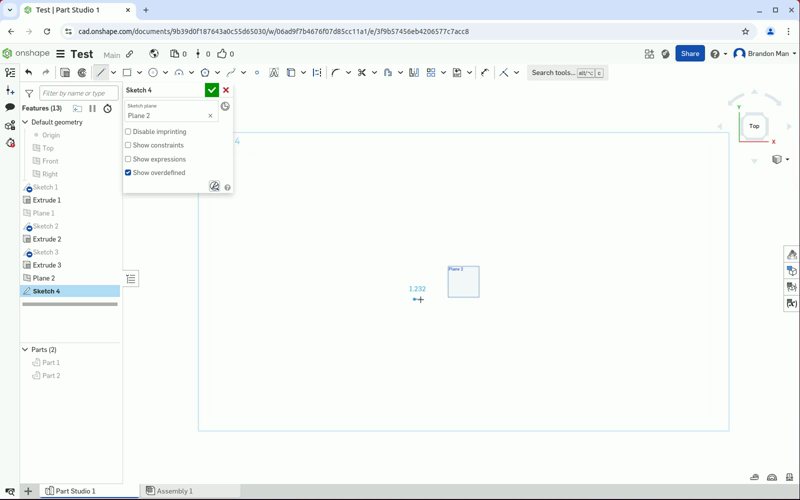
scroll(6)
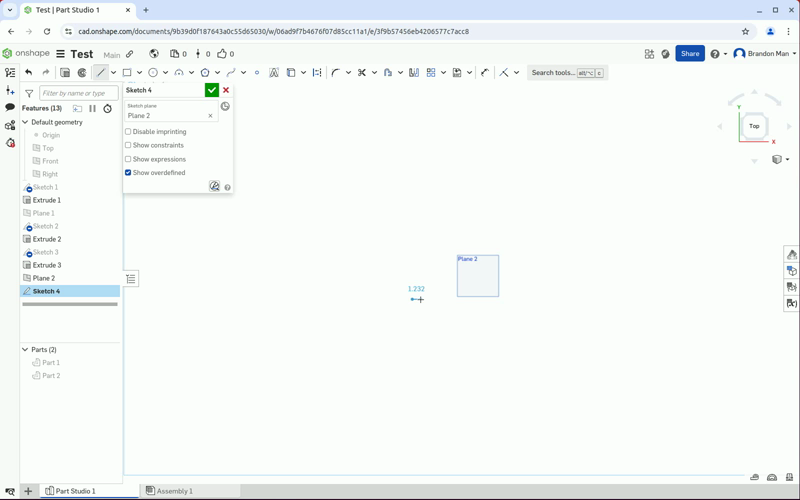
scroll(6)
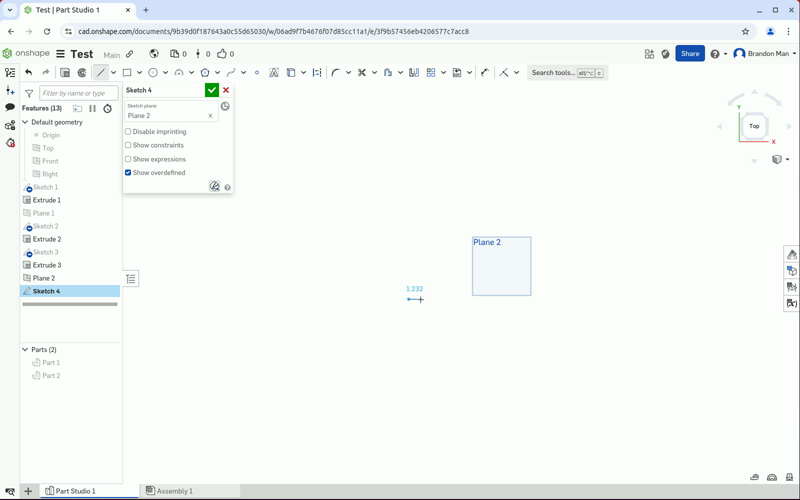
scroll(6)
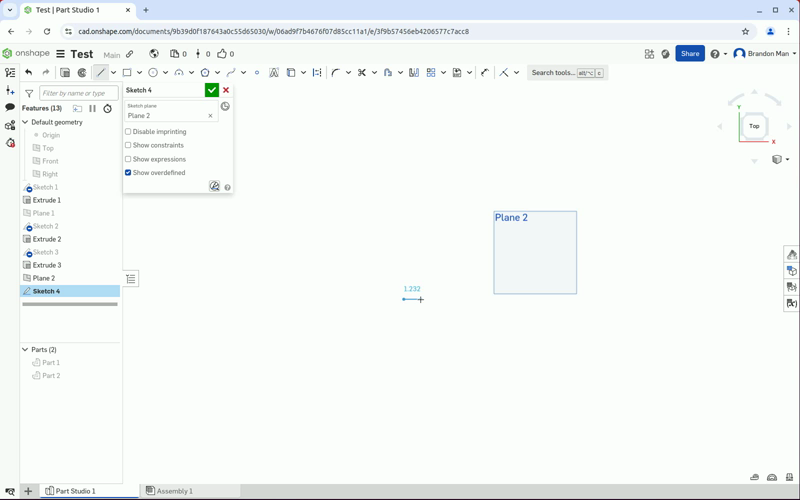
scroll(6)
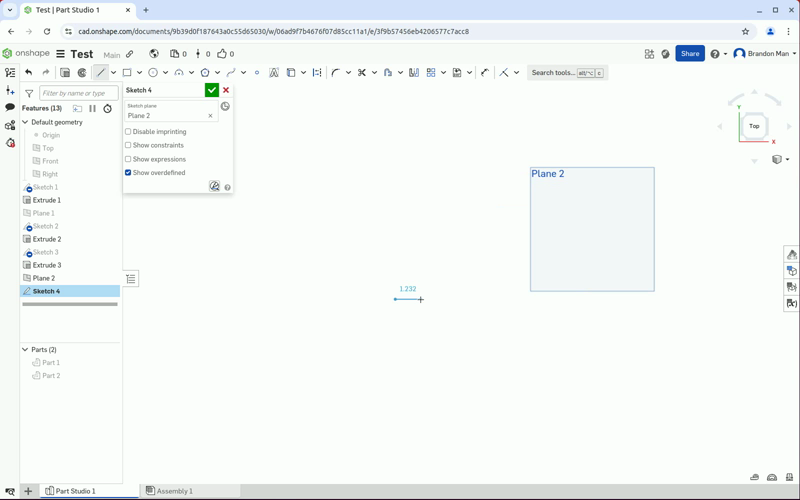
scroll(6)
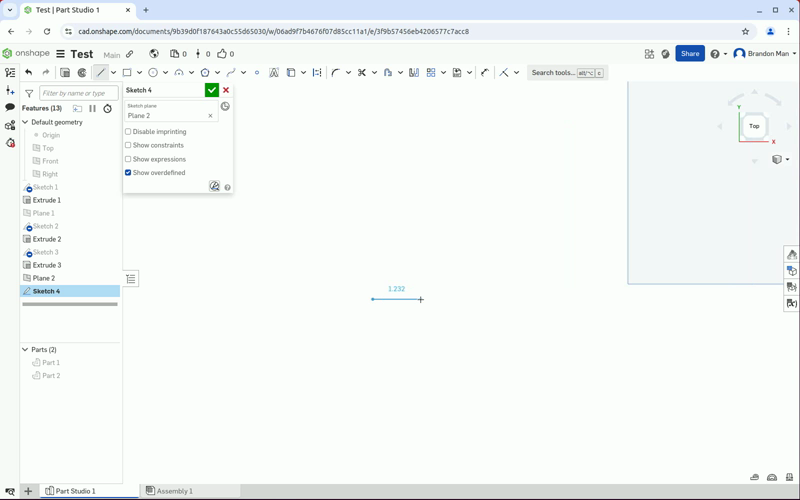
scroll(6)
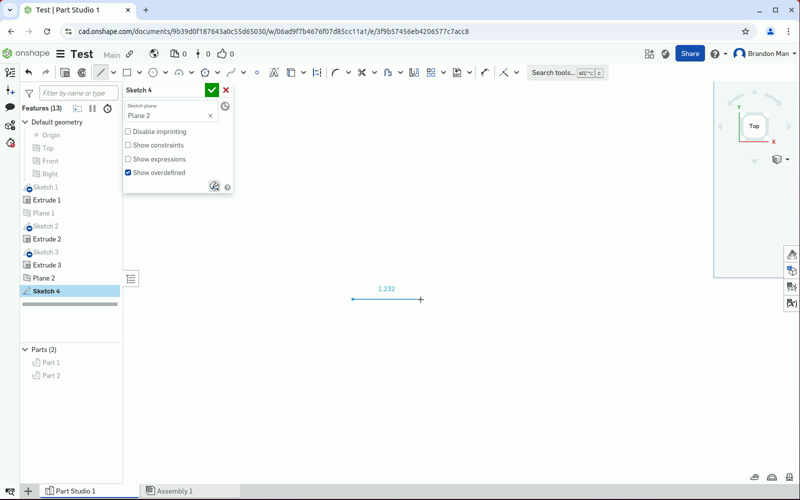
click(420, 299)
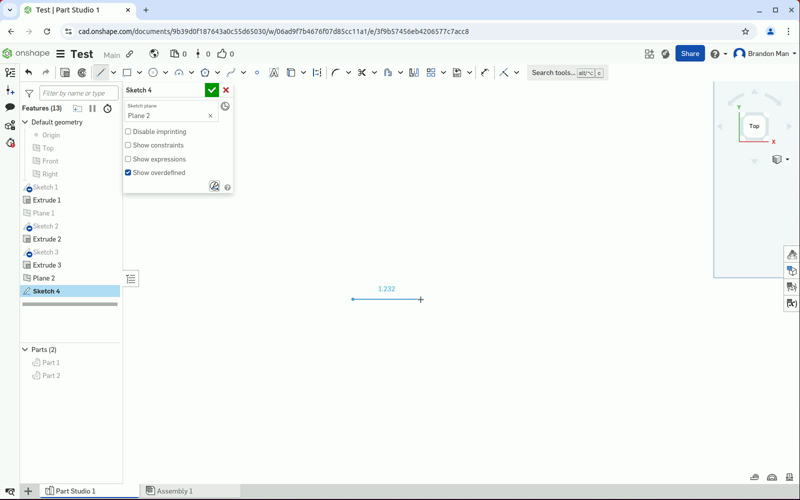
scroll(-6)
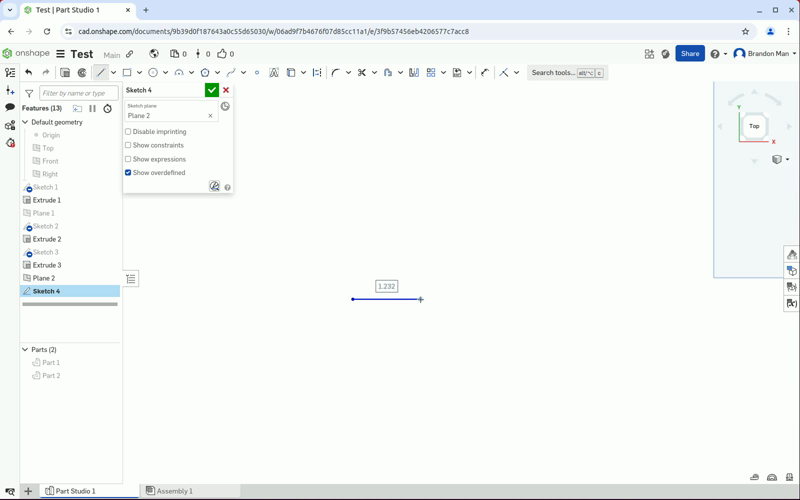
scroll(-6)
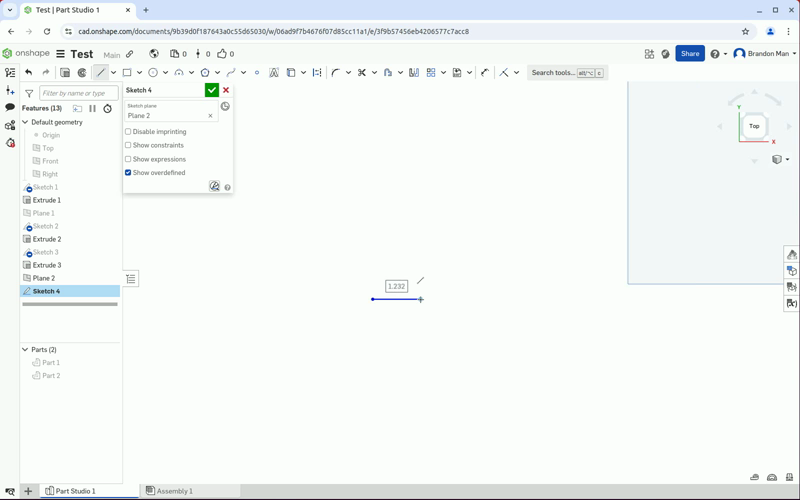
scroll(-6)
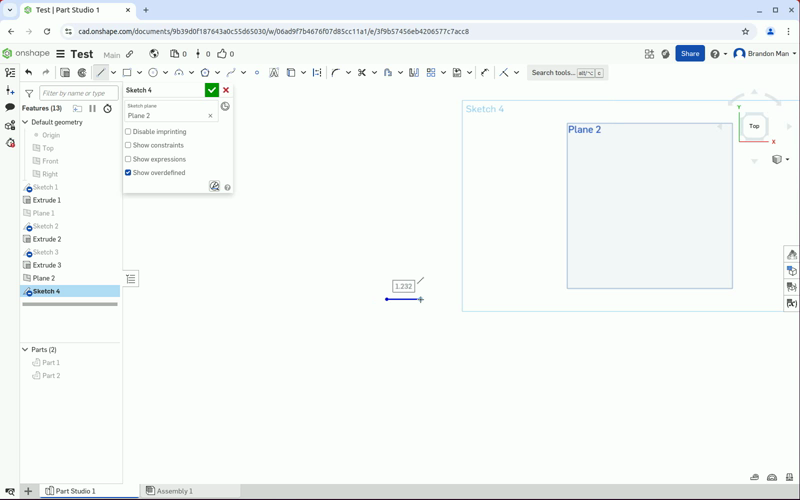
scroll(-6)
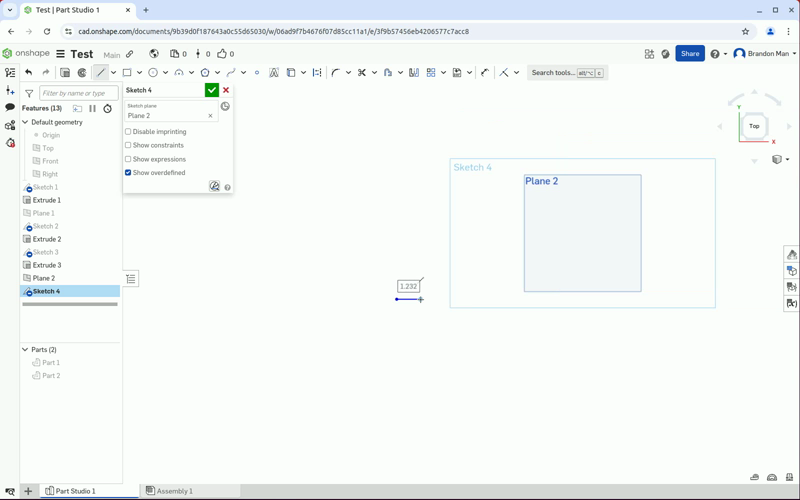
scroll(-6)
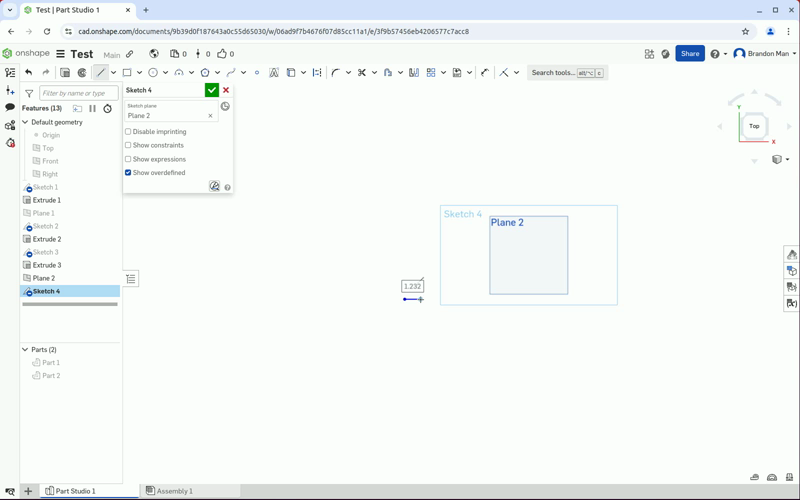
scroll(-6)
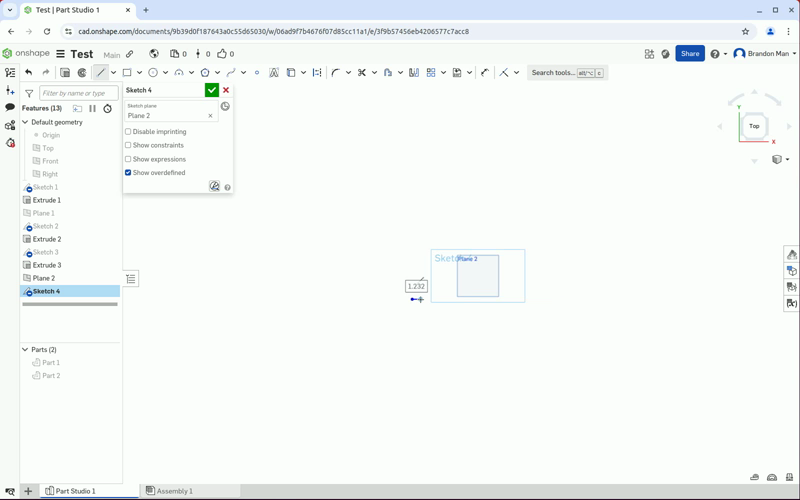
scroll(-6)
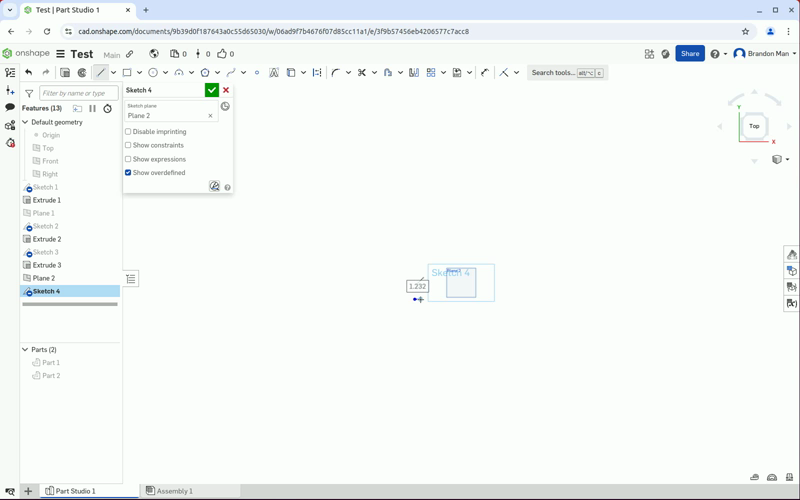
key_up(shift)
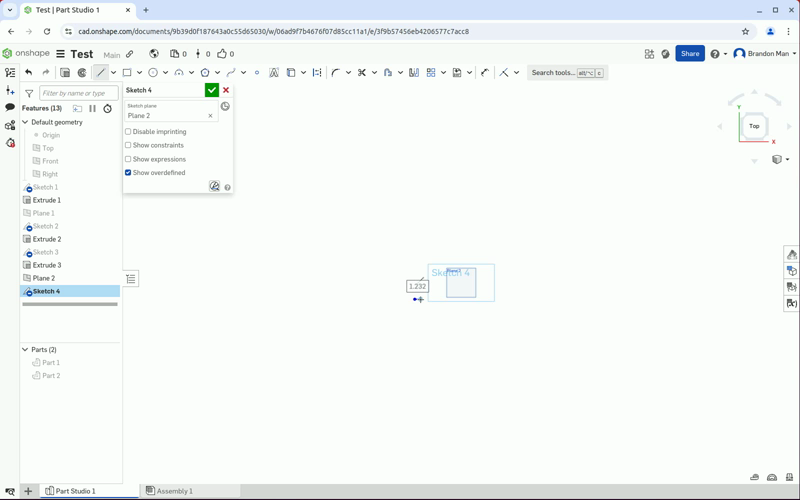
key_down(shift)
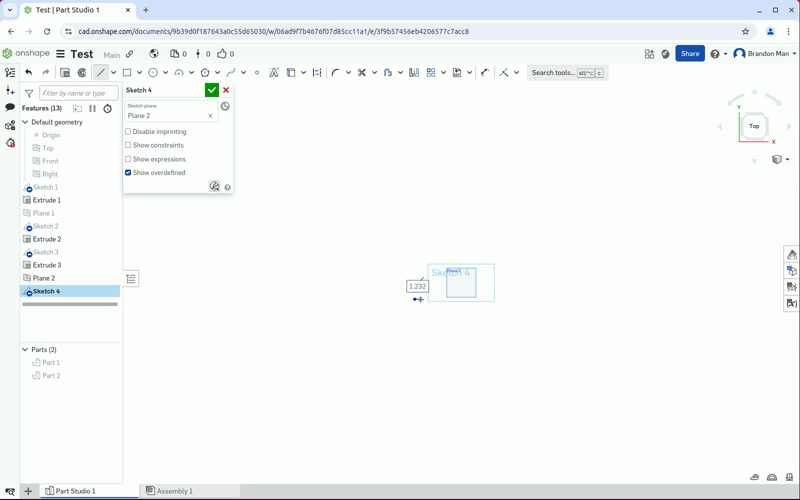
mouse_move(450, 299)
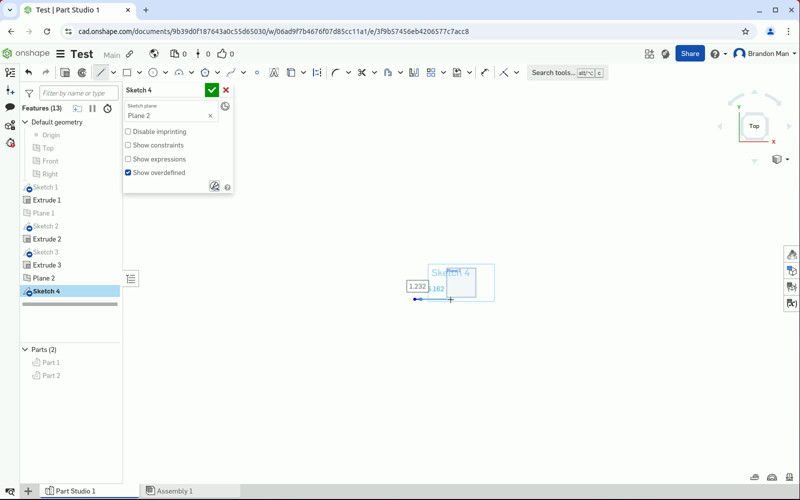
mouse_move(420, 297)
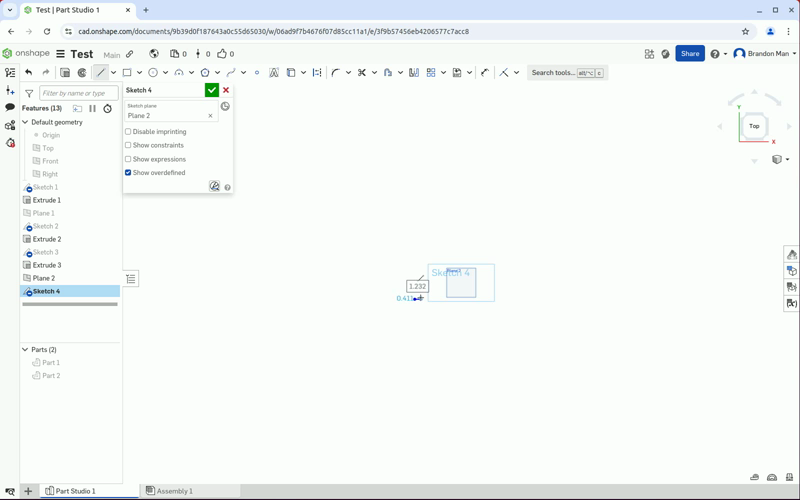
scroll(6)
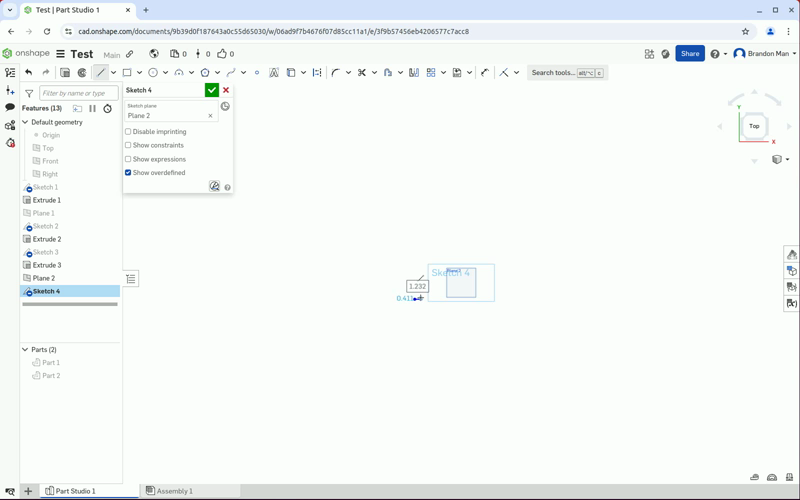
scroll(6)
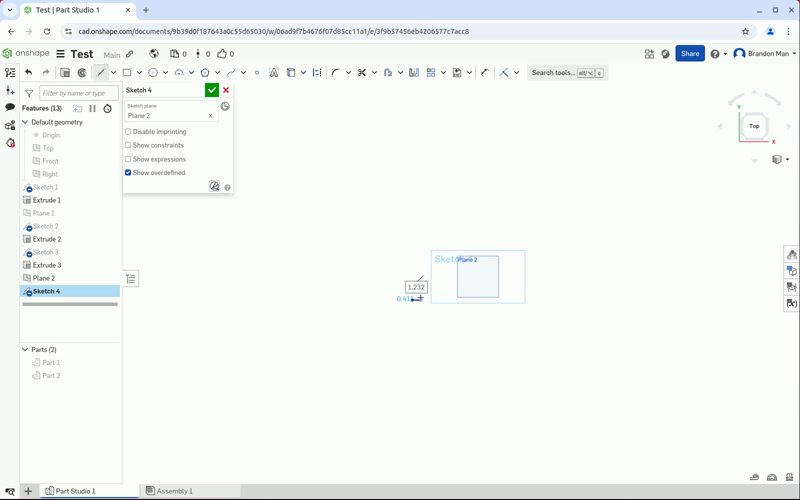
scroll(6)
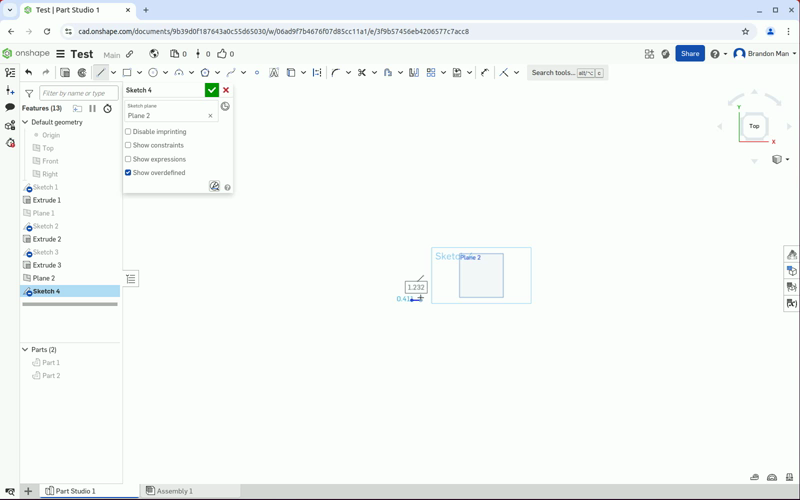
scroll(6)
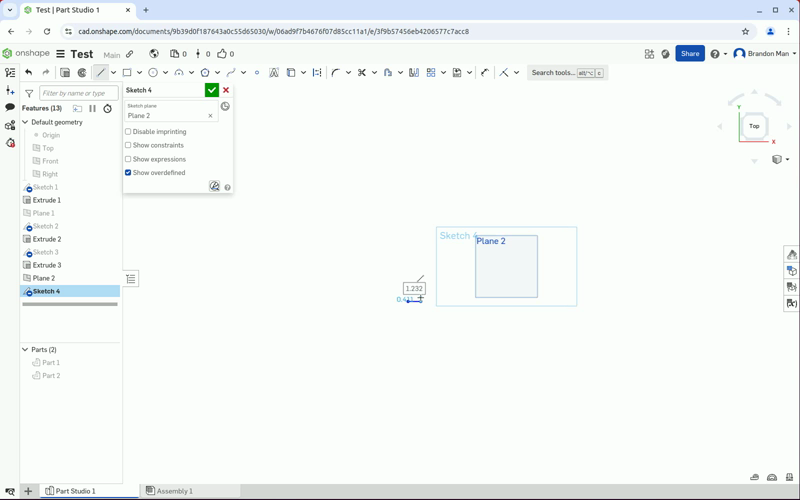
scroll(6)
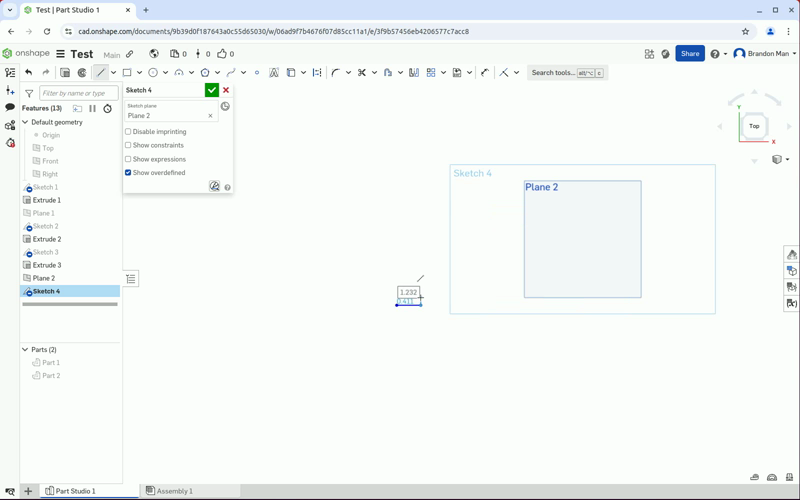
scroll(6)
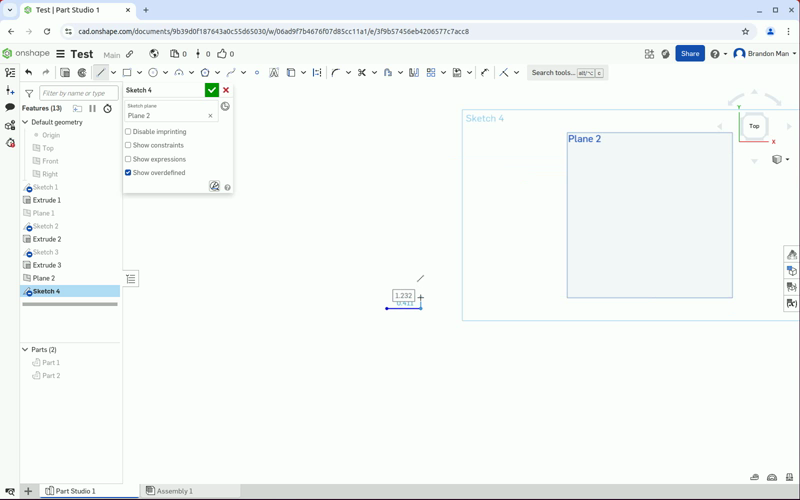
scroll(6)
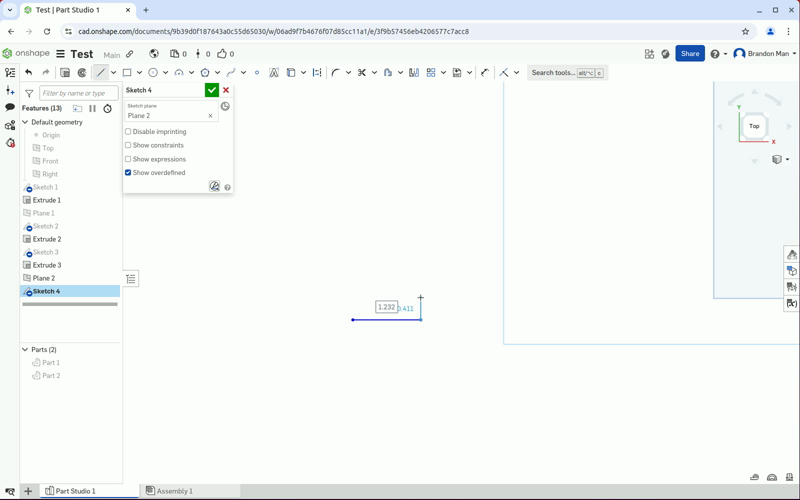
click(420, 297)
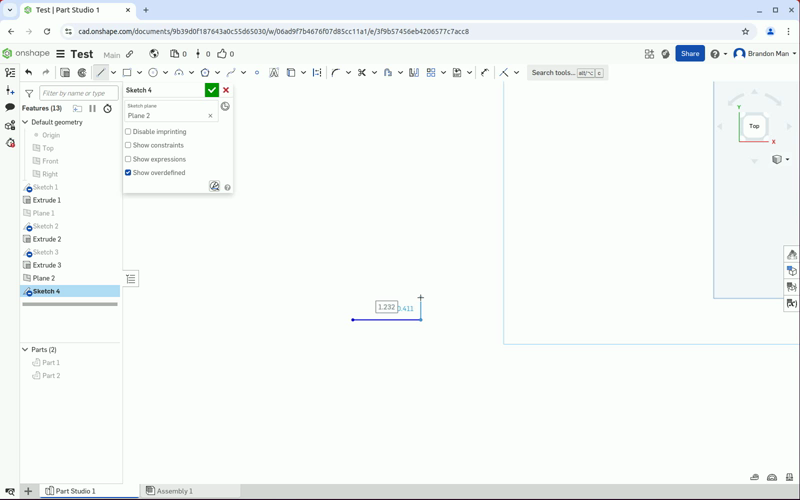
scroll(-6)
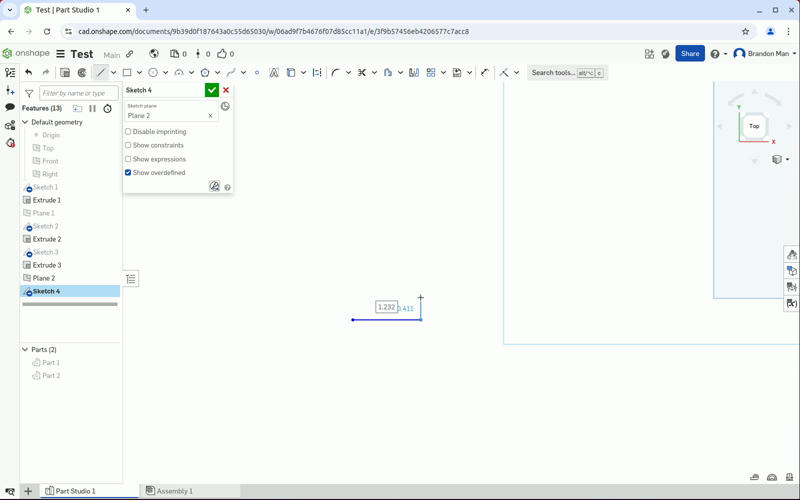
scroll(-6)
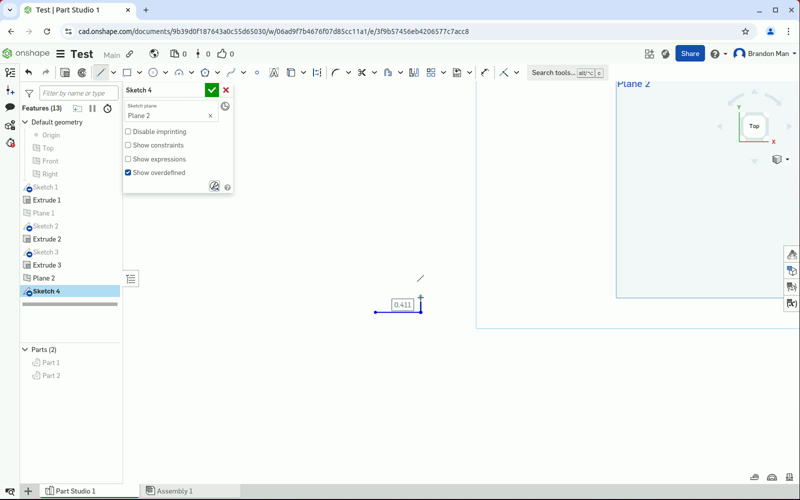
scroll(-6)
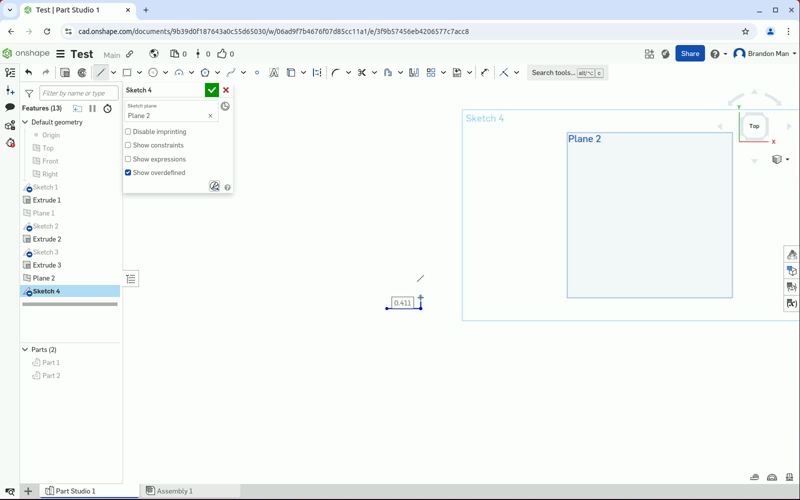
scroll(-6)
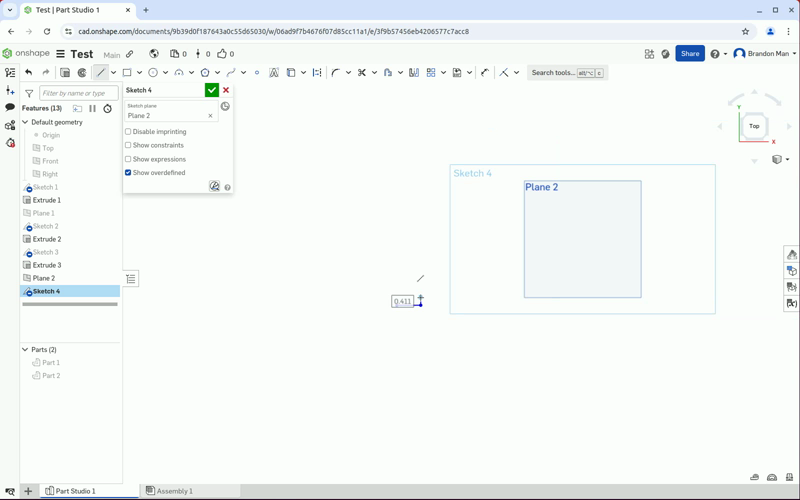
scroll(-6)
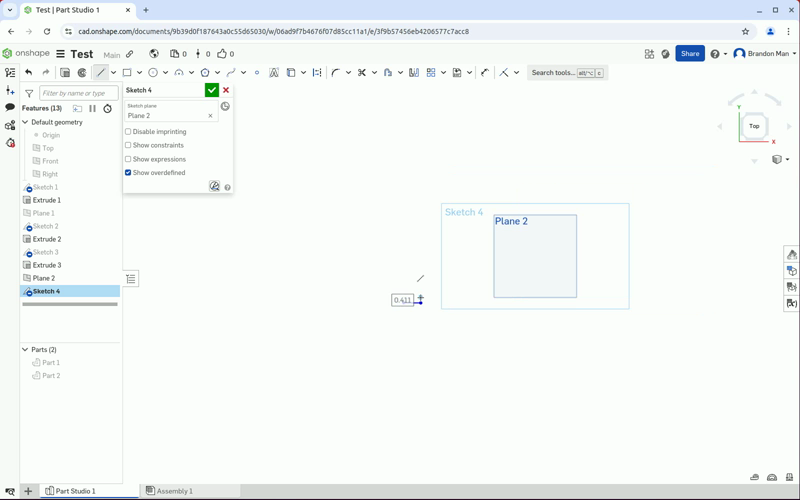
scroll(-6)
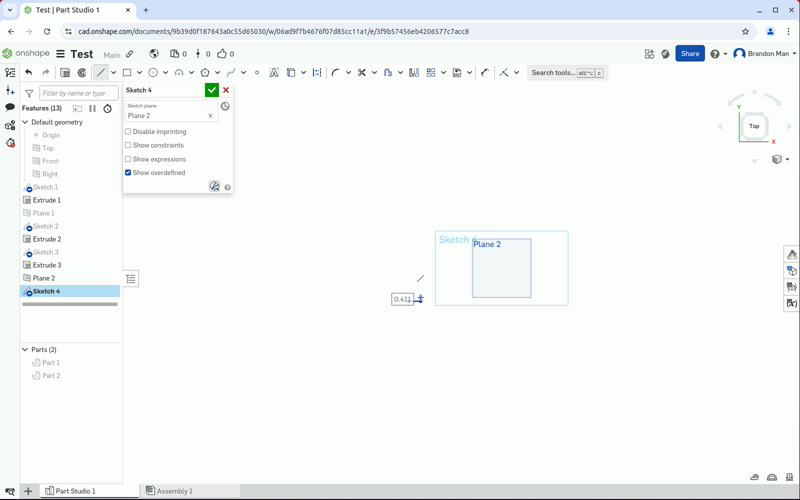
scroll(-6)
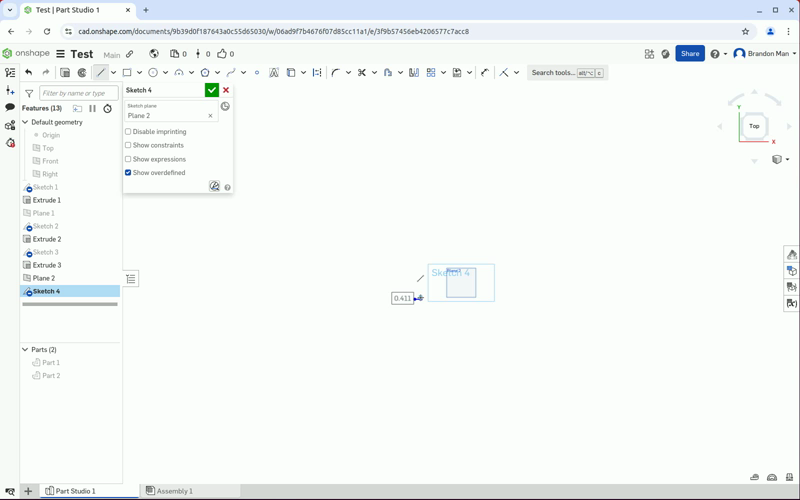
key_up(shift)
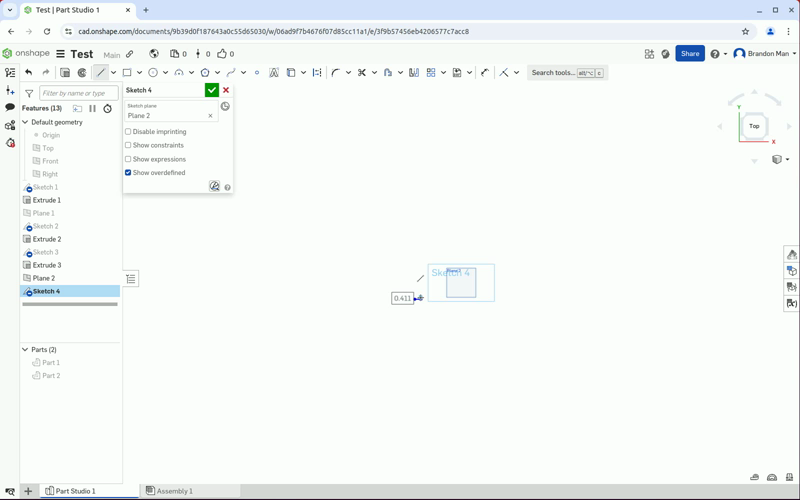
key_down(shift)
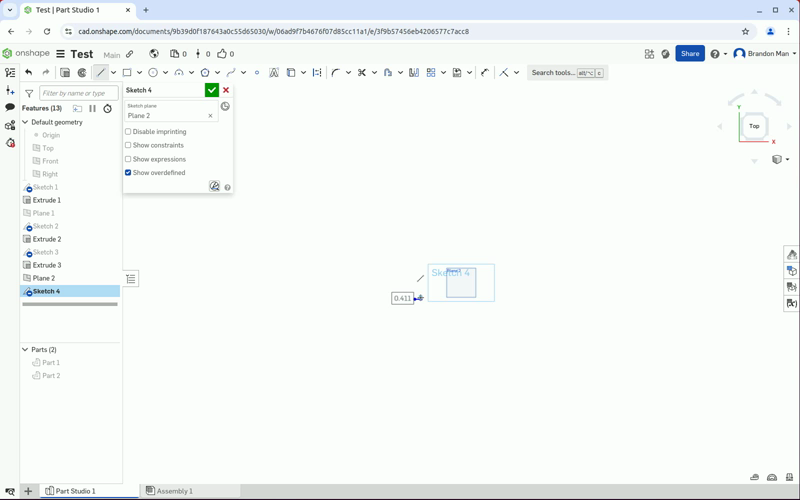
key_up(shift)
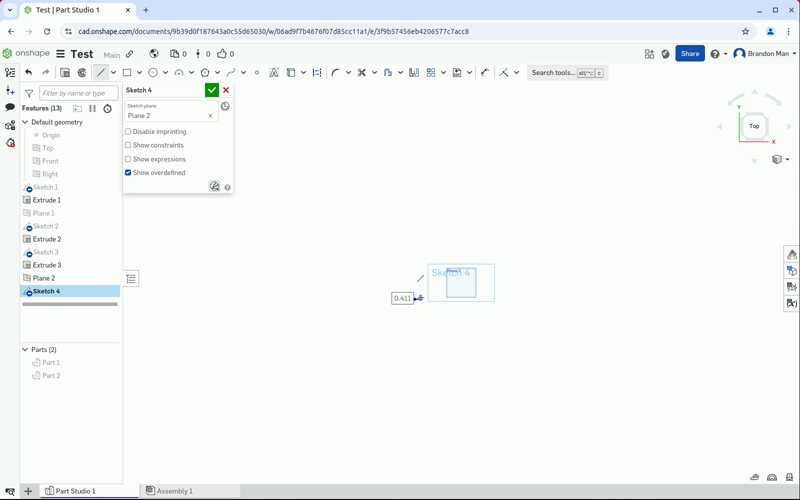
key_down(shift)
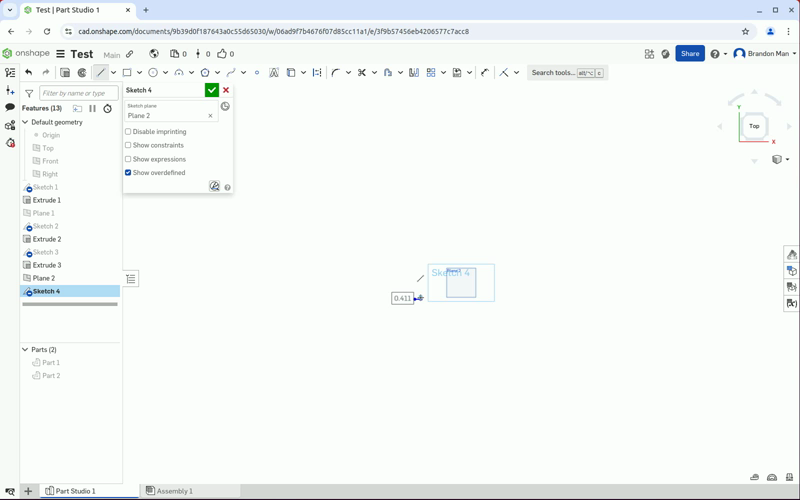
mouse_move(450, 297)
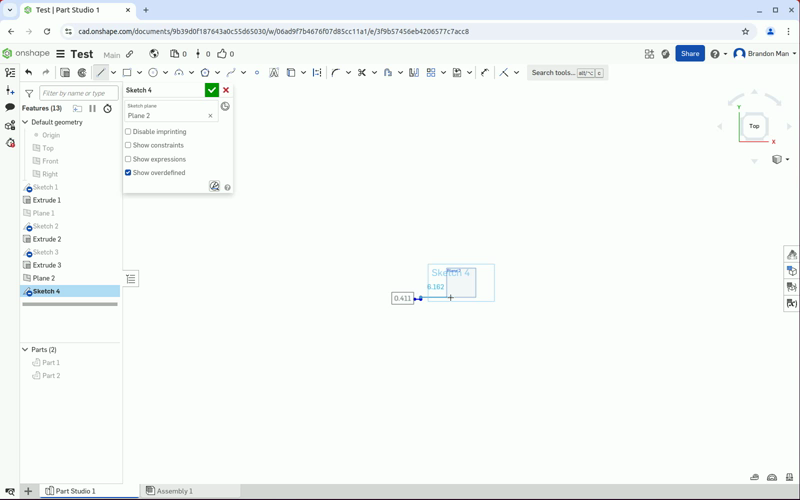
mouse_move(415, 297)
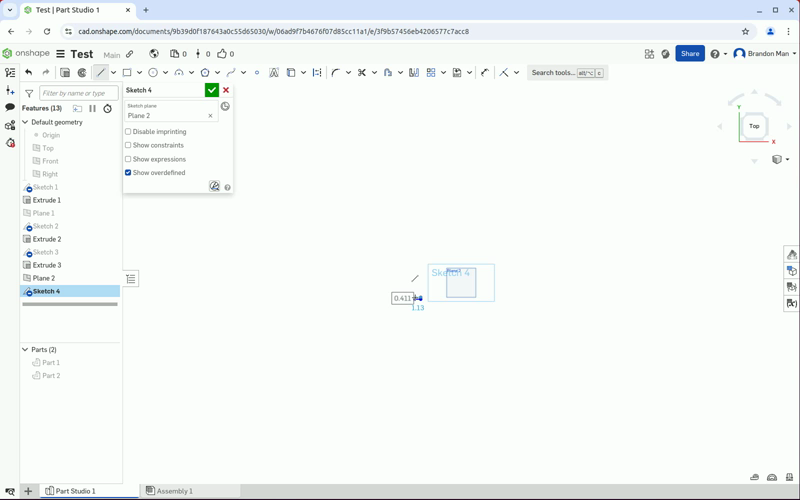
scroll(6)
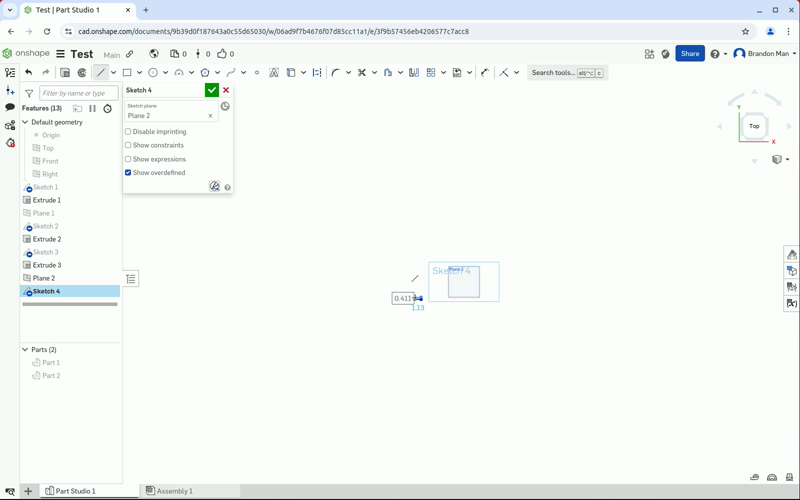
scroll(6)
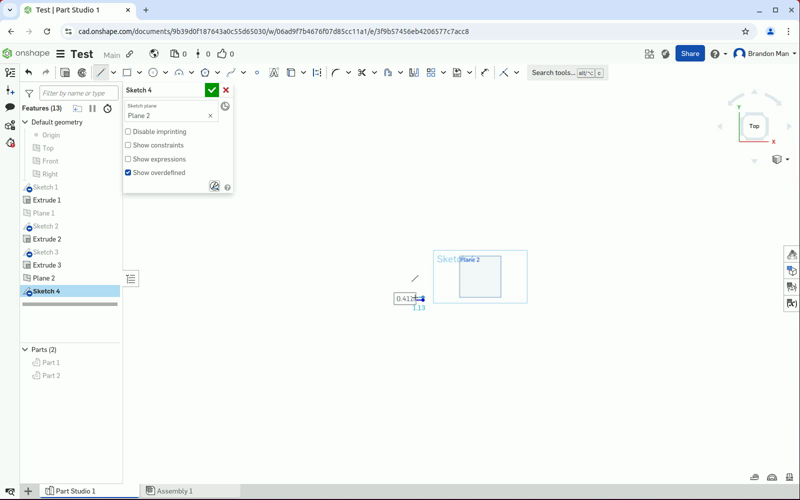
scroll(6)
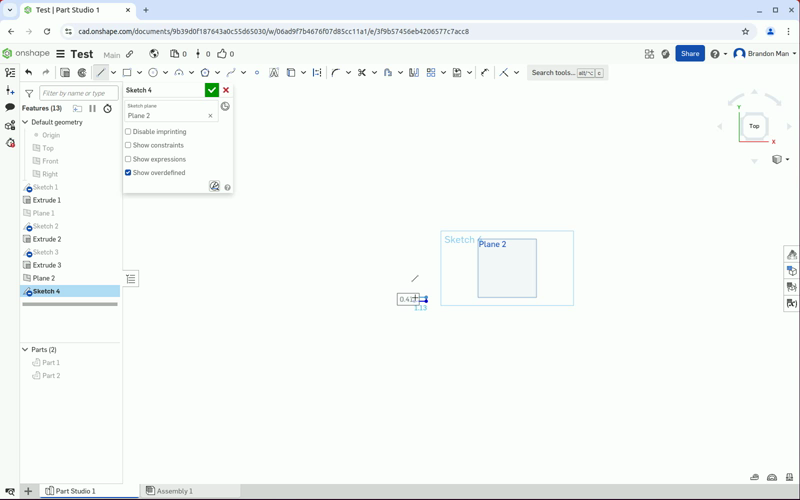
scroll(6)
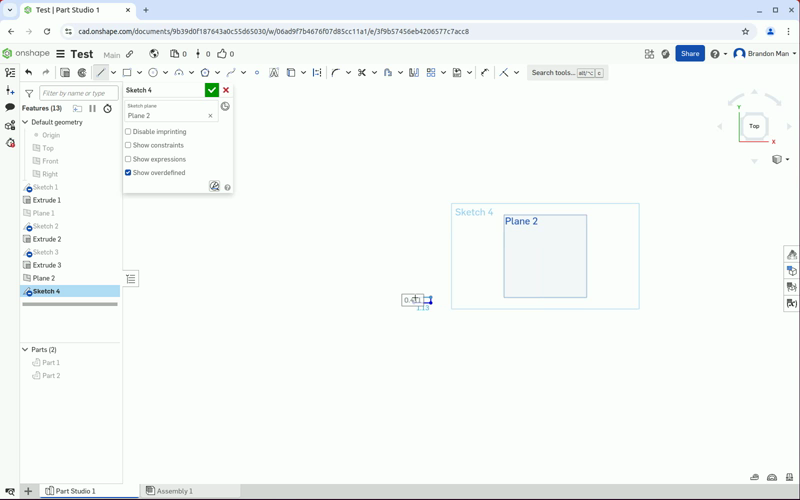
scroll(6)
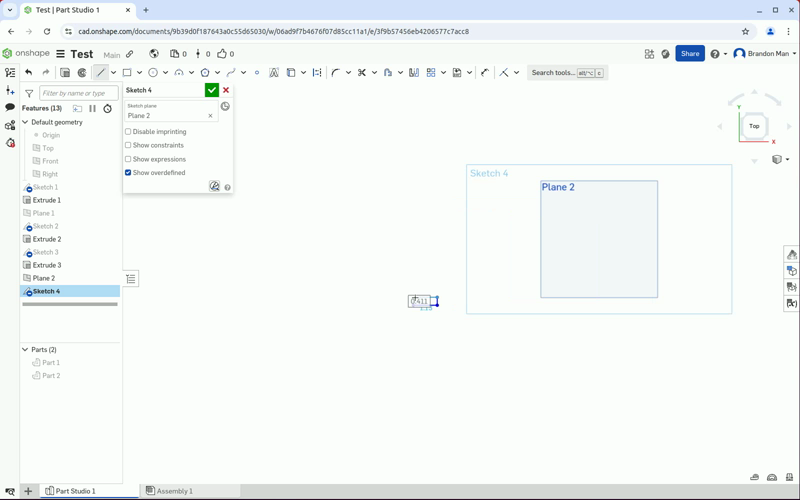
scroll(6)
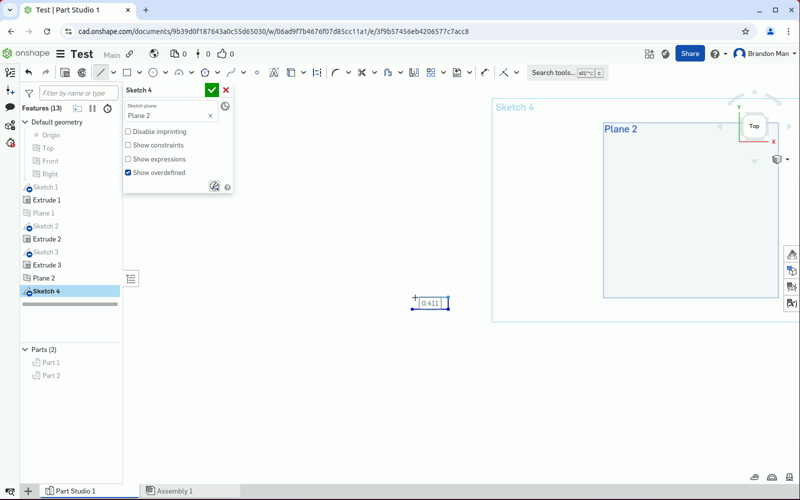
scroll(6)
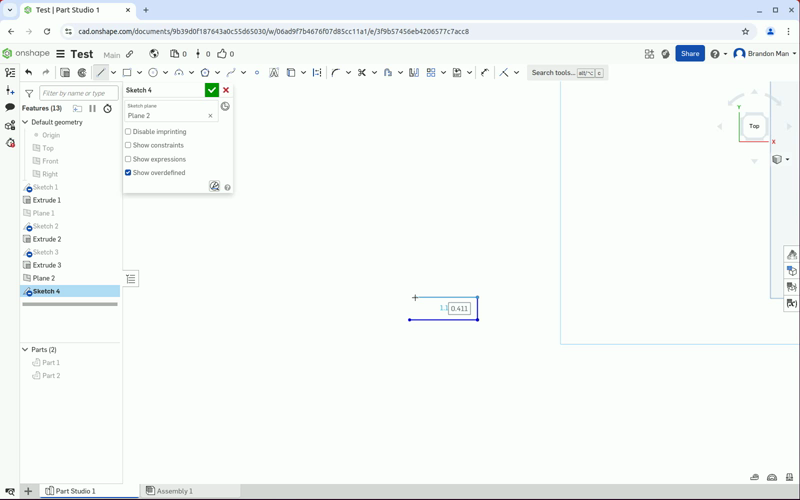
click(415, 297)
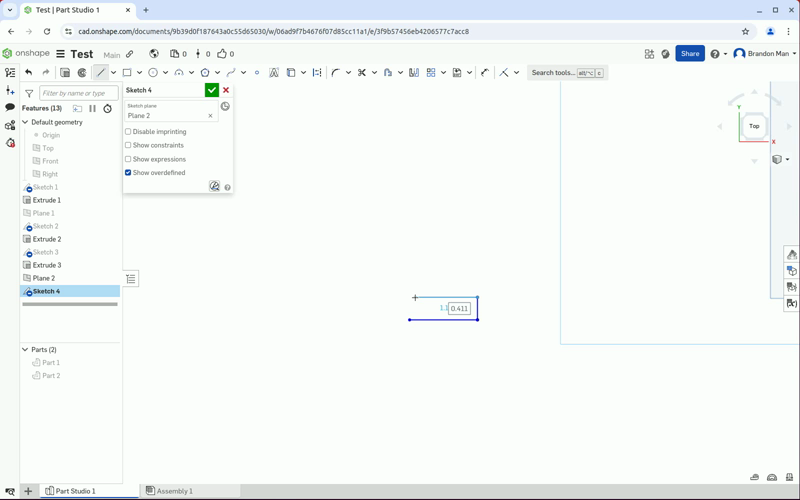
scroll(-6)
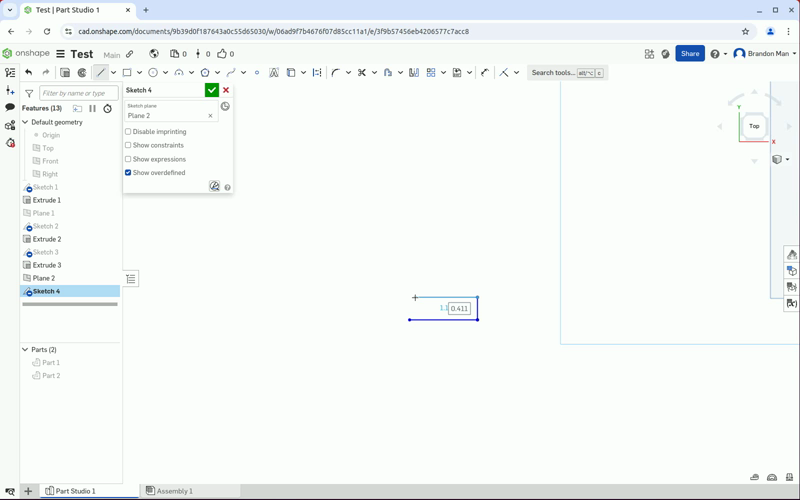
scroll(-6)
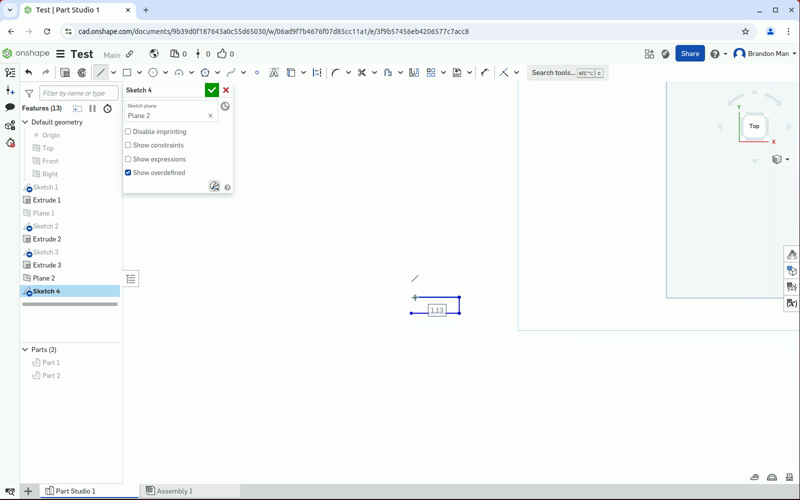
scroll(-6)
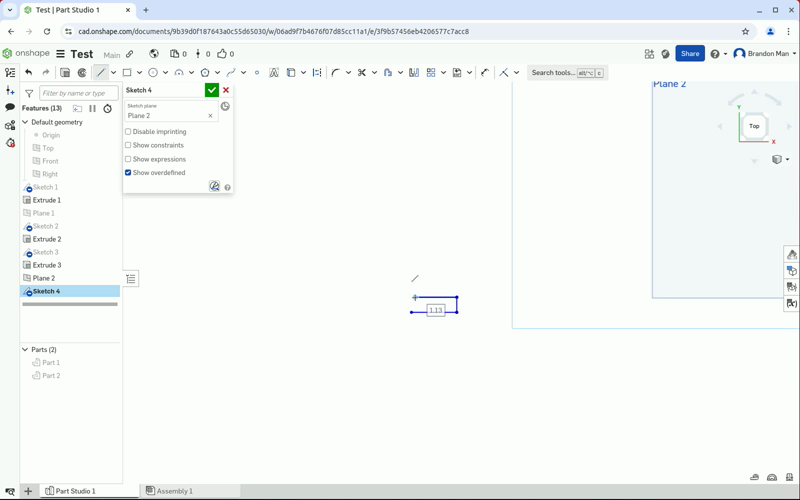
scroll(-6)
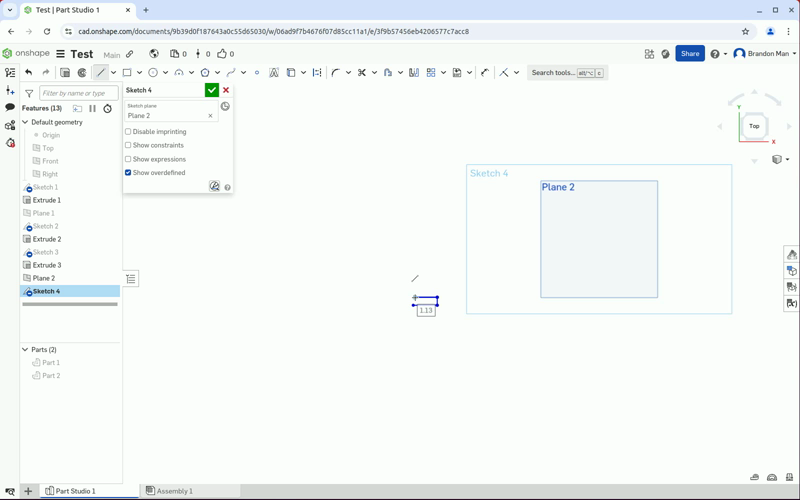
scroll(-6)
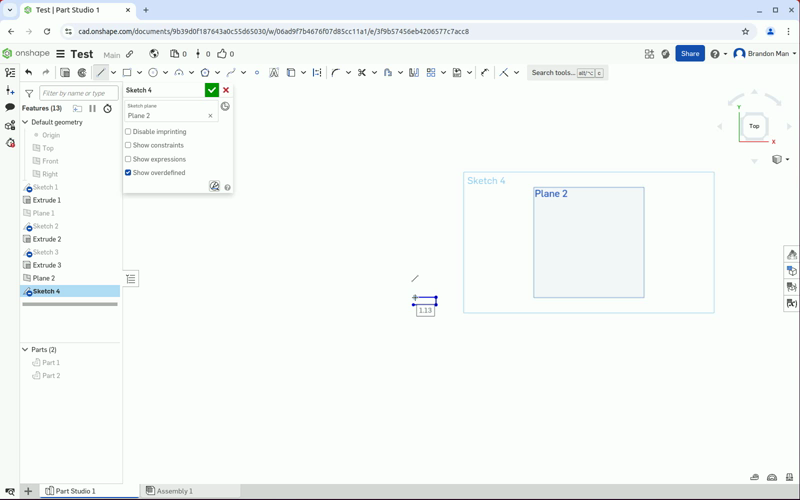
scroll(-6)
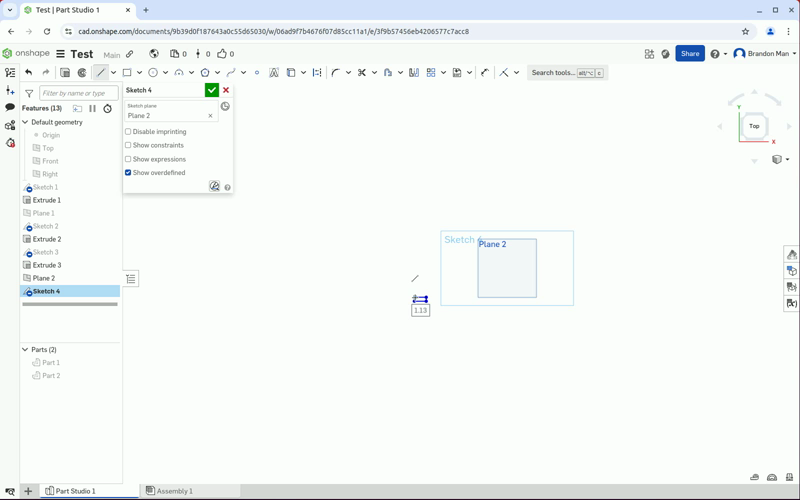
scroll(-6)
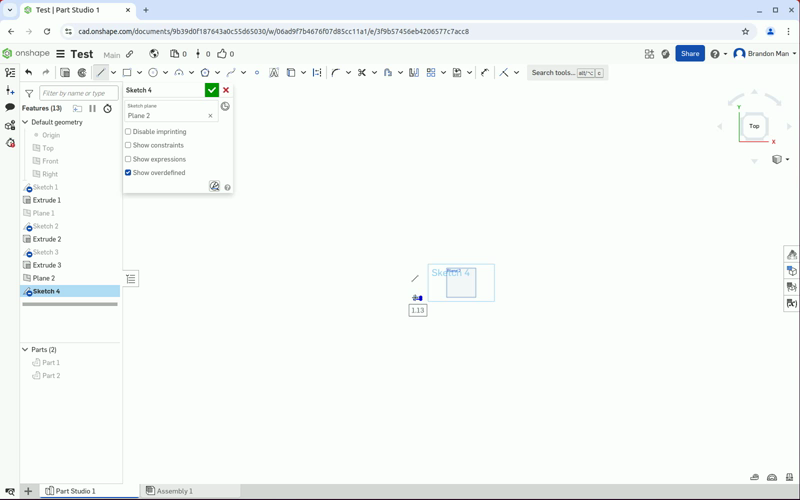
key_up(shift)
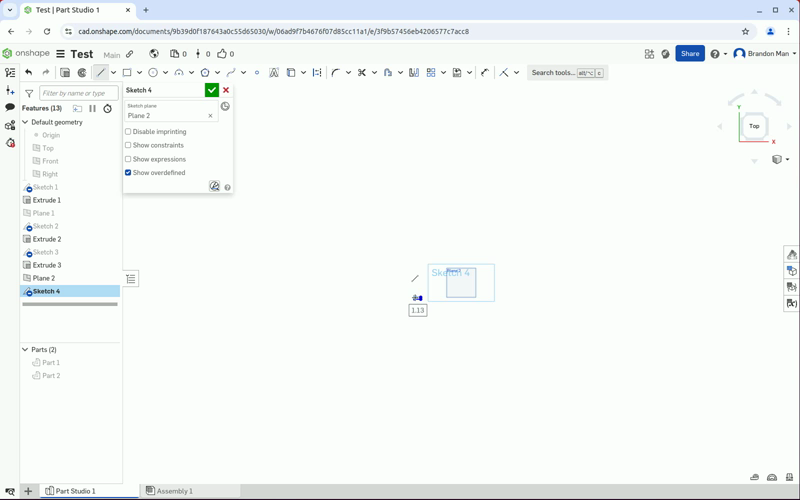
key_down(shift)
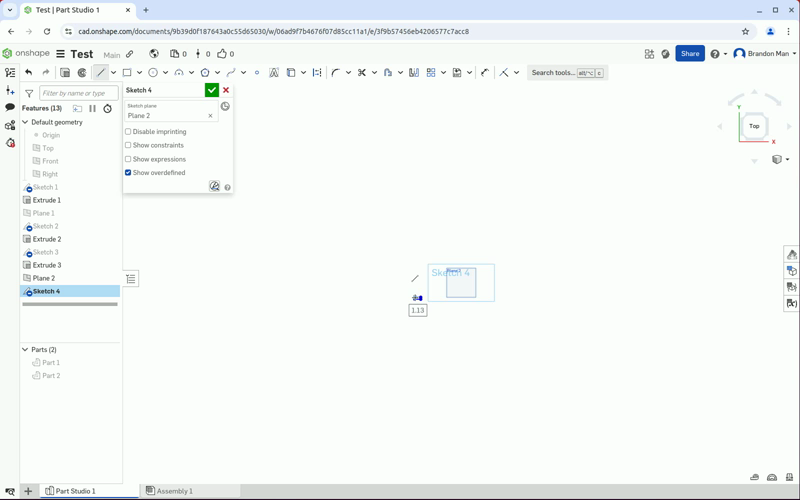
mouse_move(445, 297)
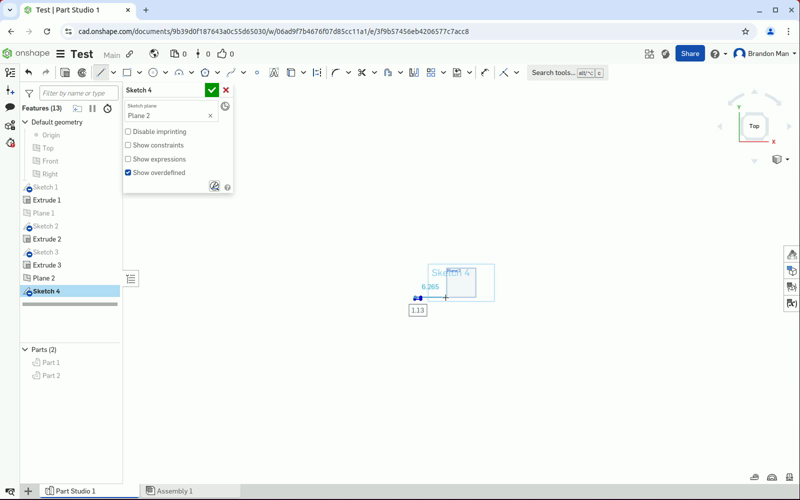
mouse_move(414, 297)
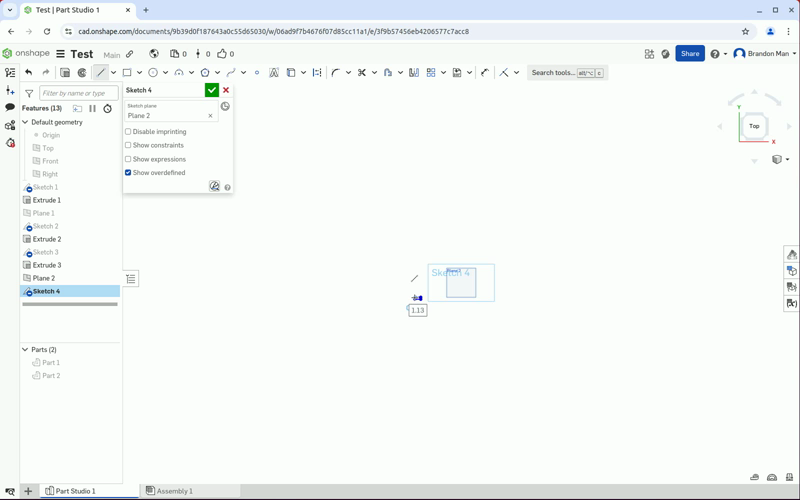
scroll(6)
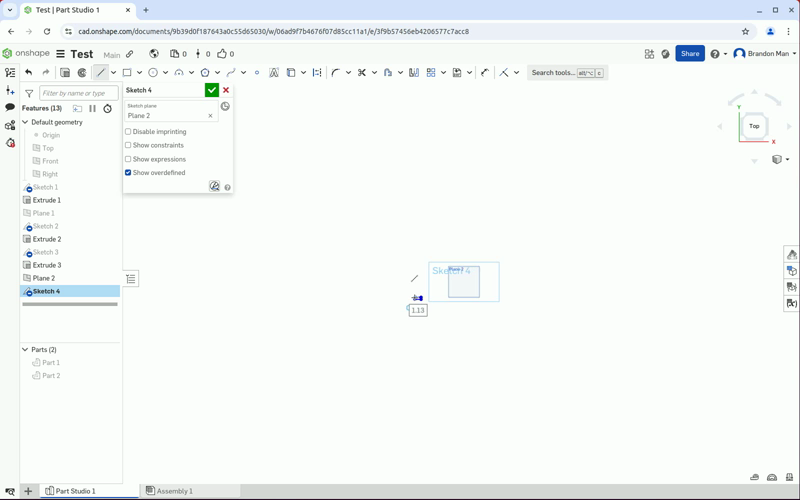
scroll(6)
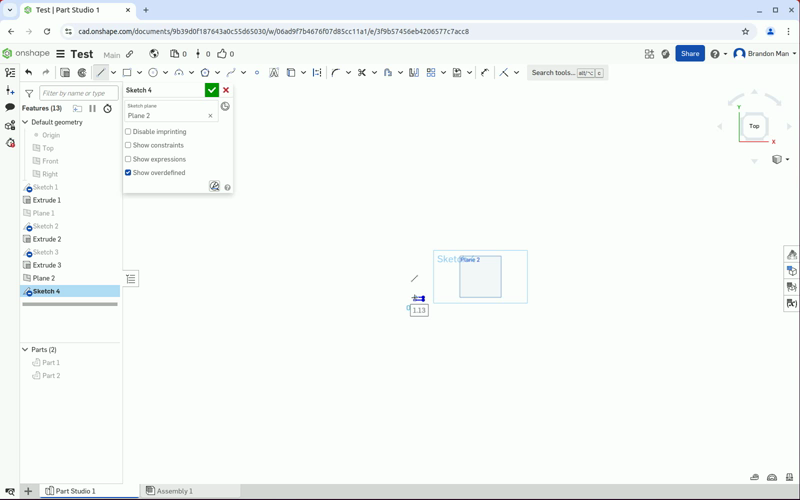
scroll(6)
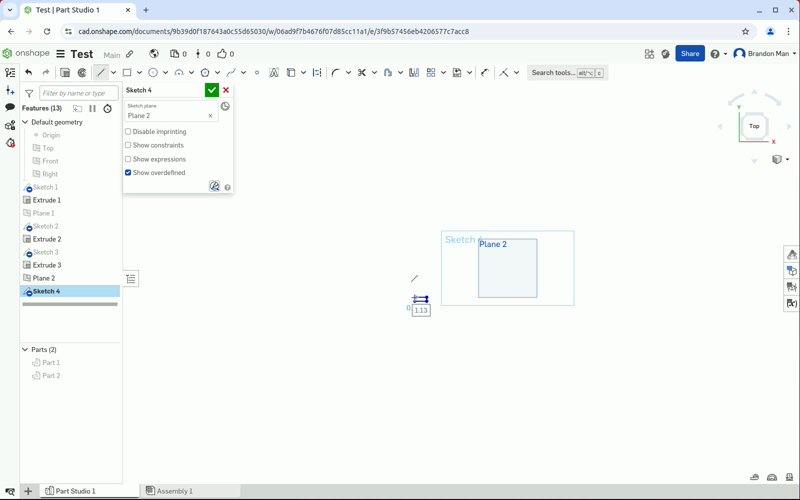
scroll(6)
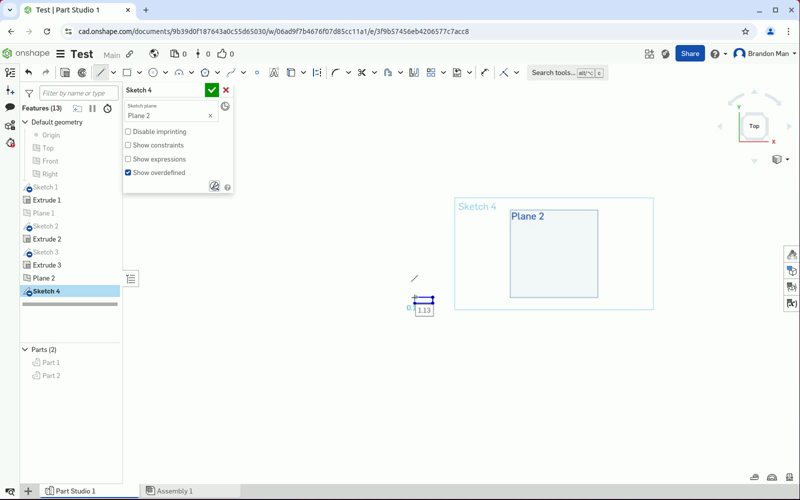
scroll(6)
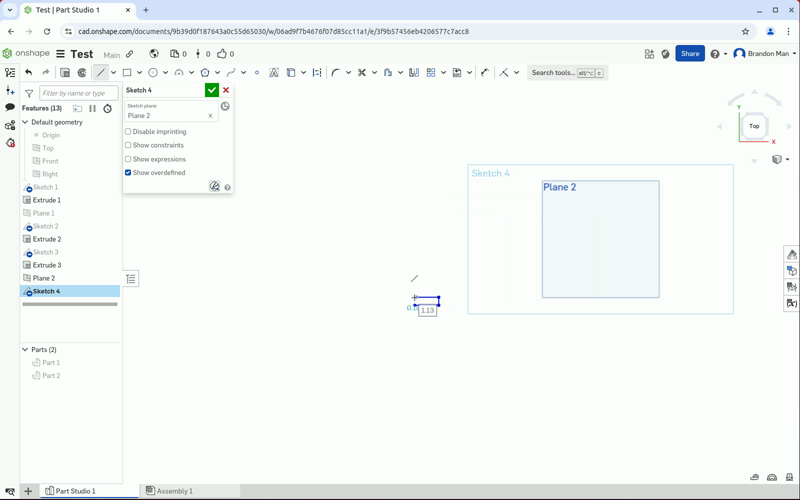
scroll(6)
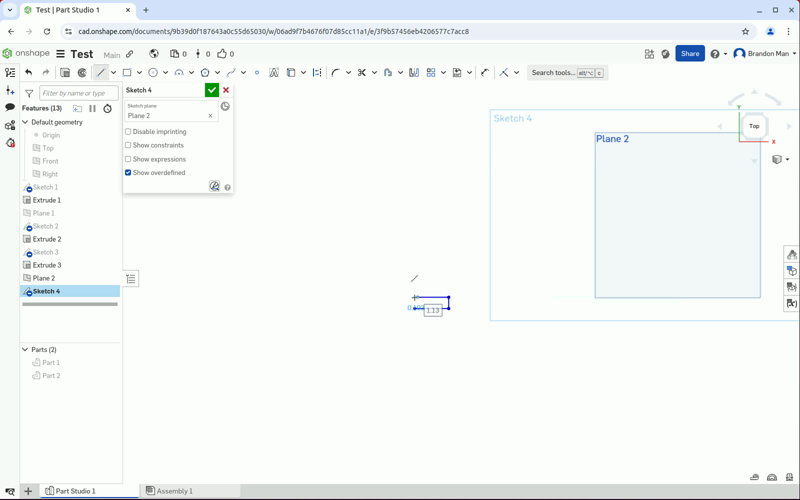
scroll(6)
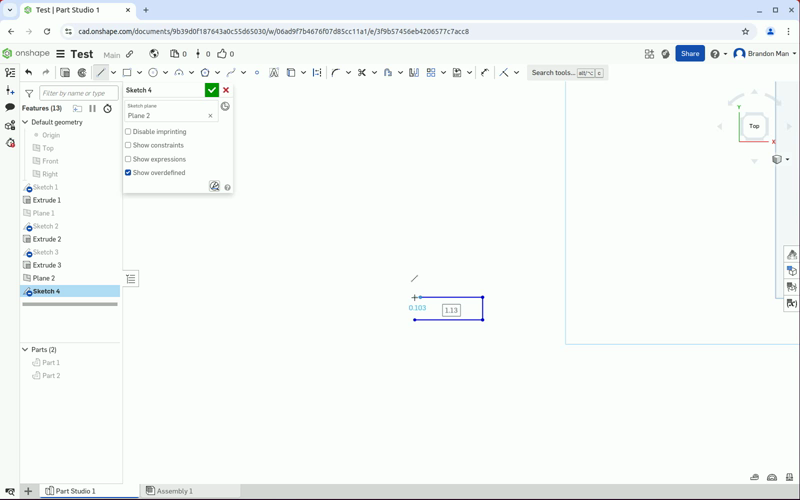
click(414, 297)
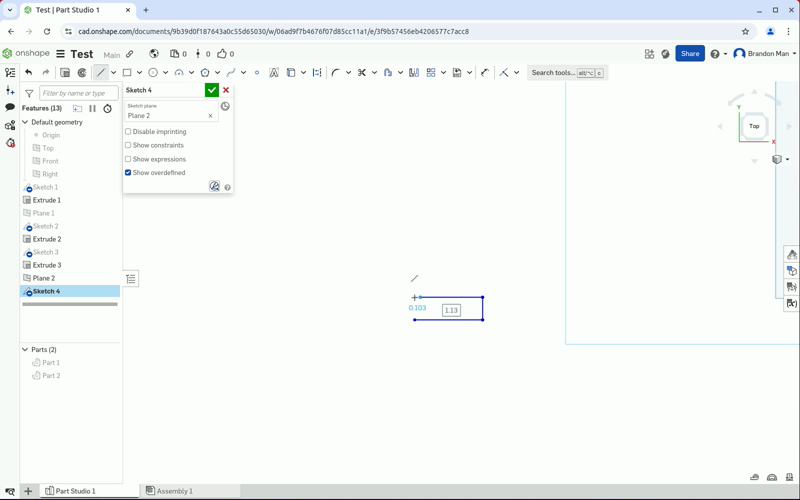
scroll(-6)
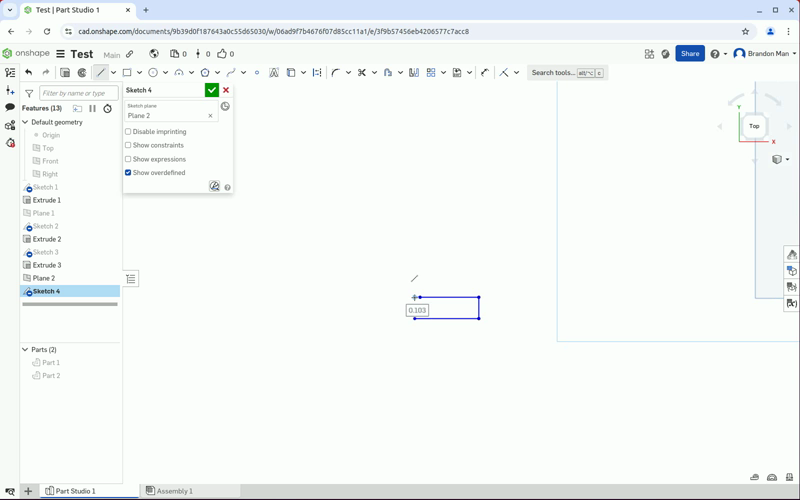
scroll(-6)
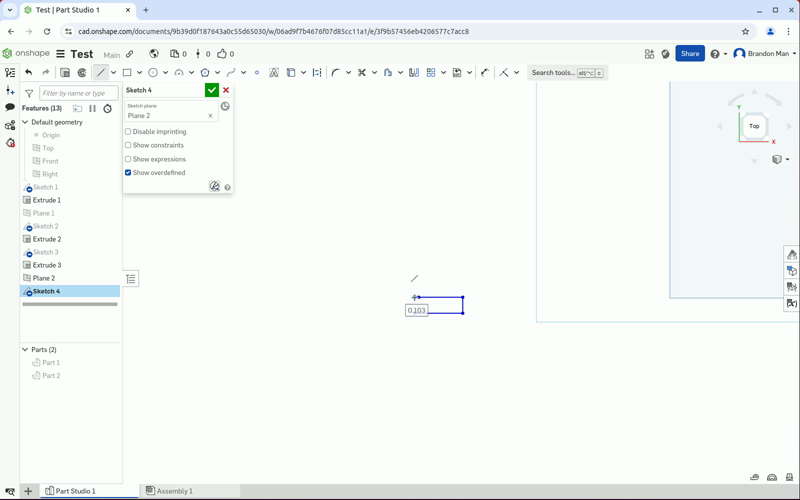
scroll(-6)
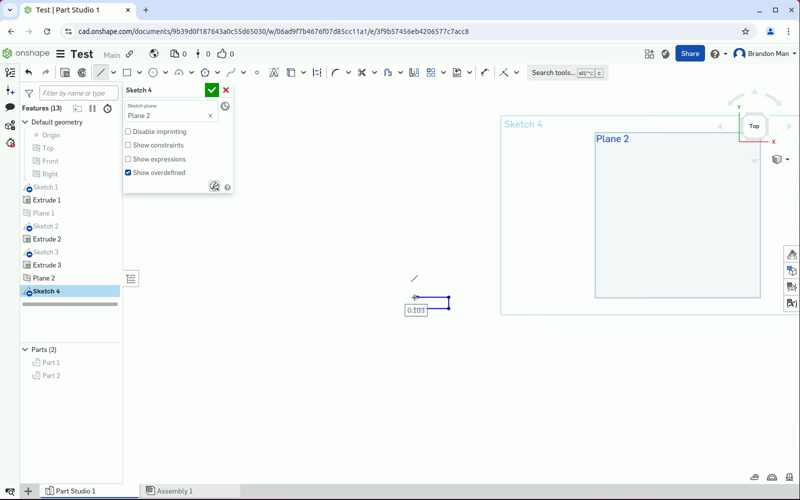
scroll(-6)
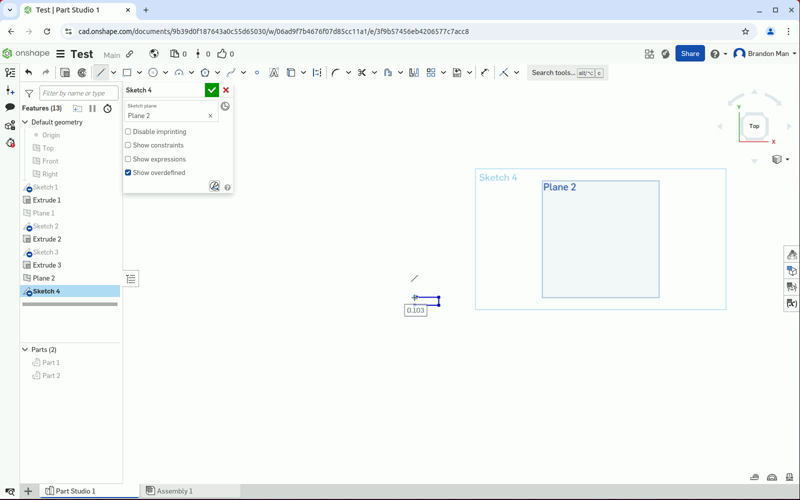
scroll(-6)
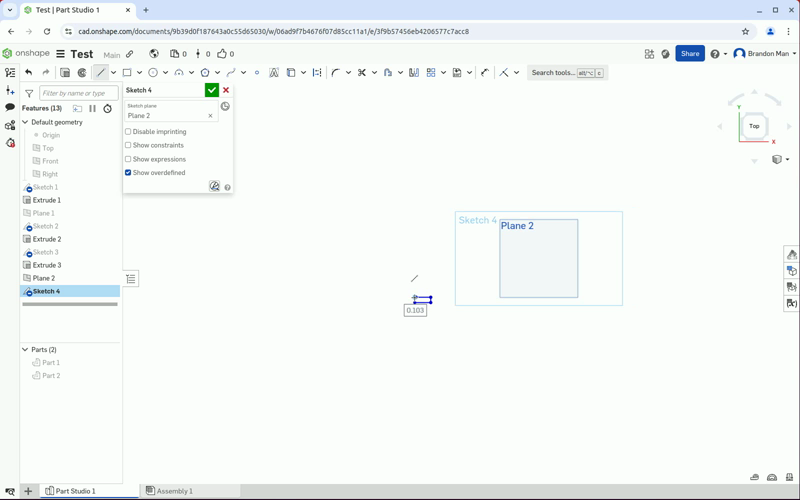
scroll(-6)
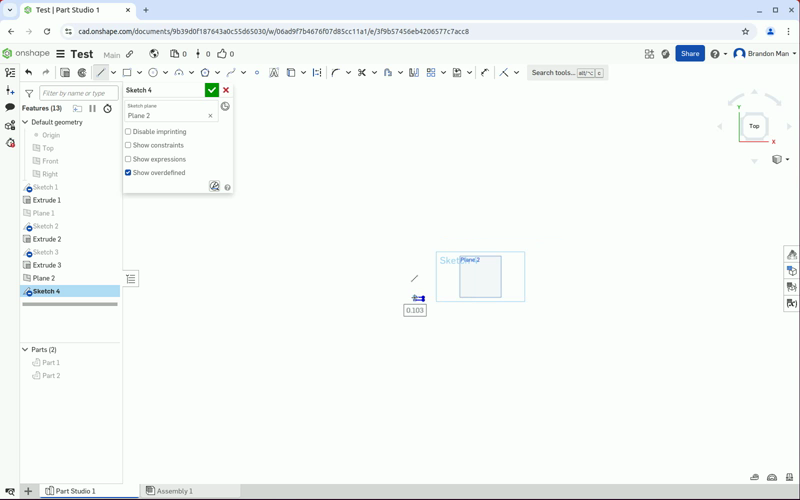
scroll(-6)
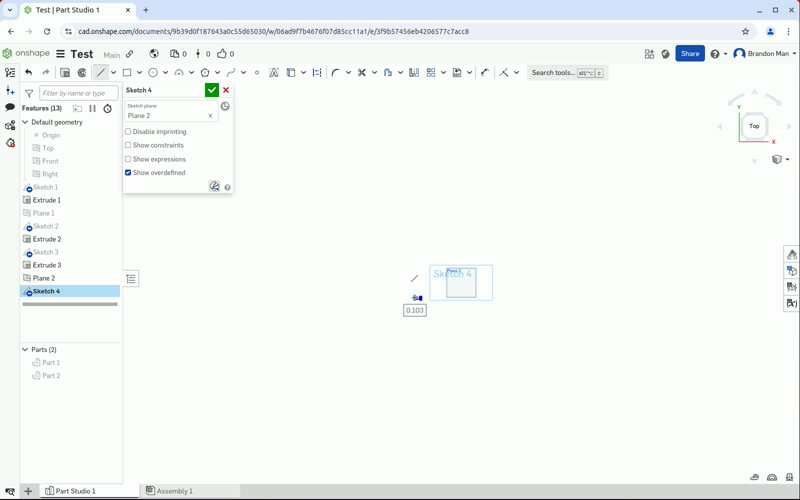
key_up(shift)
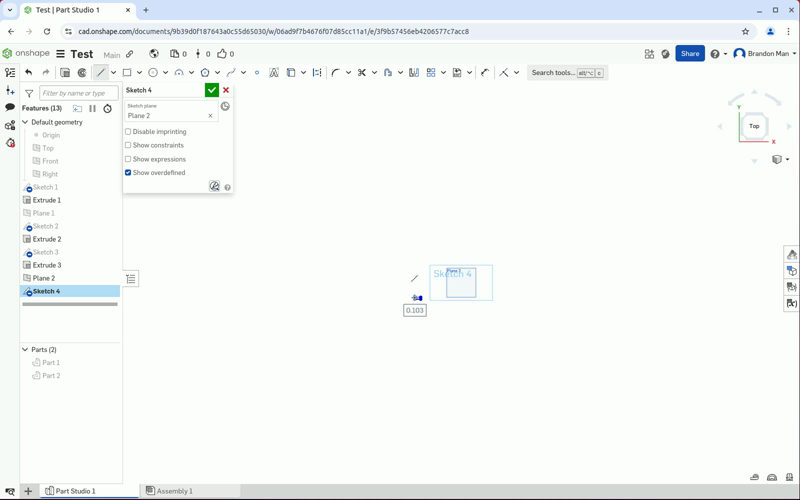
mouse_move(444, 297)
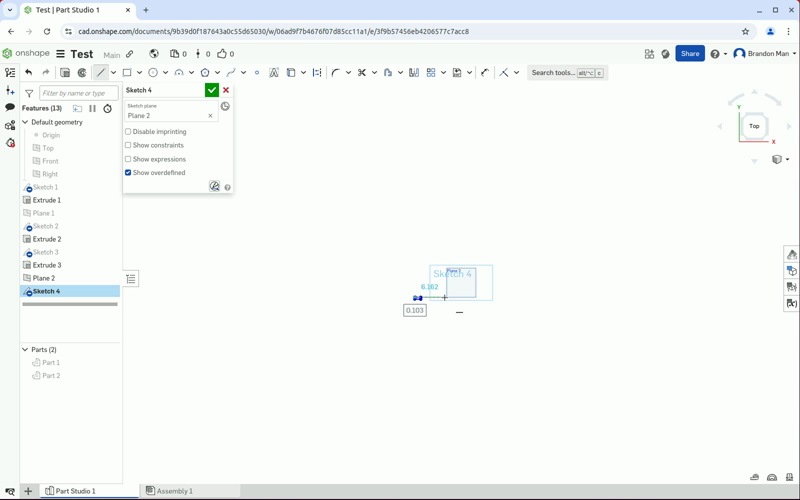
key_down(shift)
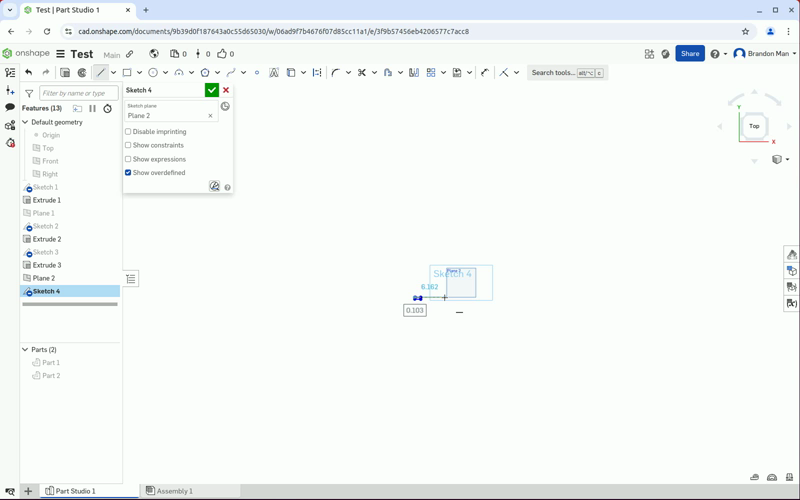
mouse_move(414, 299)
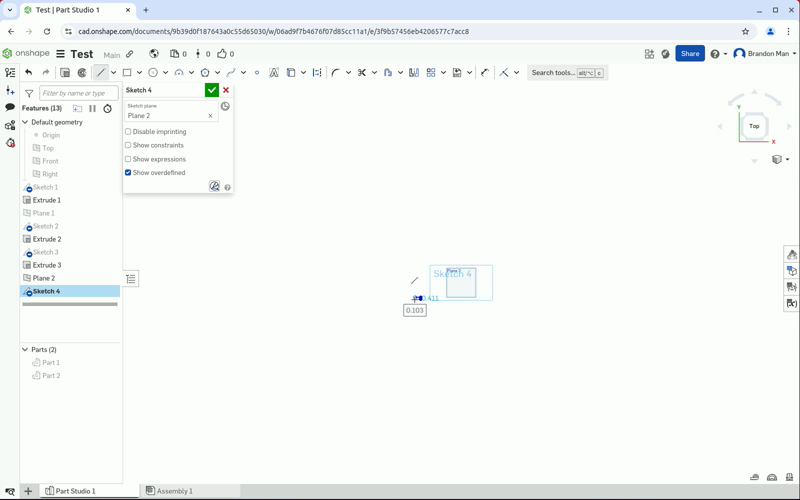
scroll(6)
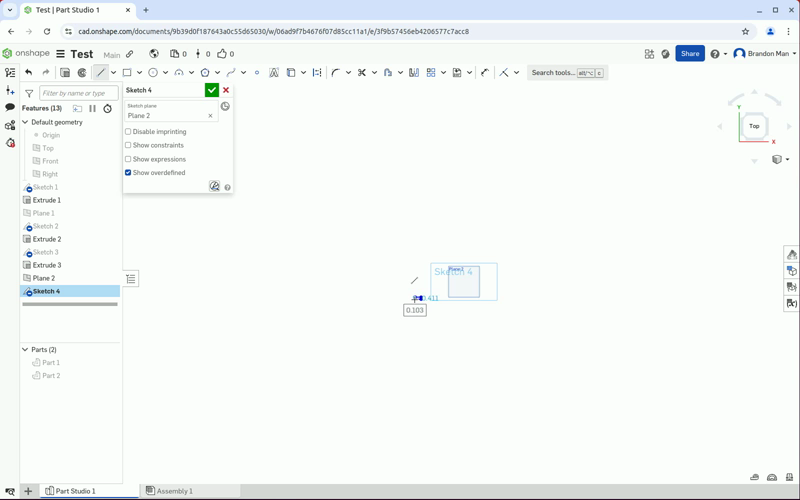
scroll(6)
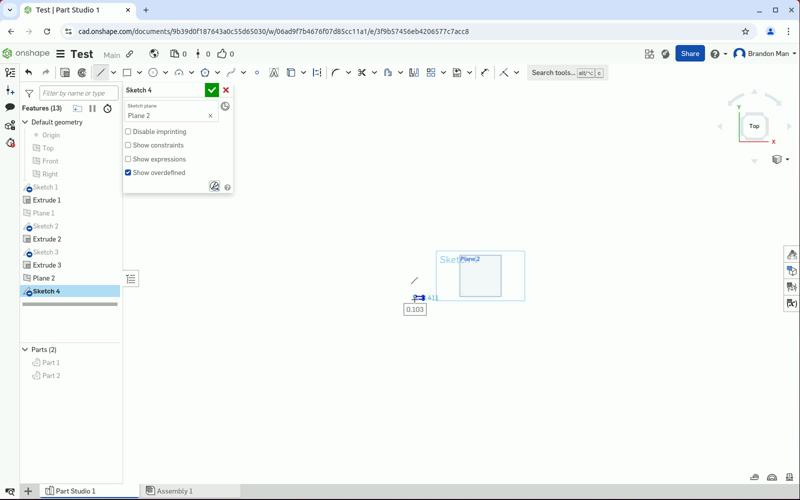
scroll(6)
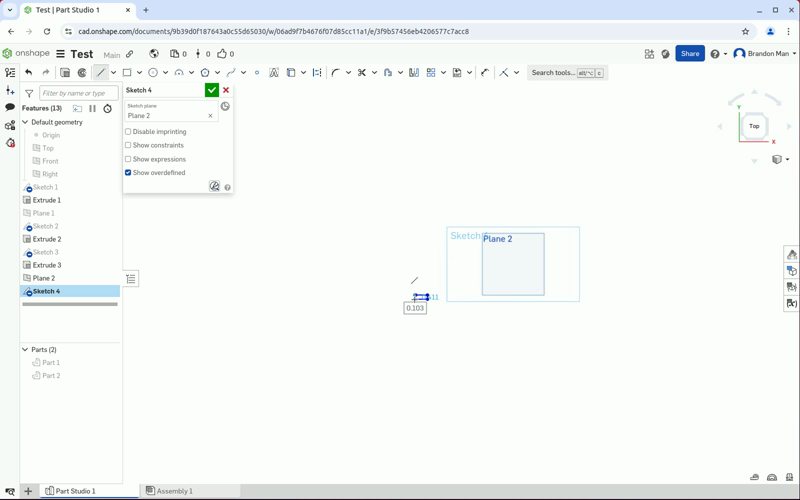
scroll(6)
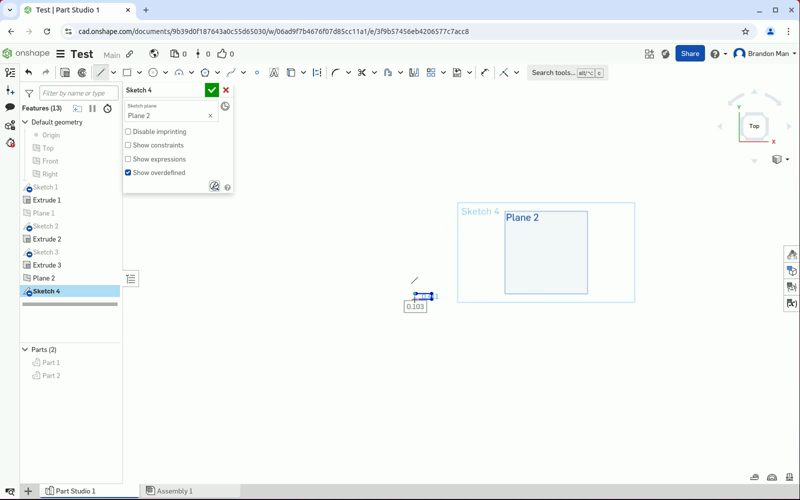
scroll(6)
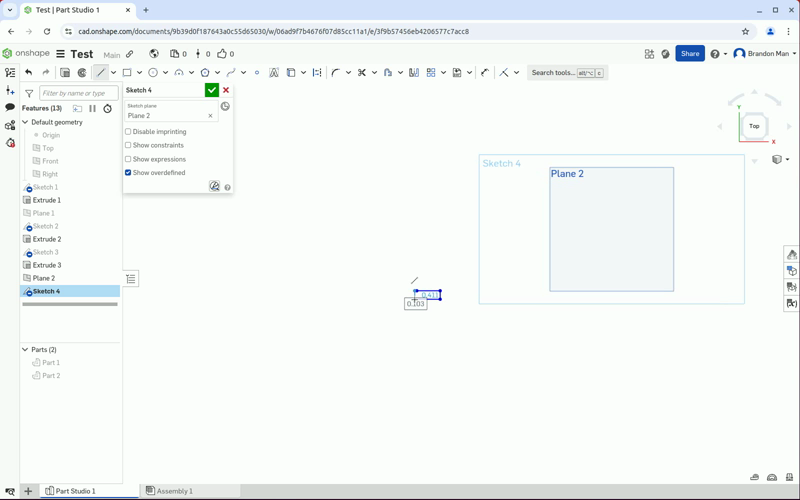
scroll(6)
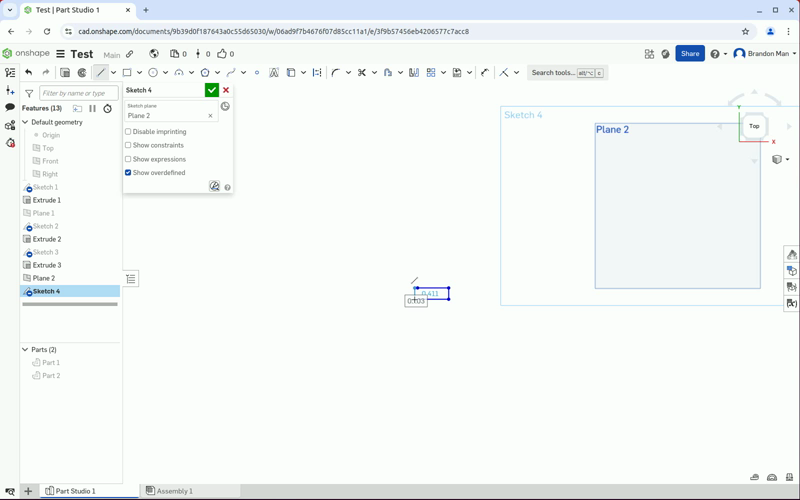
scroll(6)
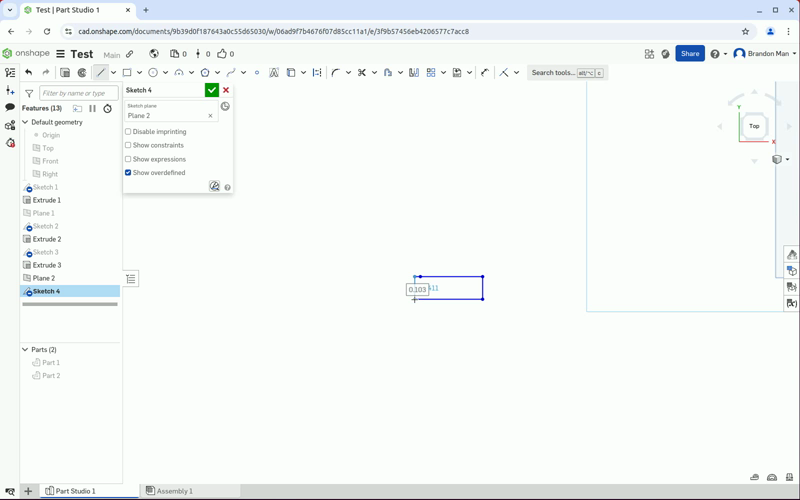
key_up(shift)
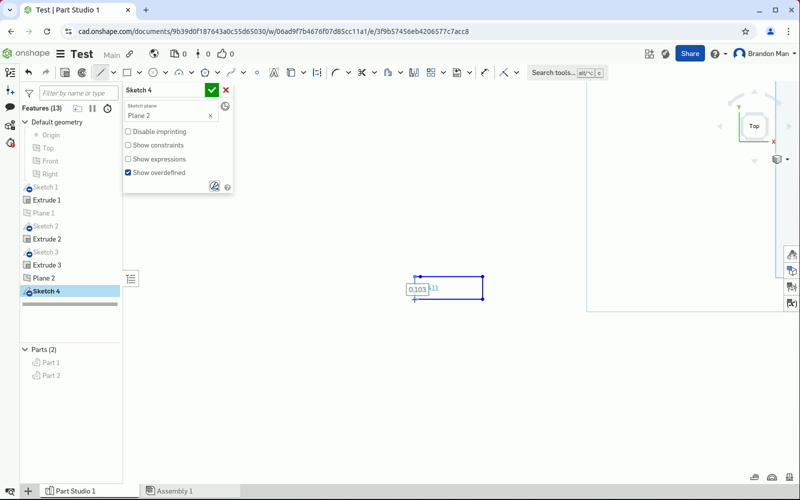
click(414, 299)
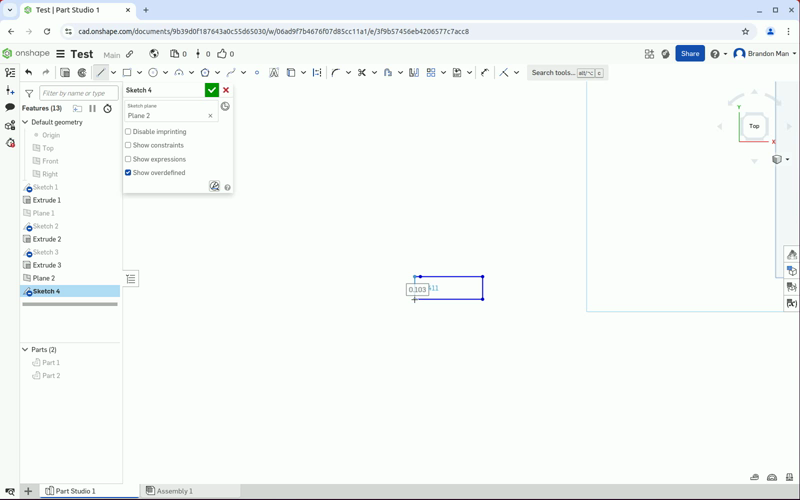
scroll(-6)
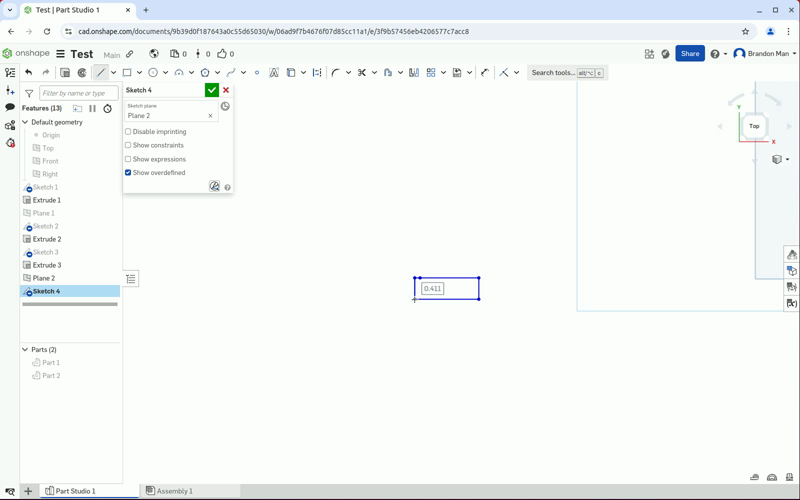
scroll(-6)
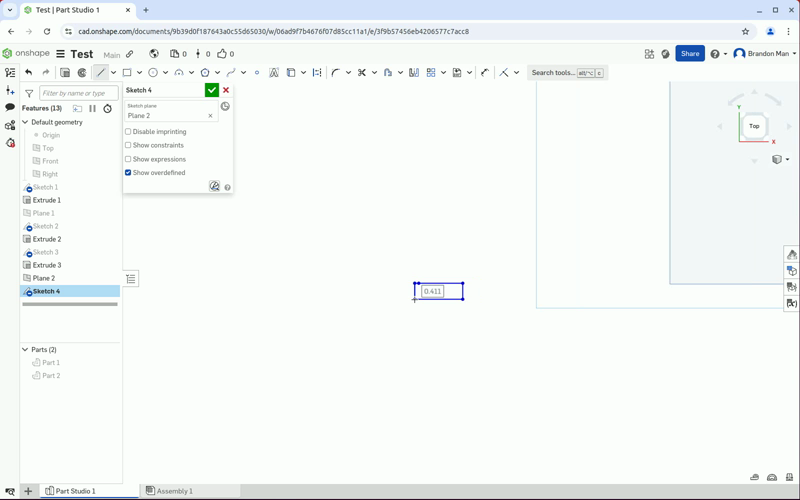
scroll(-6)
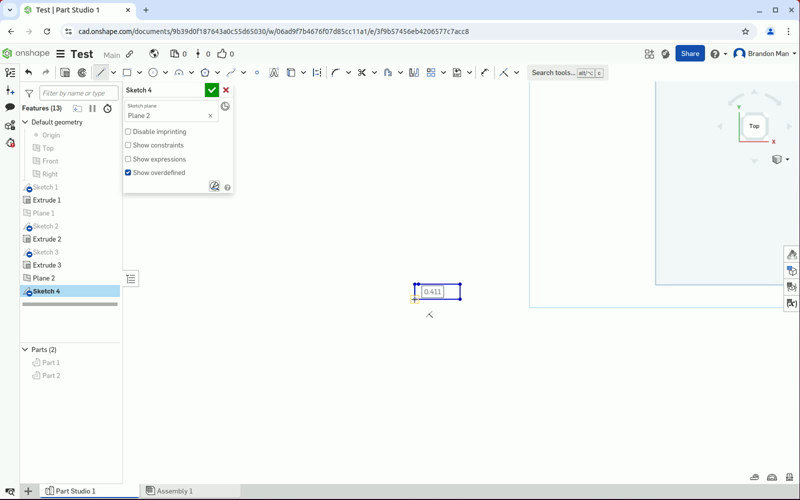
scroll(-6)
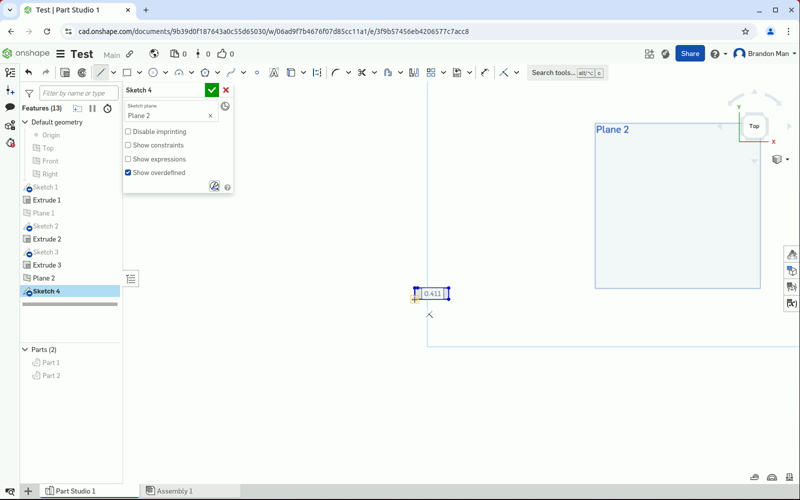
scroll(-6)
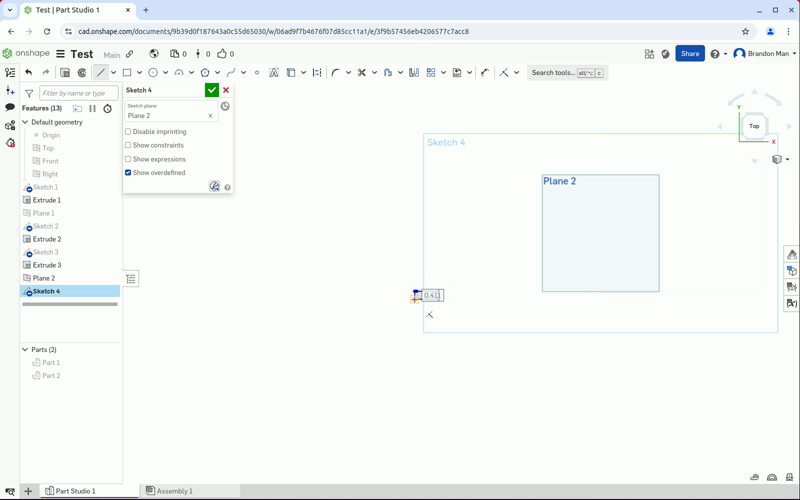
scroll(-6)
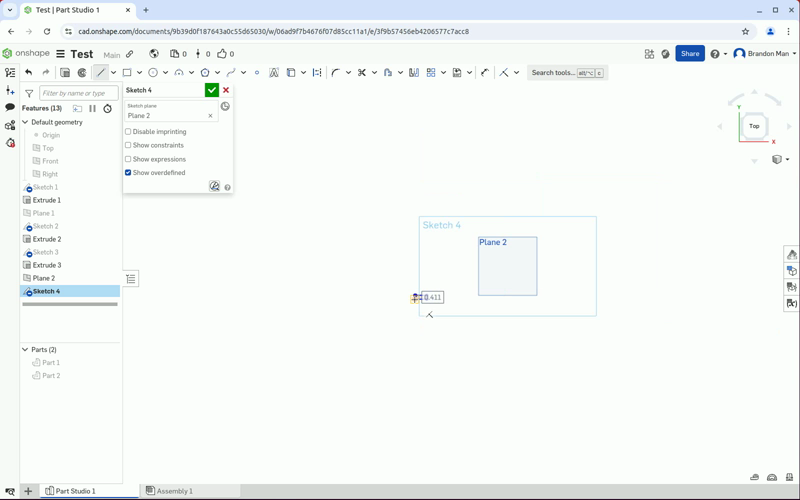
scroll(-6)
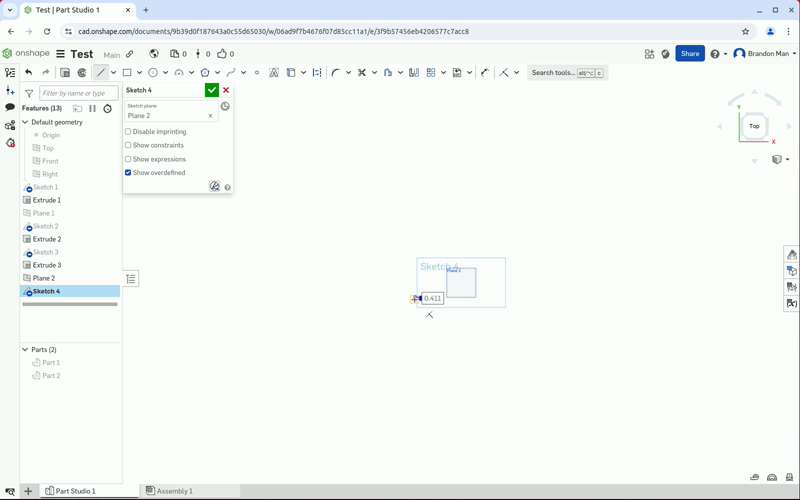
key(esc)
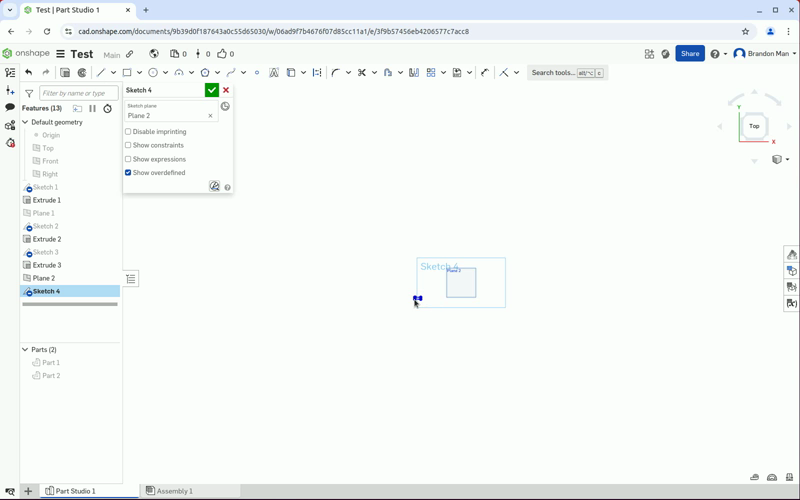
mouse_move(419, 297)
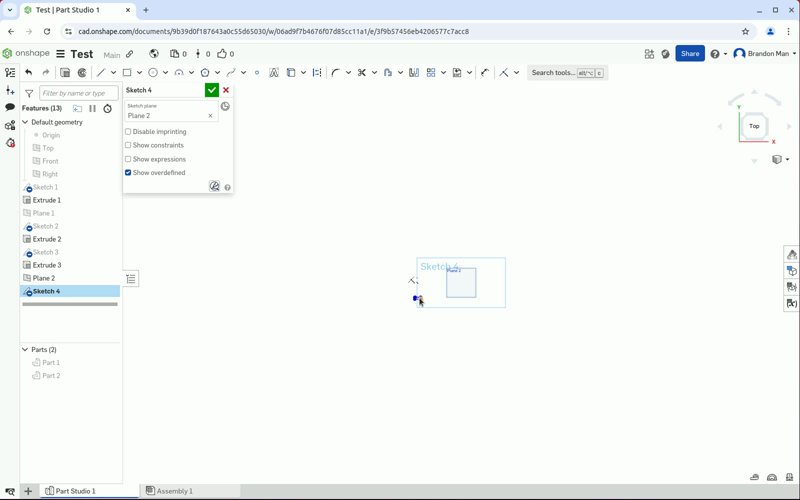
scroll(6)
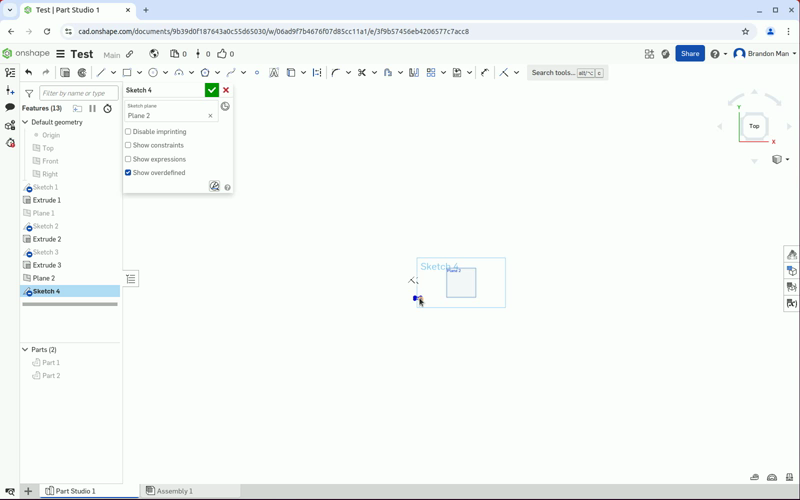
scroll(6)
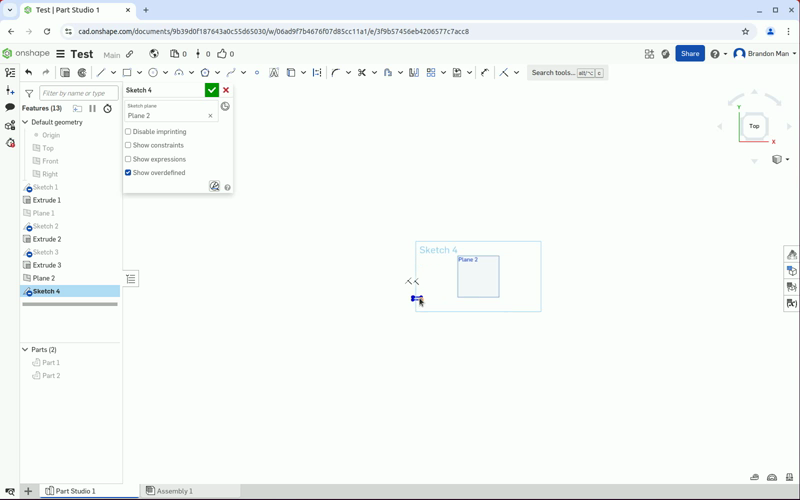
scroll(6)
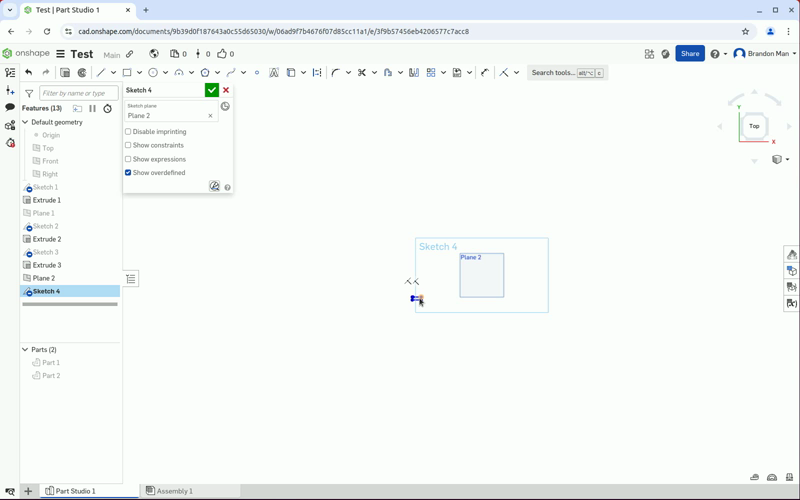
scroll(6)
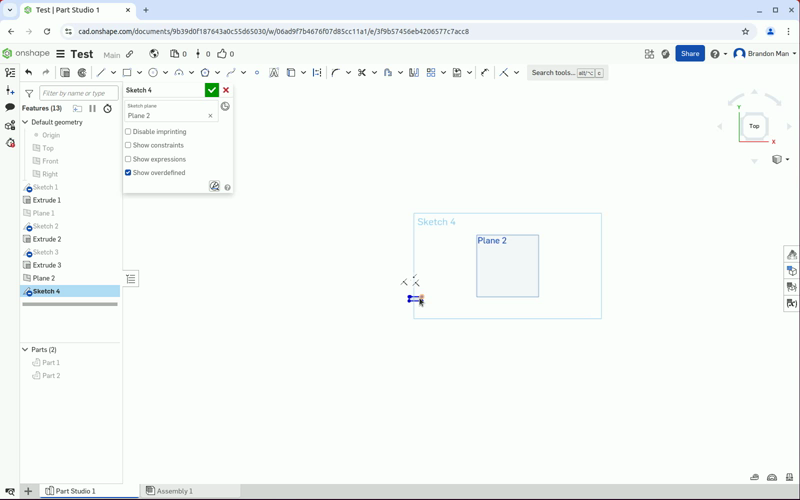
scroll(6)
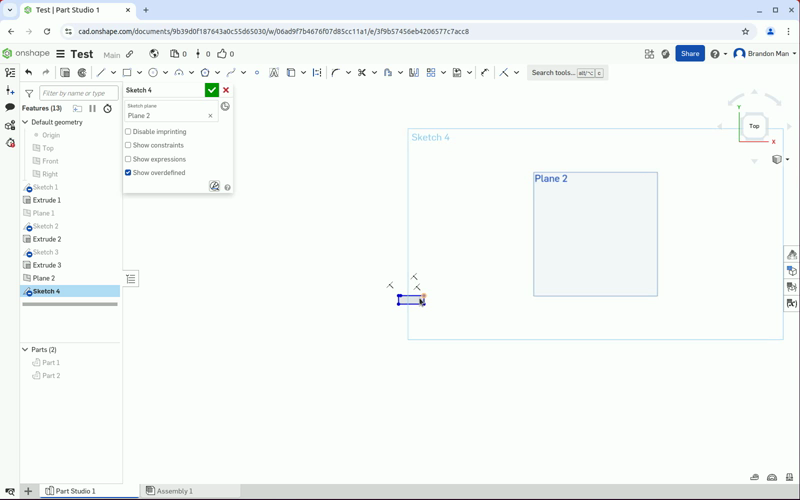
scroll(6)
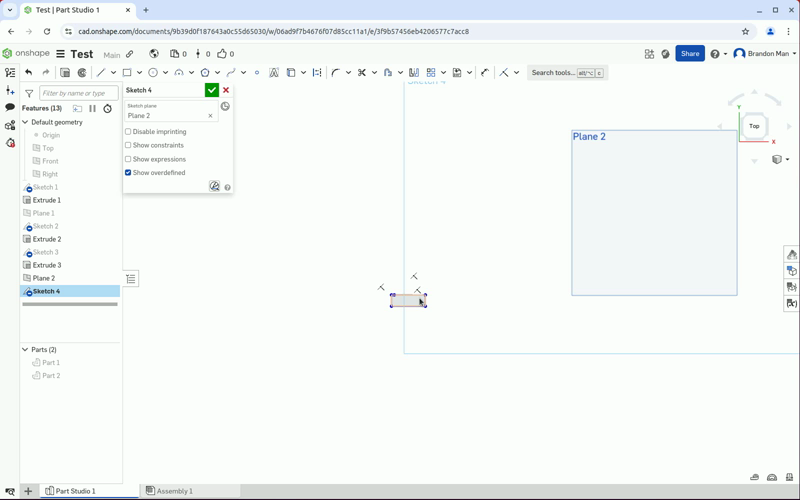
scroll(6)
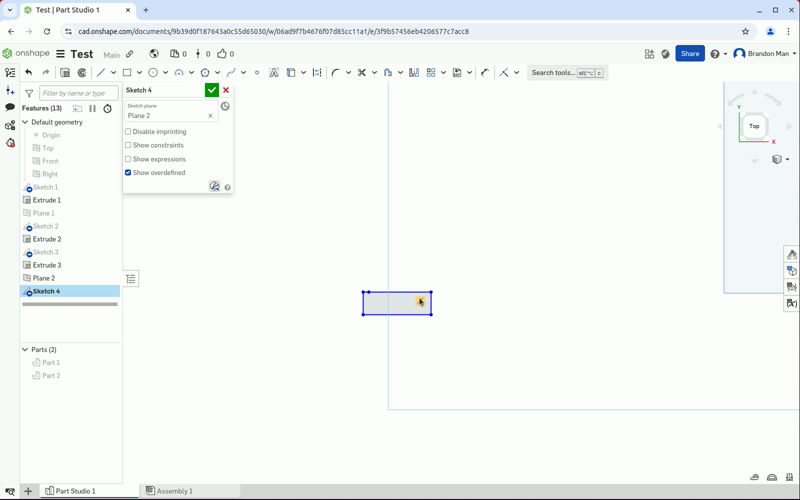
click(419, 297)
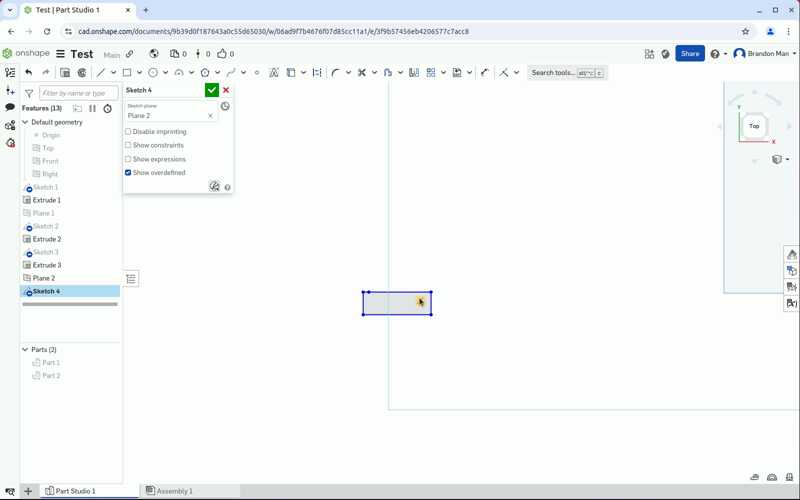
scroll(-6)
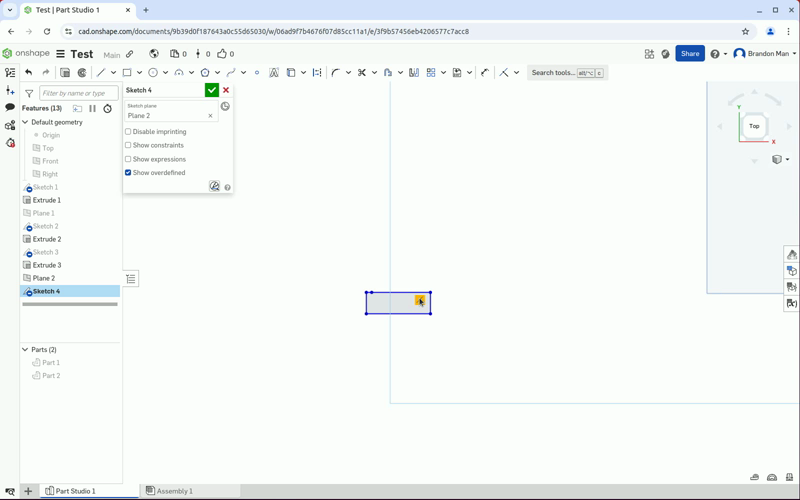
scroll(-6)
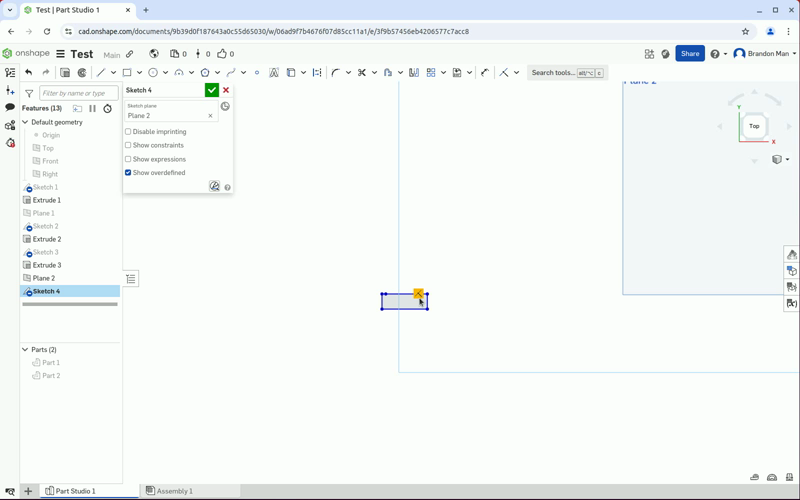
scroll(-6)
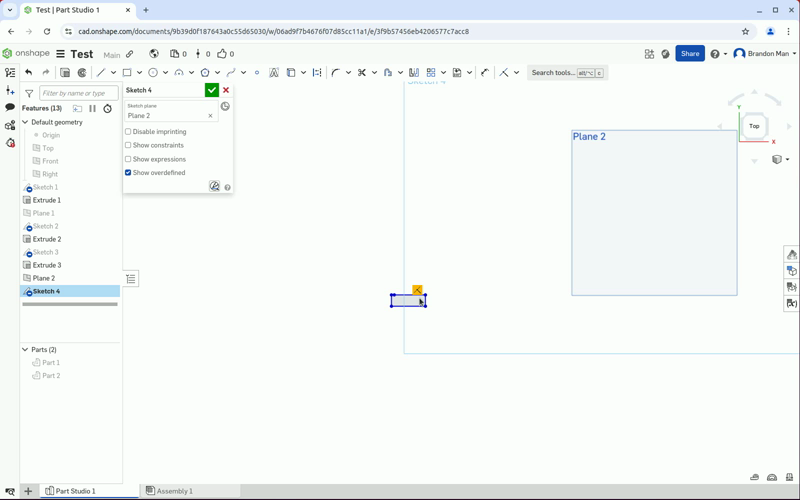
scroll(-6)
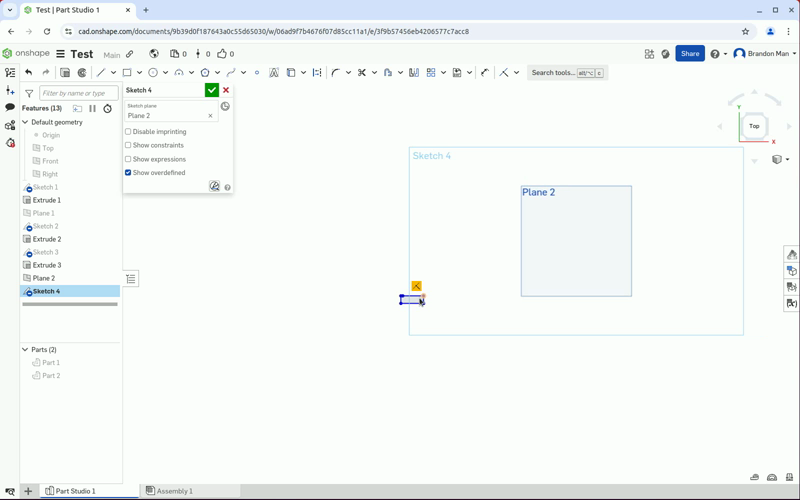
scroll(-6)
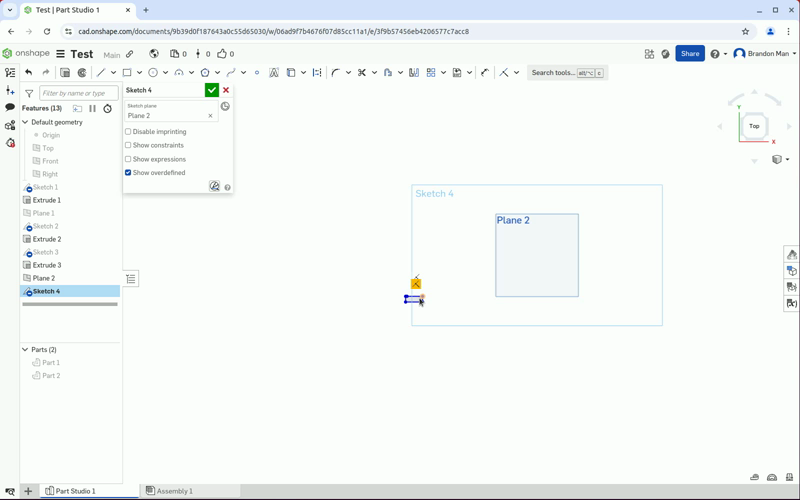
scroll(-6)
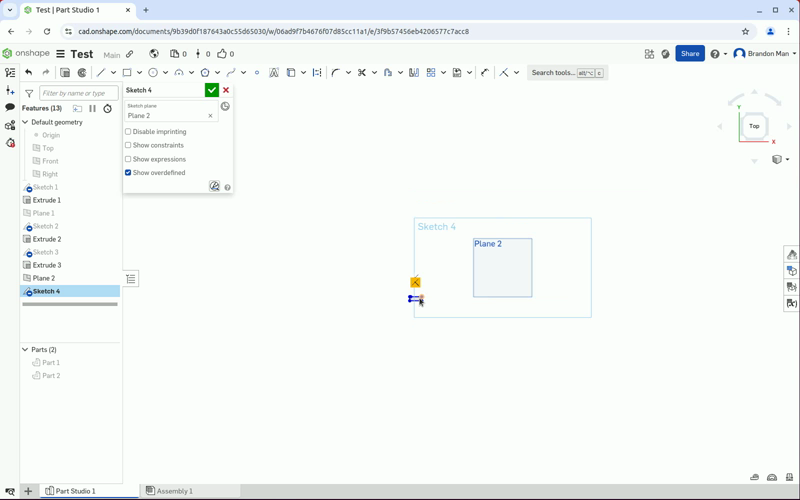
scroll(-6)
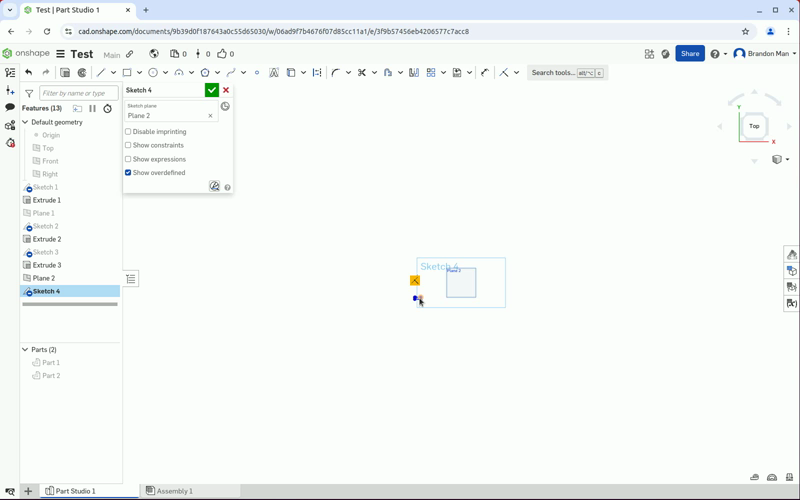
mouse_move(73, 352)
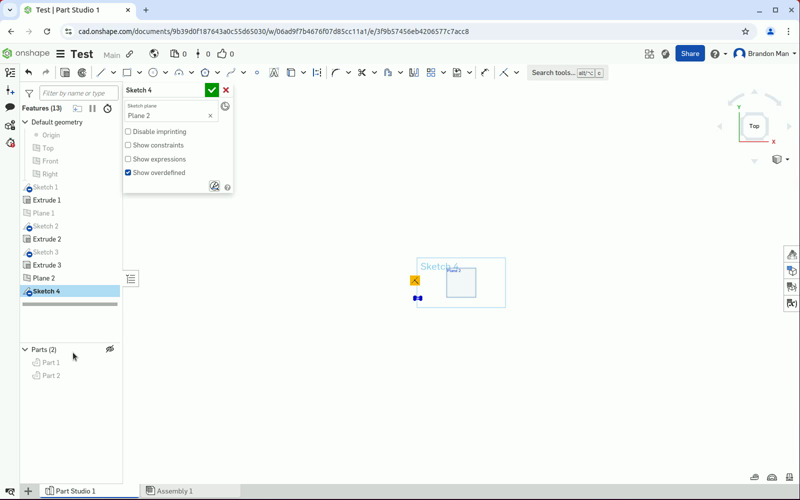
key(shift+y)
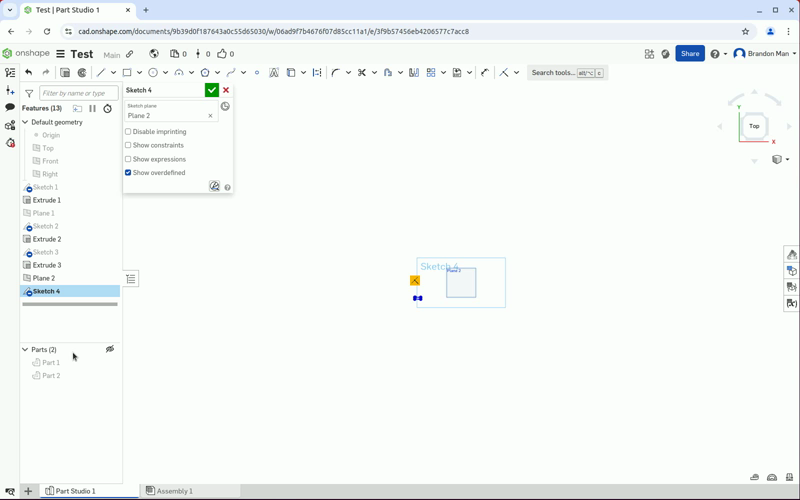
key(shift+e)
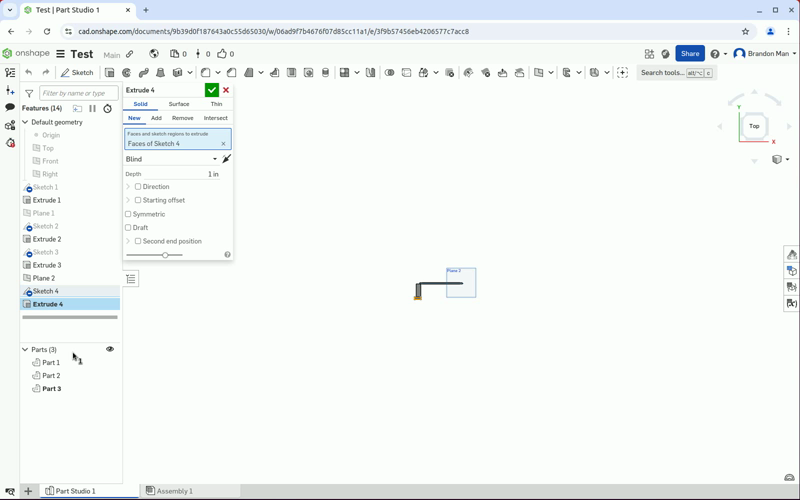
mouse_move(143, 106)
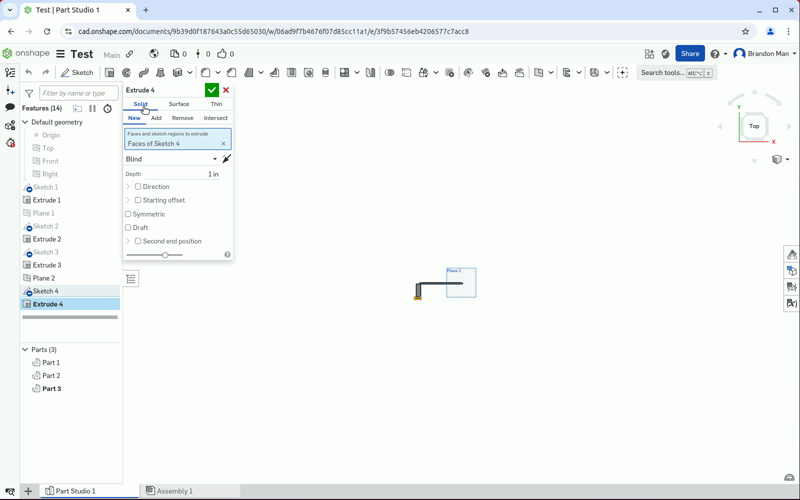
click(143, 106)
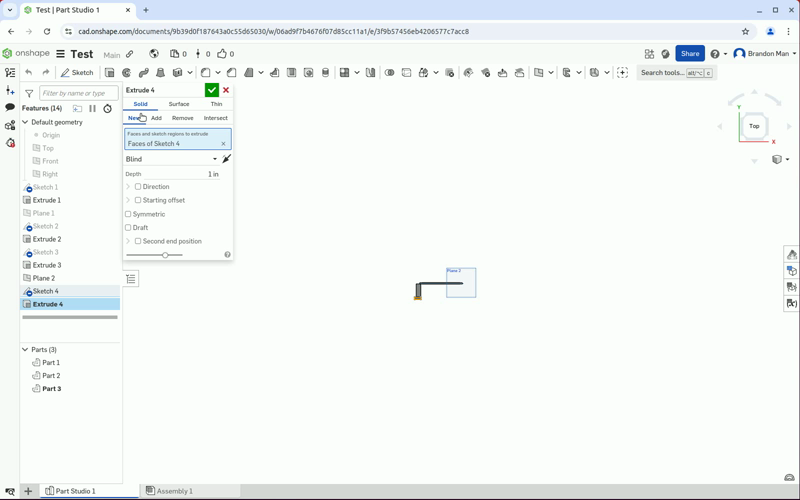
mouse_move(137, 120)
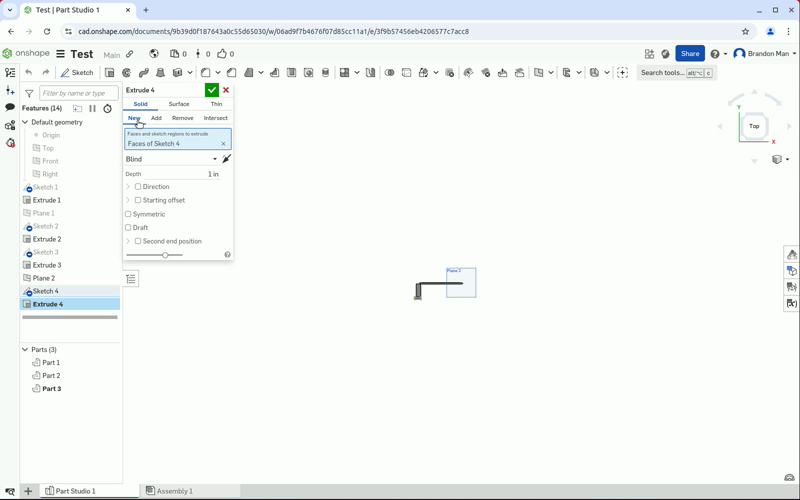
click(137, 120)
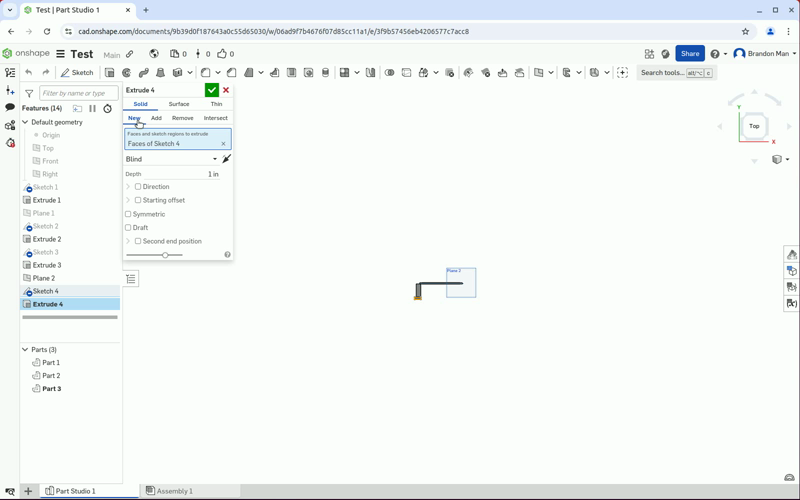
key(tab, 4)
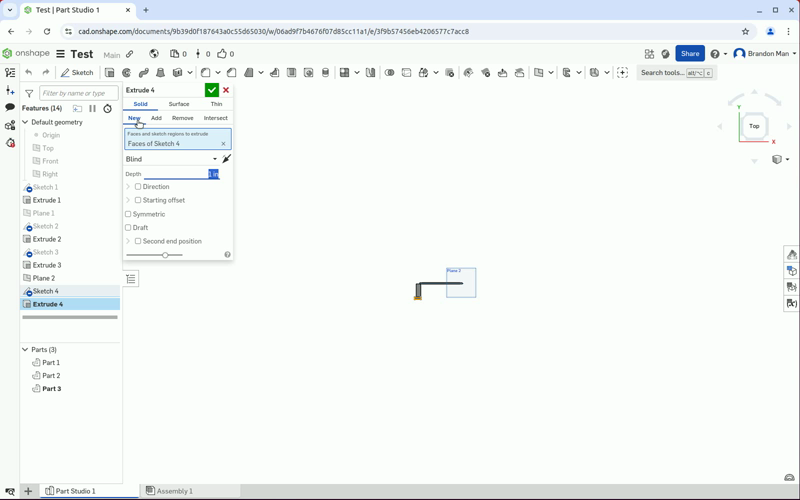
text(-23.108)
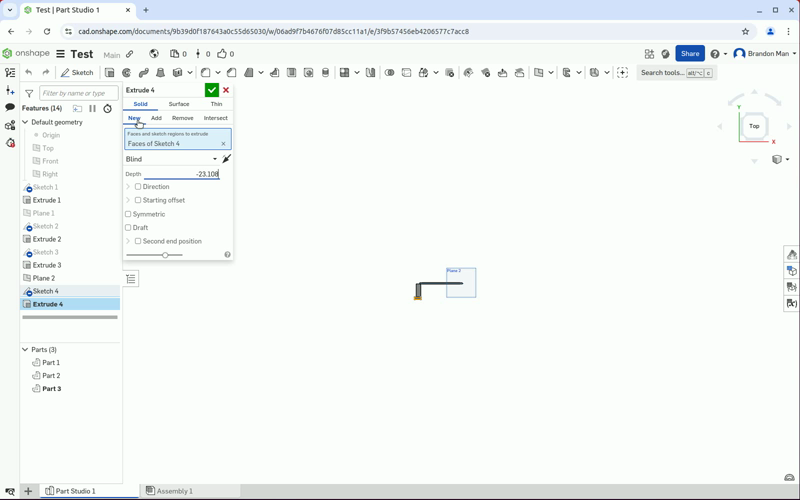
key(enter)
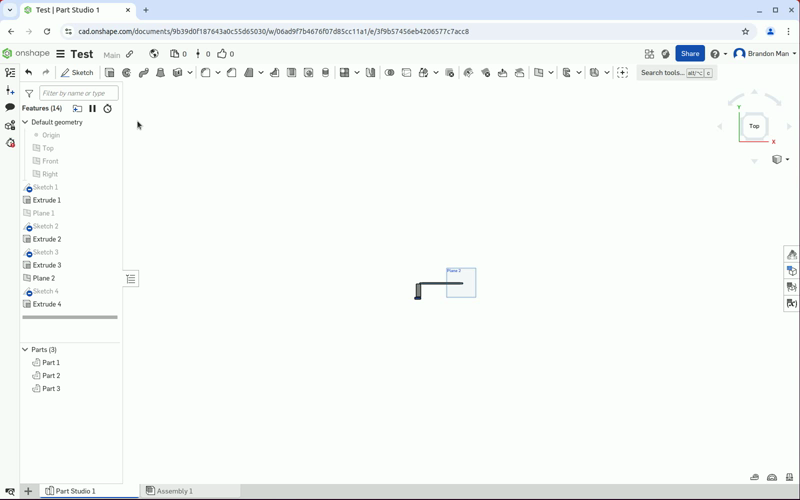
key(shift+h)
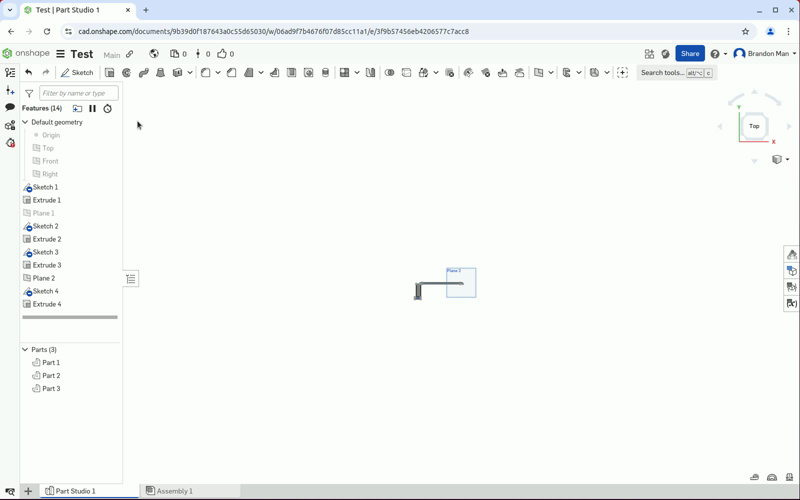
key(shift+h)
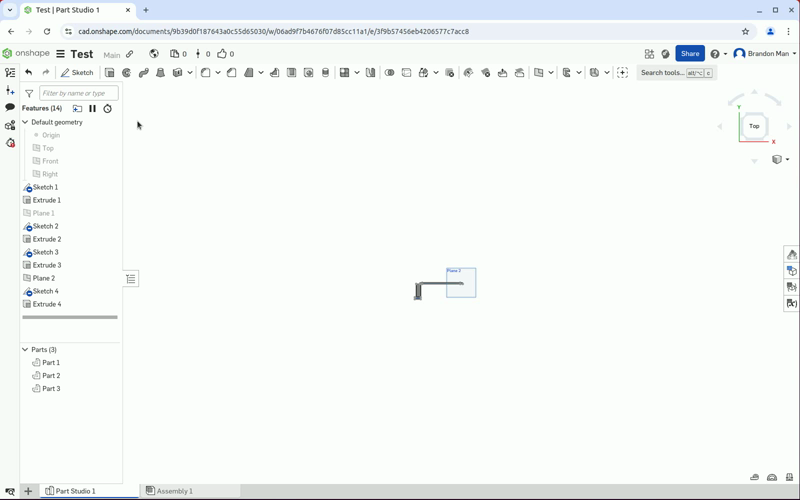
key(shift+7)
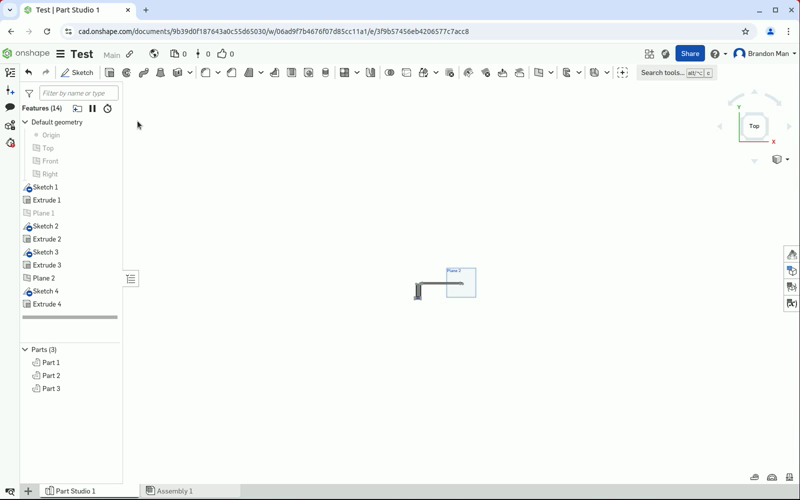
key(up, 3)
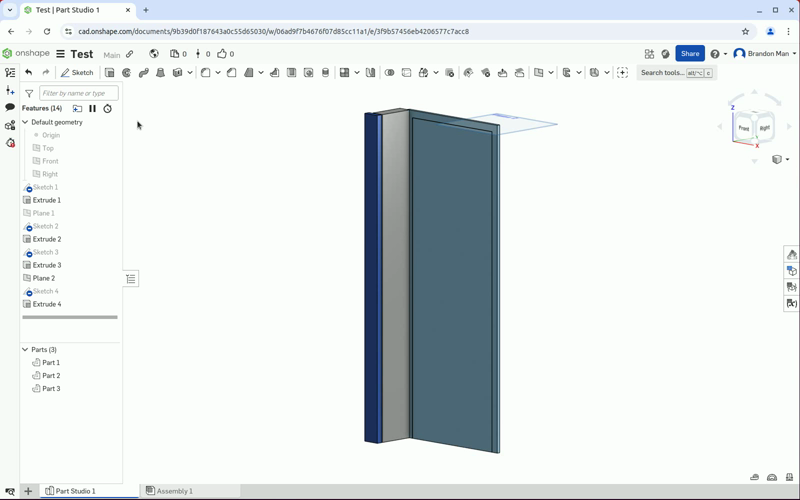
key(left, 3)
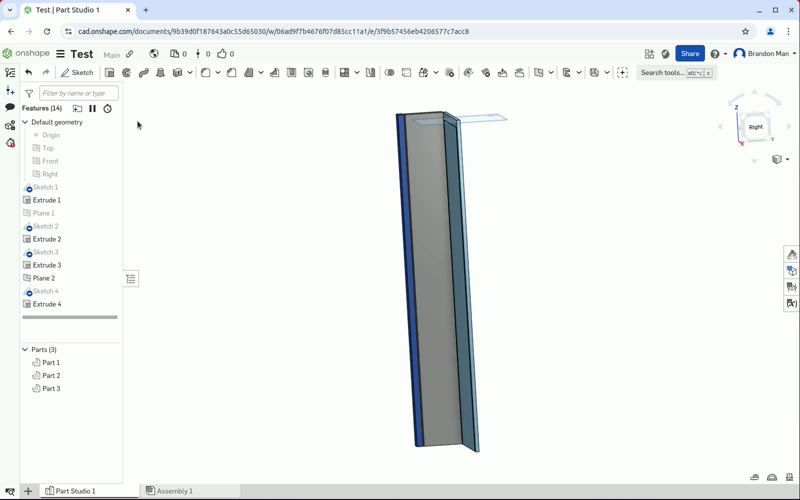
key(right, 3)
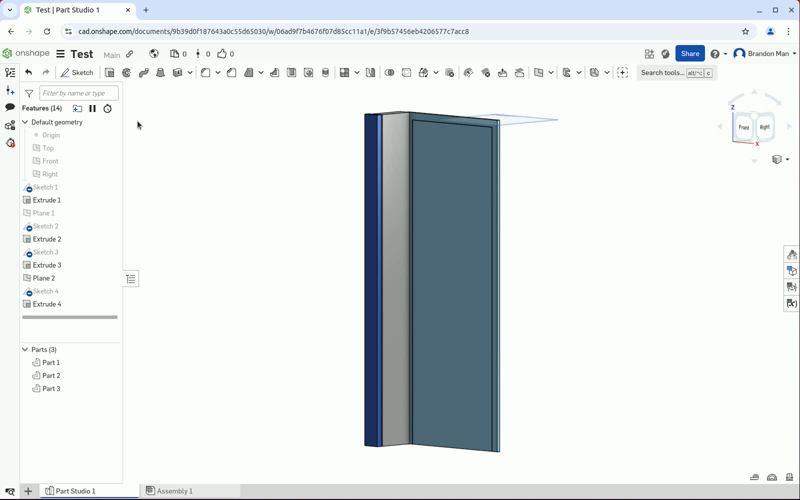
key(down, 3)
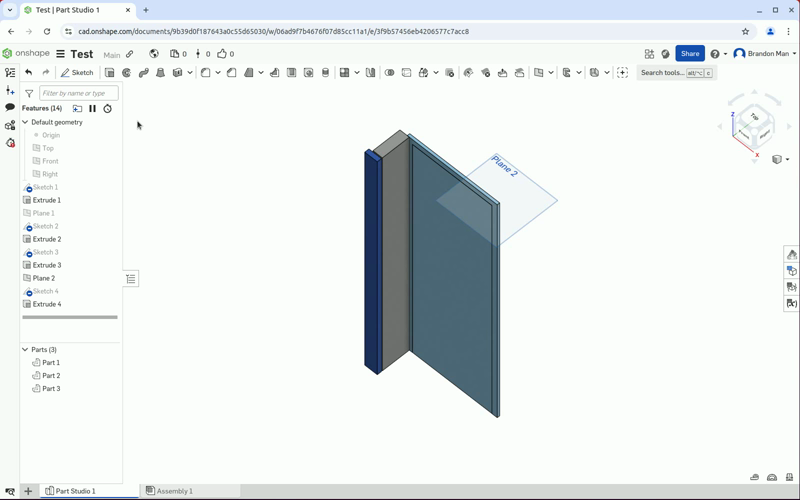
mouse_move(73, 189)
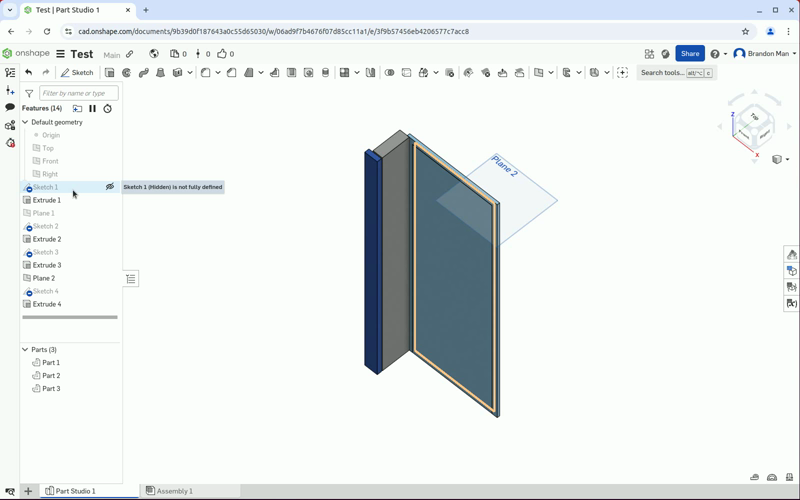
click(73, 189)